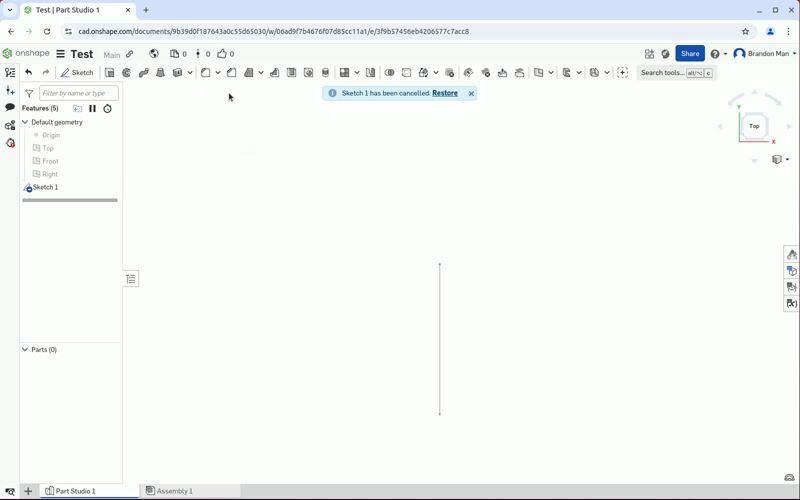
key(shift+h)
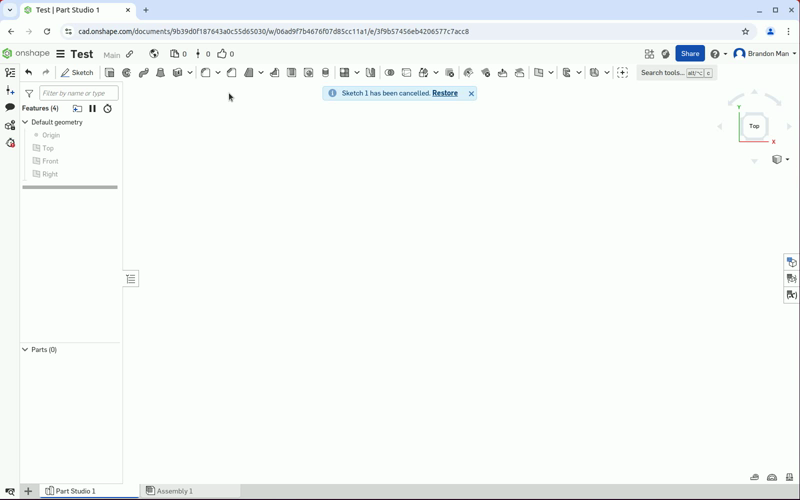
mouse_move(73, 352)
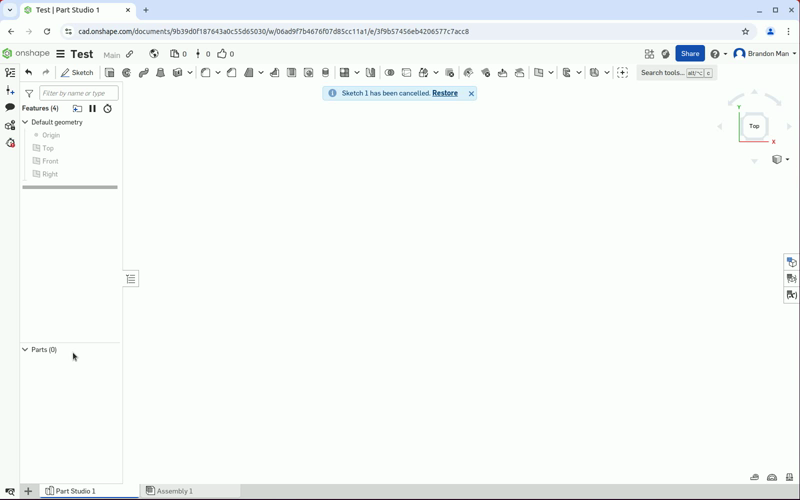
key(y)
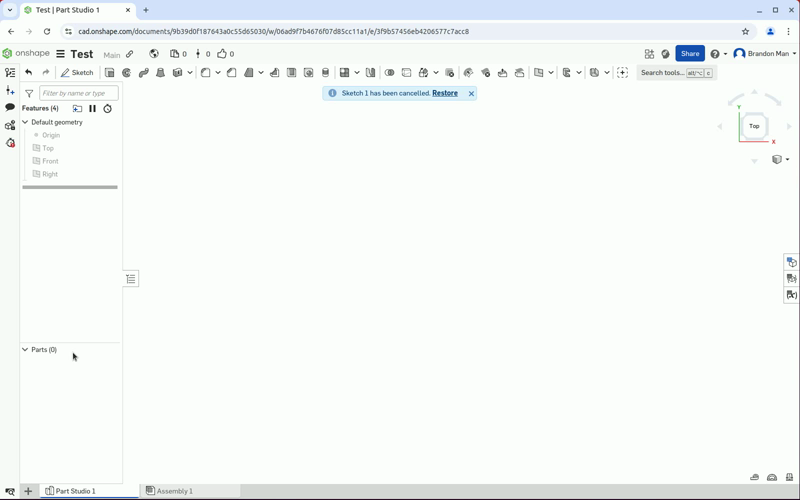
key(shift+p)
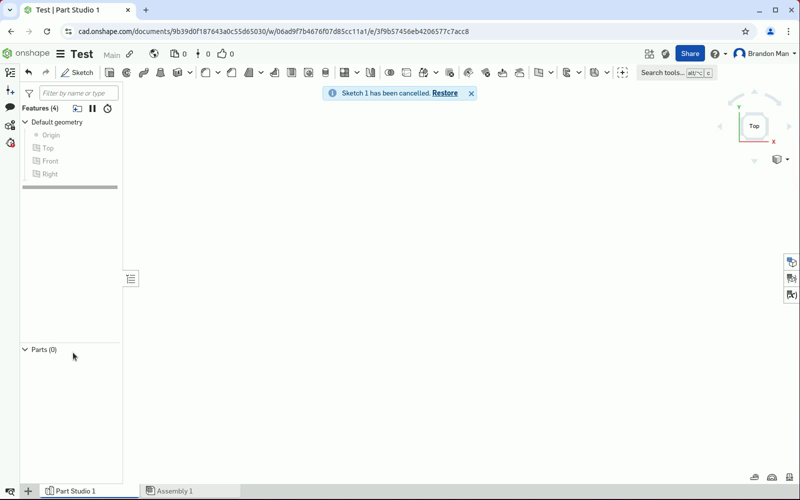
key(space)
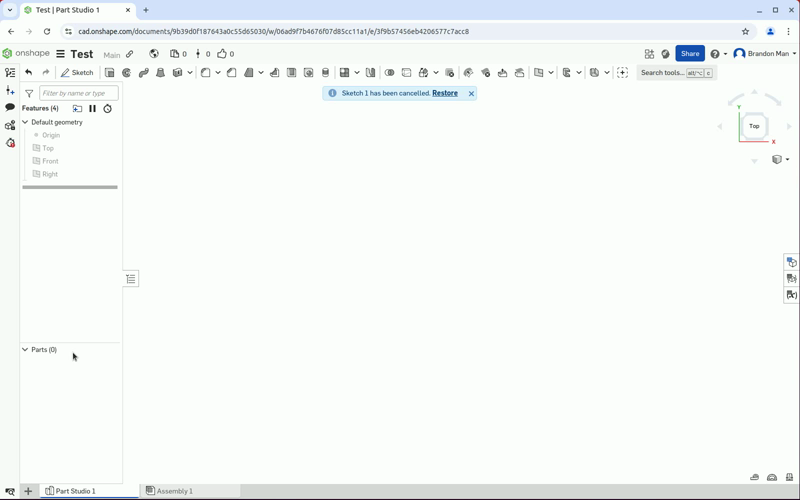
key_down(shift)
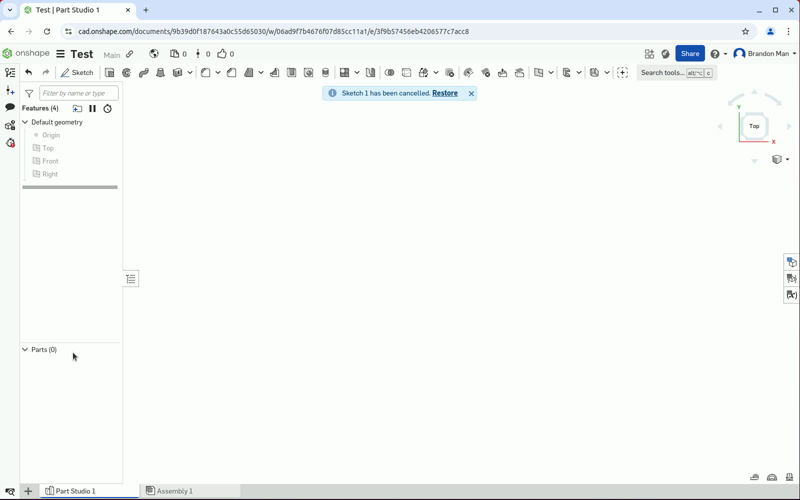
key(up)
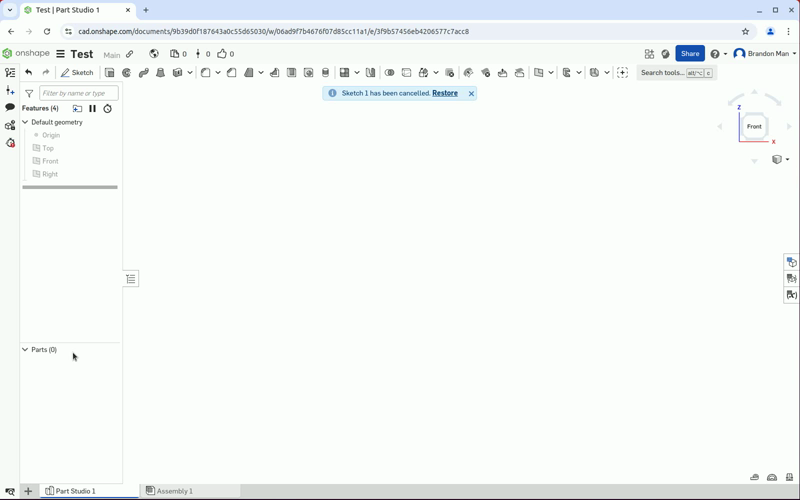
key_up(shift)
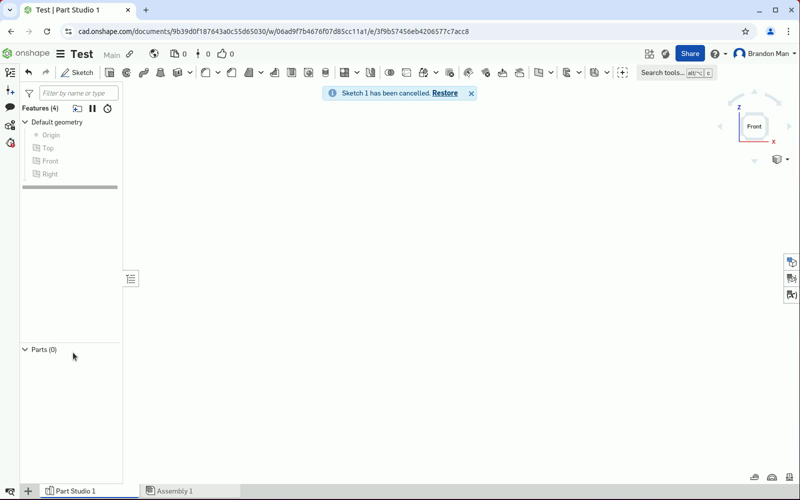
mouse_move(73, 352)
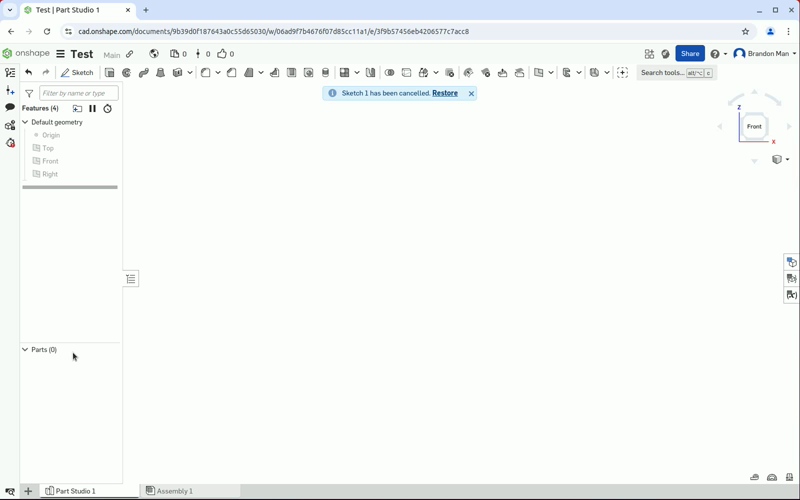
key(shift+y)
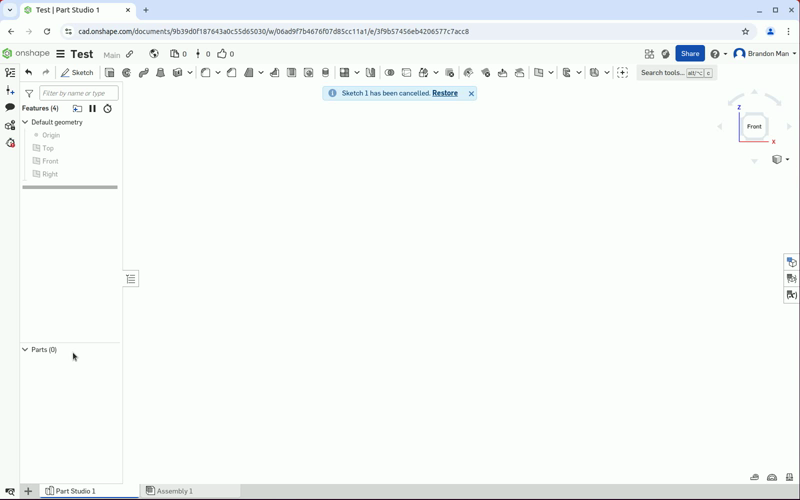
key(shift+s)
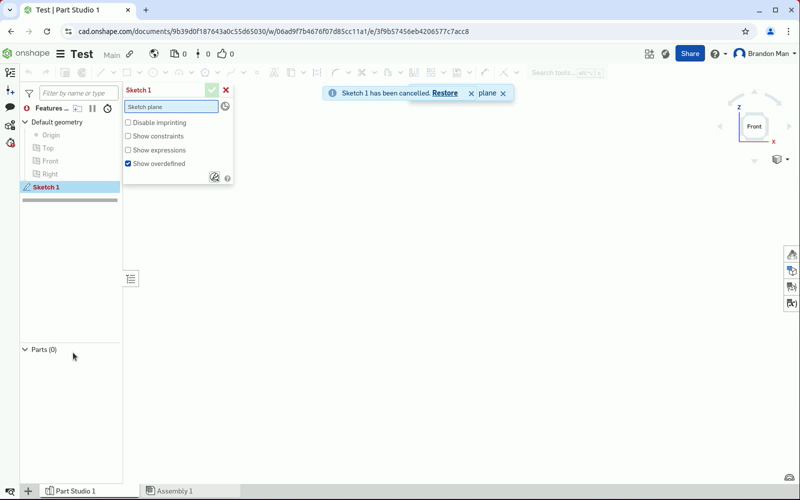
mouse_move(73, 163)
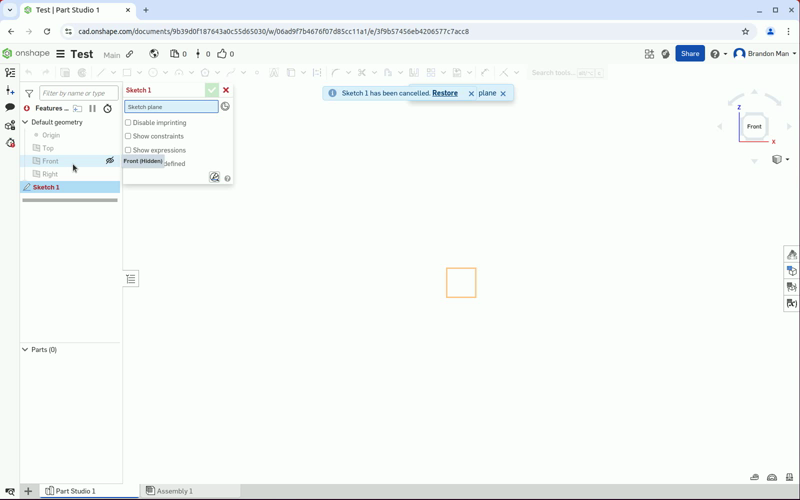
click(73, 163)
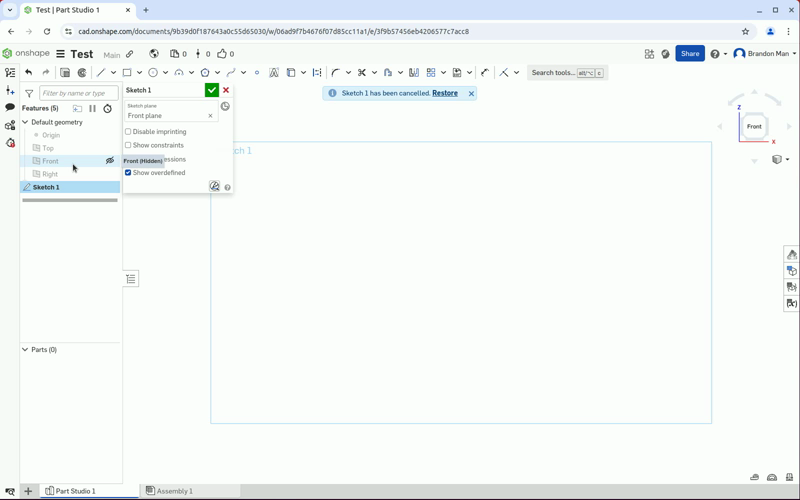
mouse_move(73, 352)
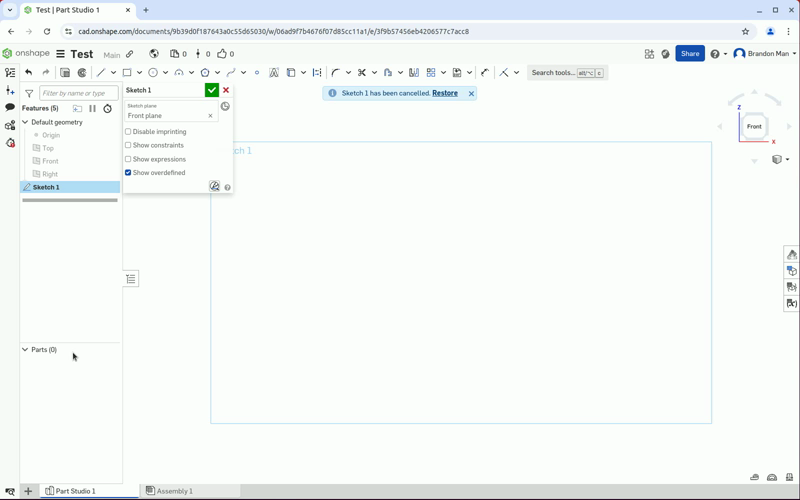
key(y)
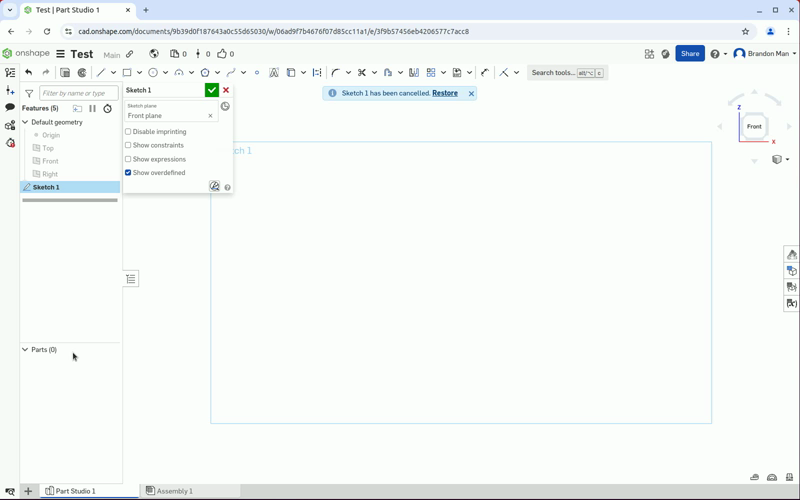
key(l)
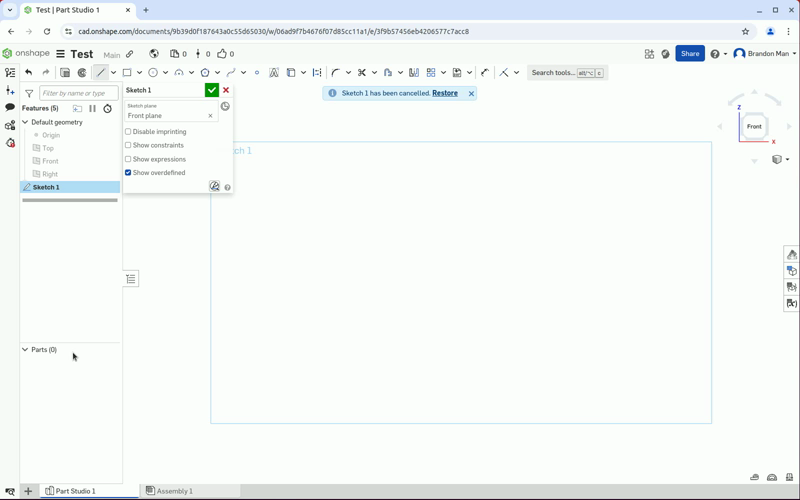
key_down(shift)
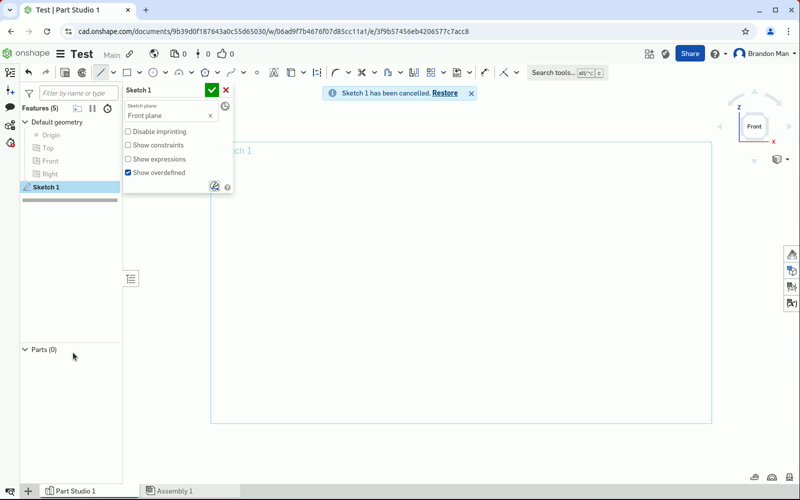
mouse_move(404, 321)
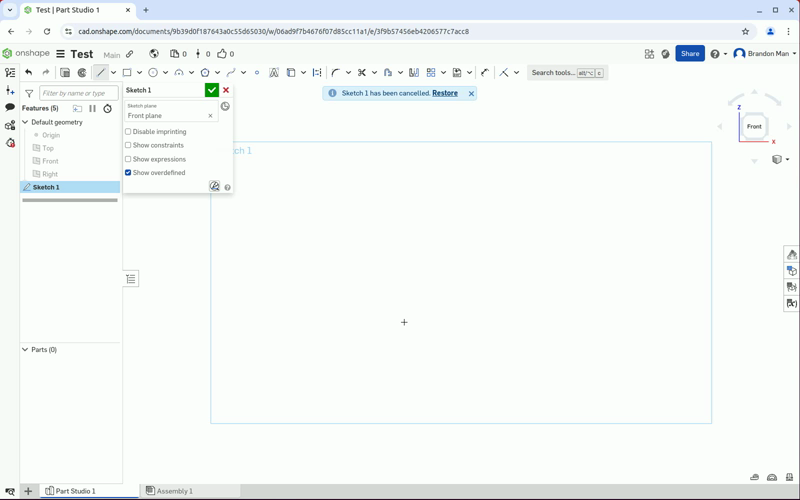
click(404, 321)
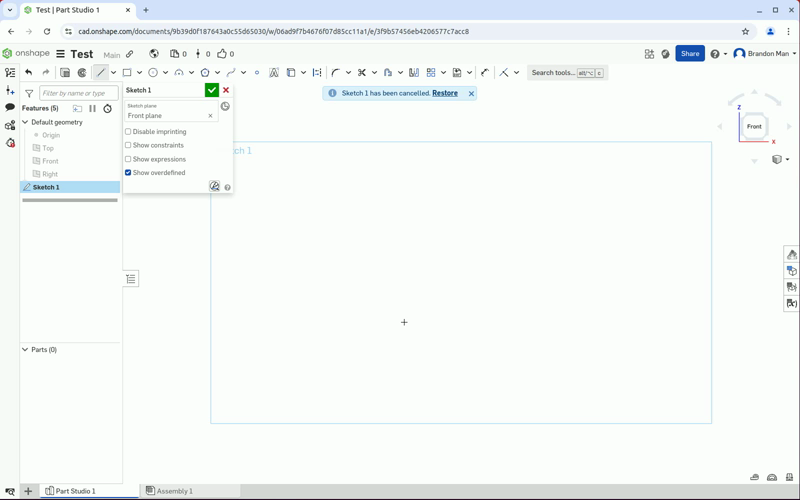
key_up(shift)
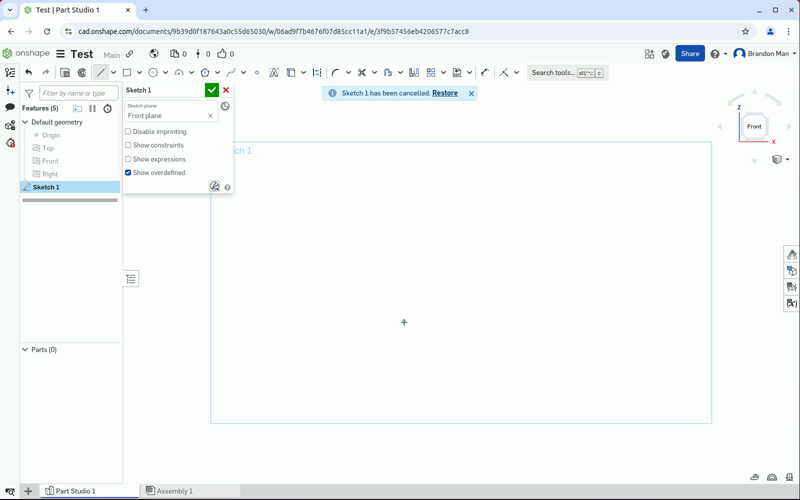
key_down(shift)
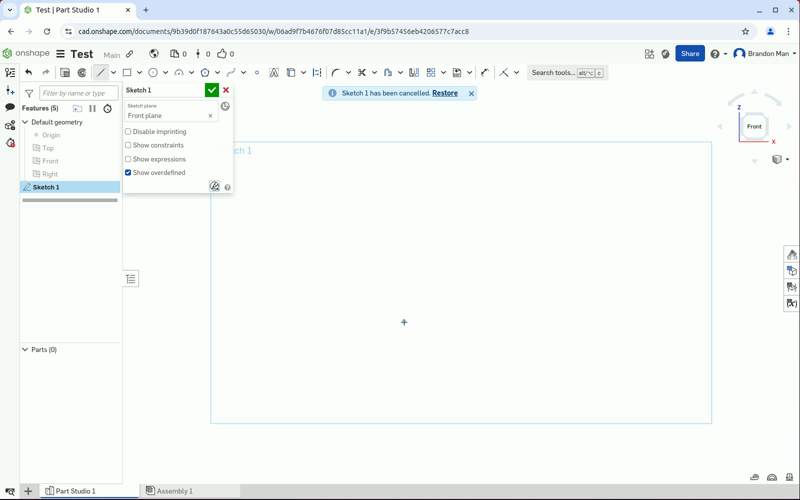
mouse_move(434, 321)
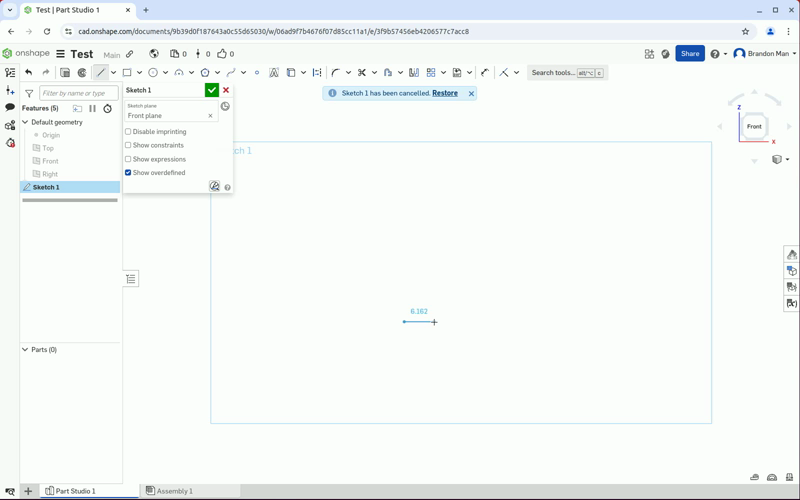
mouse_move(461, 321)
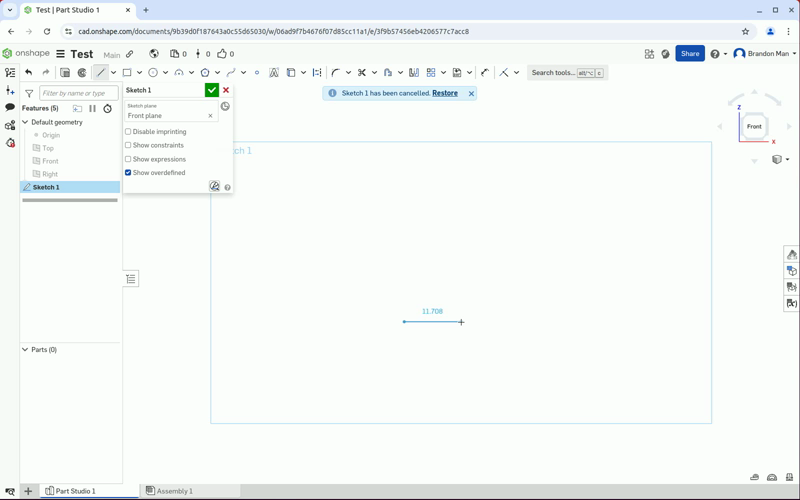
click(461, 321)
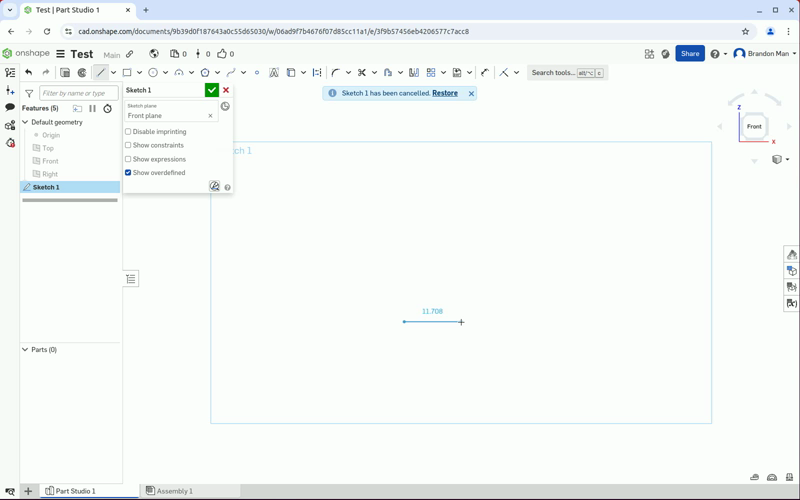
key_up(shift)
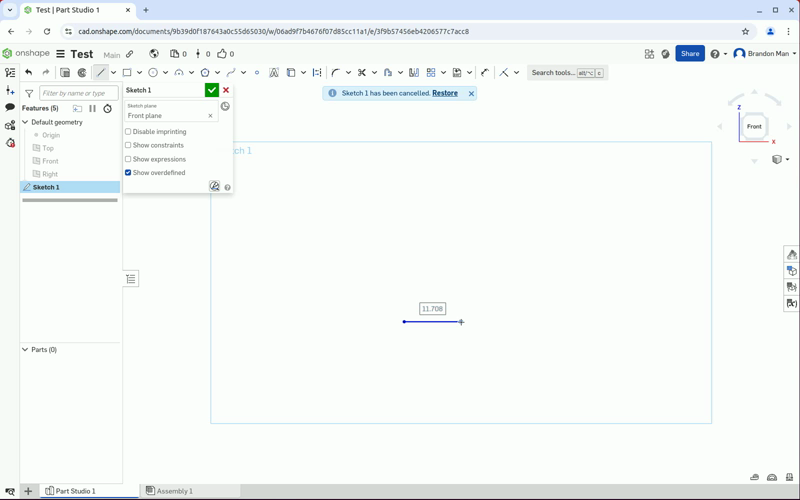
key_down(shift)
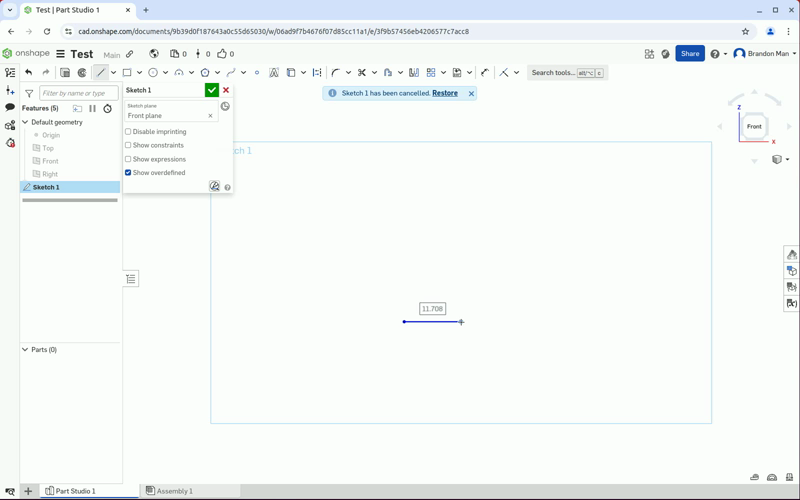
mouse_move(461, 248)
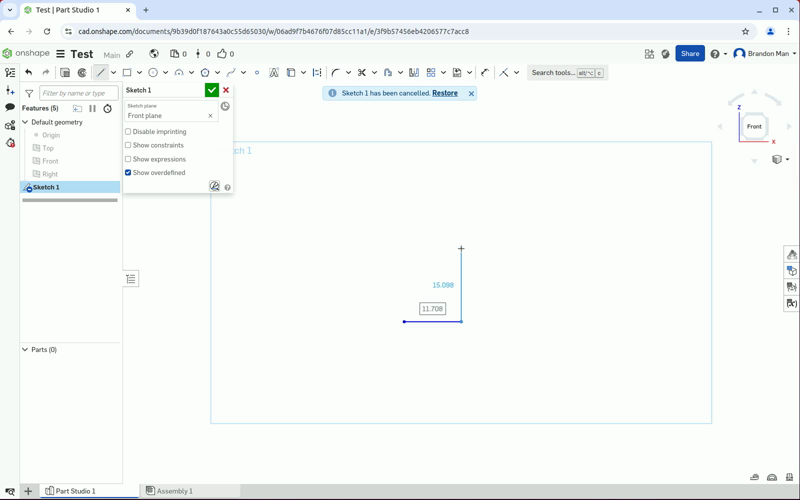
click(461, 248)
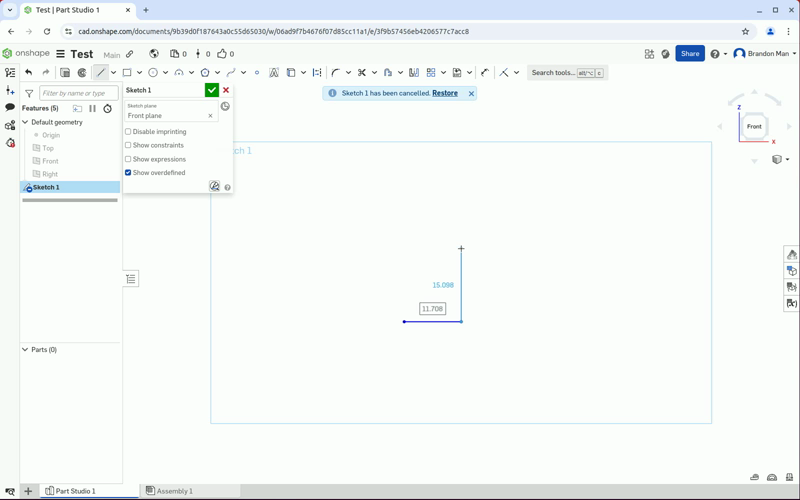
key_up(shift)
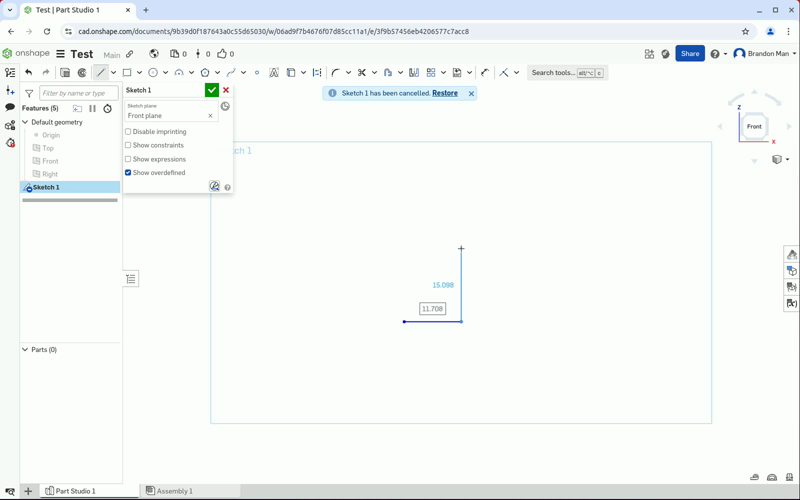
key_down(shift)
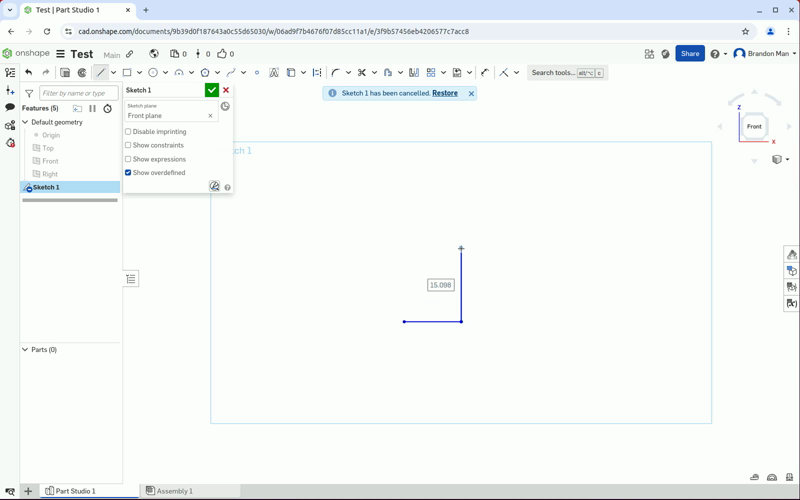
mouse_move(491, 248)
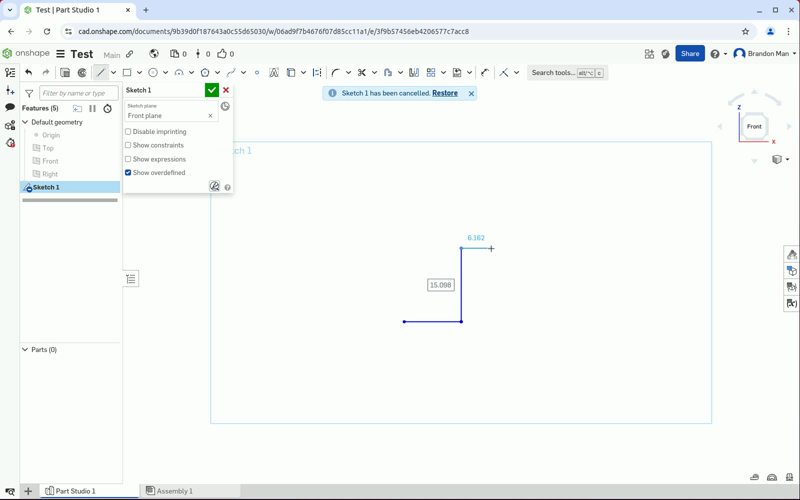
mouse_move(404, 248)
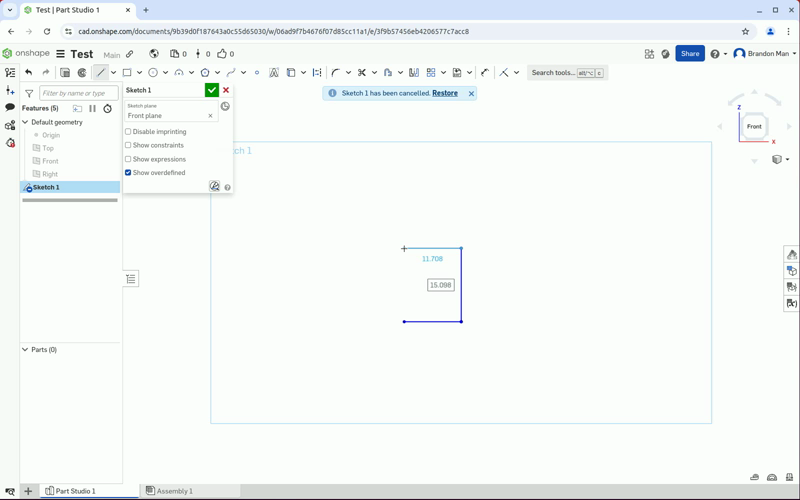
click(404, 248)
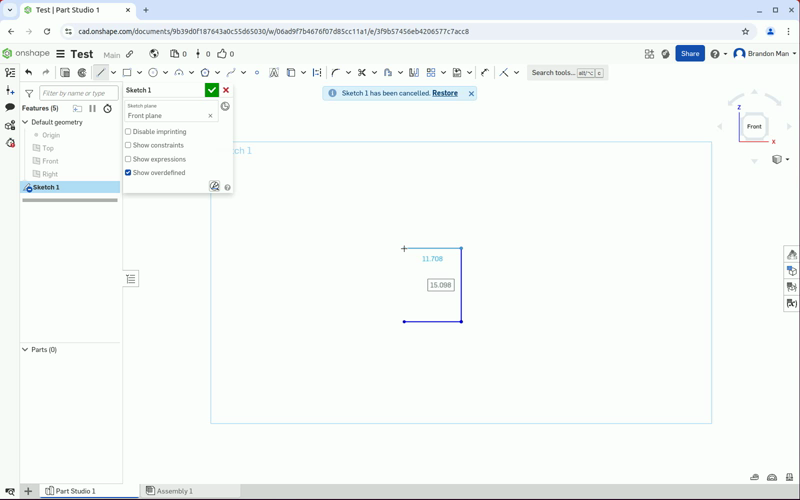
key_up(shift)
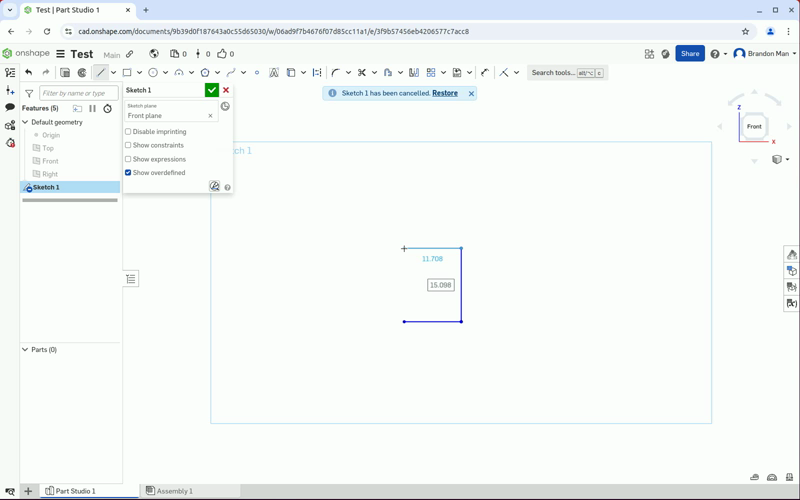
key_down(shift)
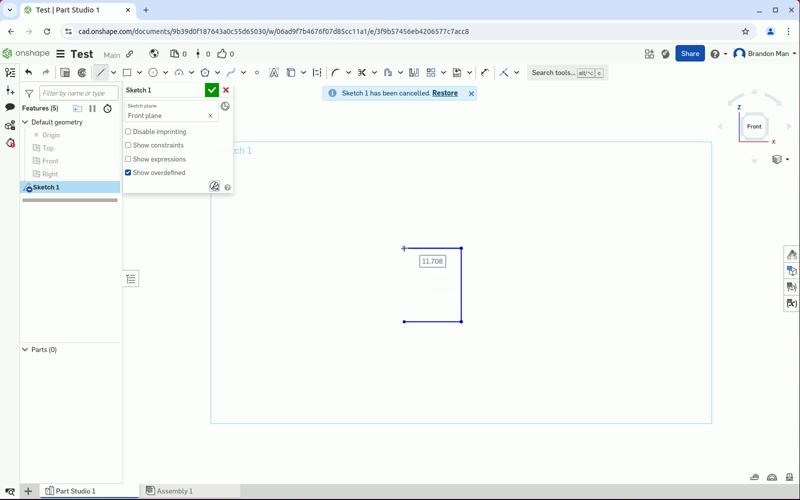
mouse_move(404, 321)
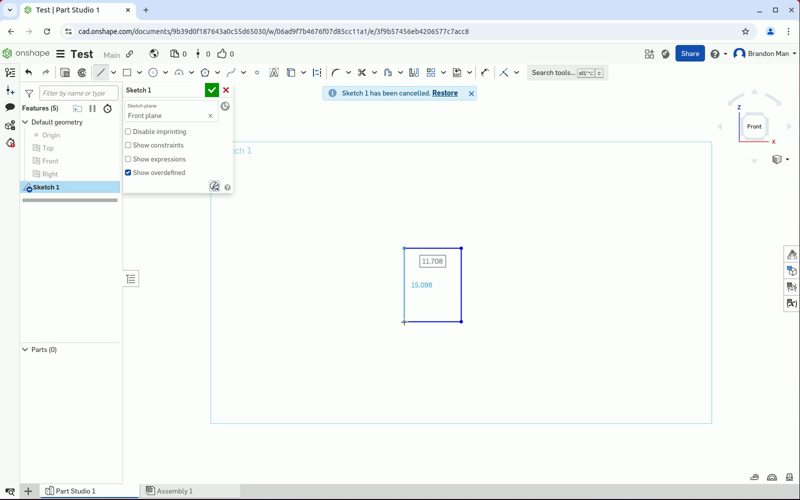
key_up(shift)
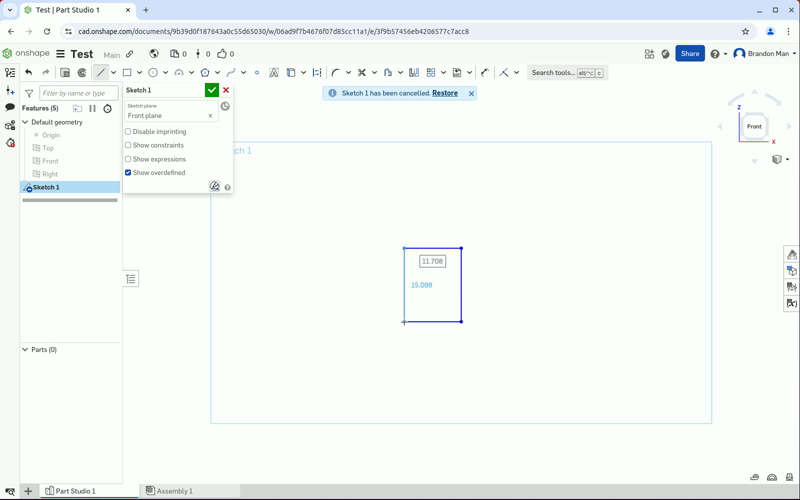
click(404, 321)
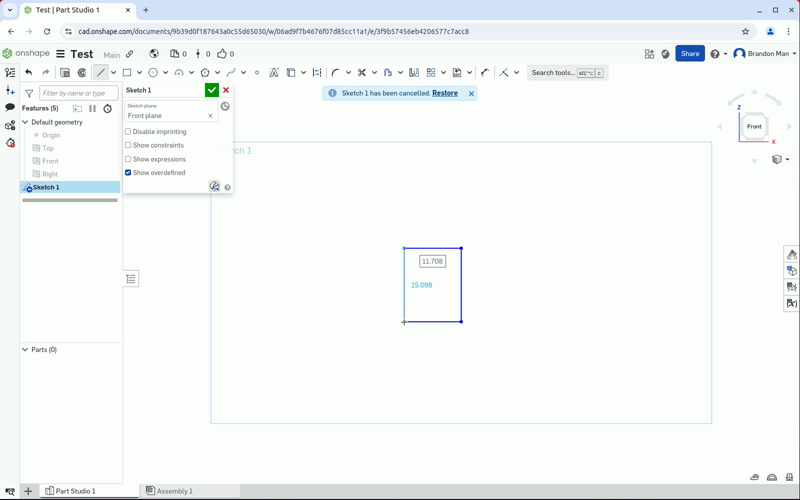
key(esc)
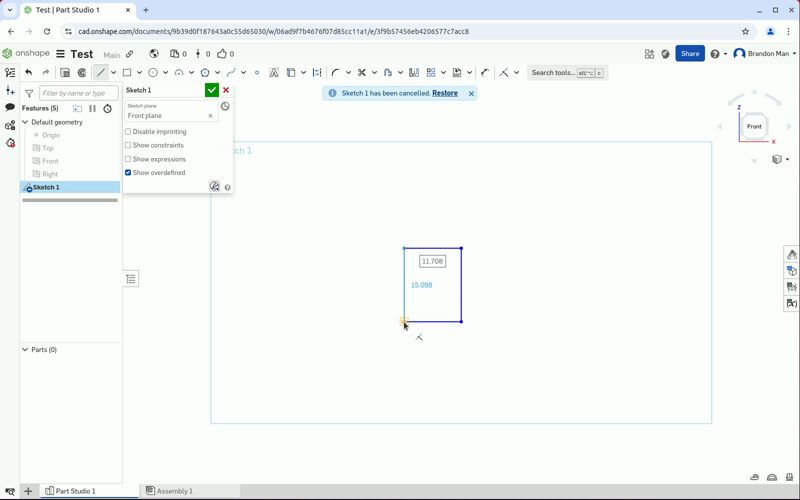
mouse_move(407, 291)
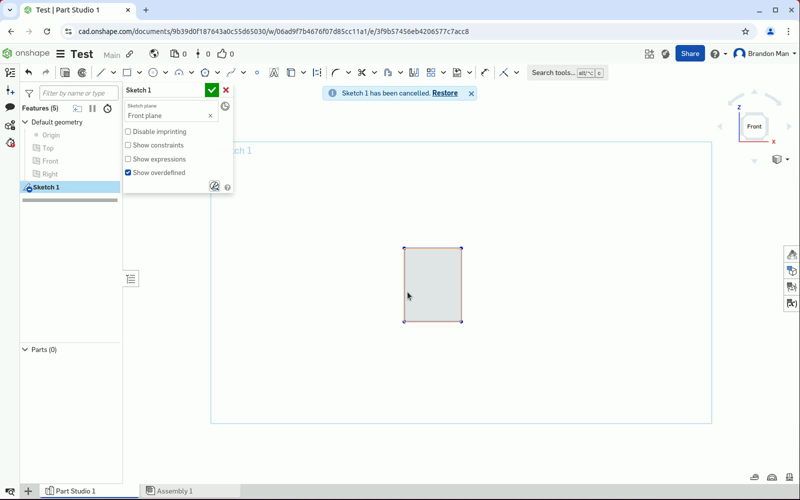
click(407, 291)
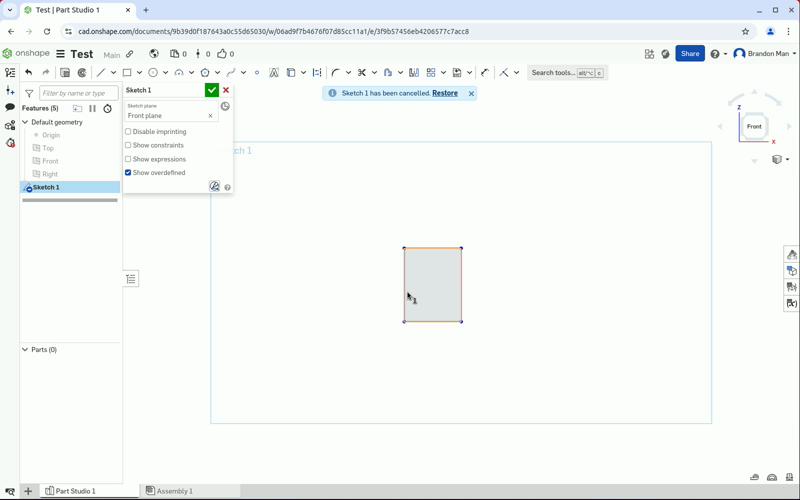
mouse_move(73, 352)
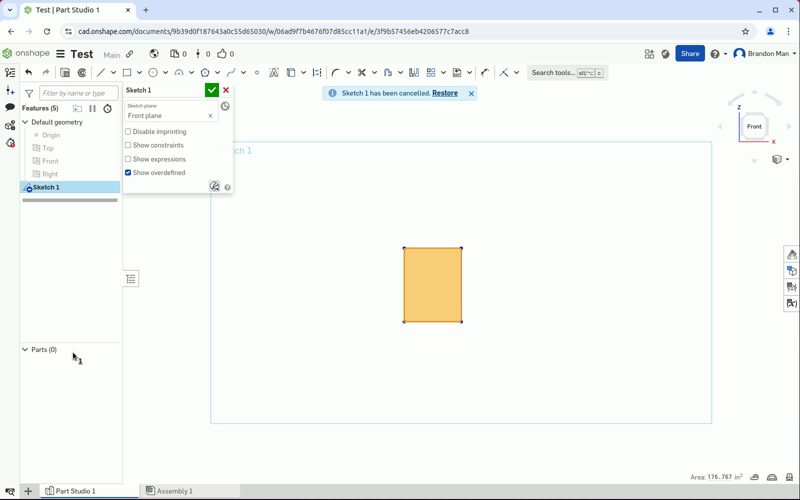
key(shift+y)
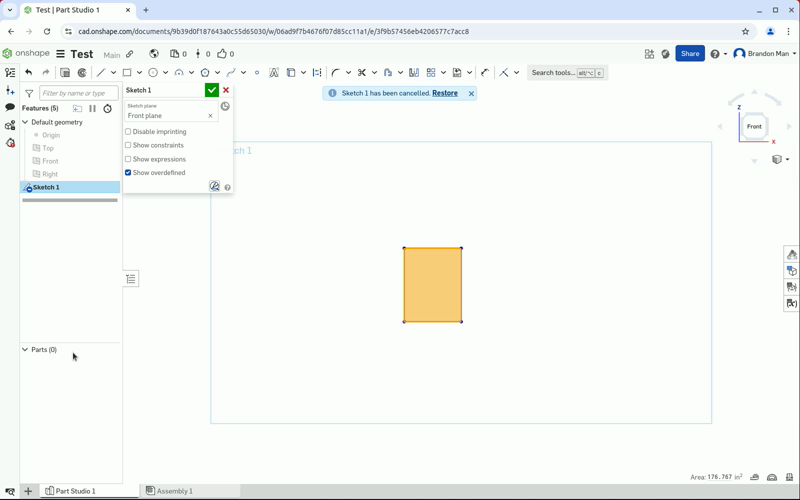
key(shift+e)
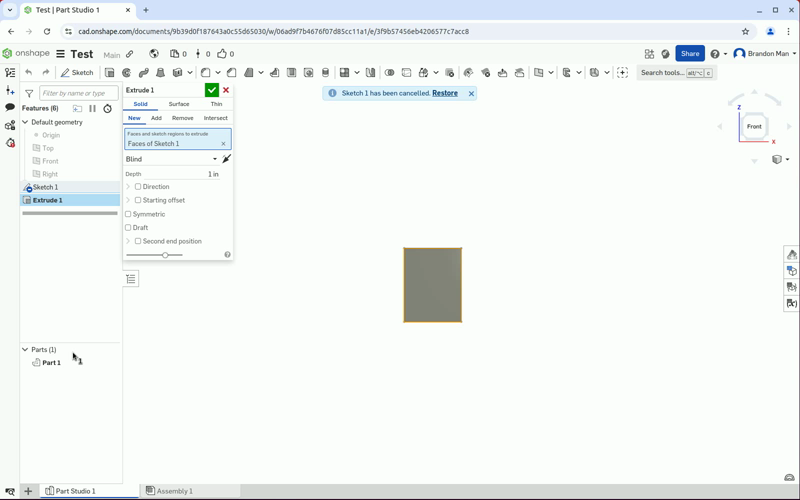
mouse_move(143, 106)
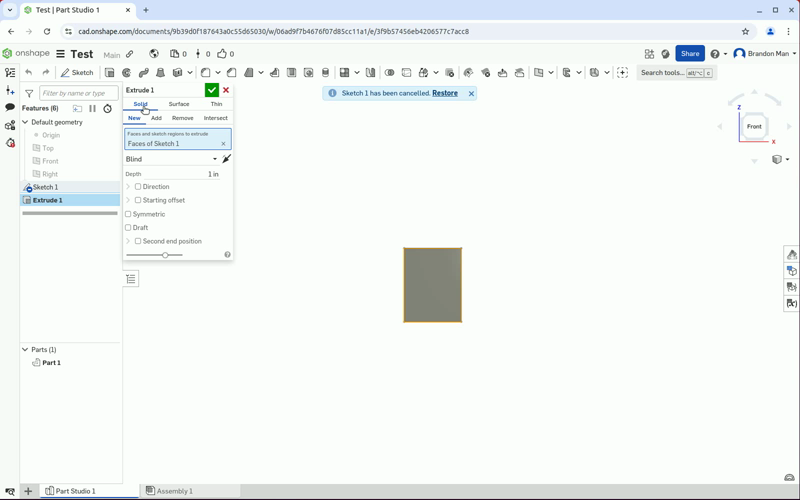
click(143, 106)
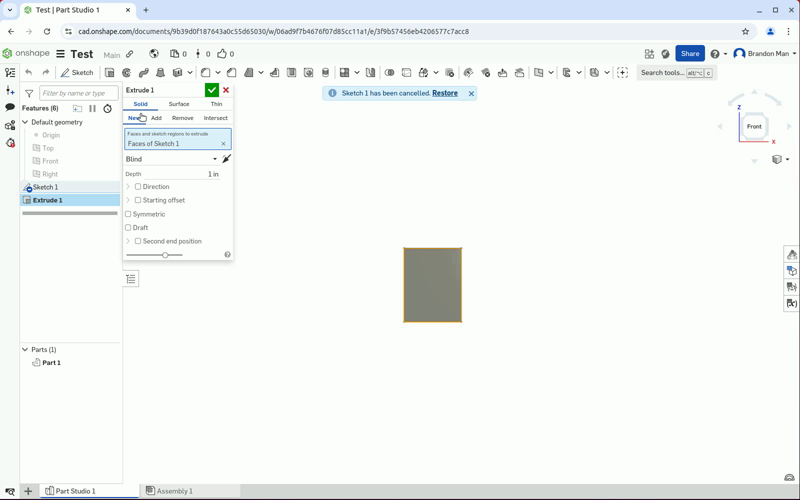
mouse_move(137, 120)
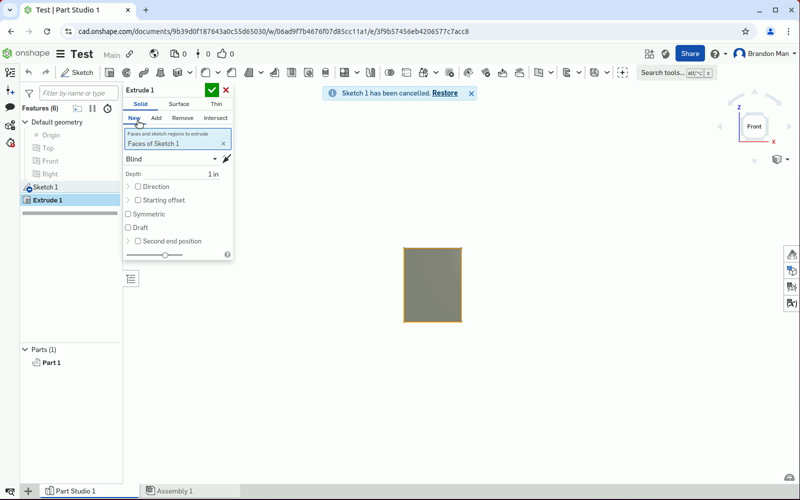
click(137, 120)
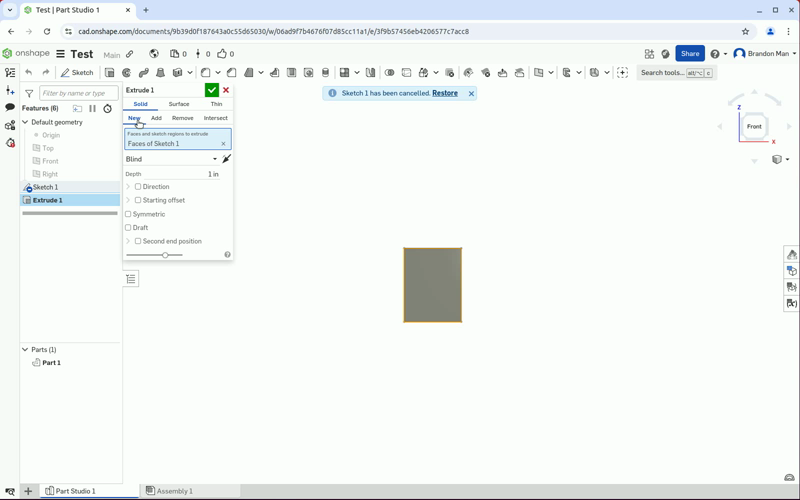
key(tab, 4)
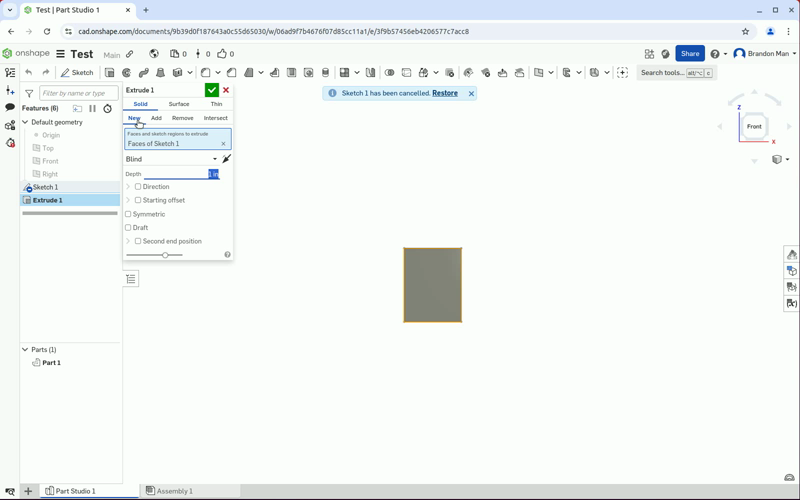
text(0.722)
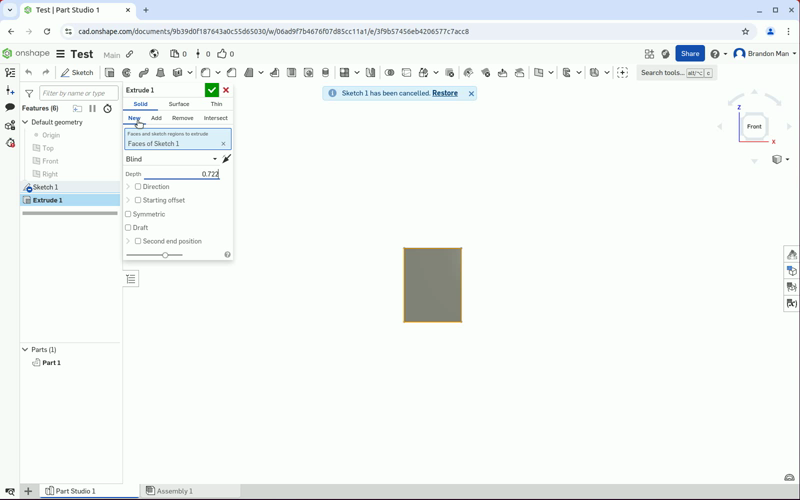
key(enter)
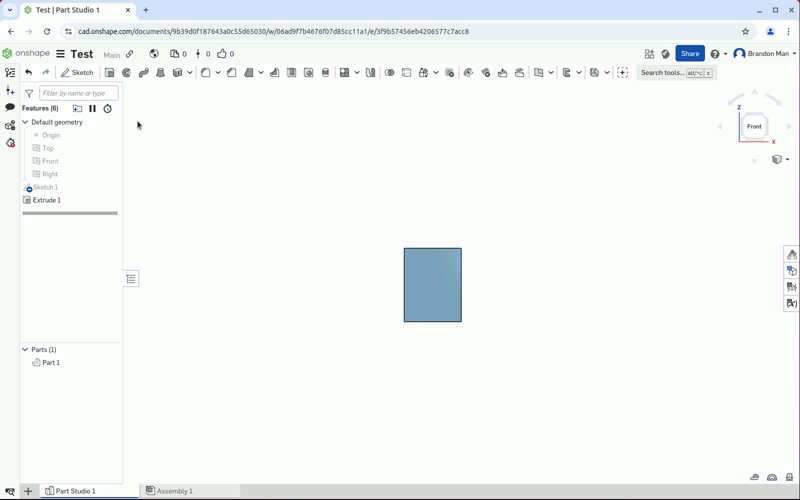
key(shift+h)
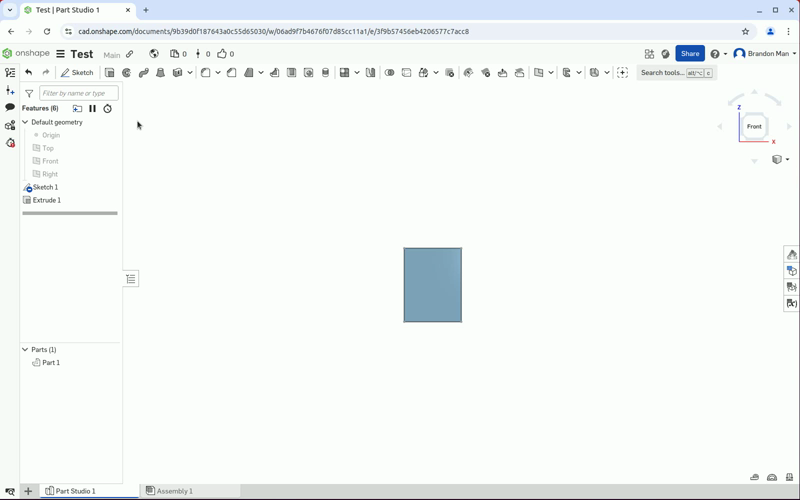
key(shift+h)
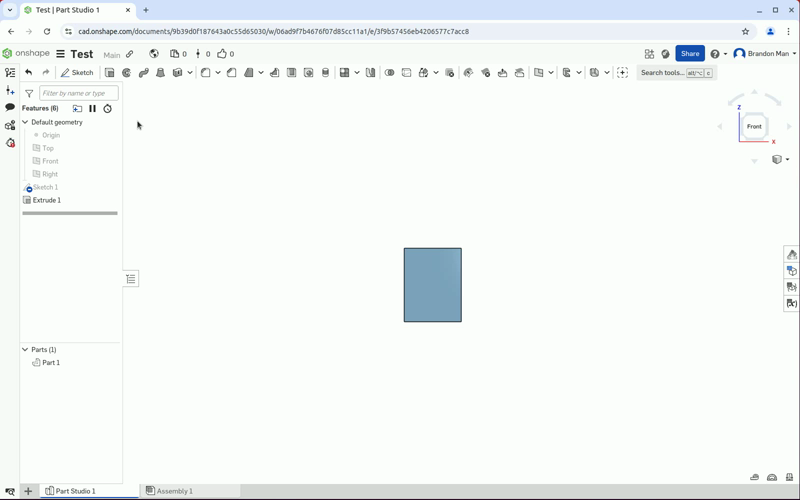
mouse_move(73, 189)
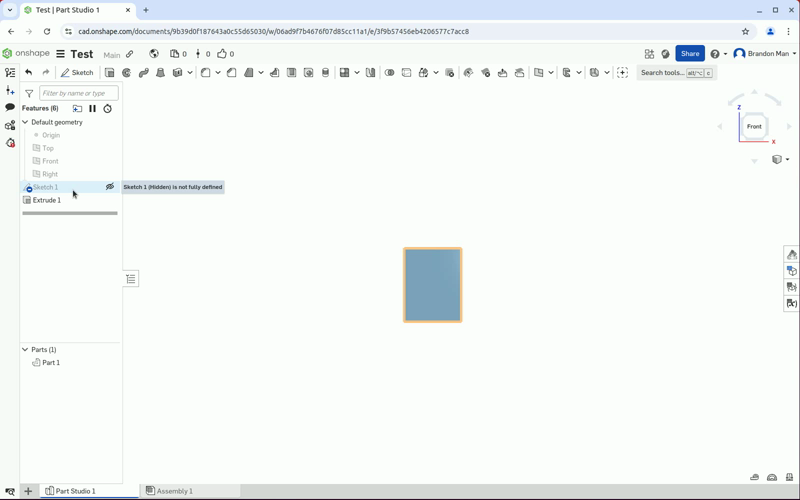
click(73, 189)
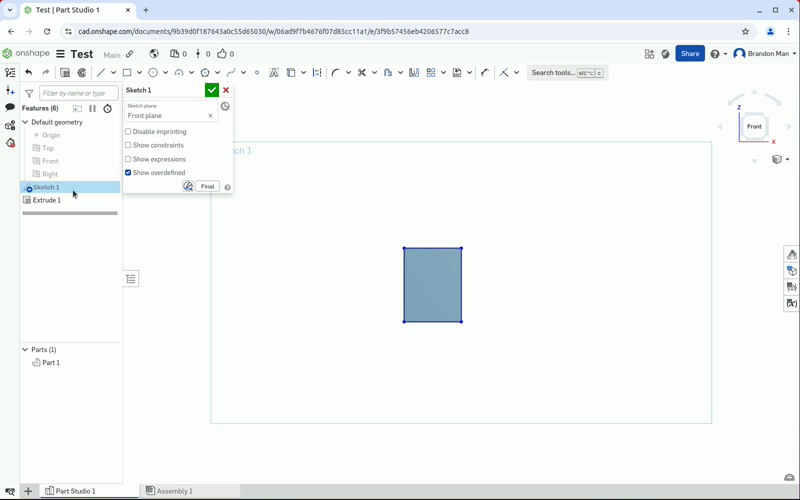
mouse_move(229, 92)
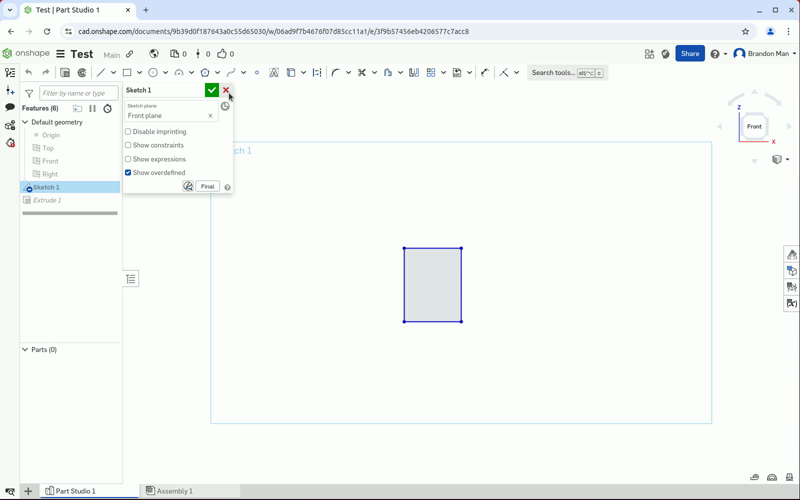
click(229, 92)
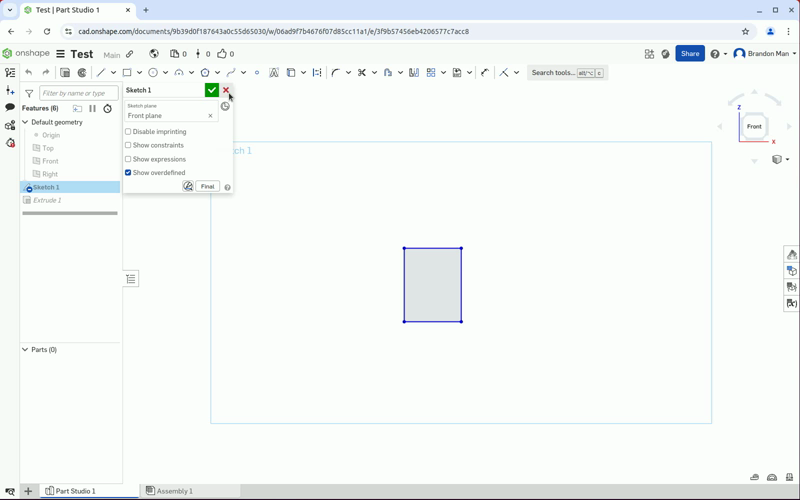
key(shift+s)
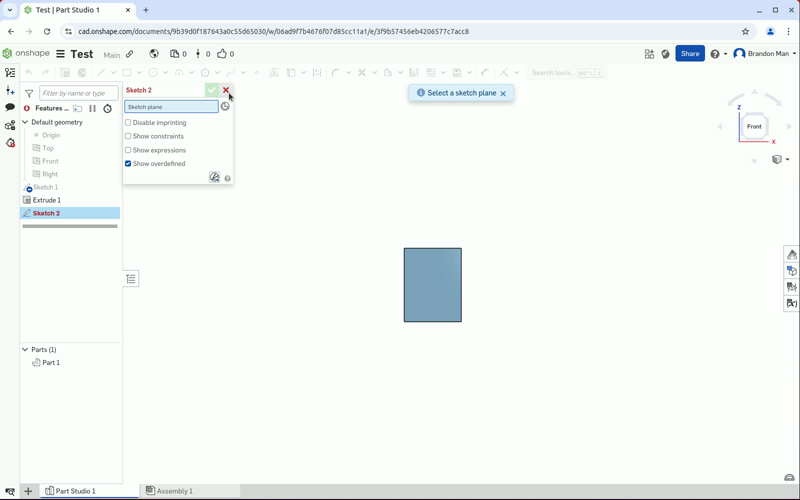
mouse_move(73, 163)
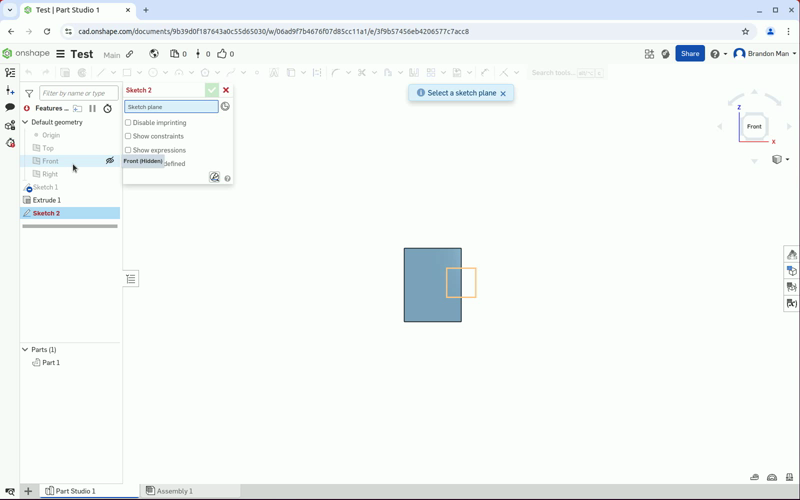
click(73, 163)
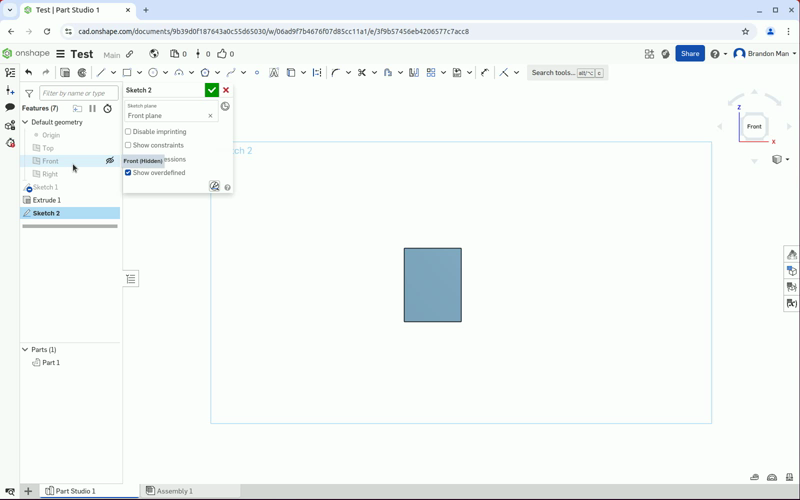
mouse_move(73, 352)
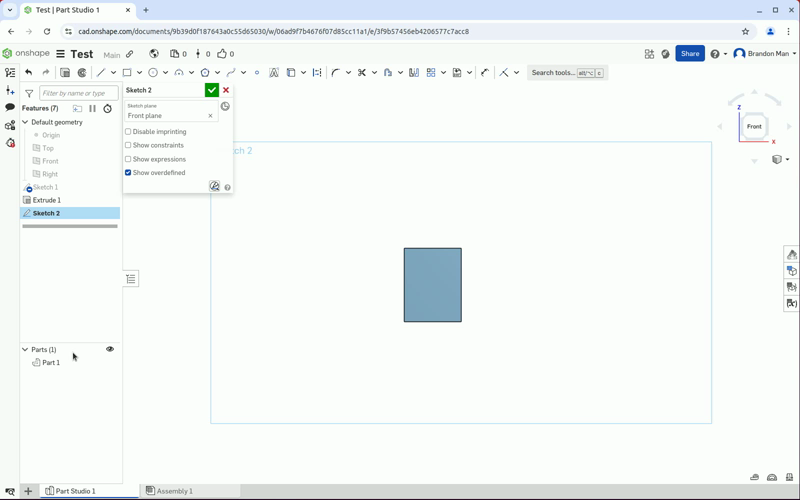
key(y)
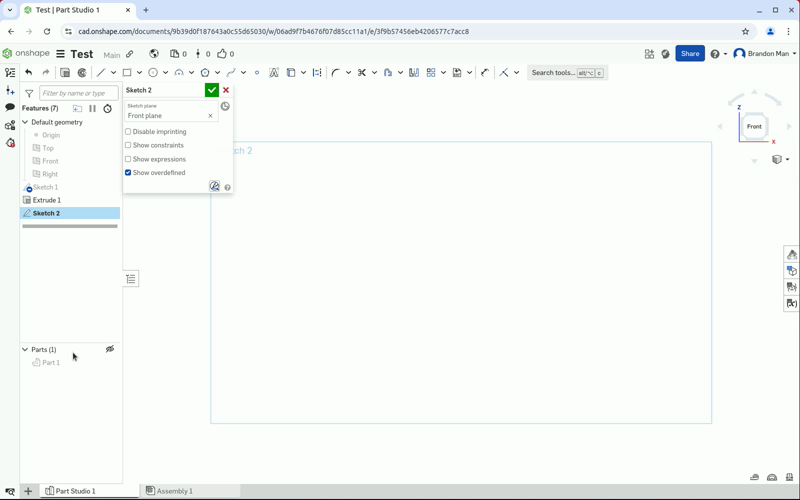
key(l)
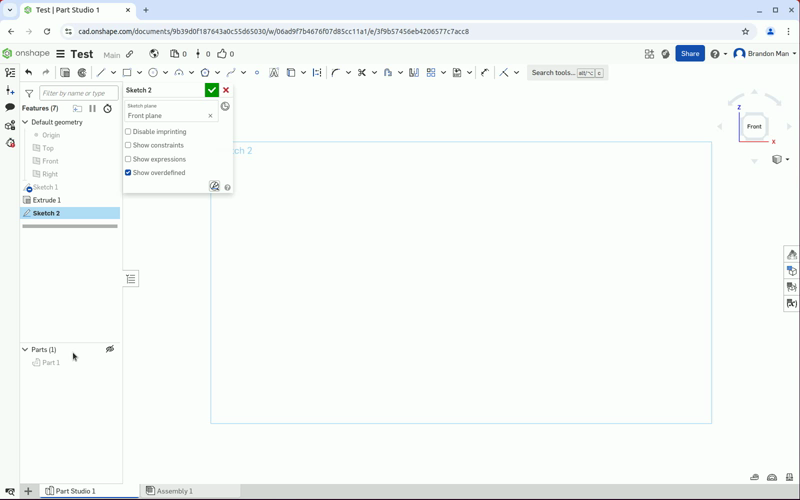
key_down(shift)
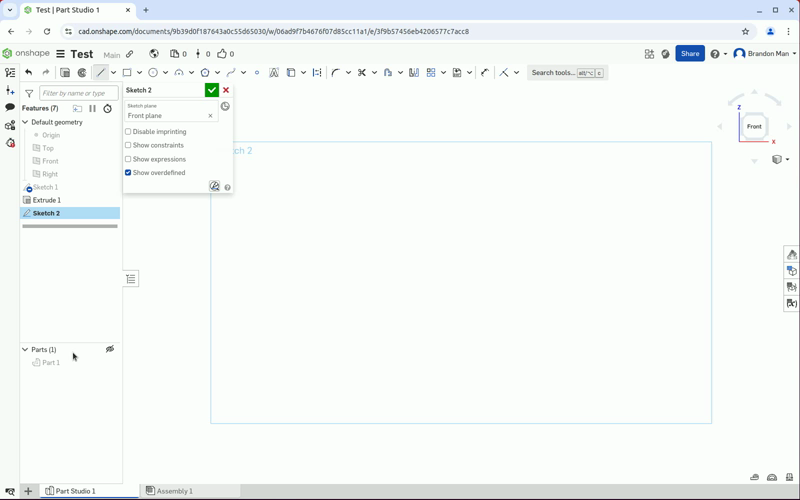
mouse_move(473, 288)
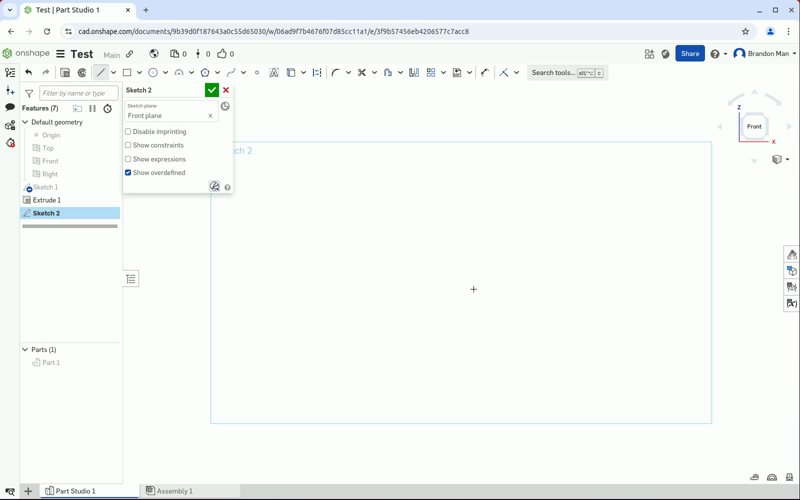
click(473, 288)
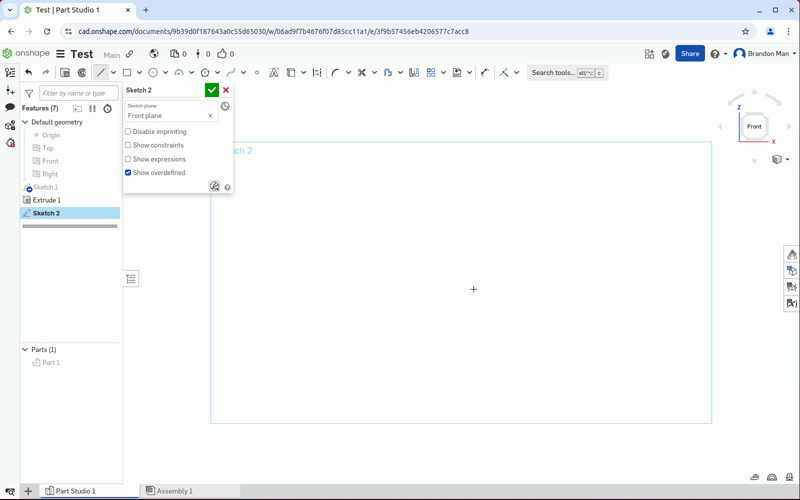
key_up(shift)
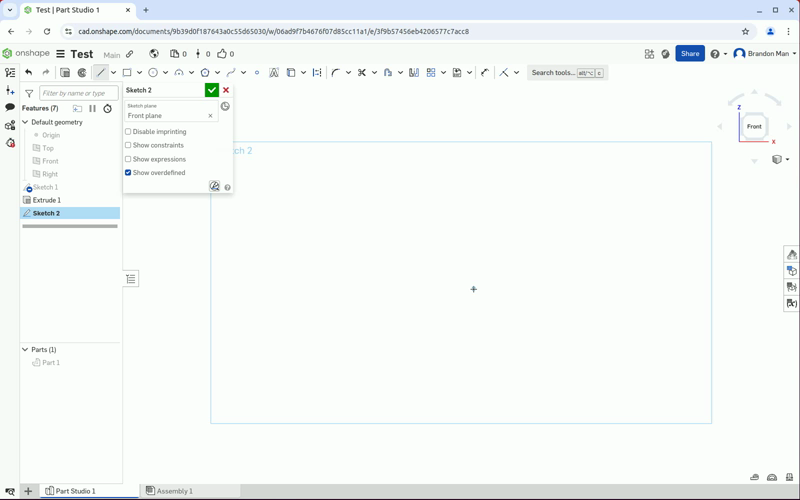
key_down(shift)
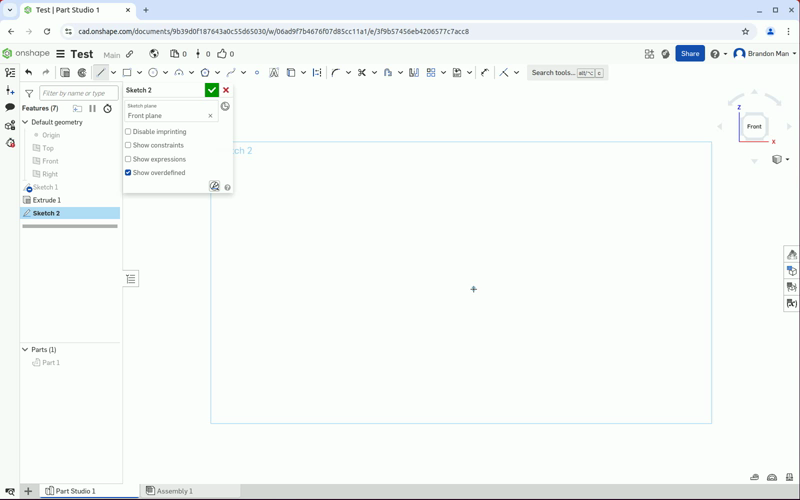
mouse_move(503, 288)
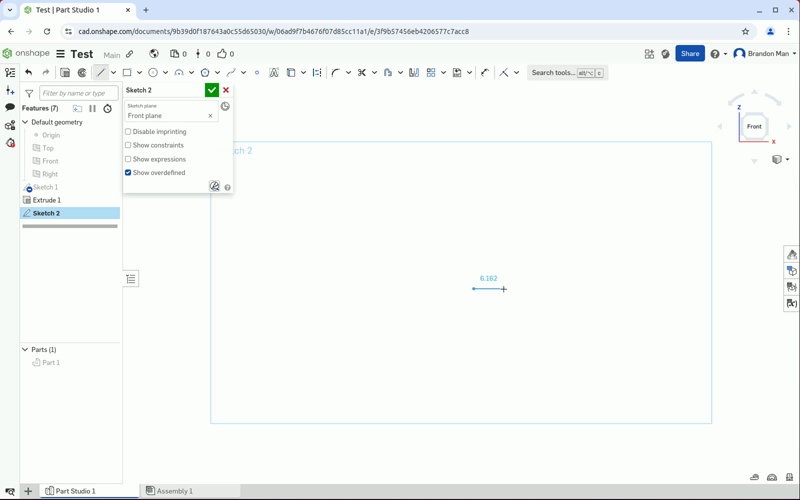
mouse_move(498, 288)
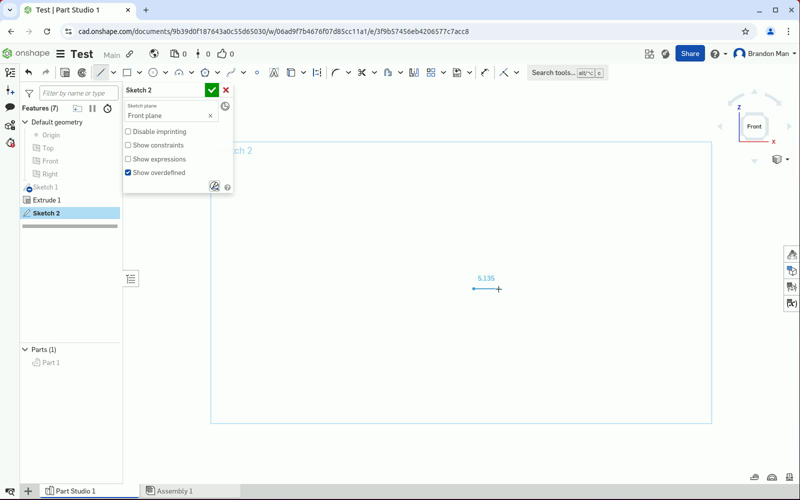
click(498, 288)
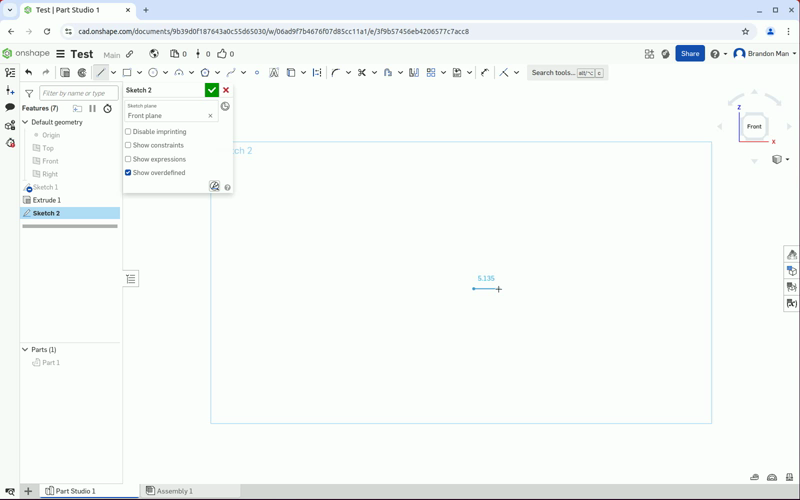
key_up(shift)
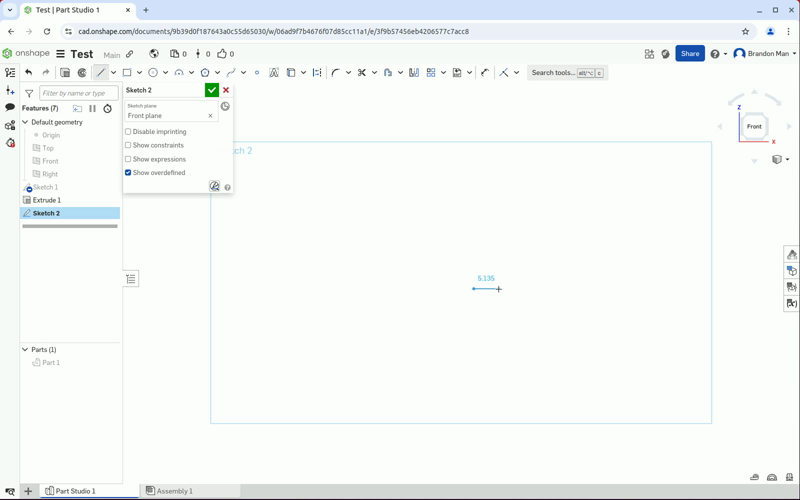
key_down(shift)
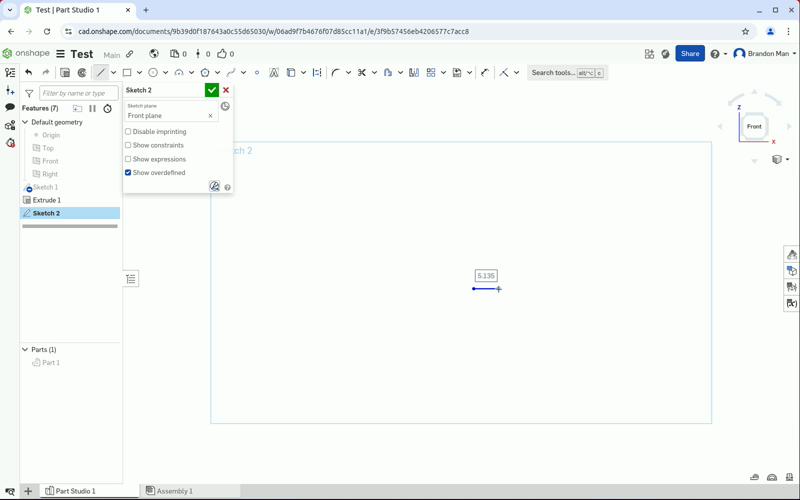
mouse_move(528, 288)
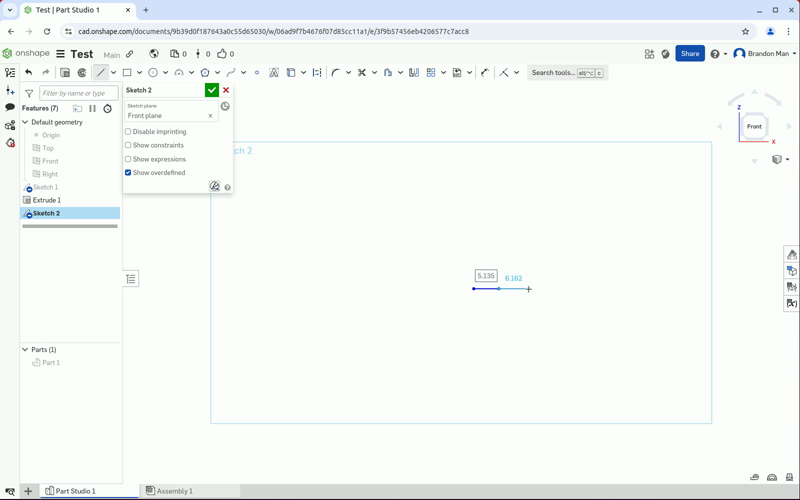
mouse_move(498, 249)
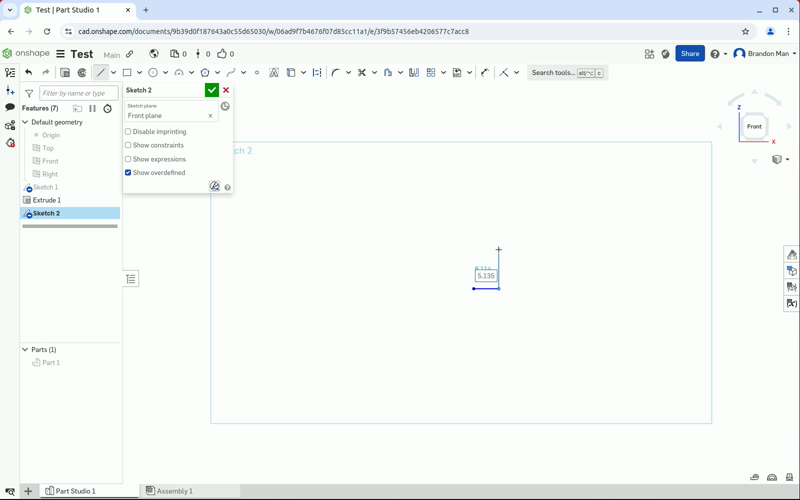
click(498, 249)
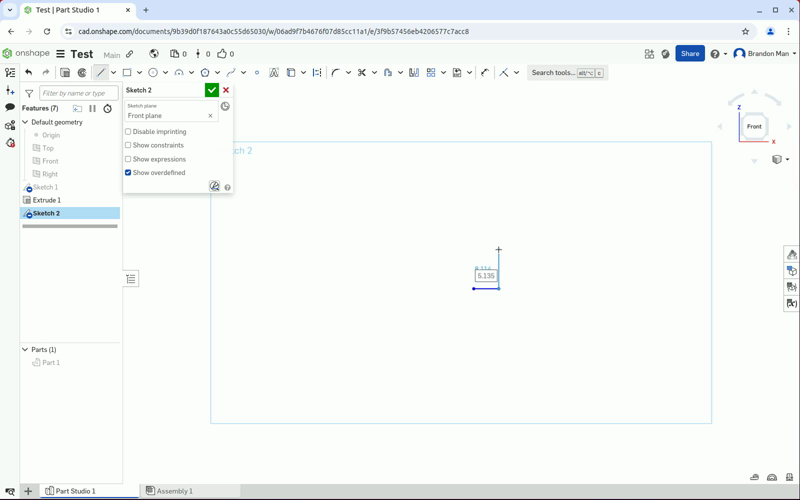
key_up(shift)
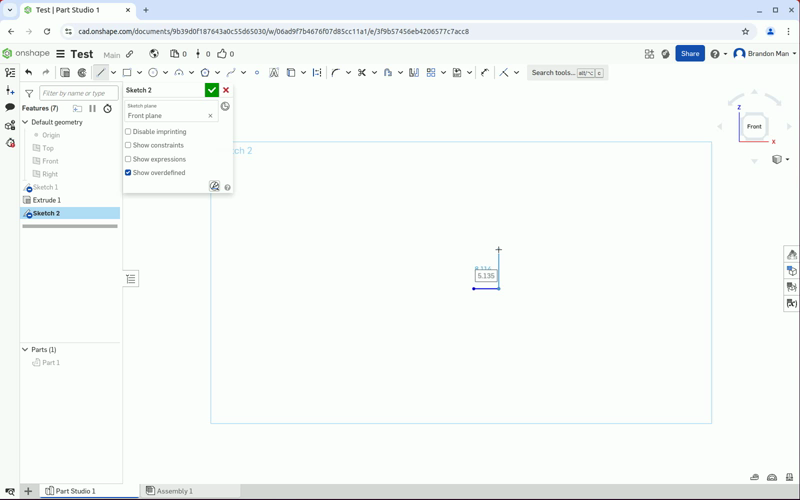
key_down(shift)
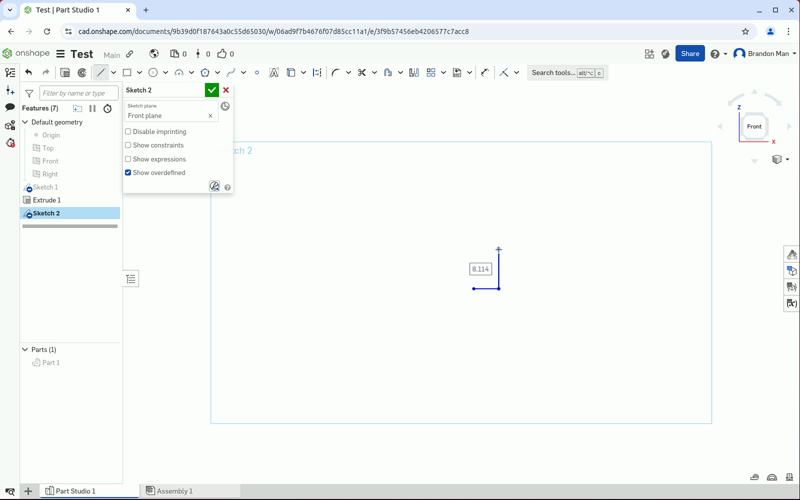
mouse_move(528, 249)
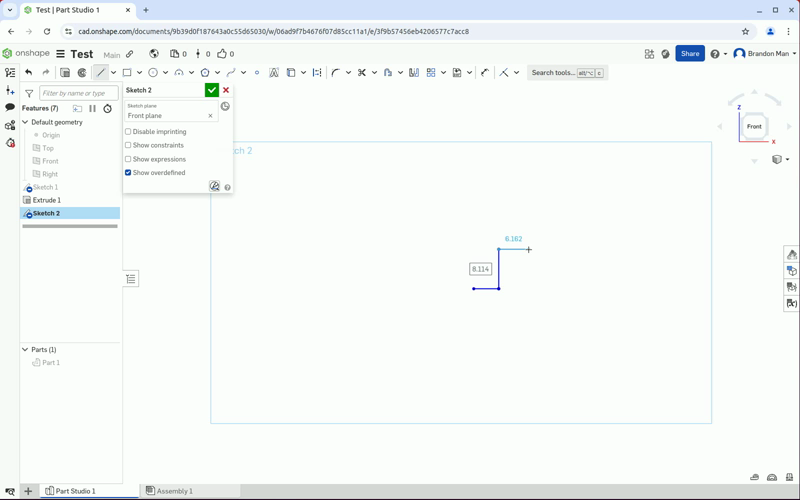
mouse_move(473, 249)
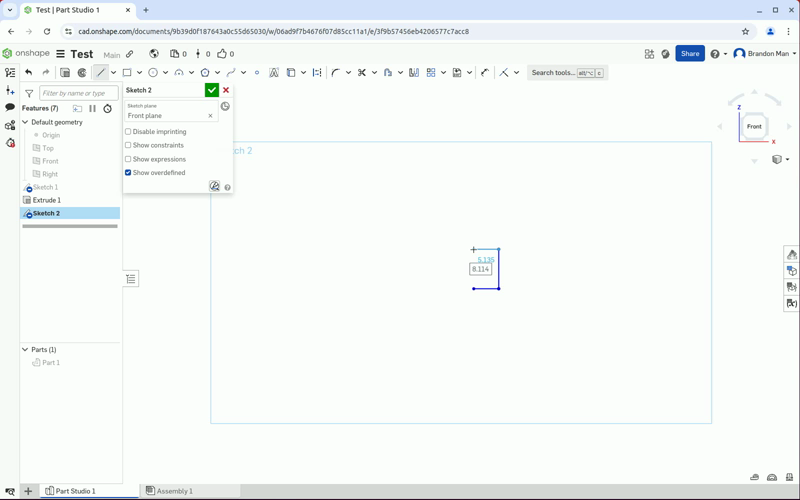
click(473, 249)
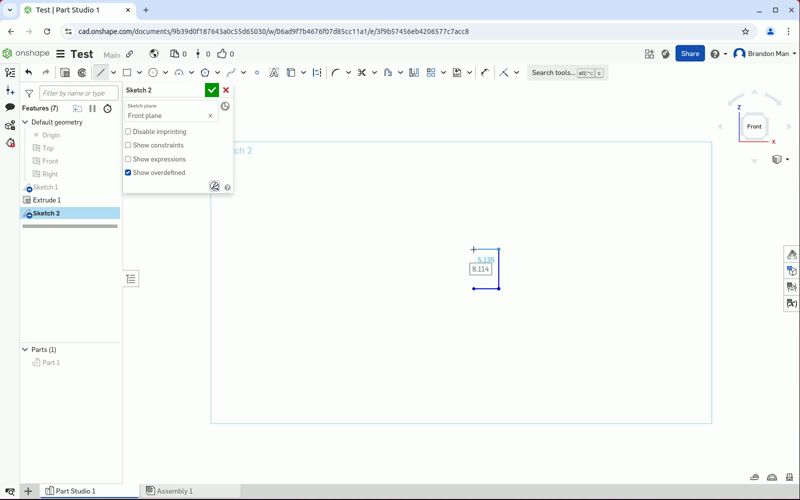
key_up(shift)
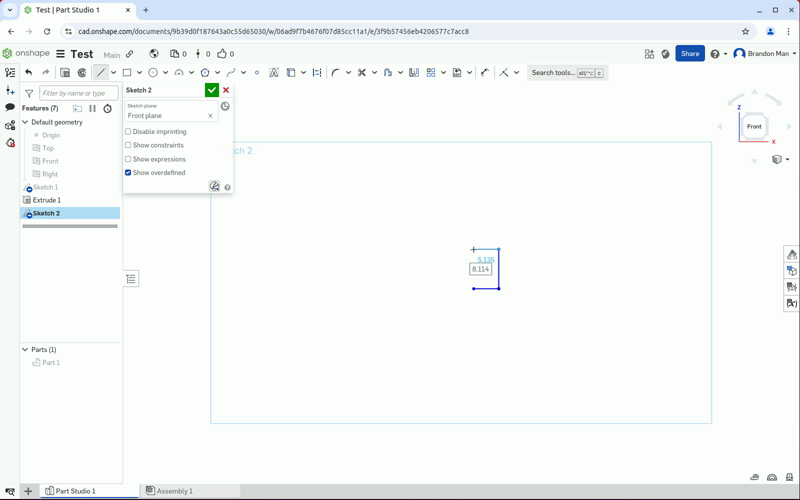
mouse_move(503, 249)
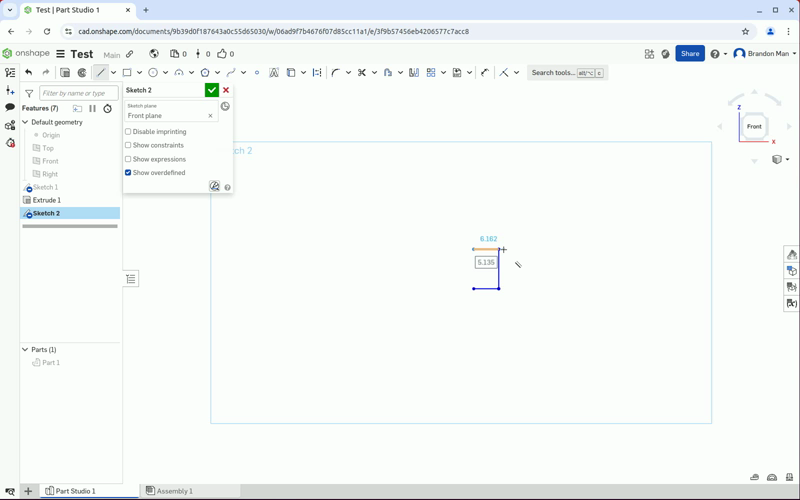
key_down(shift)
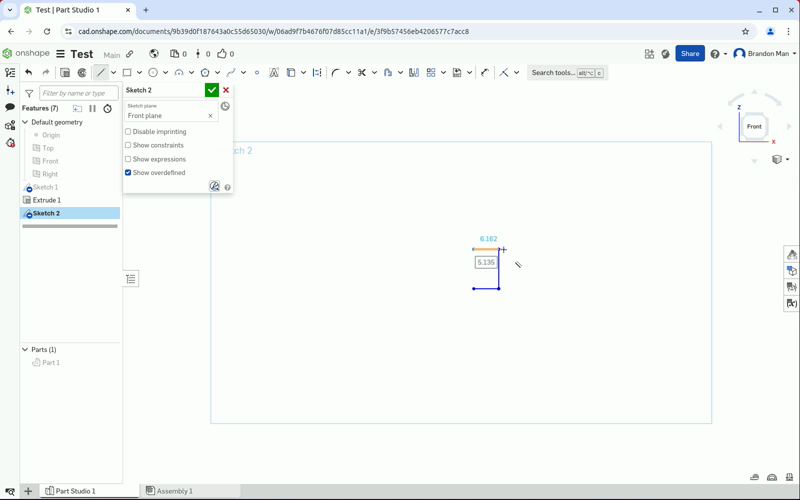
mouse_move(473, 288)
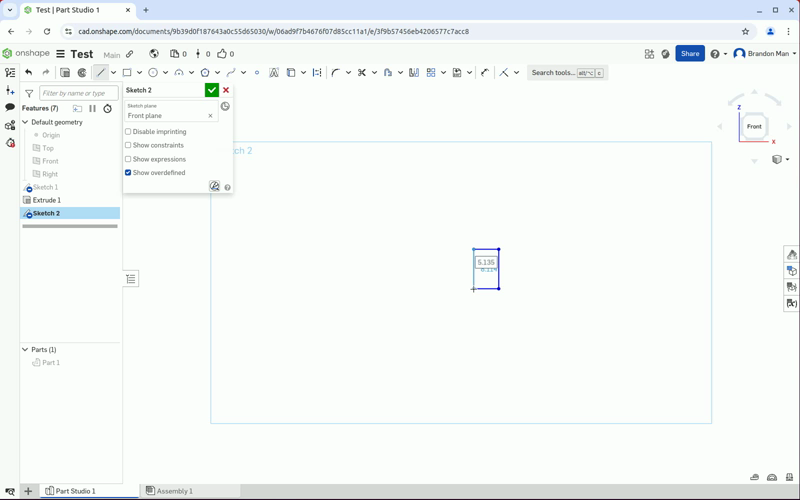
key_up(shift)
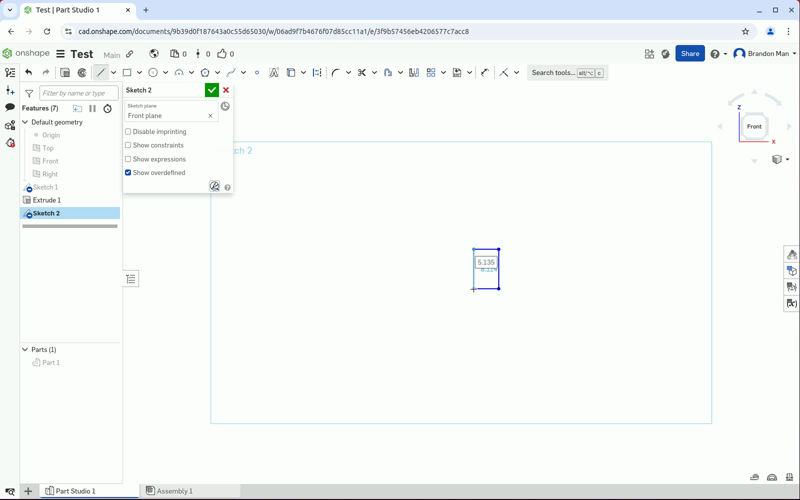
click(473, 288)
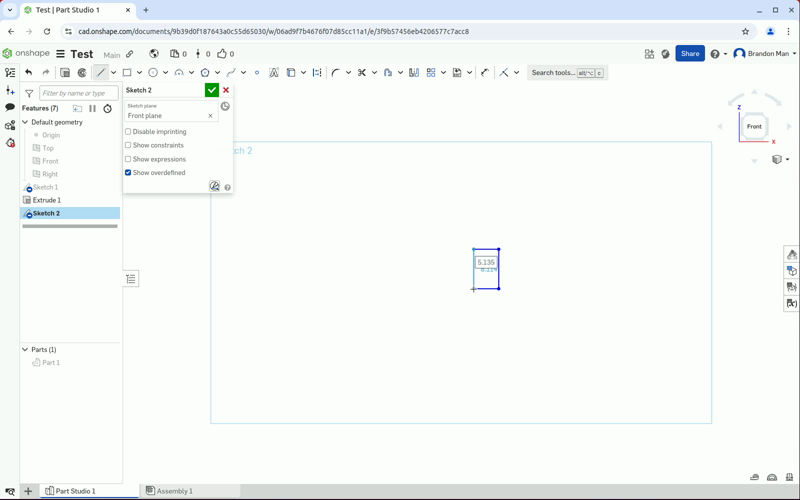
key(esc)
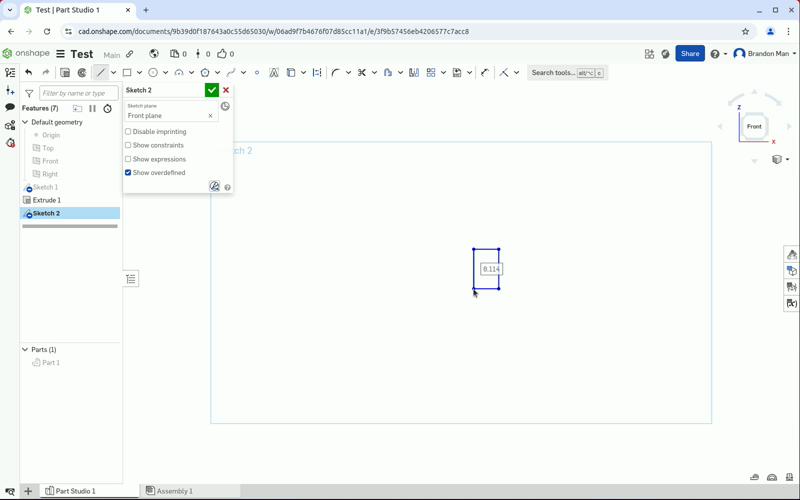
mouse_move(476, 263)
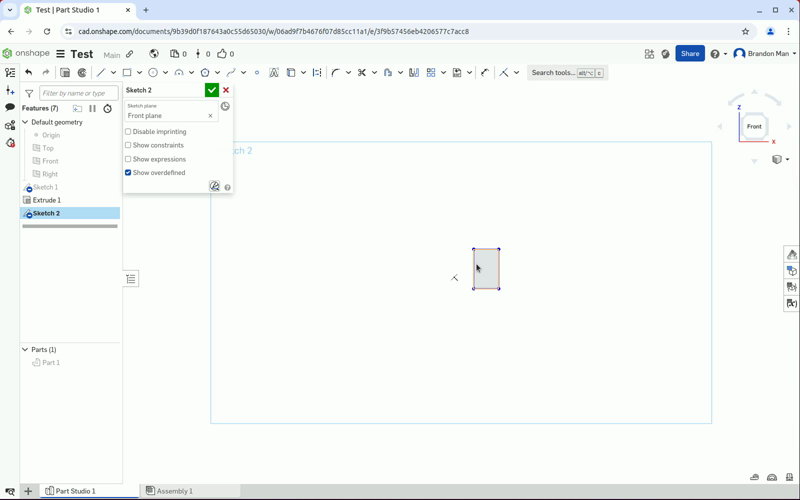
scroll(6)
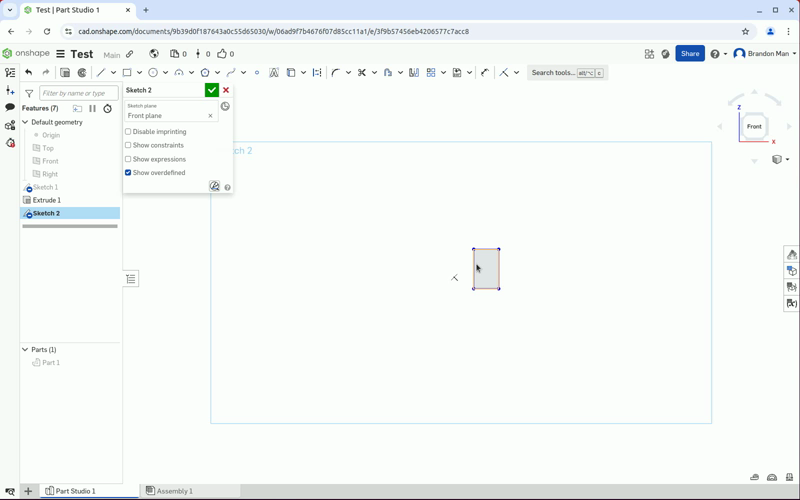
scroll(6)
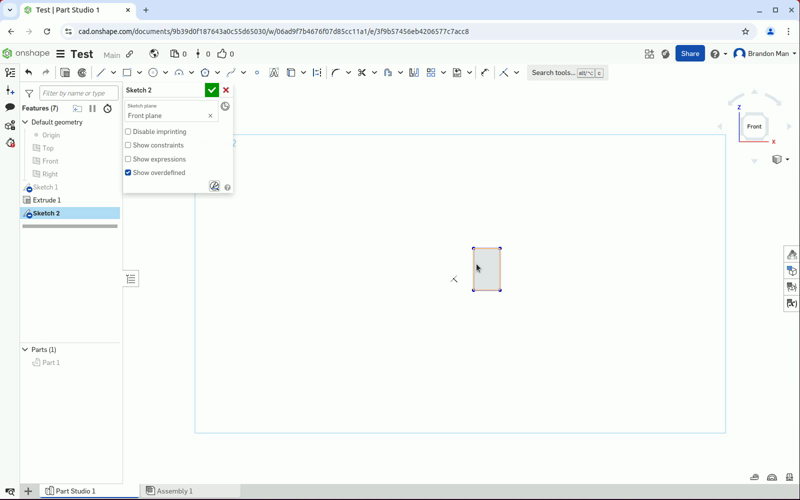
scroll(6)
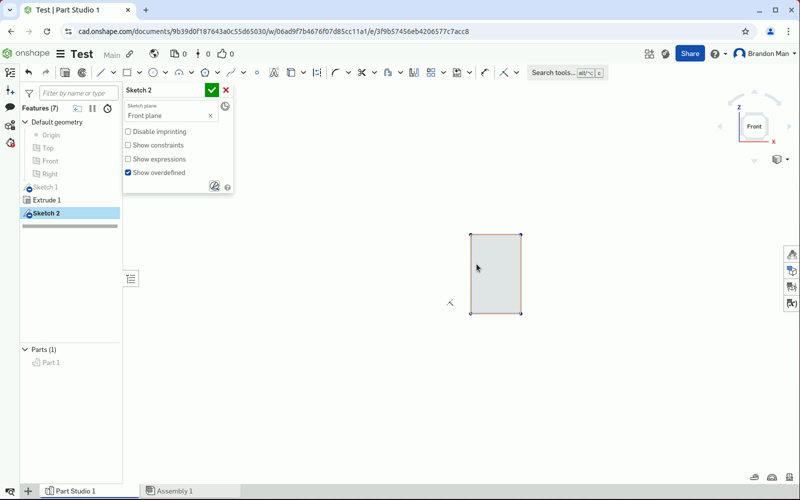
scroll(6)
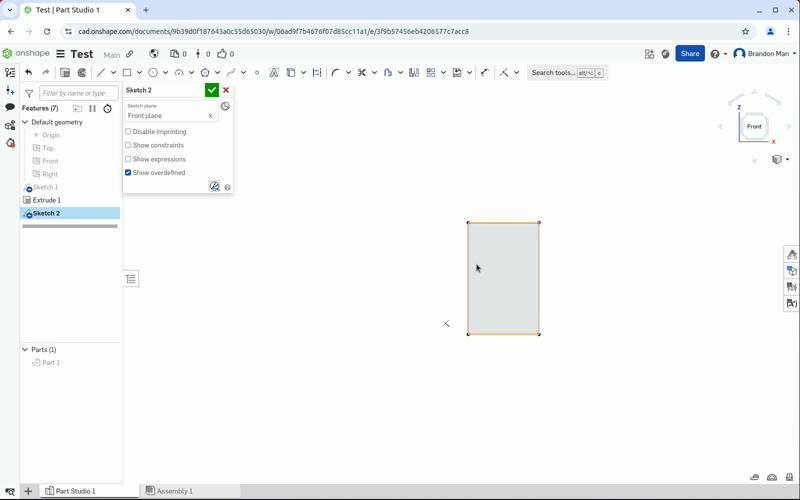
scroll(6)
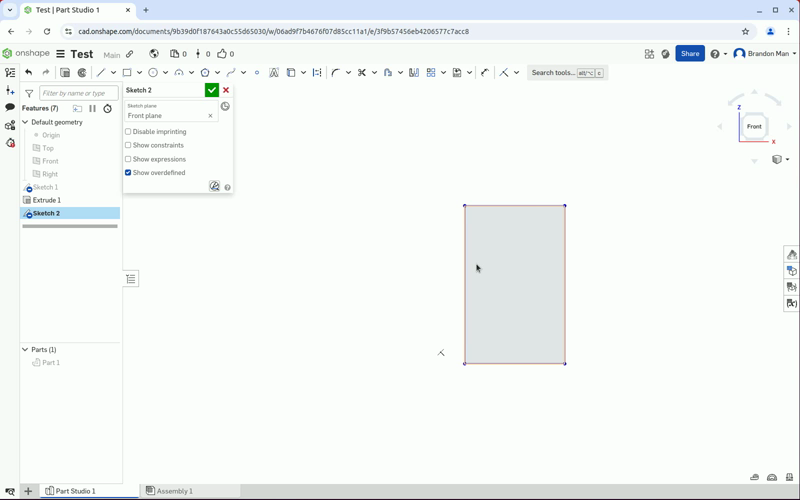
scroll(6)
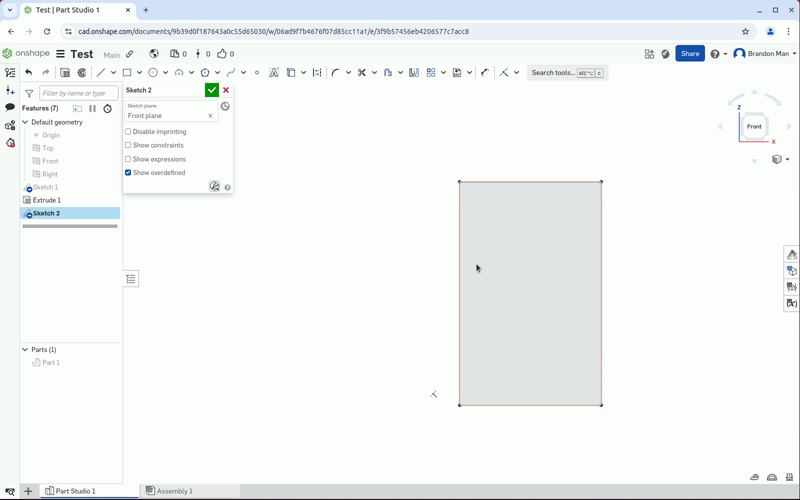
scroll(6)
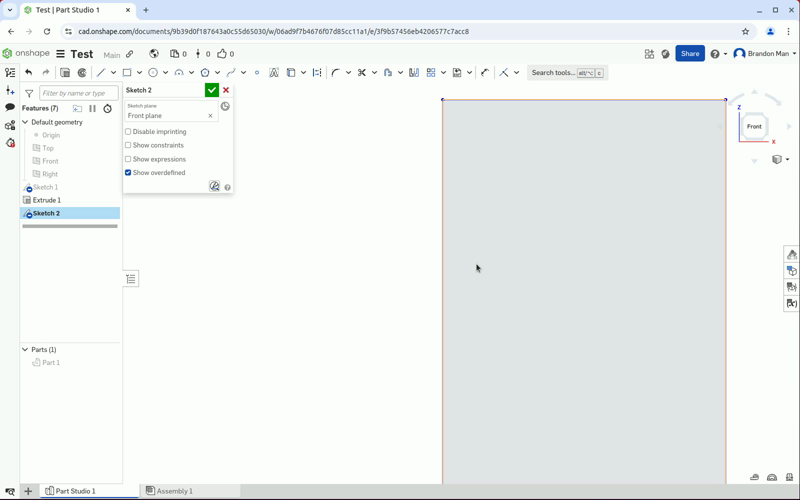
click(476, 263)
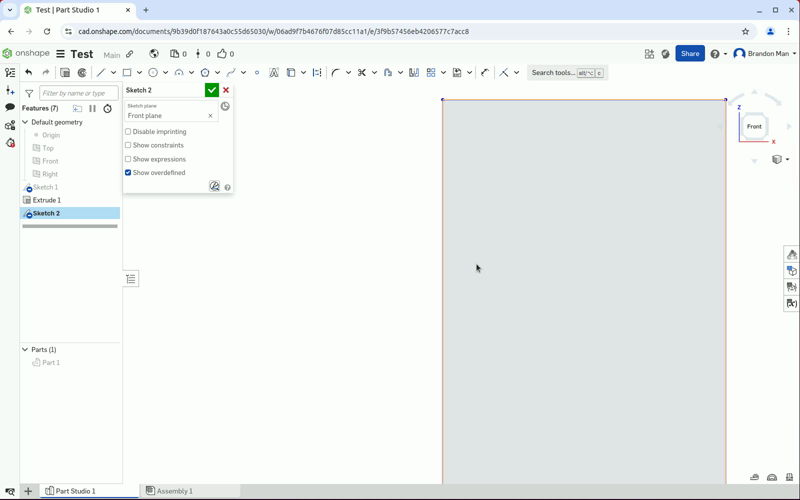
scroll(-6)
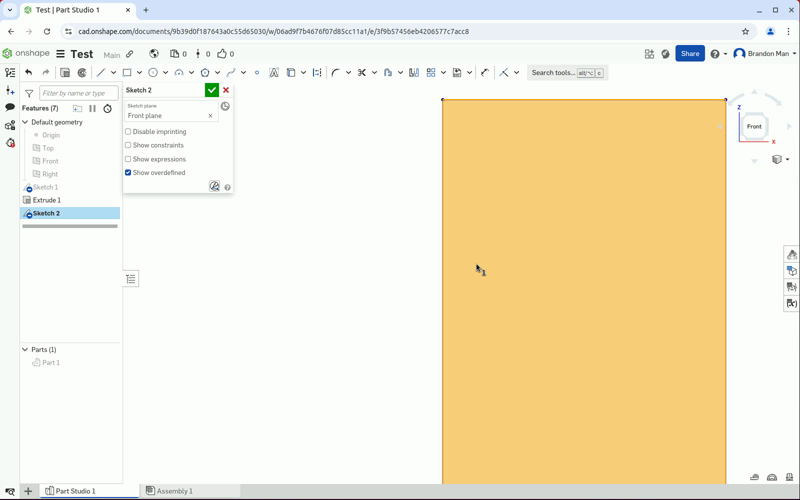
scroll(-6)
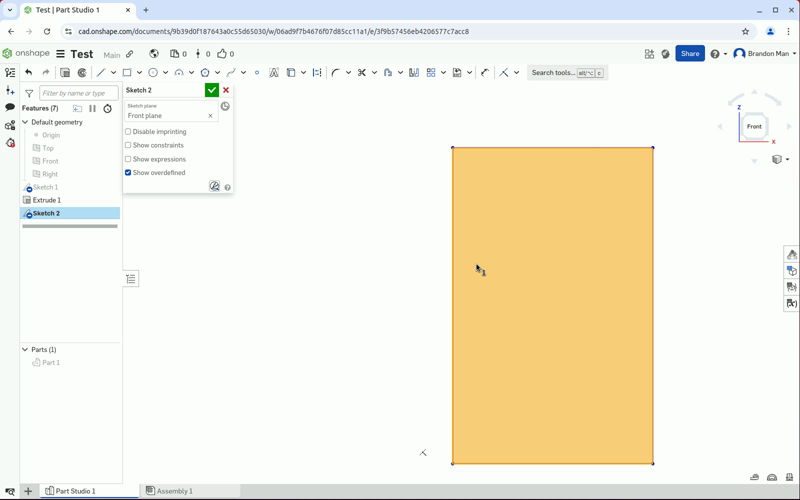
scroll(-6)
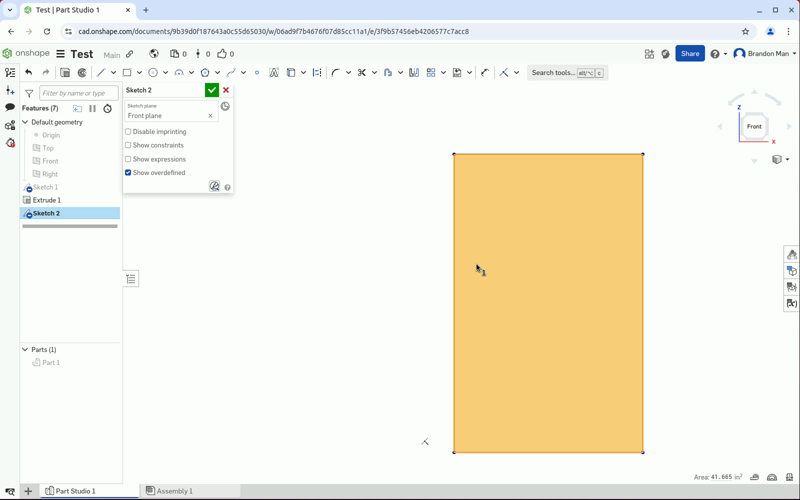
scroll(-6)
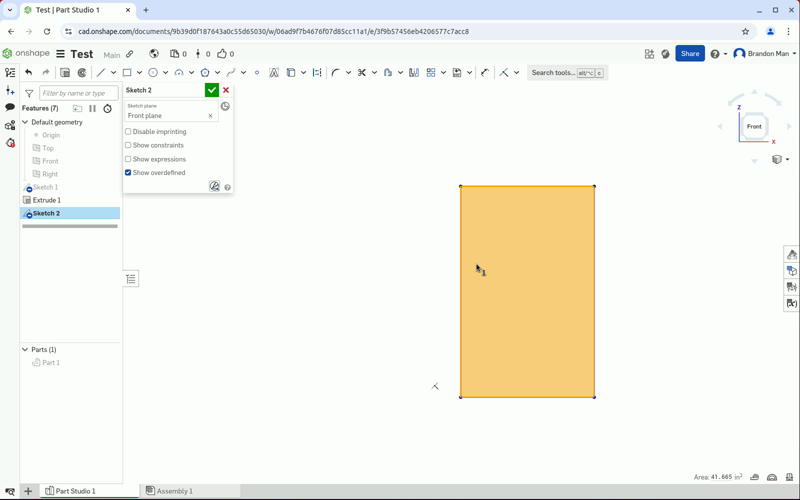
scroll(-6)
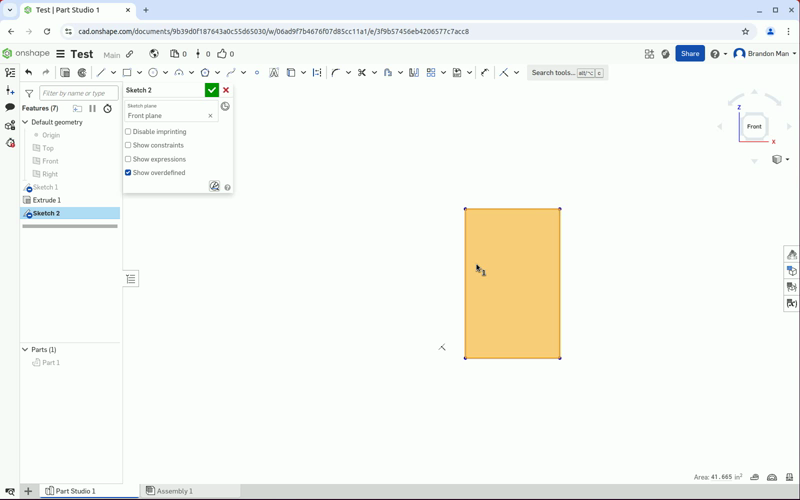
scroll(-6)
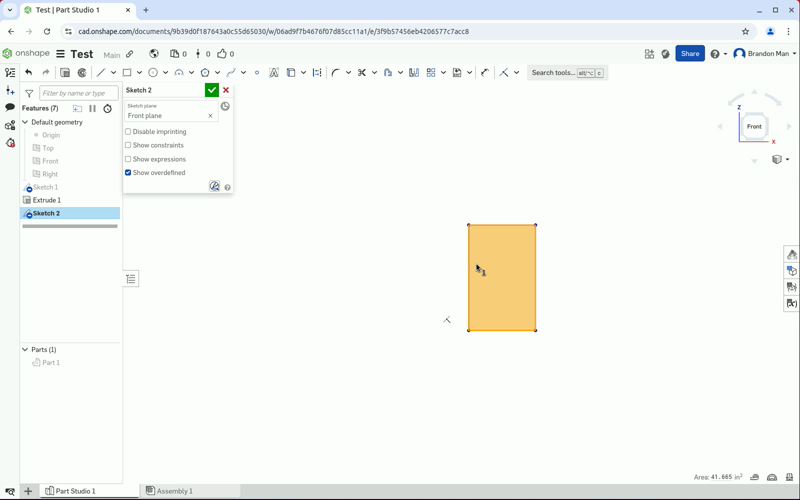
scroll(-6)
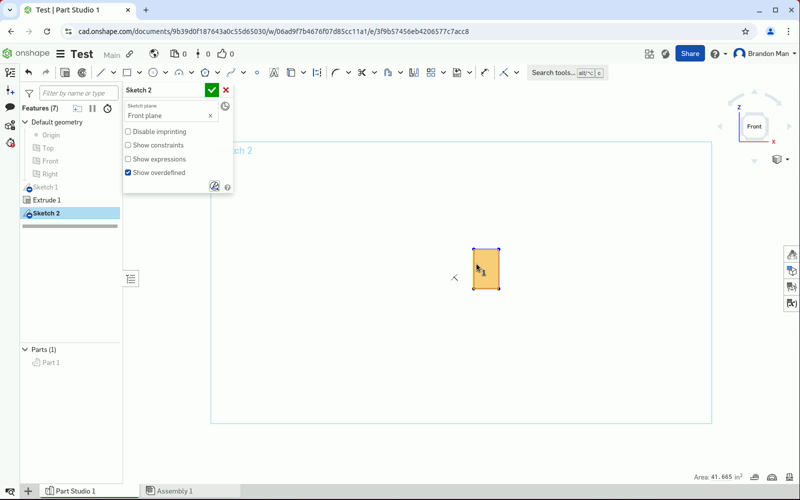
mouse_move(73, 352)
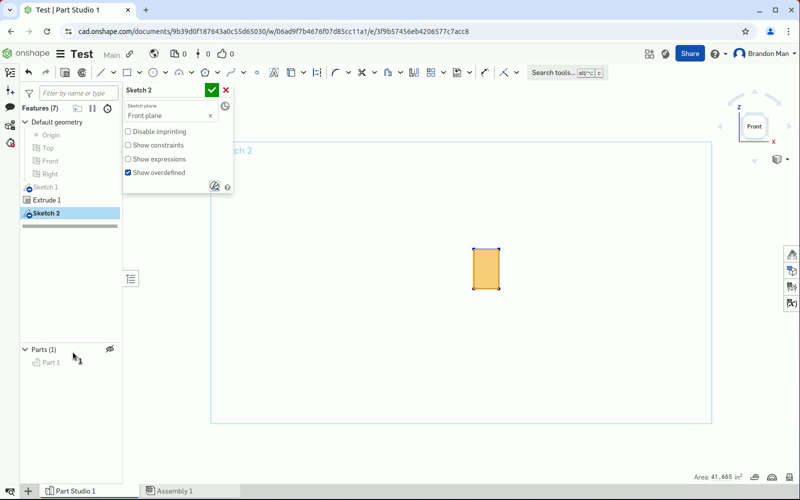
key(shift+y)
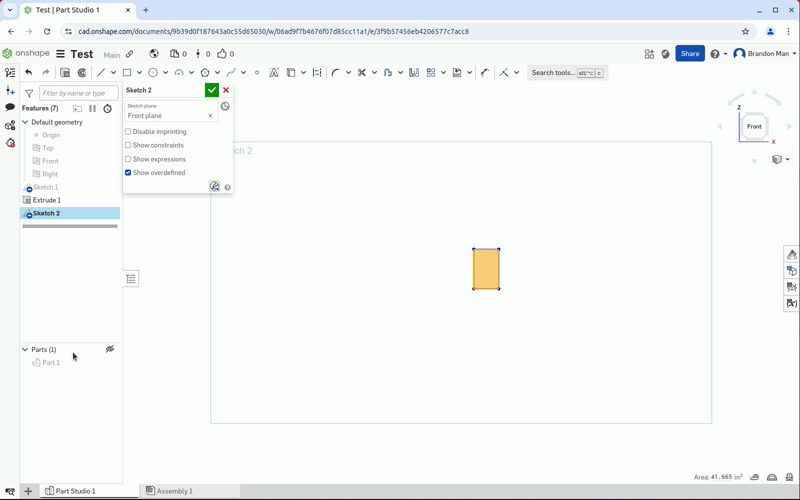
key(shift+e)
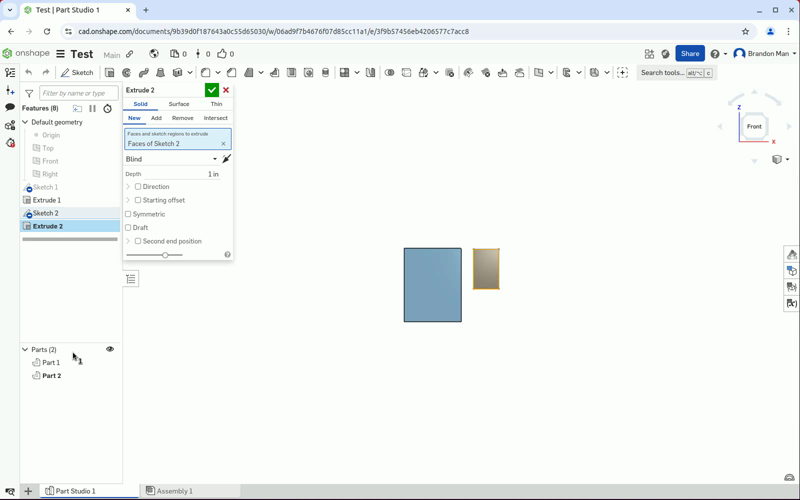
mouse_move(143, 106)
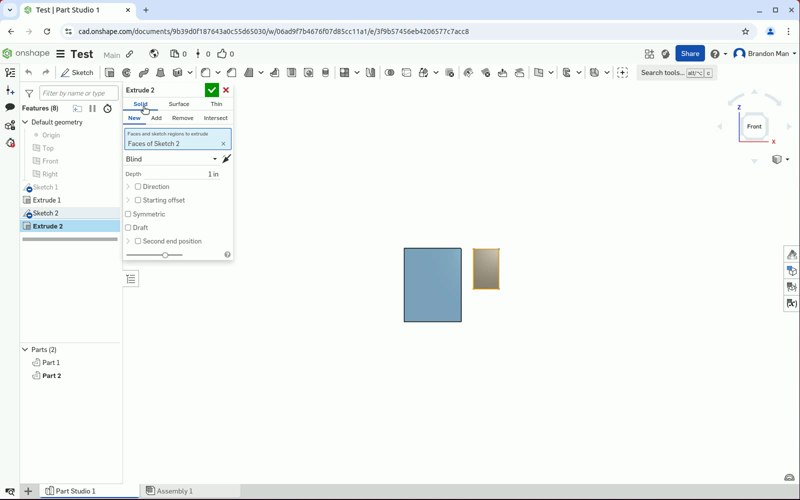
click(143, 106)
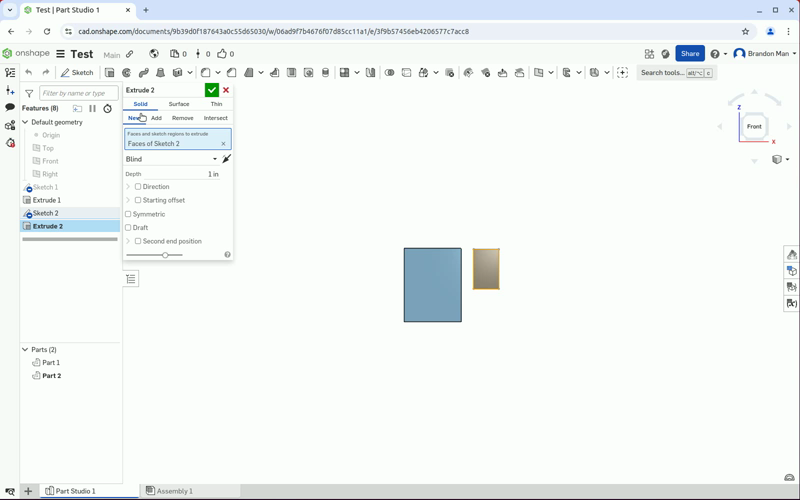
mouse_move(137, 120)
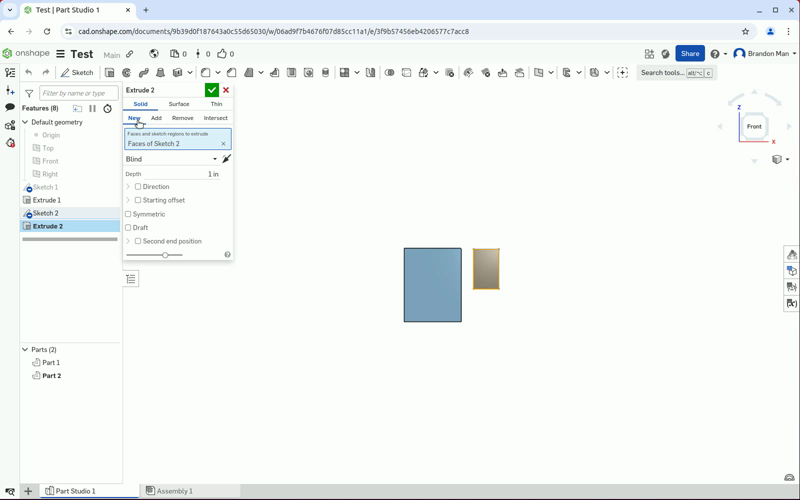
click(137, 120)
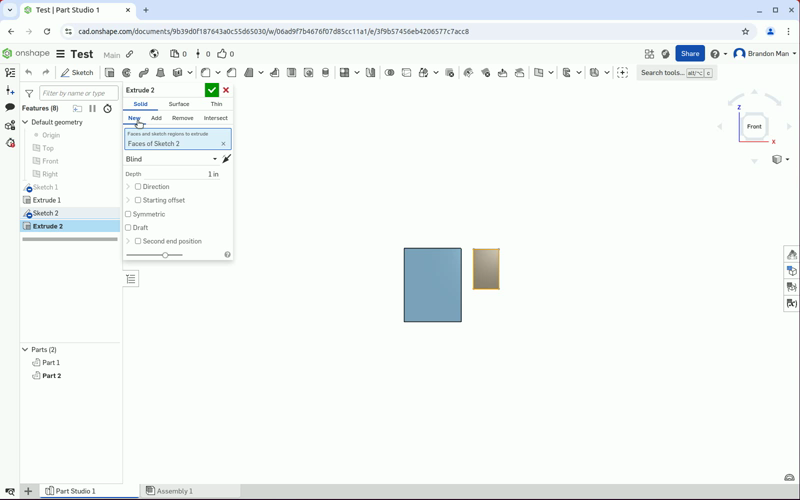
key(tab, 4)
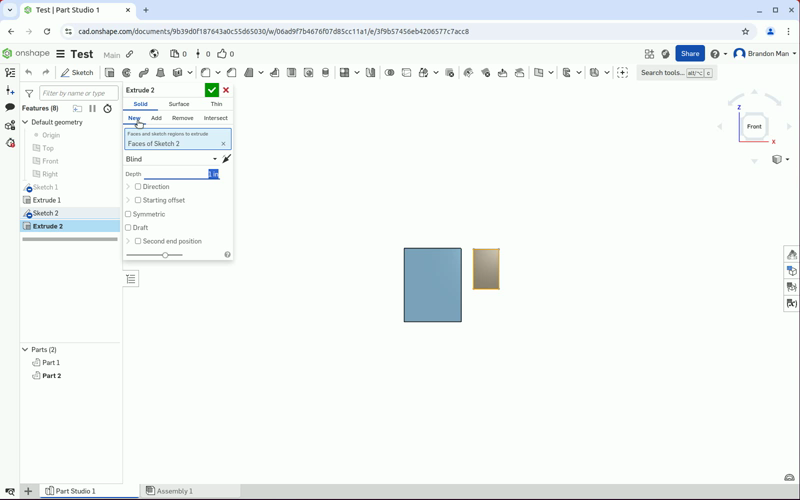
text(10.591)
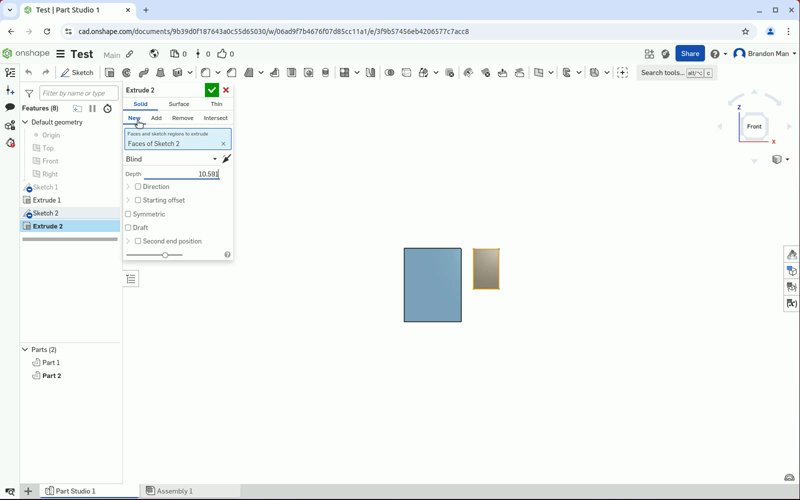
key(enter)
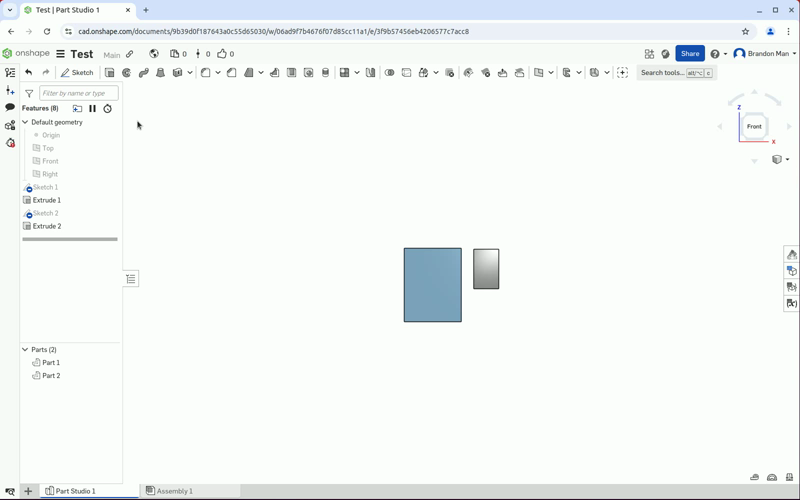
key(shift+h)
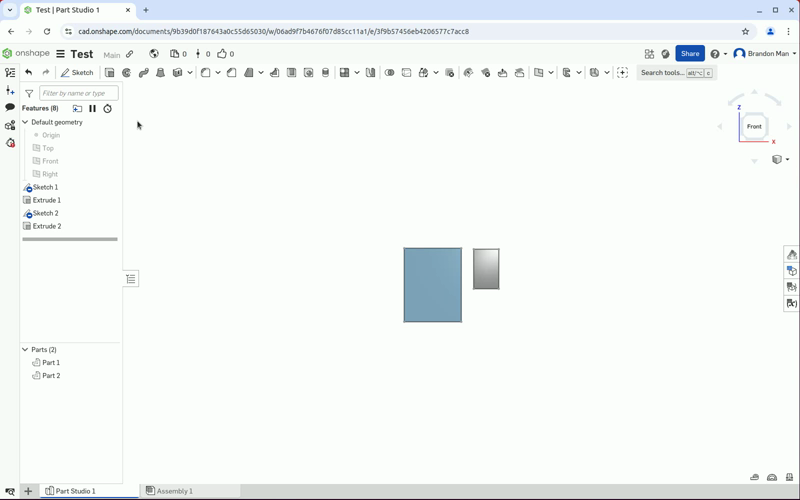
key(shift+h)
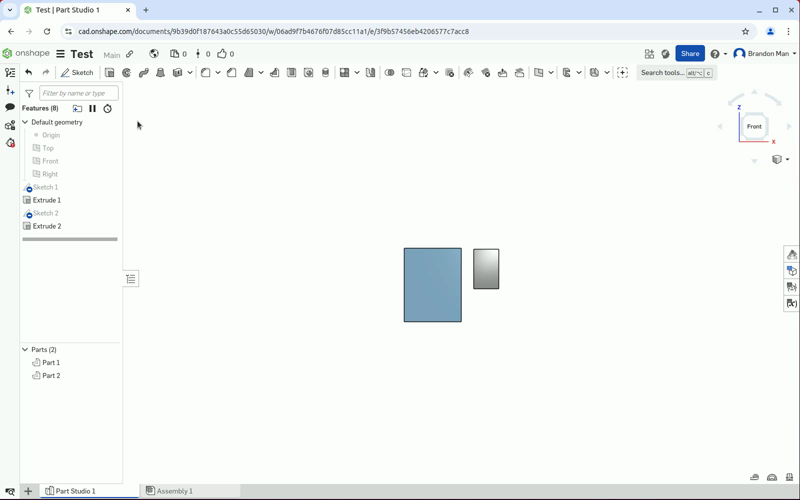
mouse_move(73, 189)
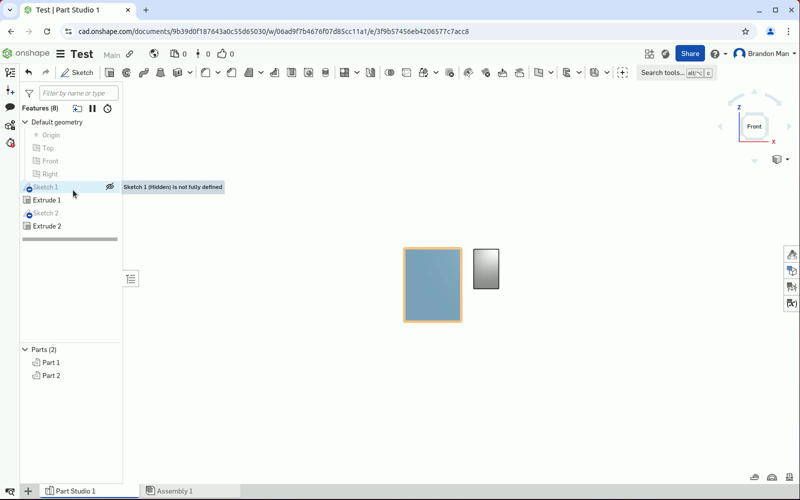
click(73, 189)
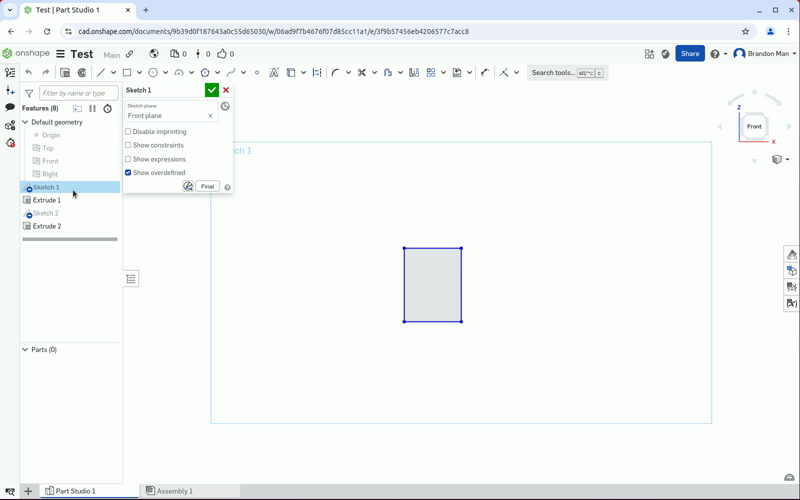
mouse_move(229, 92)
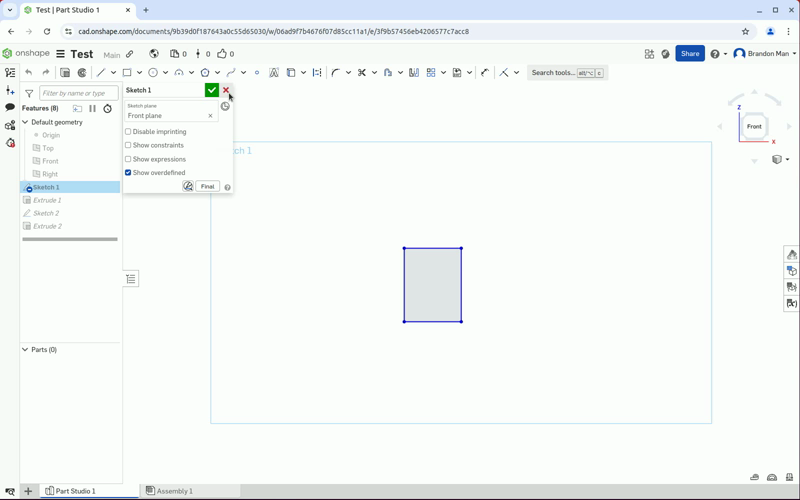
click(229, 92)
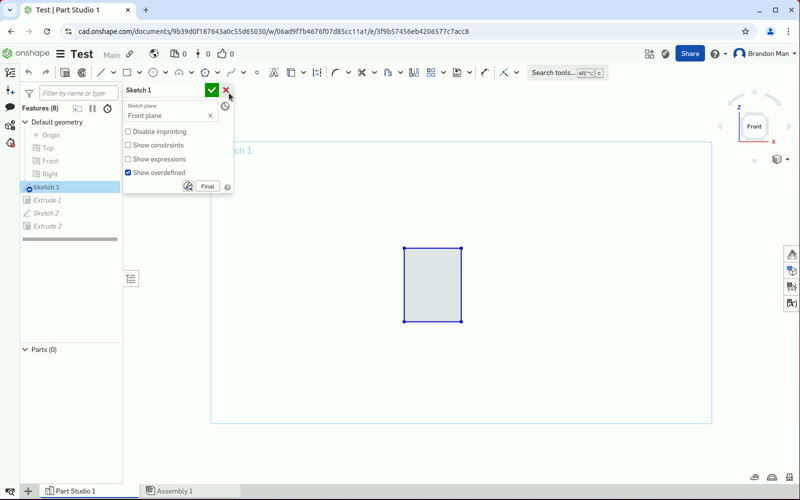
key(shift+s)
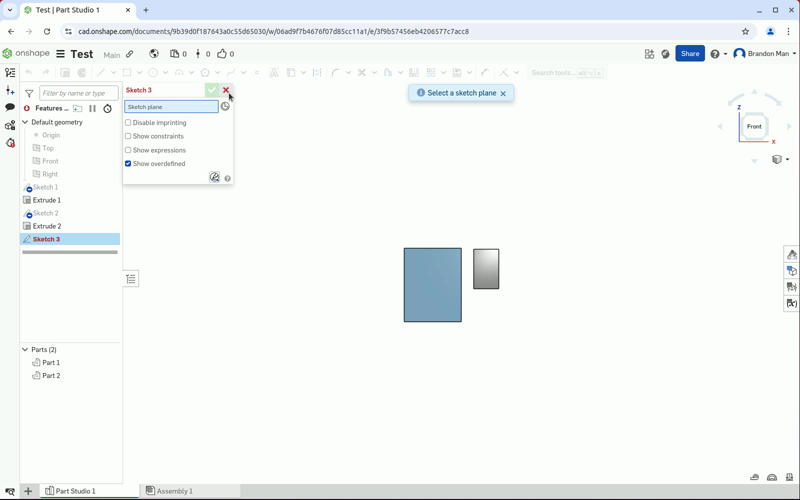
mouse_move(73, 163)
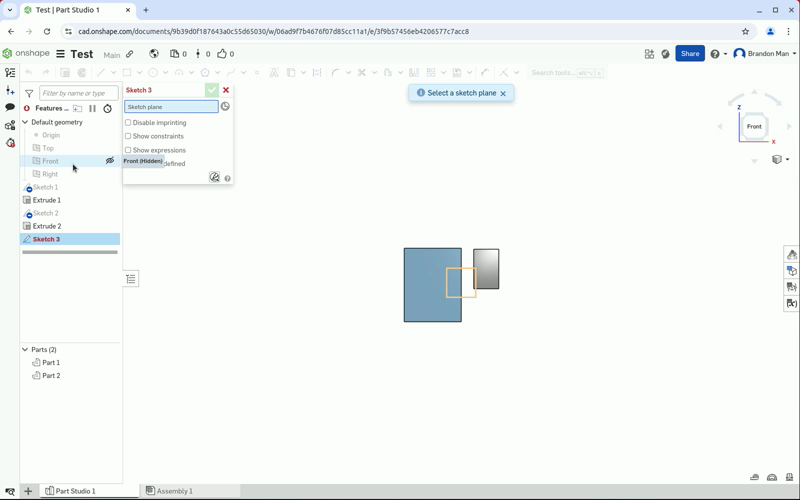
click(73, 163)
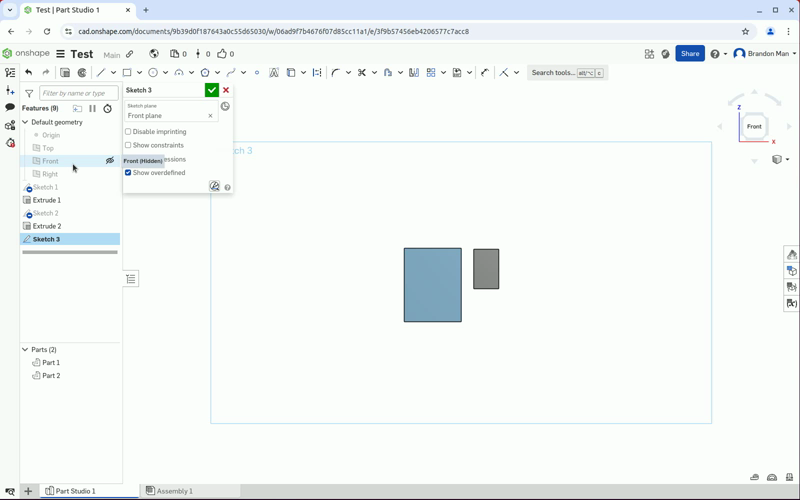
mouse_move(73, 352)
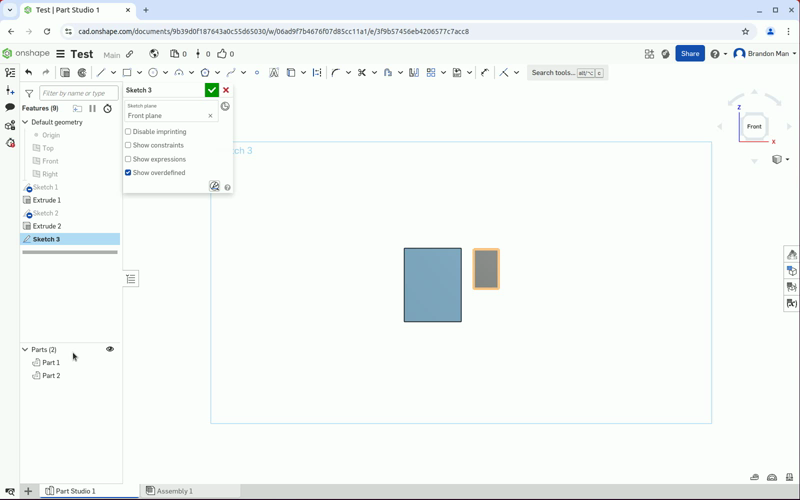
key(y)
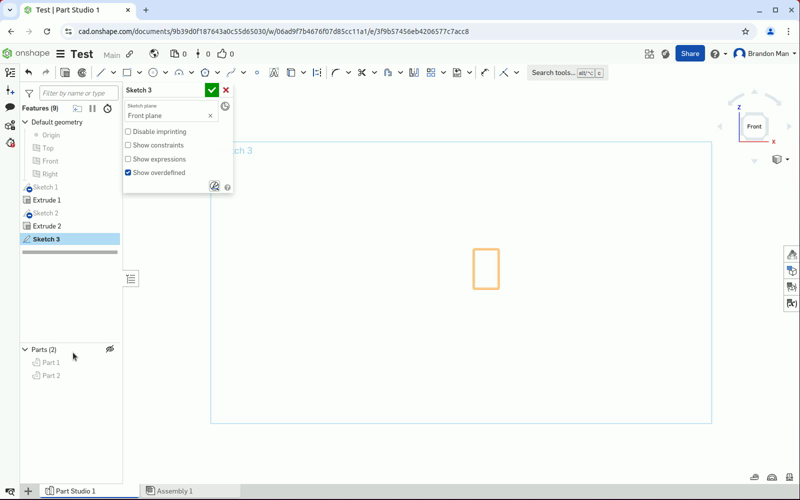
key(l)
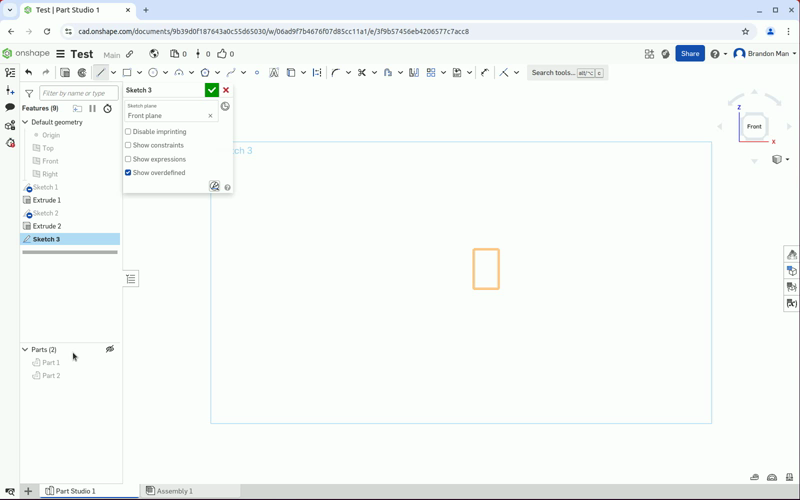
key_down(shift)
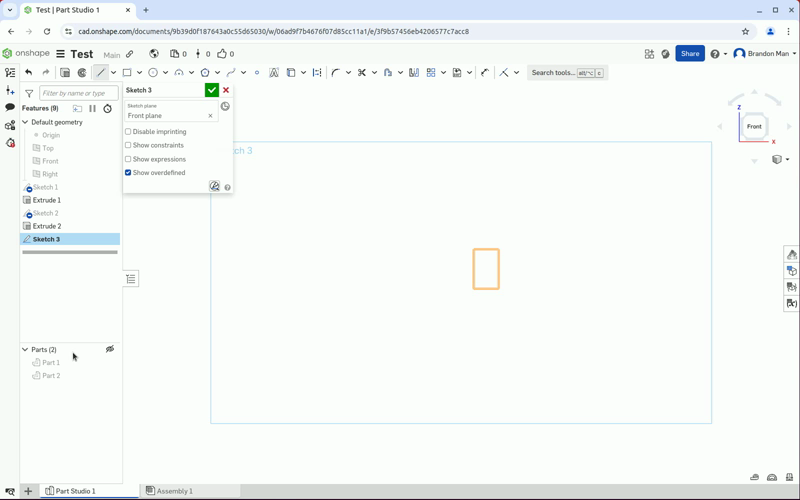
mouse_move(522, 292)
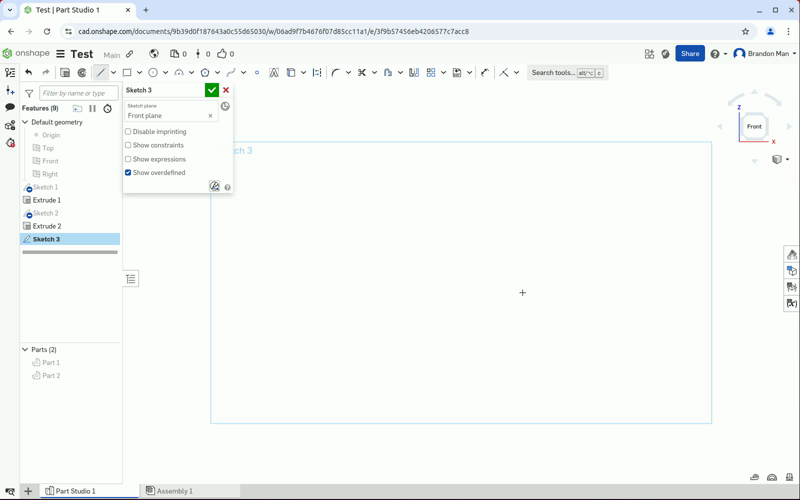
click(522, 292)
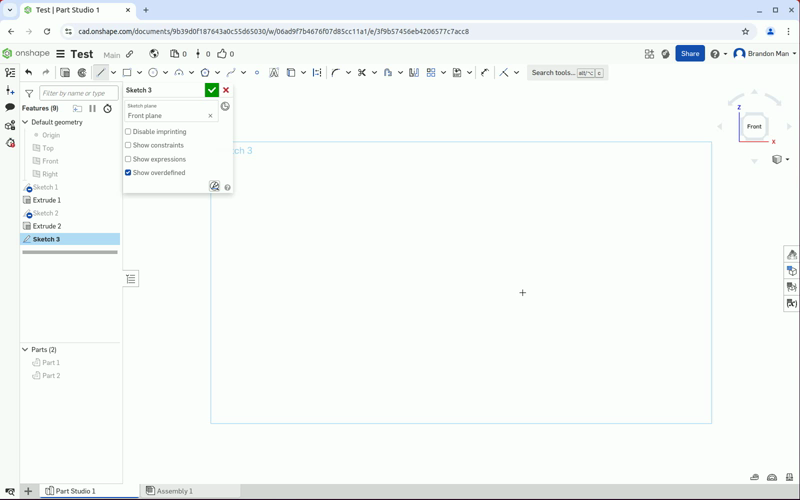
key_up(shift)
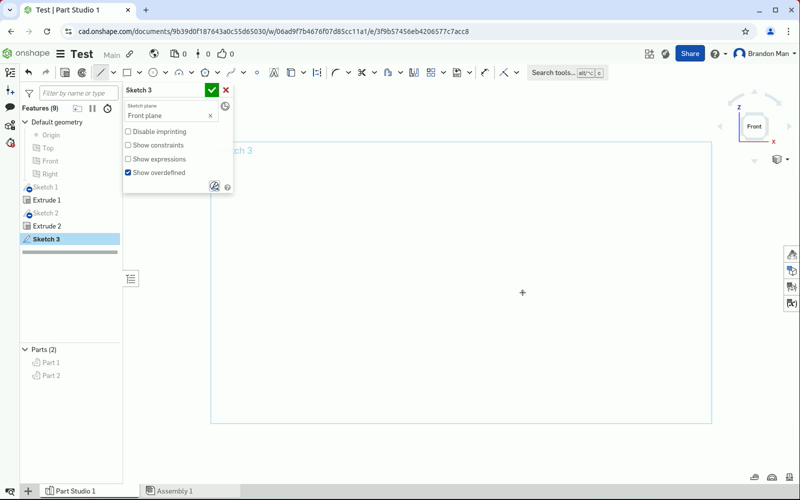
key_down(shift)
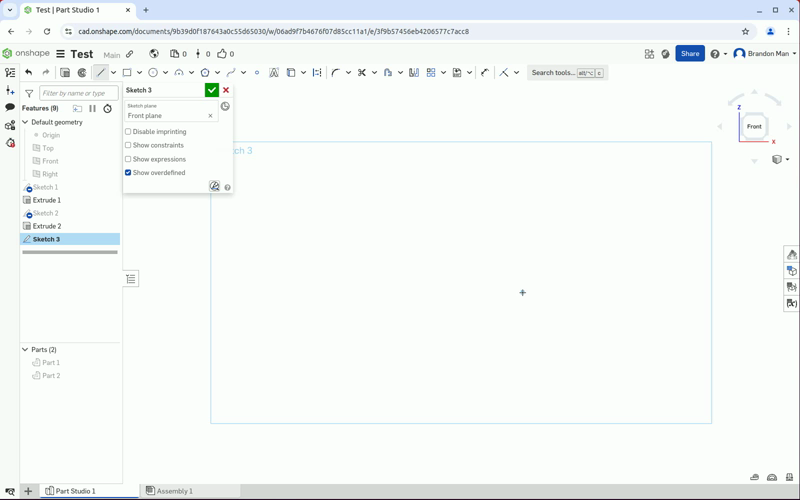
mouse_move(552, 292)
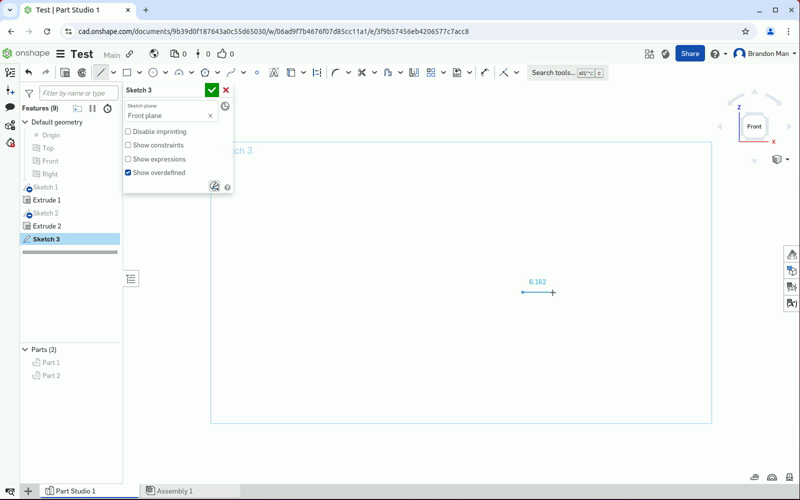
mouse_move(571, 292)
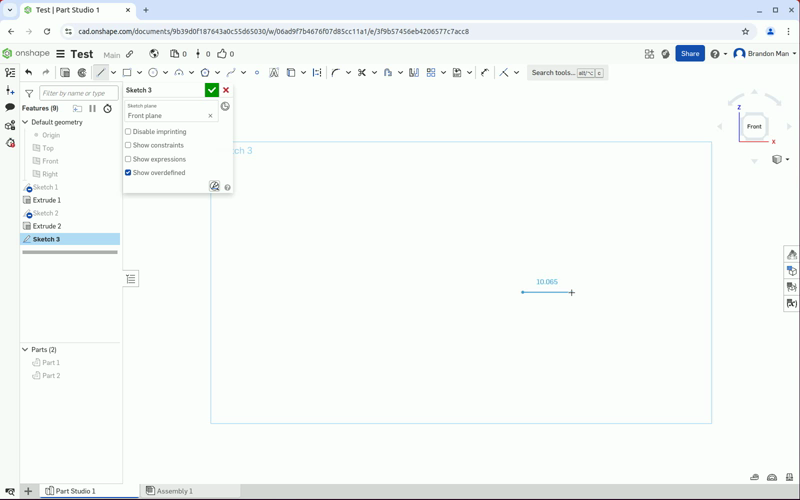
click(571, 292)
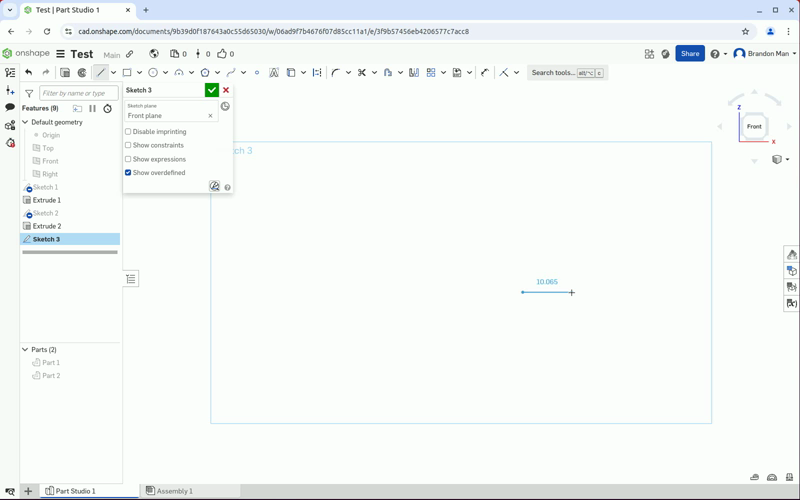
key_up(shift)
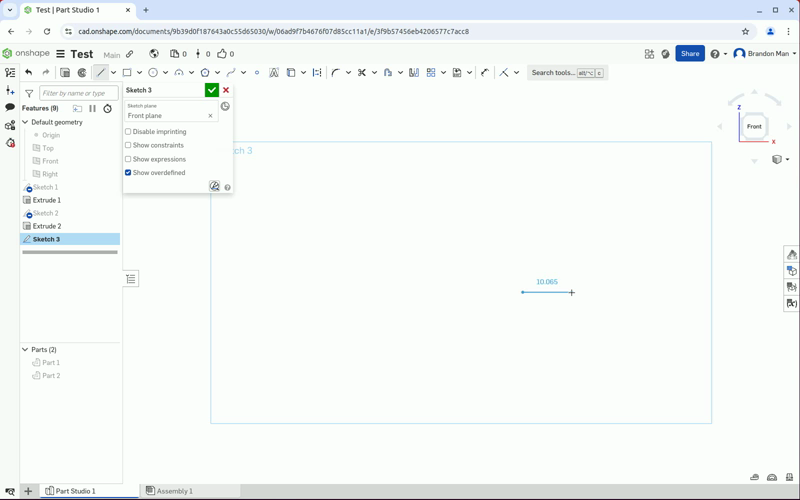
key_down(shift)
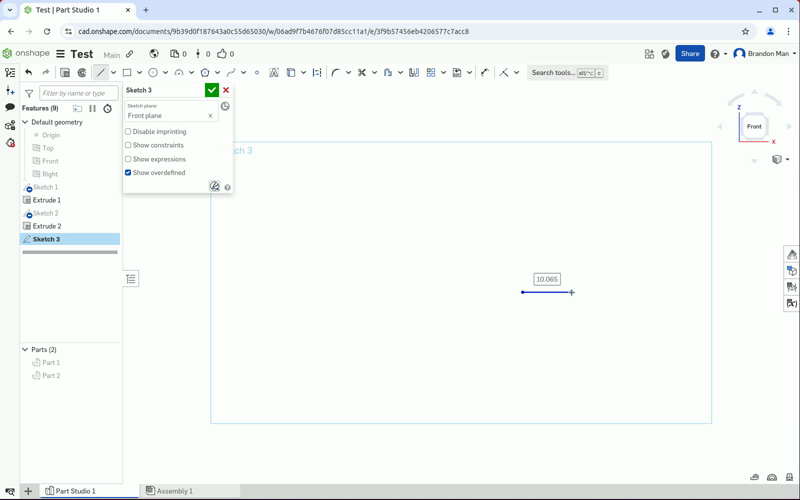
mouse_move(589, 292)
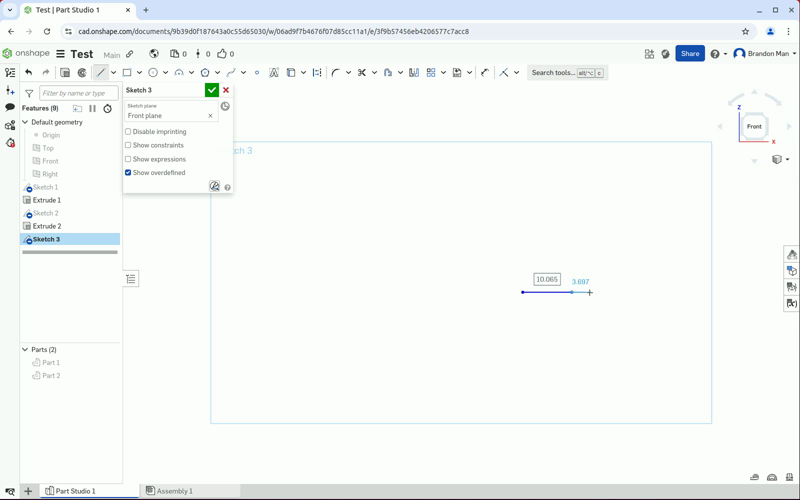
mouse_move(571, 240)
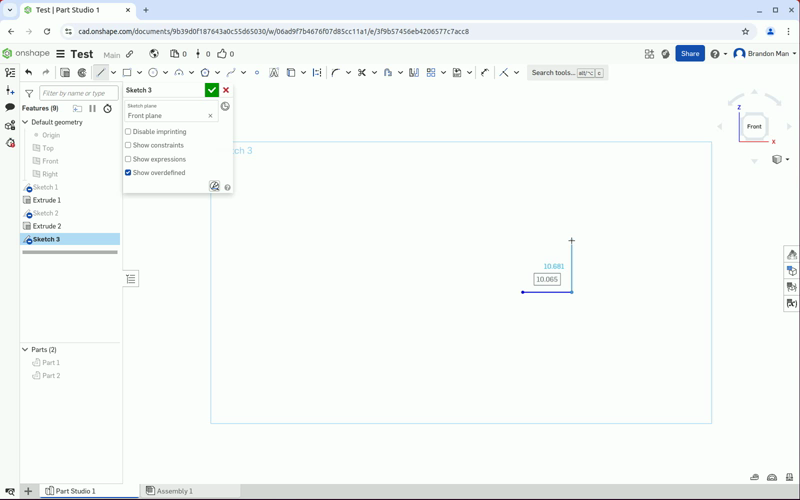
click(571, 240)
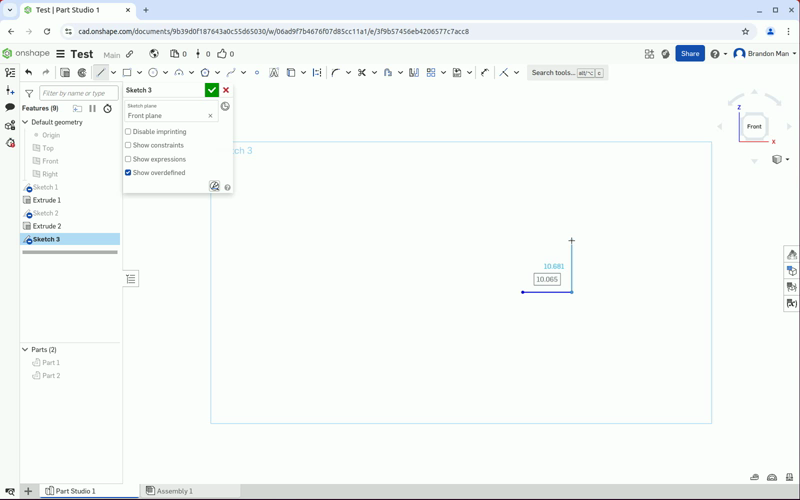
key_up(shift)
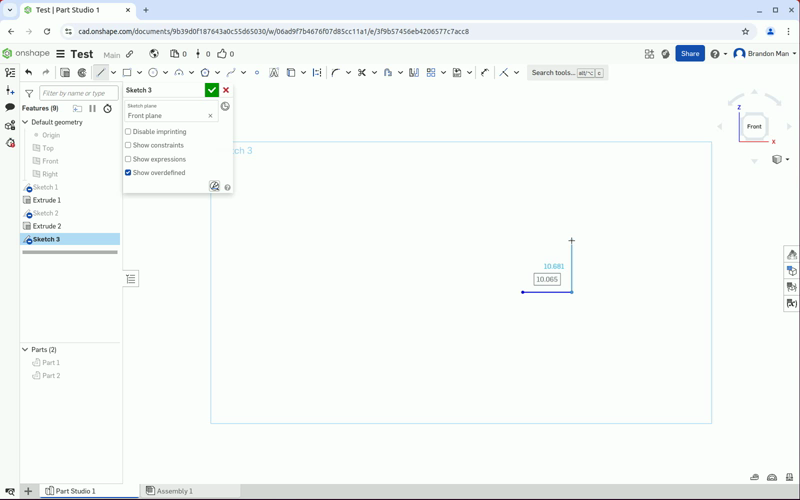
key_down(shift)
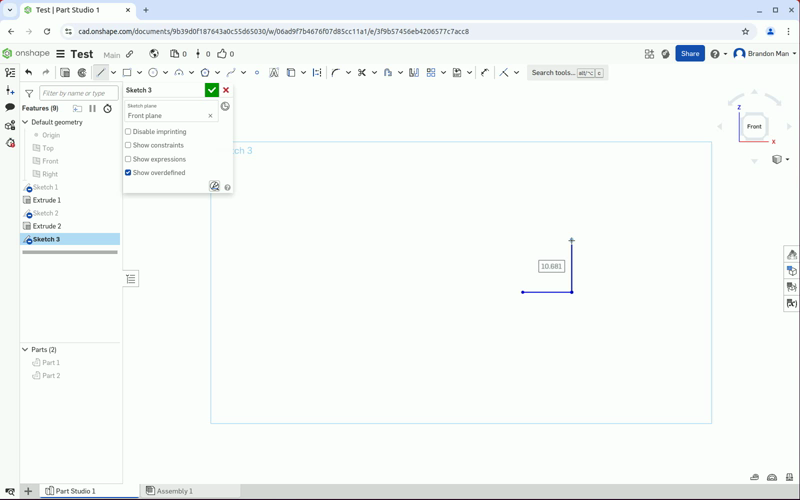
mouse_move(589, 240)
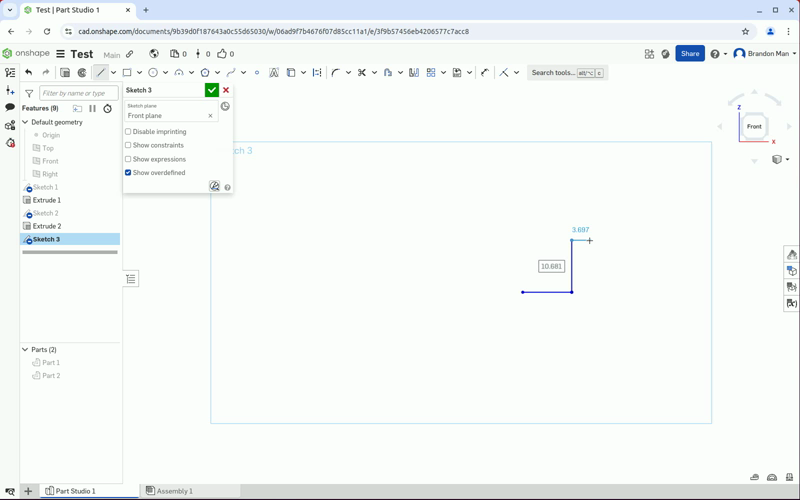
mouse_move(522, 240)
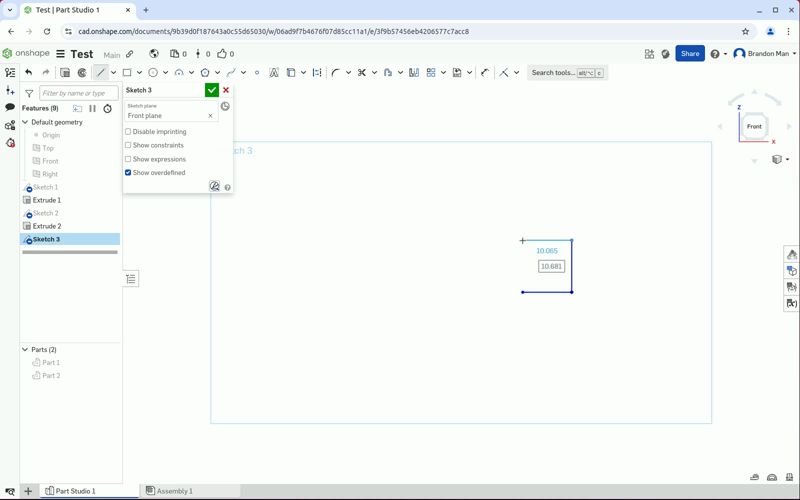
click(522, 240)
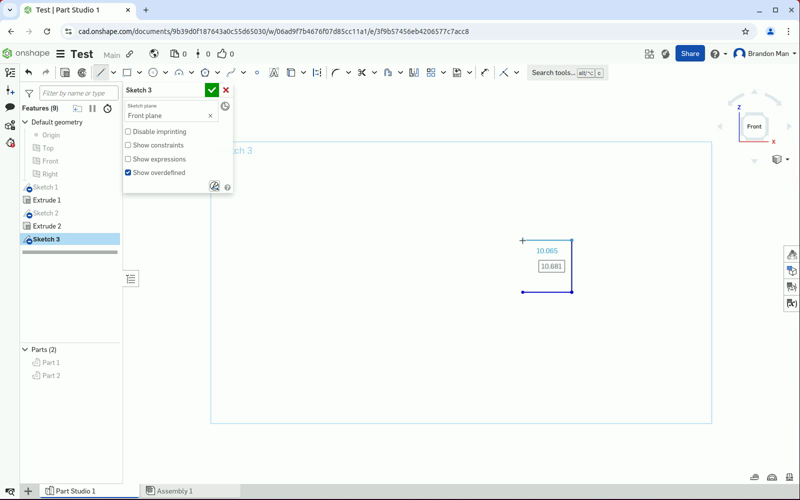
key_up(shift)
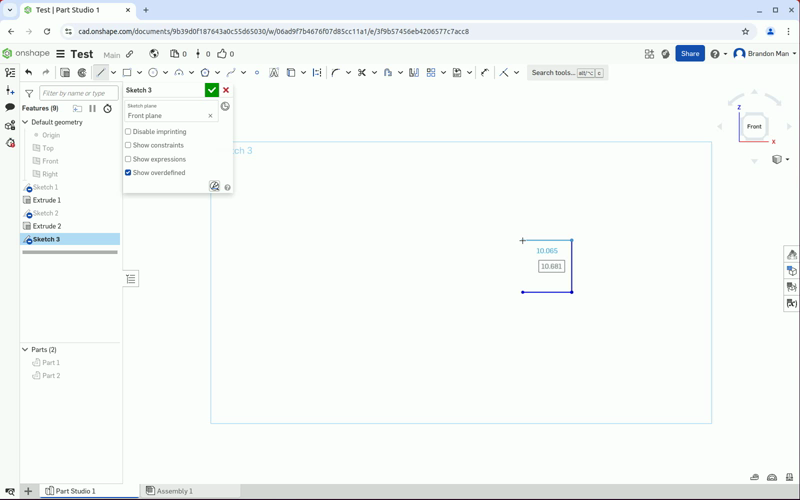
mouse_move(552, 240)
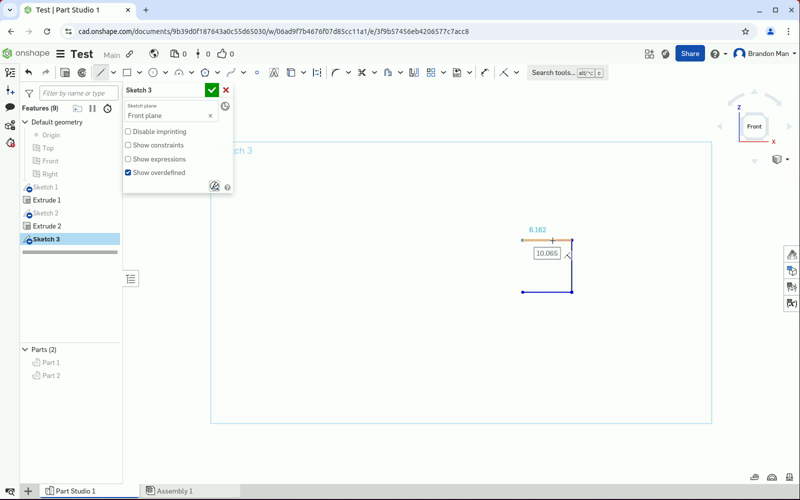
key_down(shift)
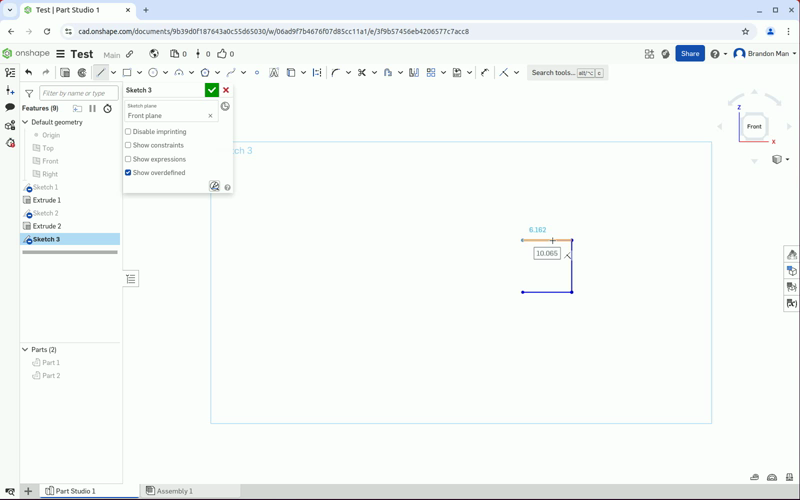
mouse_move(522, 292)
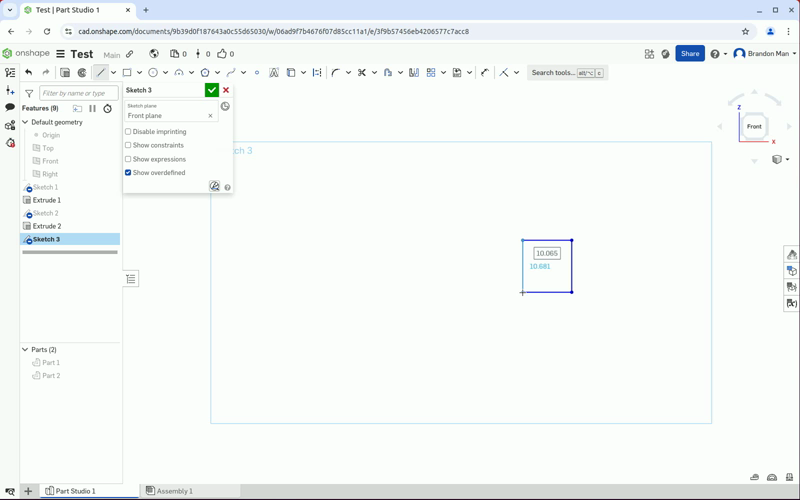
key_up(shift)
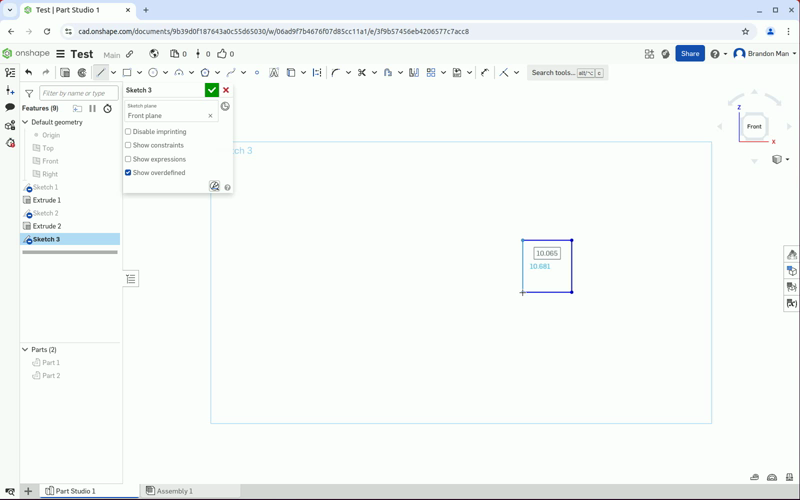
click(522, 292)
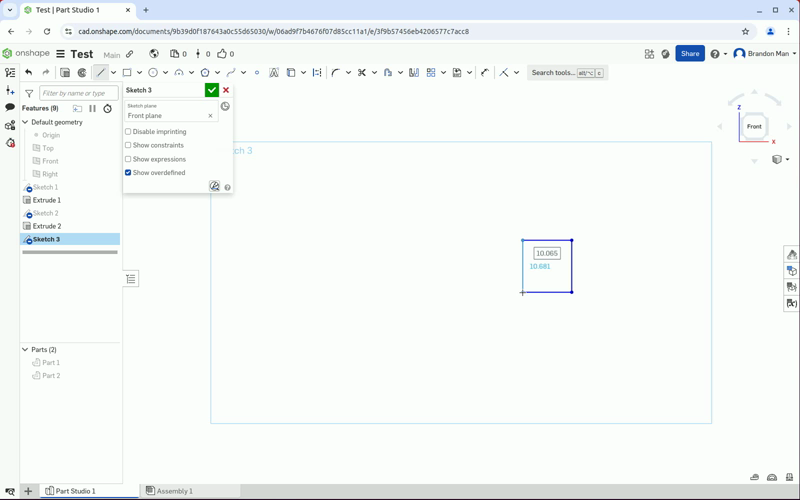
key(esc)
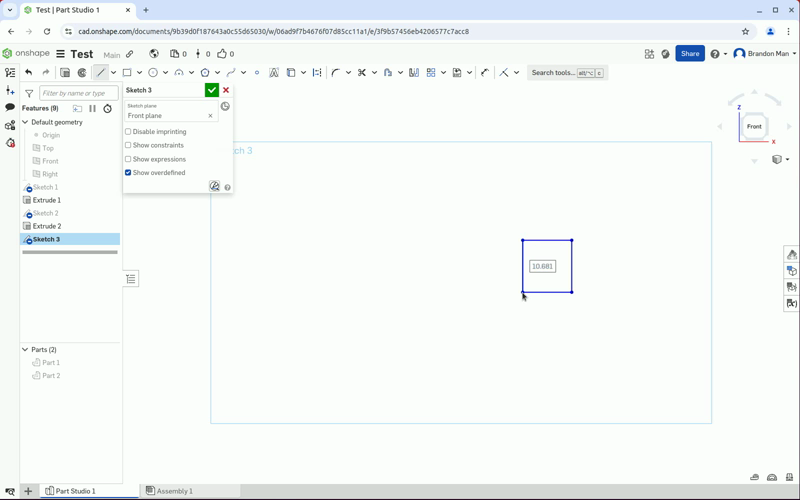
mouse_move(542, 259)
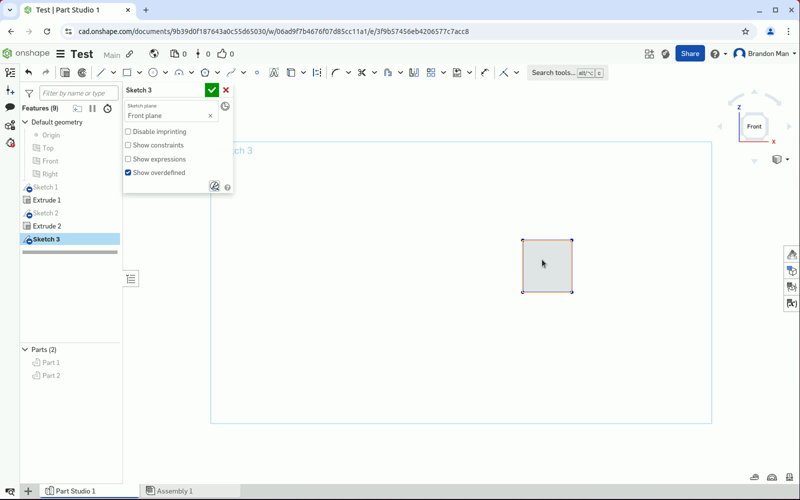
click(542, 259)
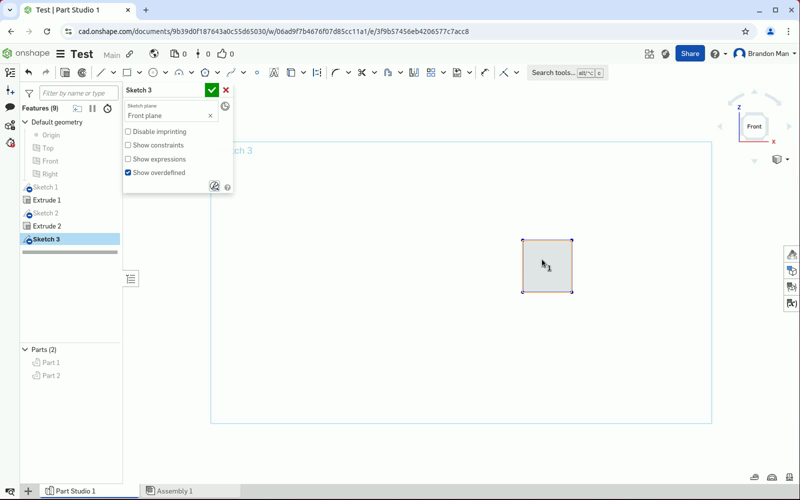
mouse_move(73, 352)
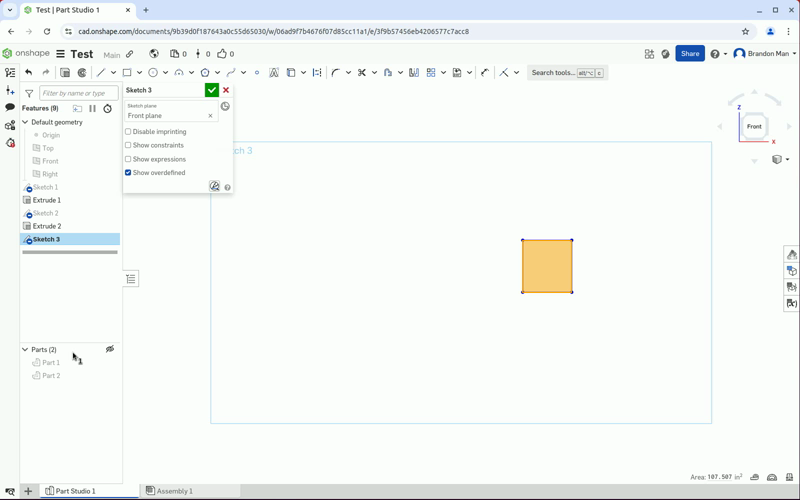
key(shift+y)
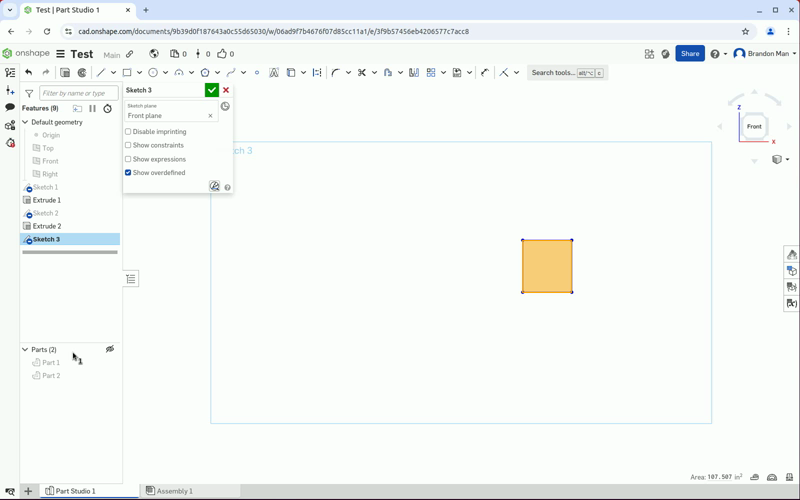
key(shift+e)
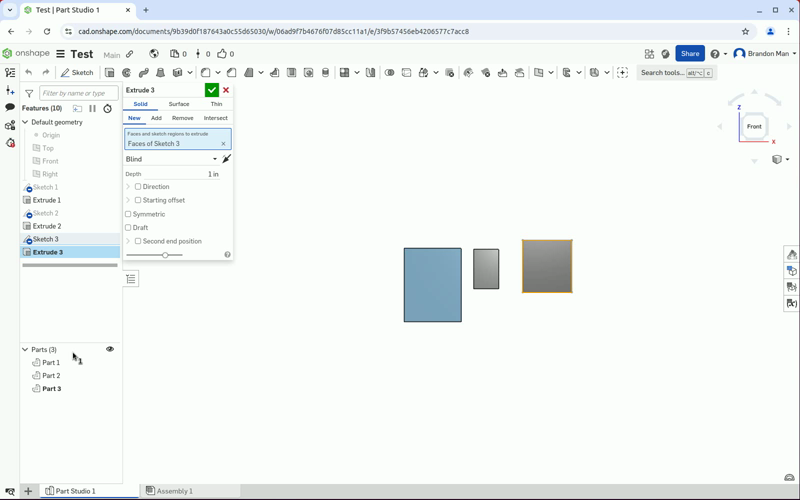
mouse_move(143, 106)
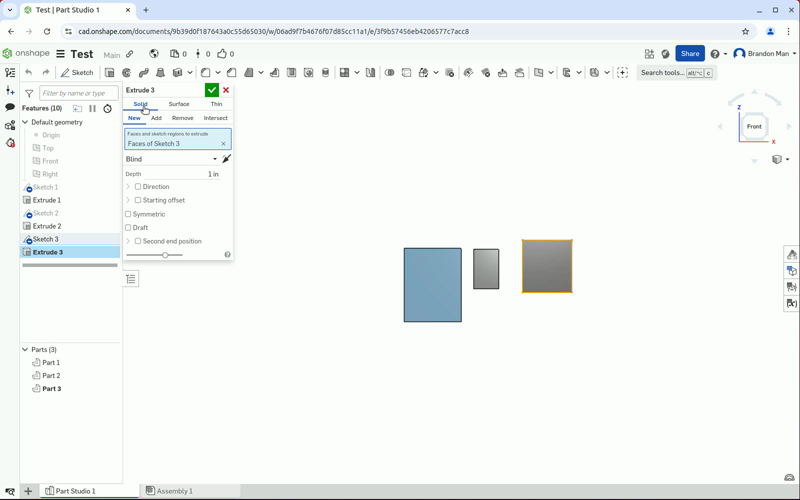
click(143, 106)
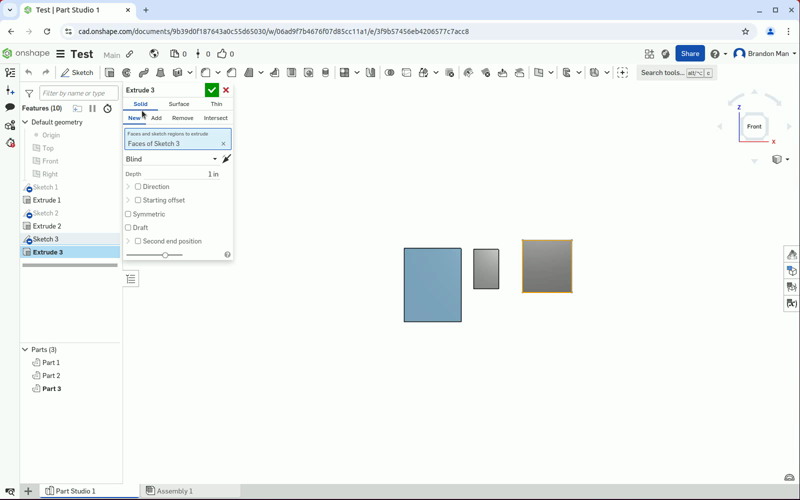
mouse_move(137, 120)
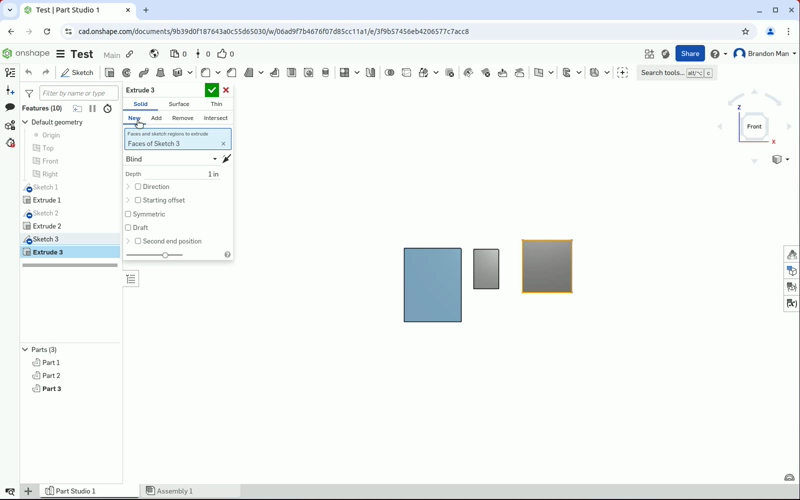
click(137, 120)
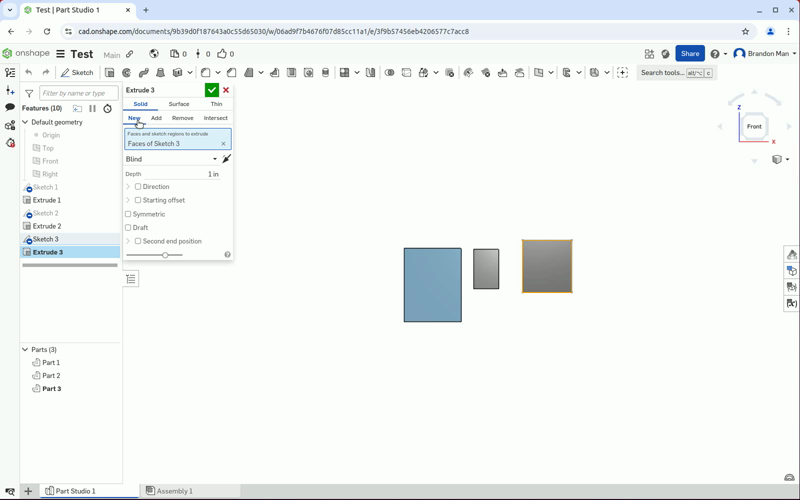
key(tab, 4)
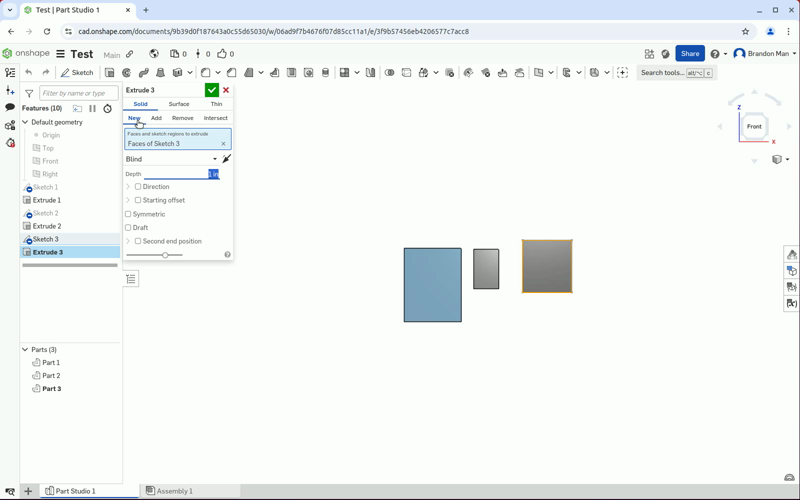
text(5.777)
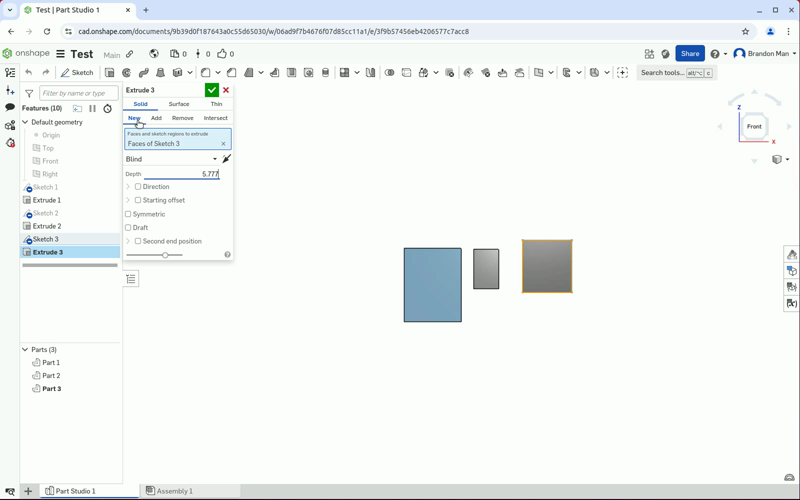
key(enter)
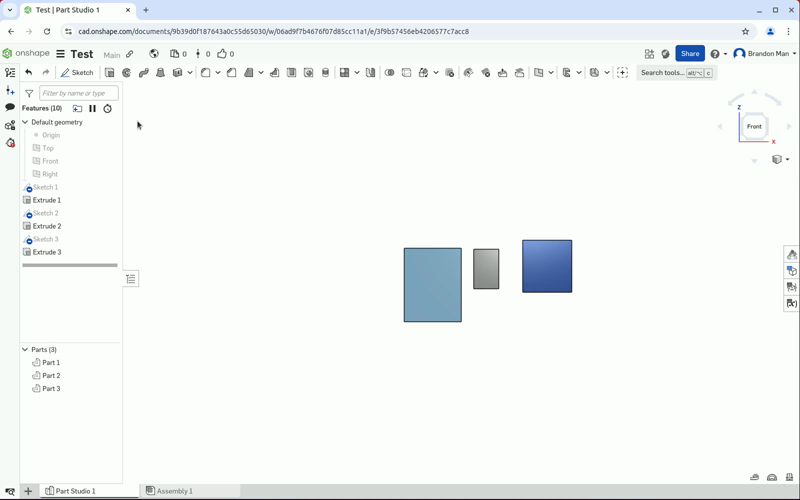
key(shift+h)
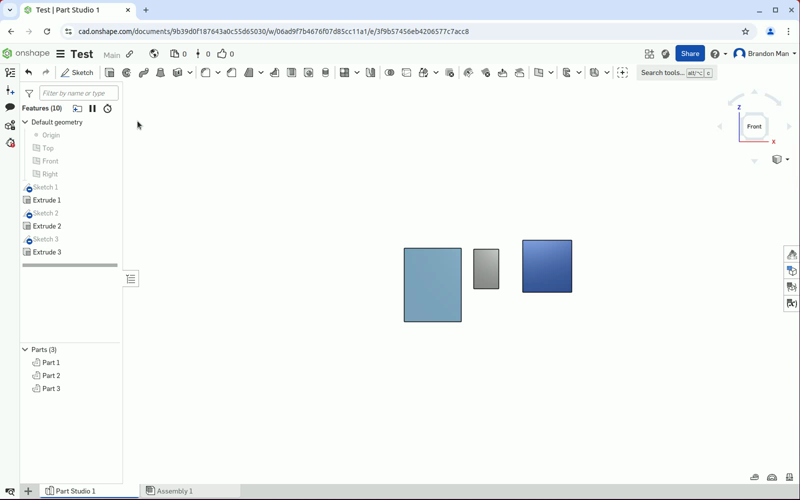
key(shift+h)
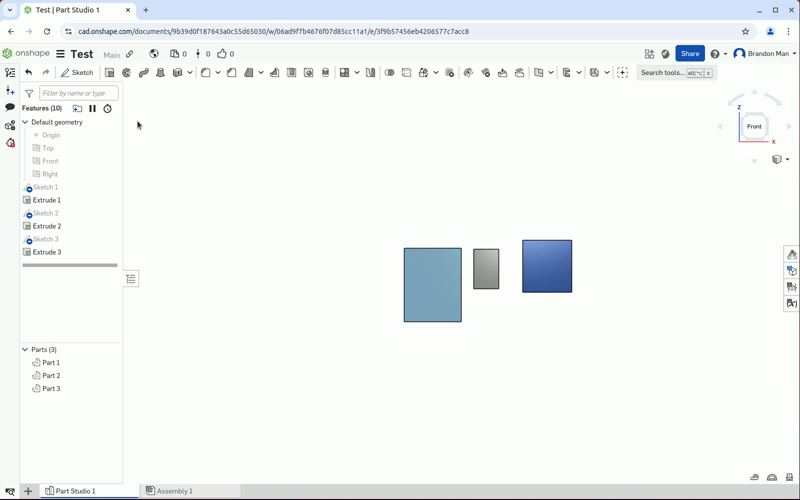
mouse_move(73, 189)
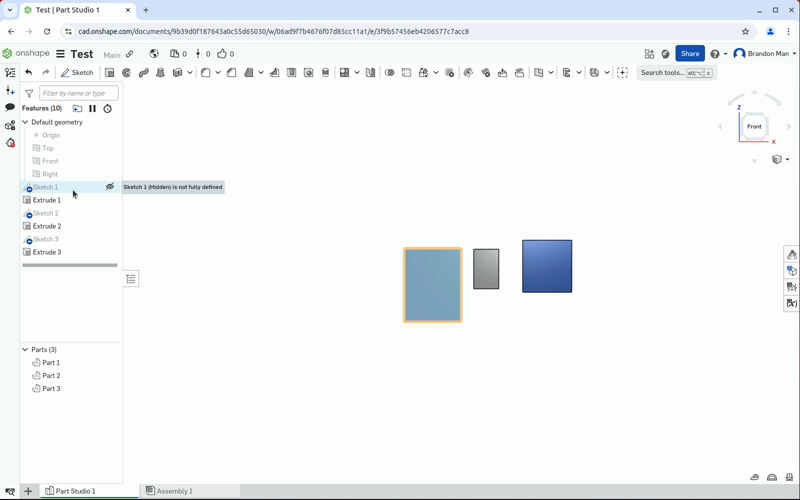
click(73, 189)
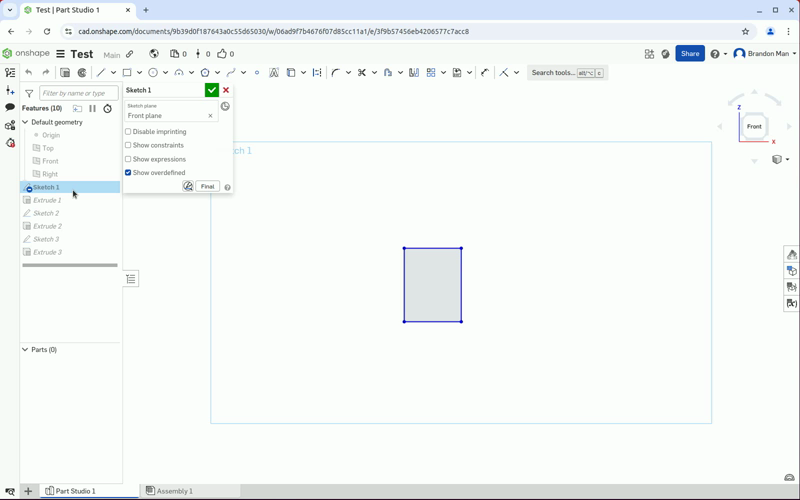
mouse_move(229, 92)
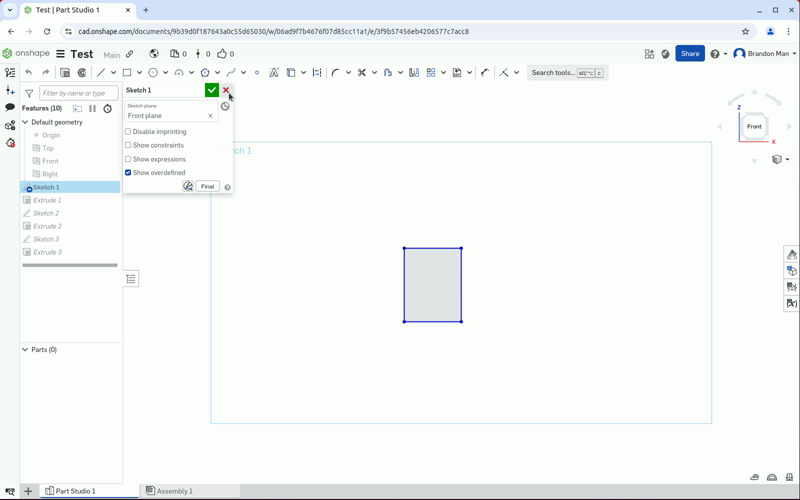
click(229, 92)
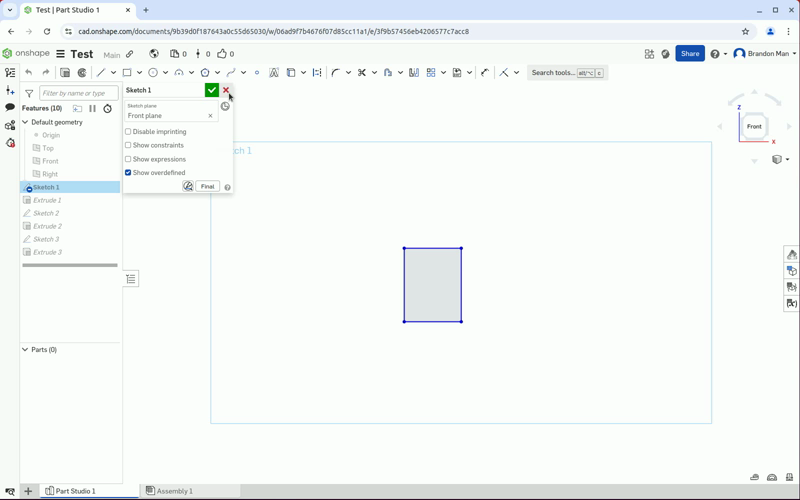
key(shift+s)
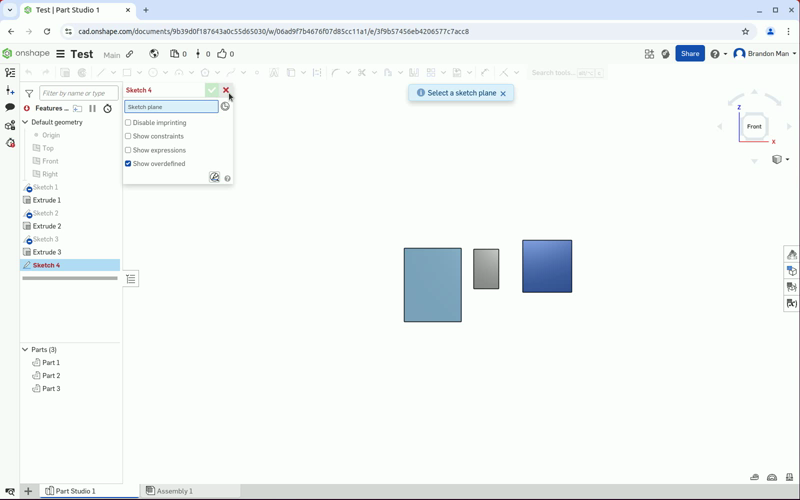
mouse_move(73, 163)
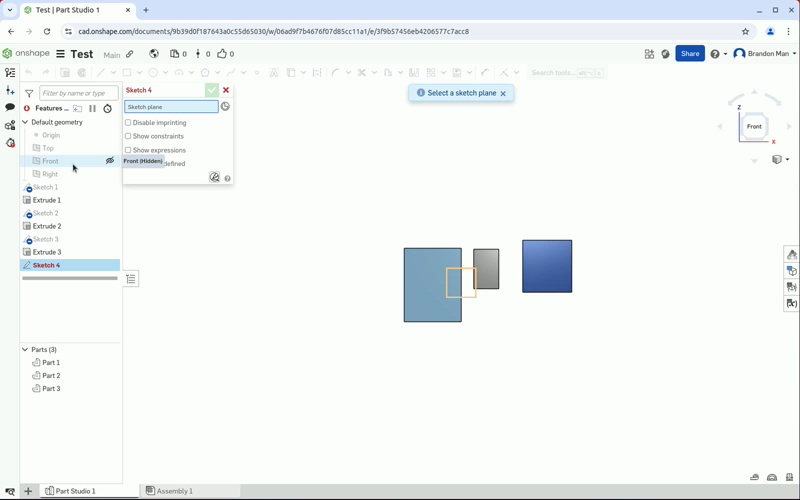
click(73, 163)
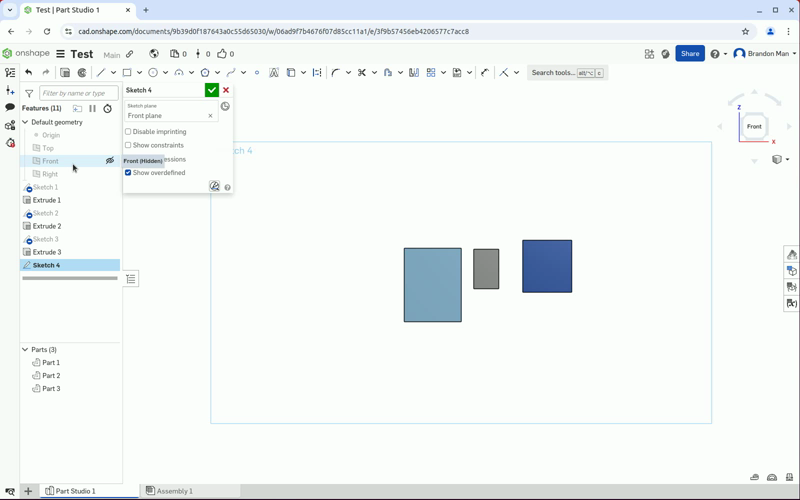
mouse_move(73, 352)
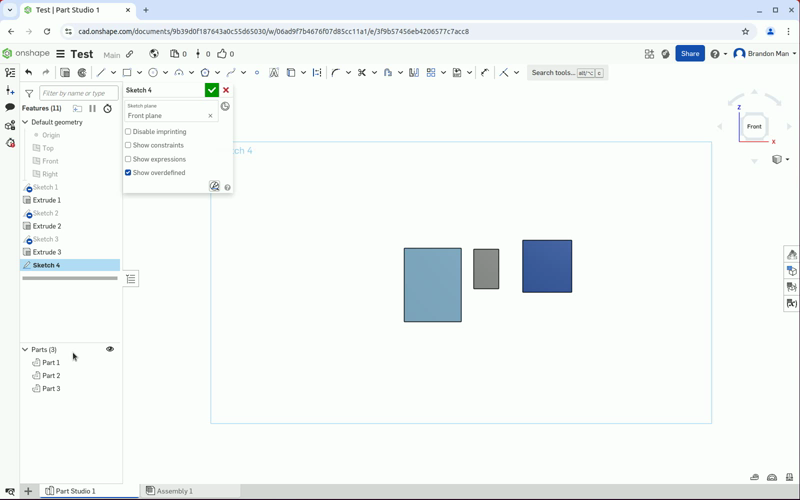
key(y)
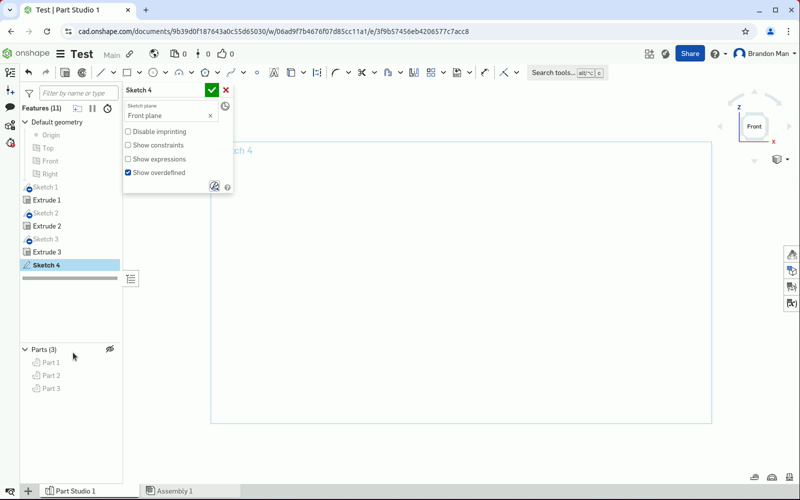
key(l)
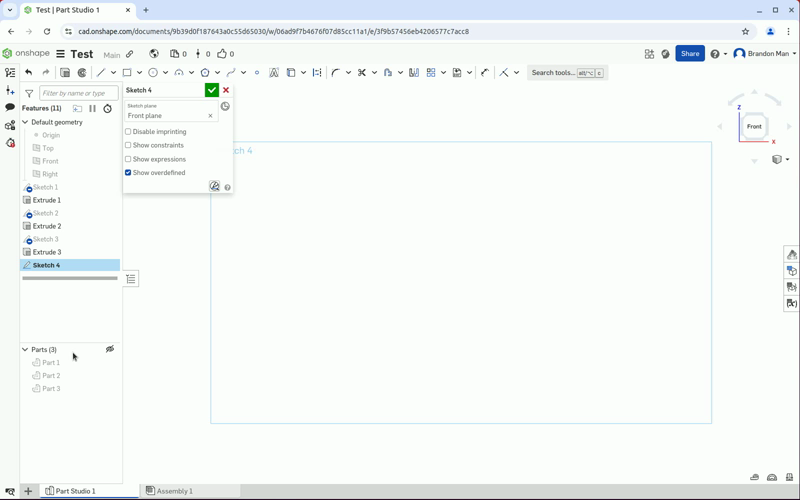
key_down(shift)
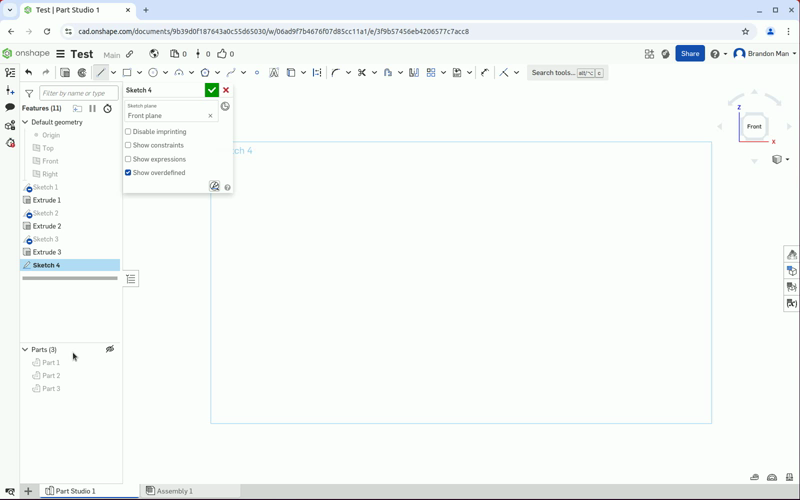
mouse_move(404, 363)
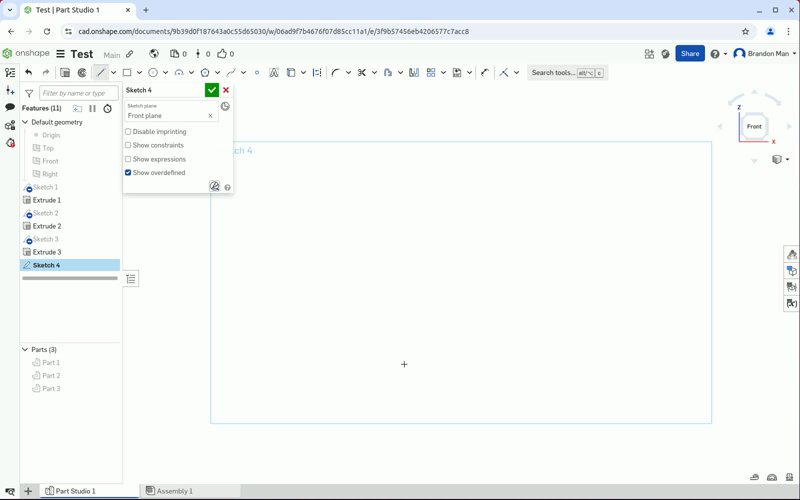
click(404, 363)
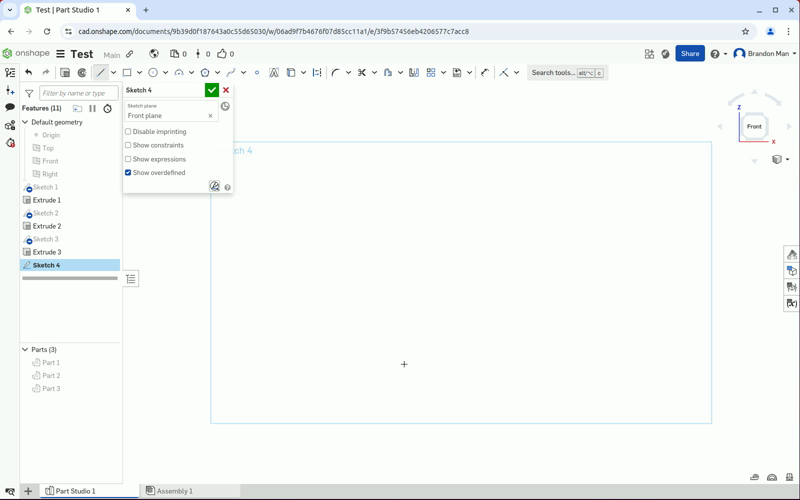
key_up(shift)
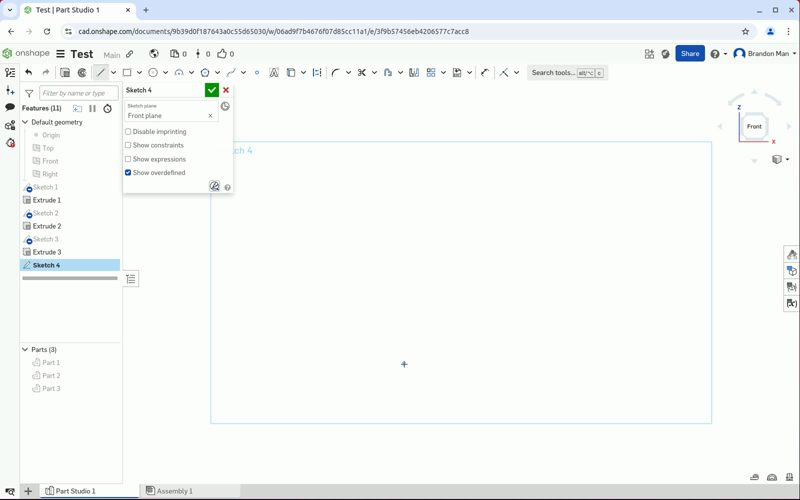
key_down(shift)
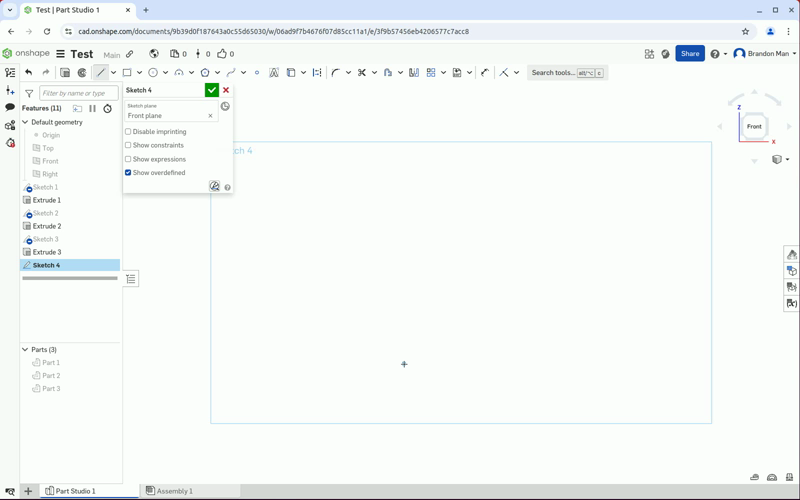
mouse_move(480, 363)
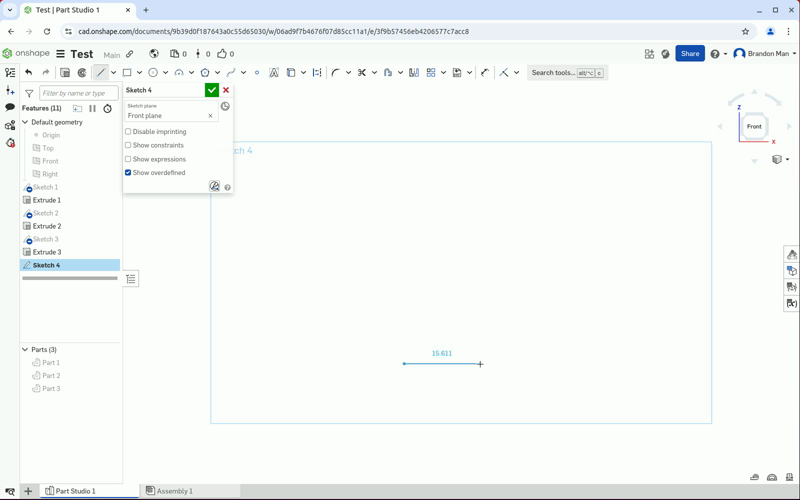
click(480, 363)
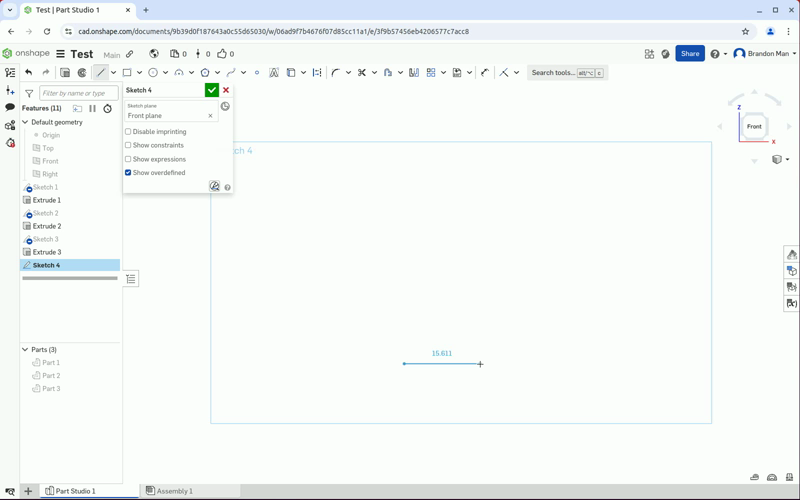
key_up(shift)
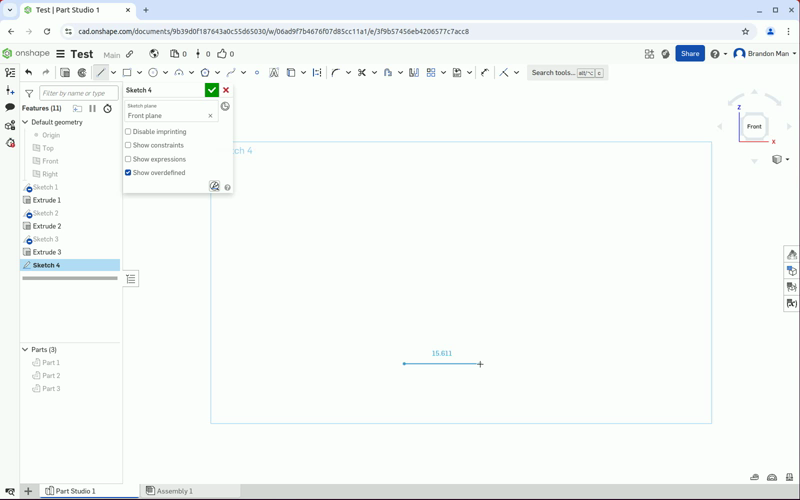
key_down(shift)
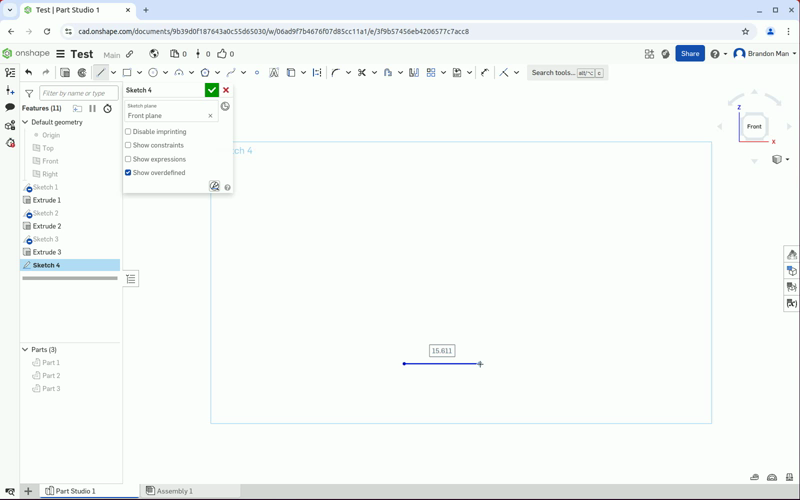
mouse_move(510, 363)
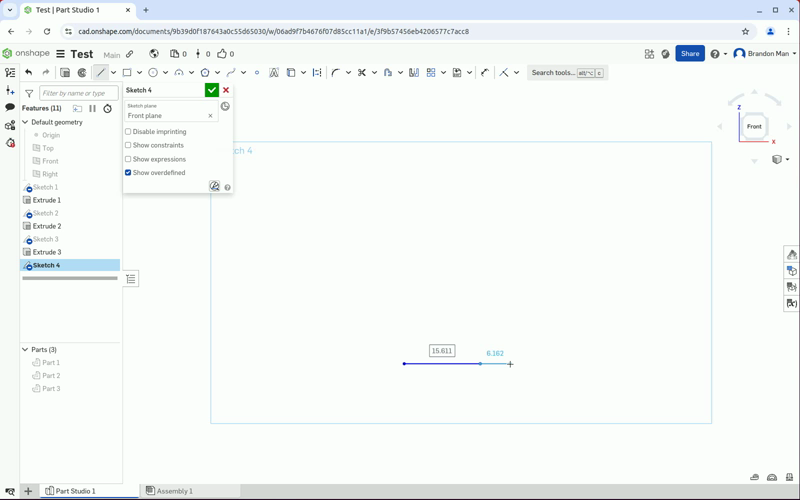
mouse_move(480, 350)
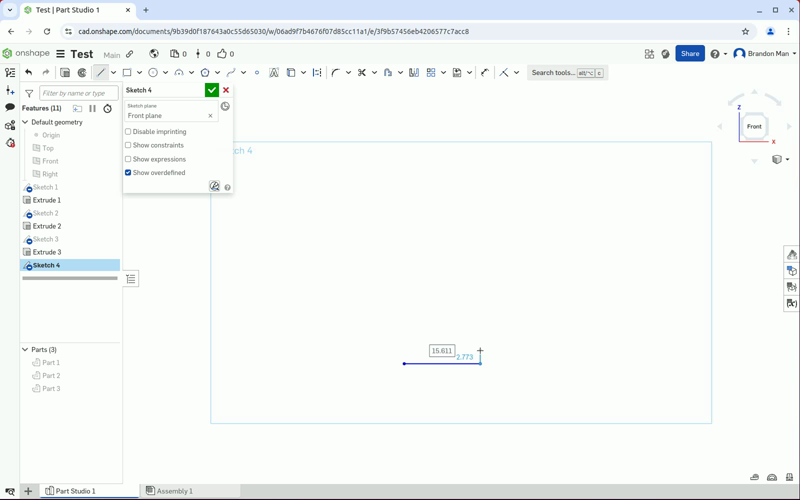
click(480, 350)
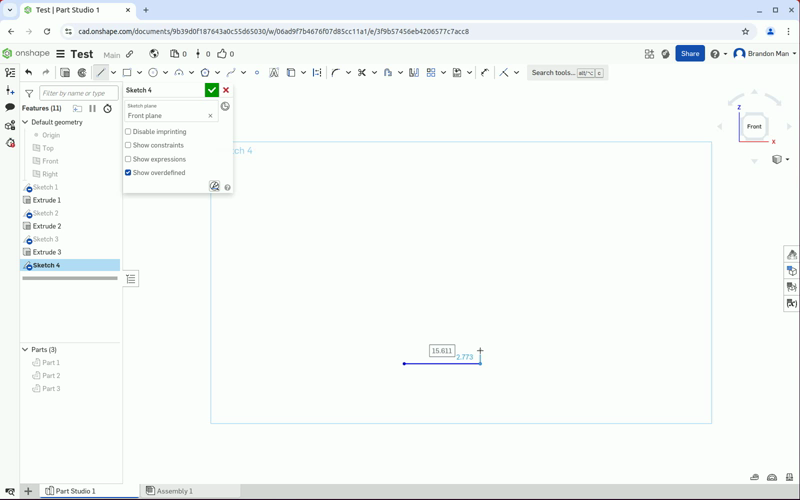
key_up(shift)
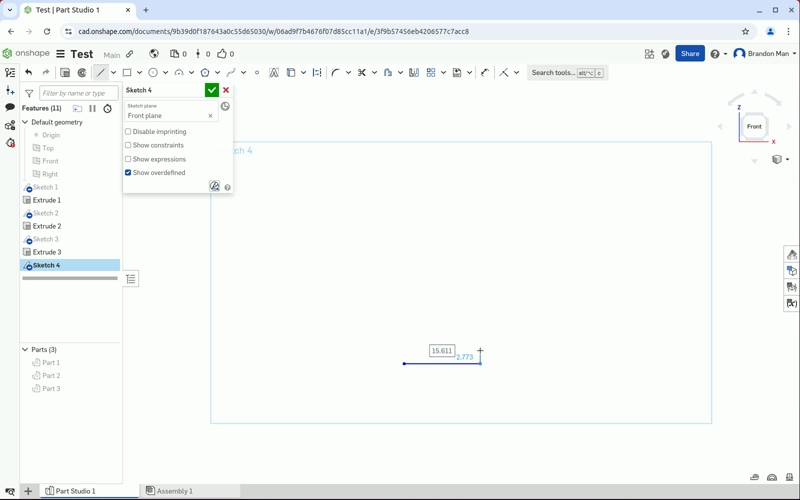
key_down(shift)
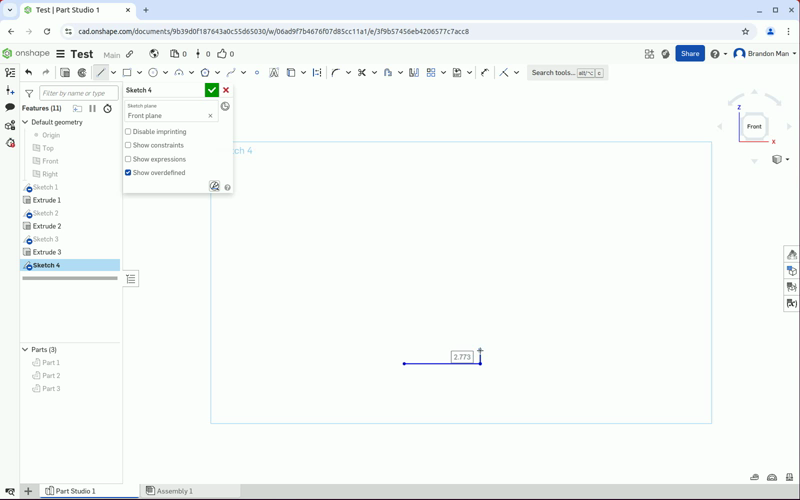
mouse_move(404, 350)
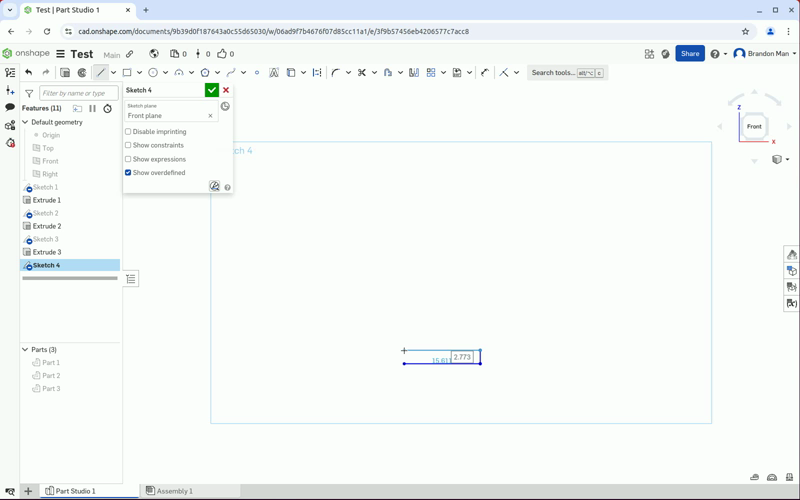
click(404, 350)
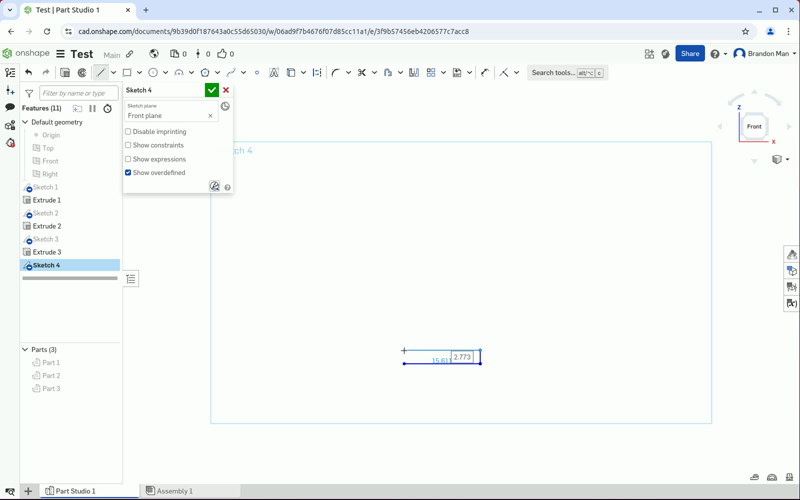
key_up(shift)
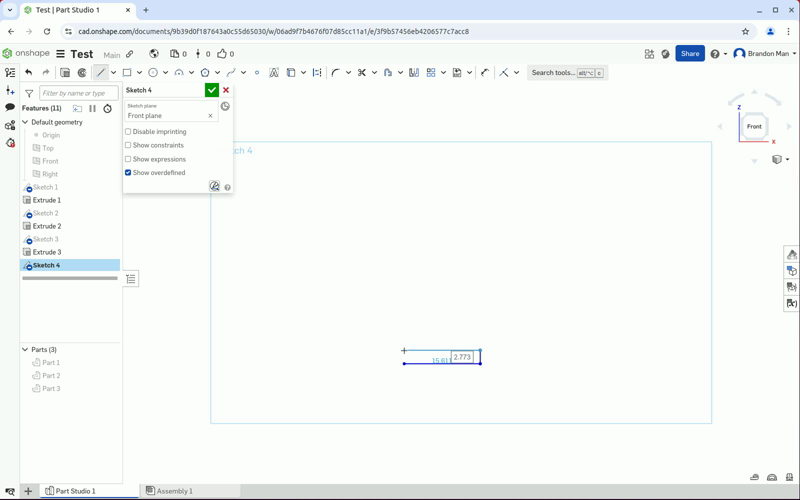
mouse_move(434, 350)
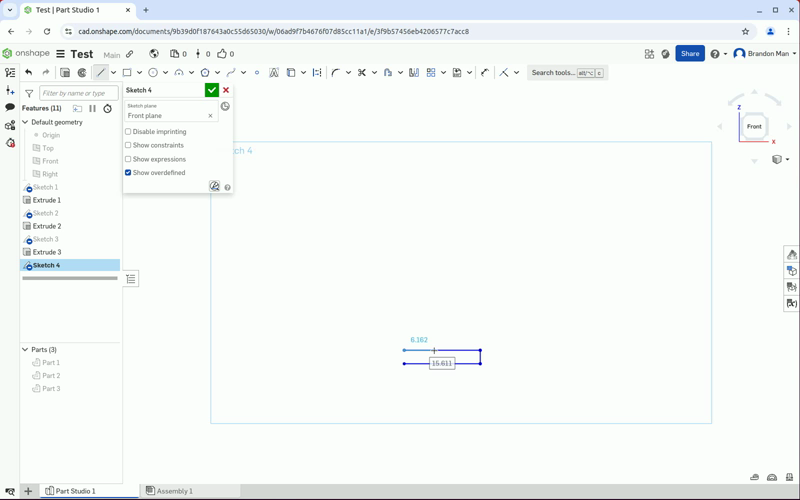
key_down(shift)
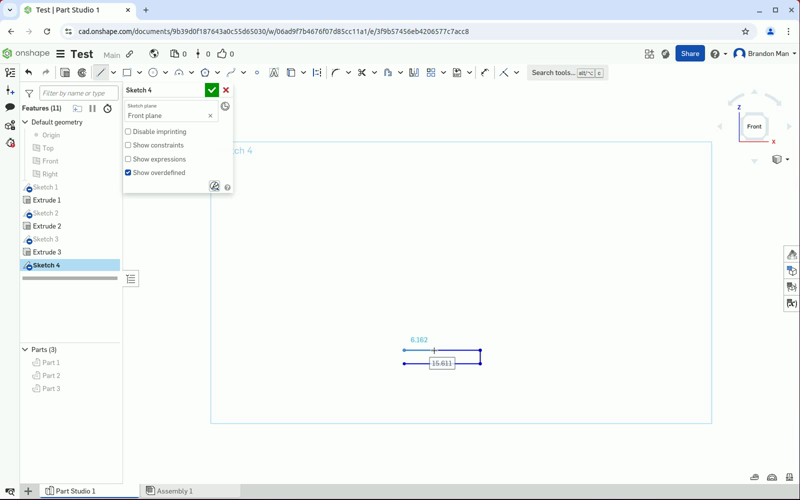
mouse_move(404, 363)
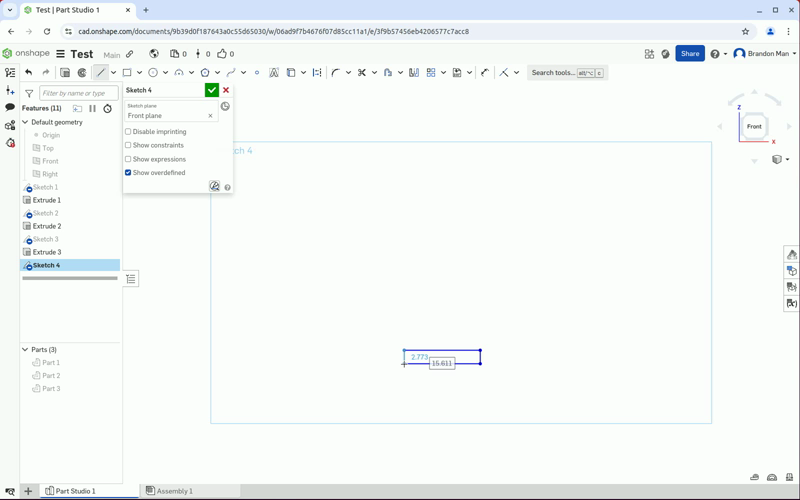
key_up(shift)
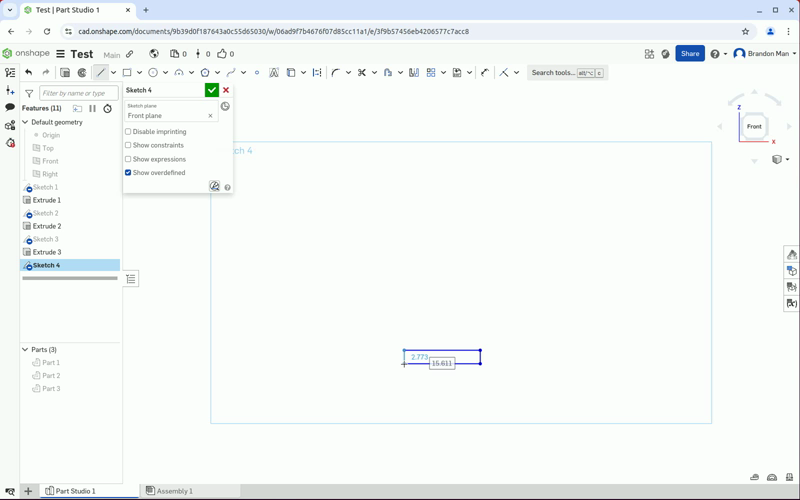
click(404, 363)
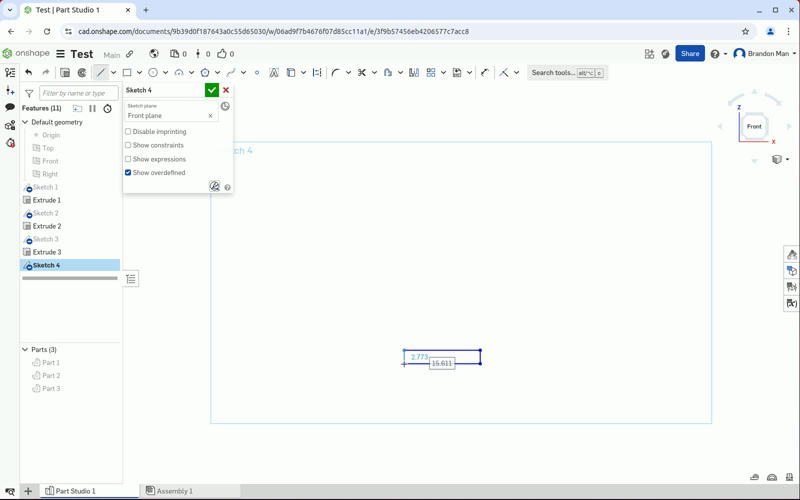
key(esc)
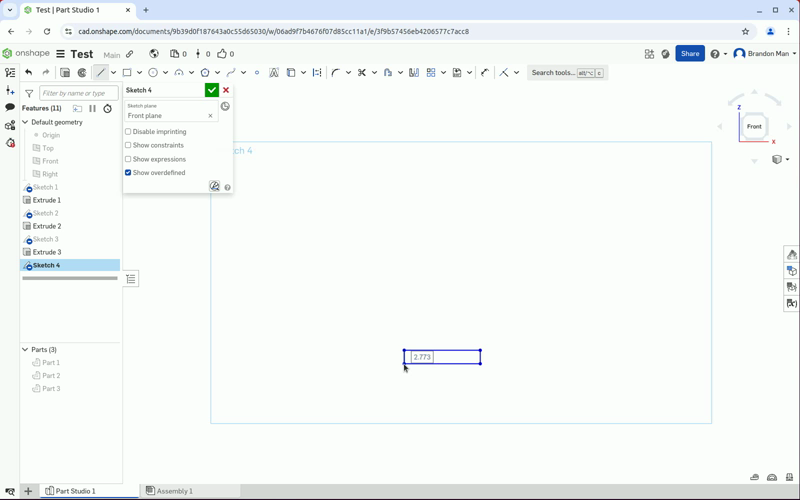
mouse_move(466, 362)
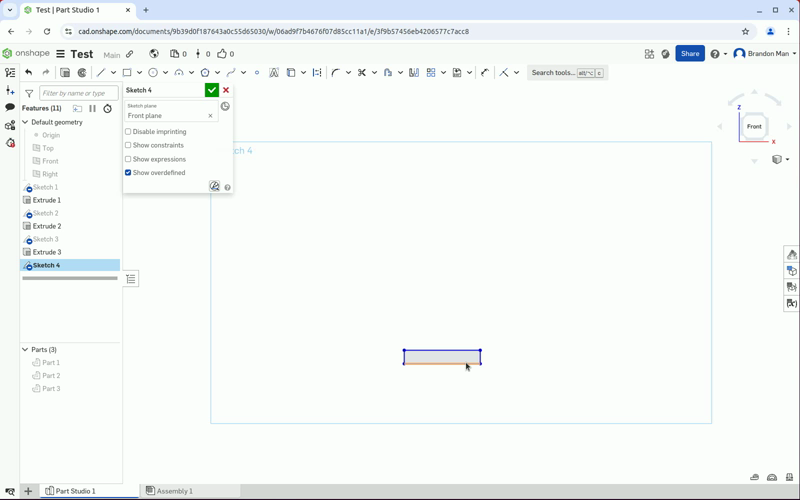
scroll(6)
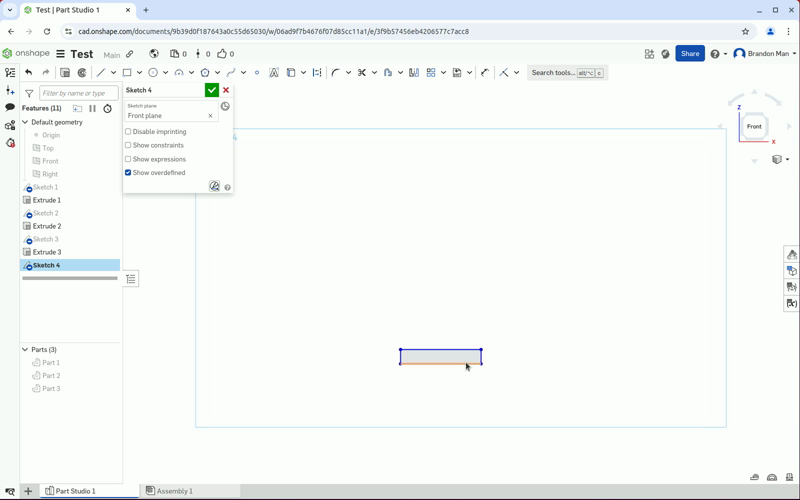
scroll(6)
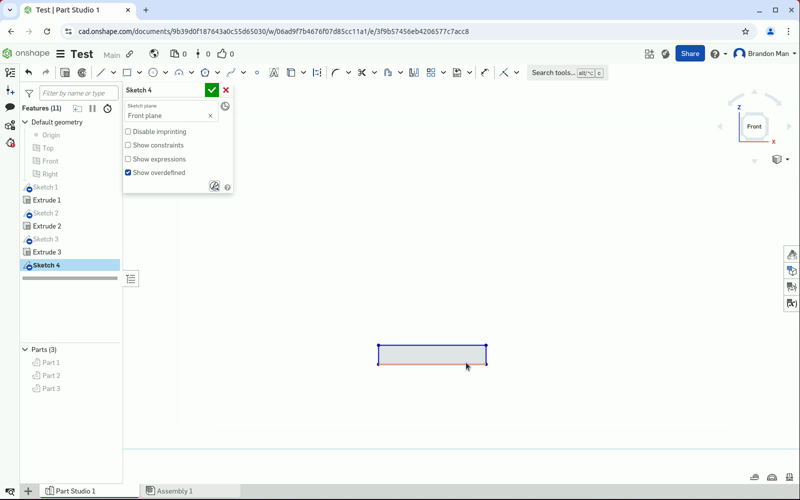
scroll(6)
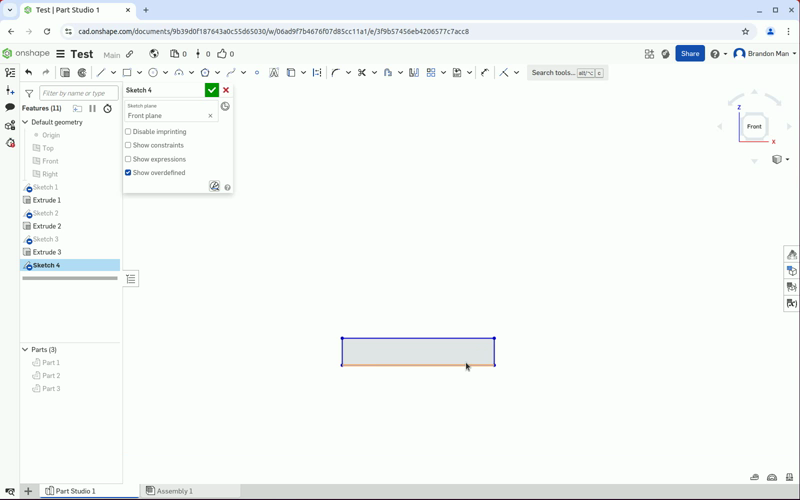
scroll(6)
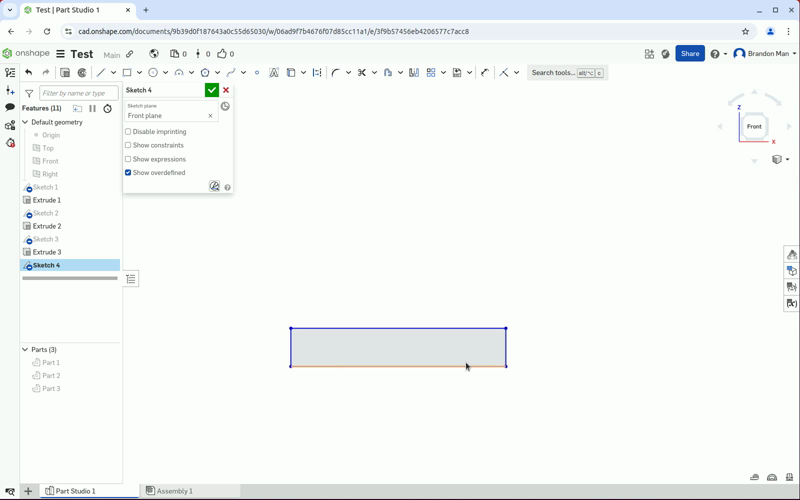
scroll(6)
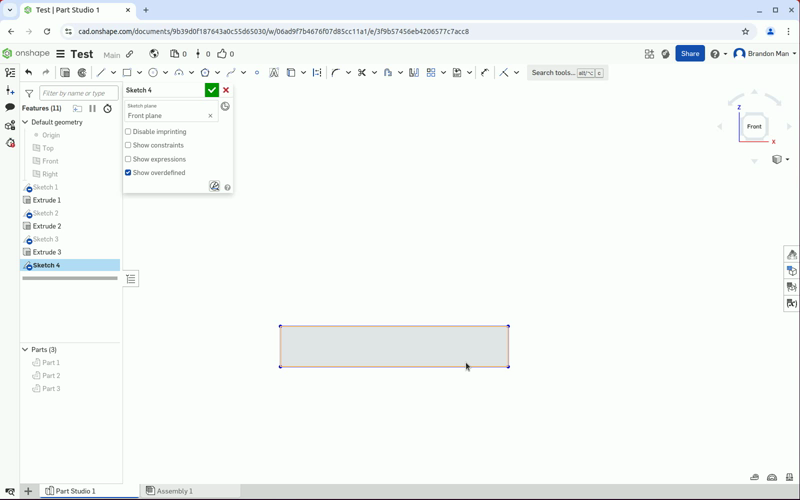
scroll(6)
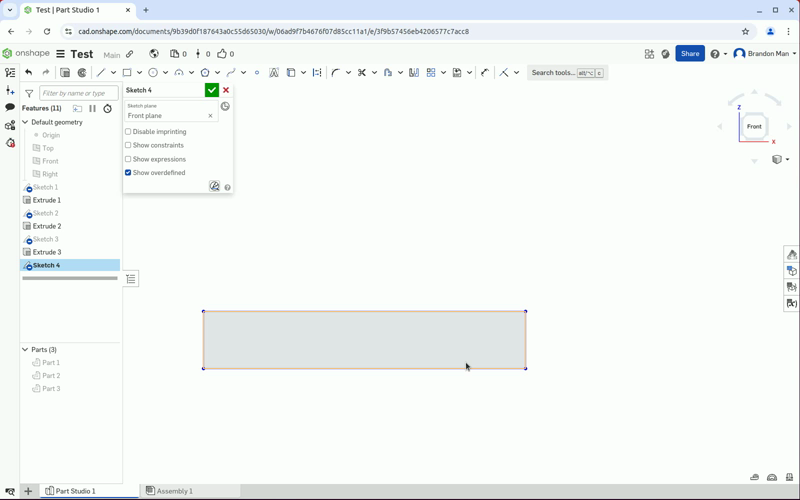
scroll(6)
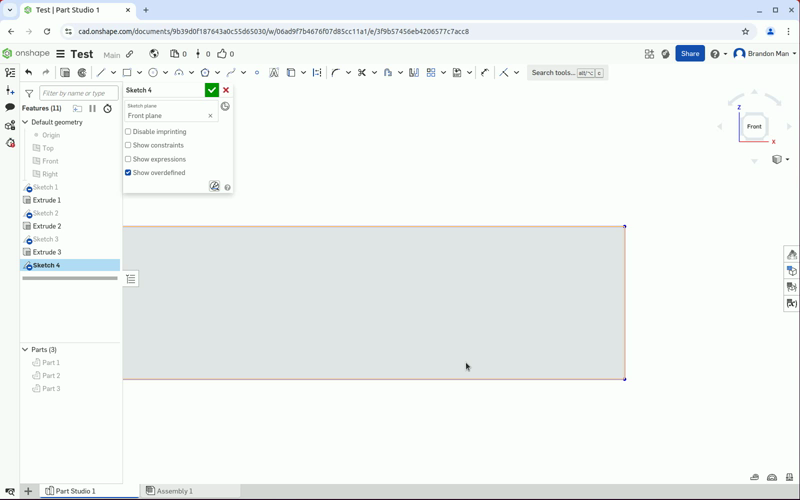
click(466, 362)
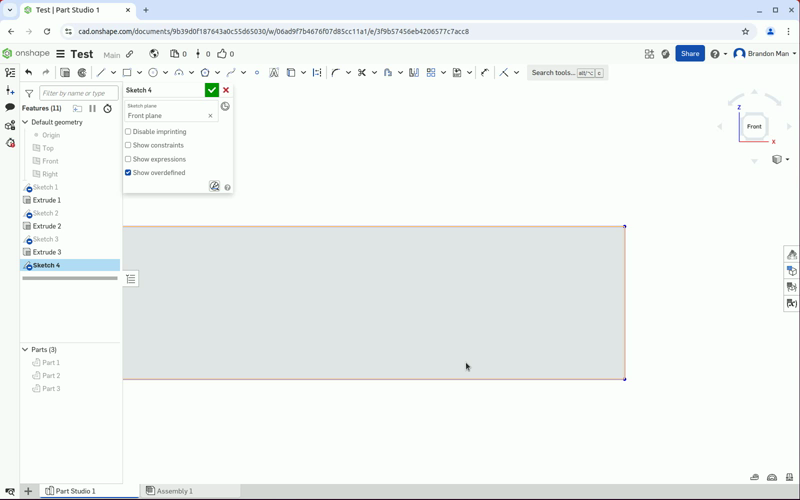
scroll(-6)
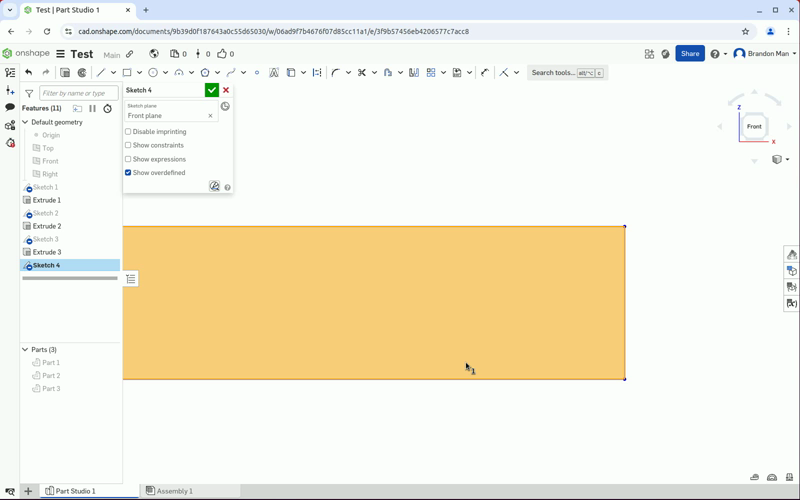
scroll(-6)
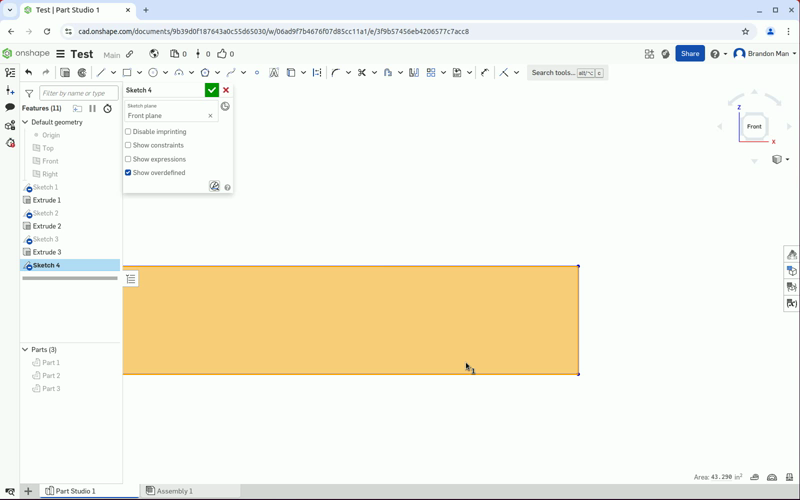
scroll(-6)
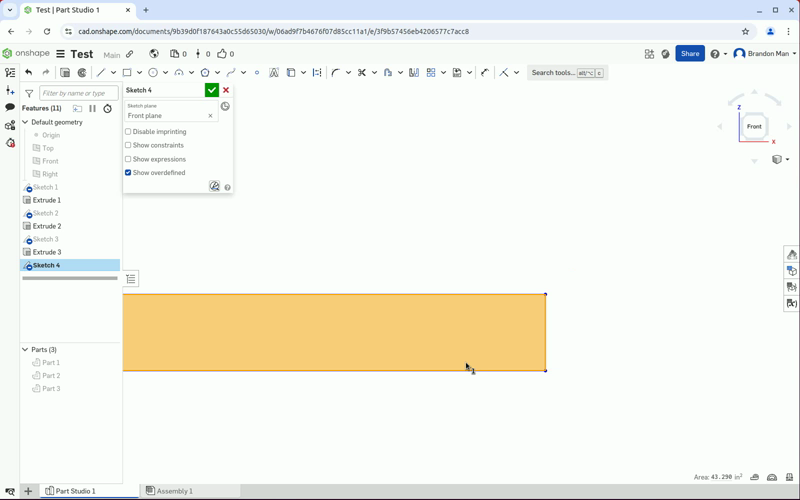
scroll(-6)
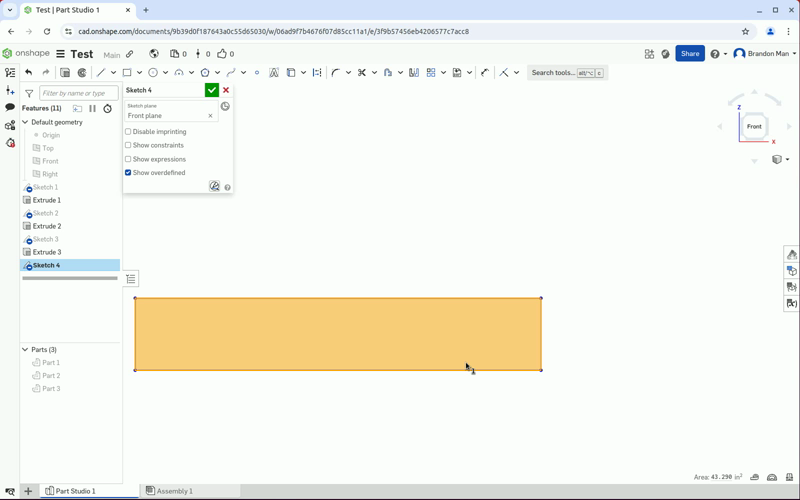
scroll(-6)
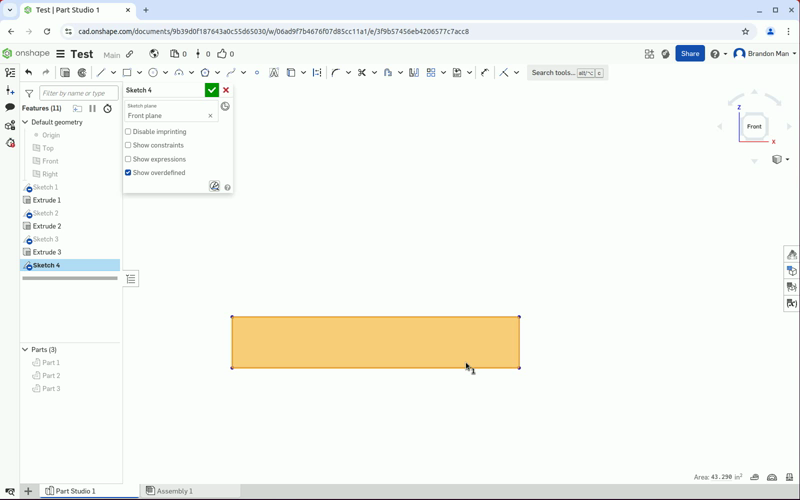
scroll(-6)
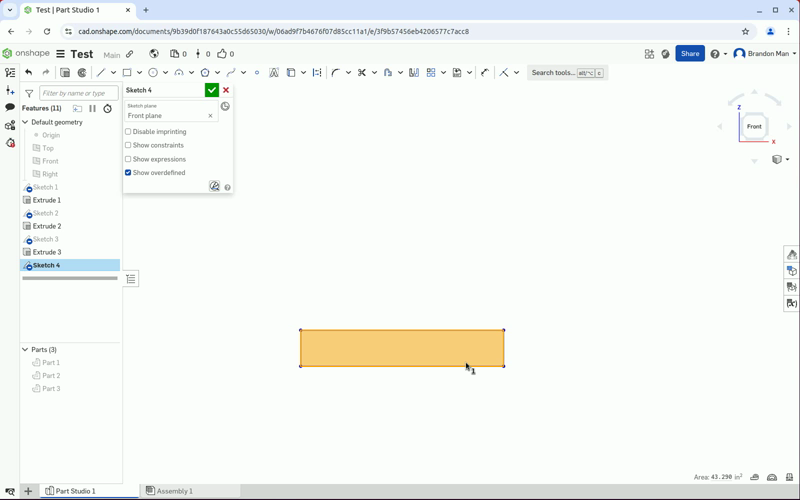
scroll(-6)
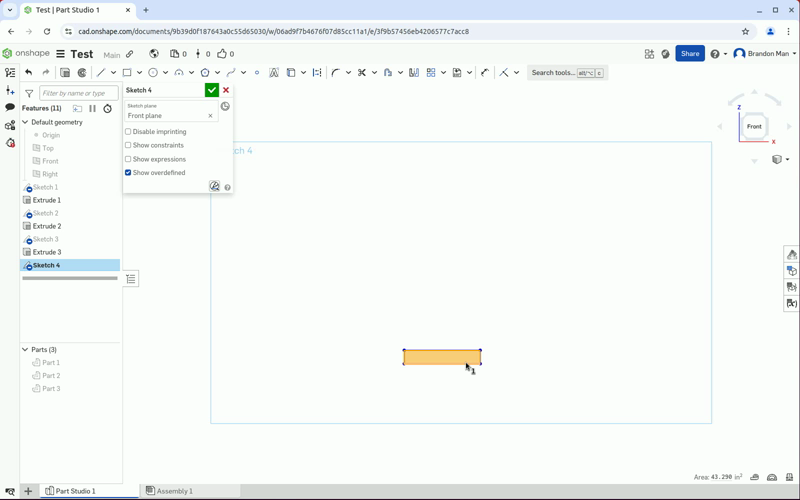
mouse_move(73, 352)
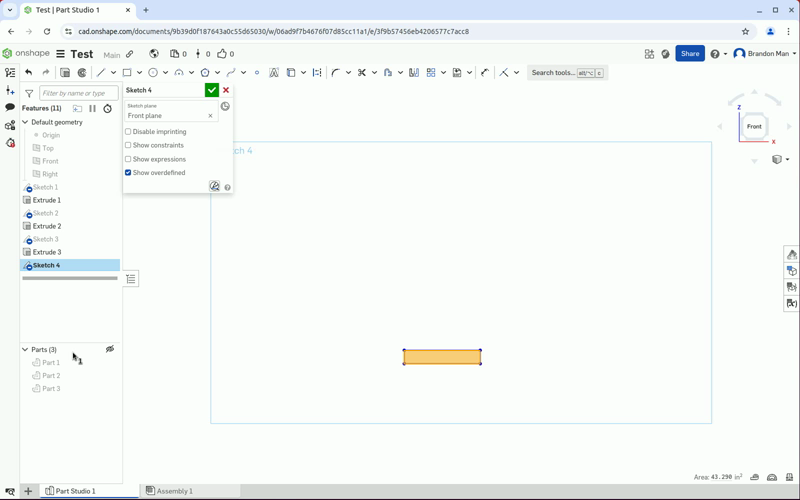
key(shift+y)
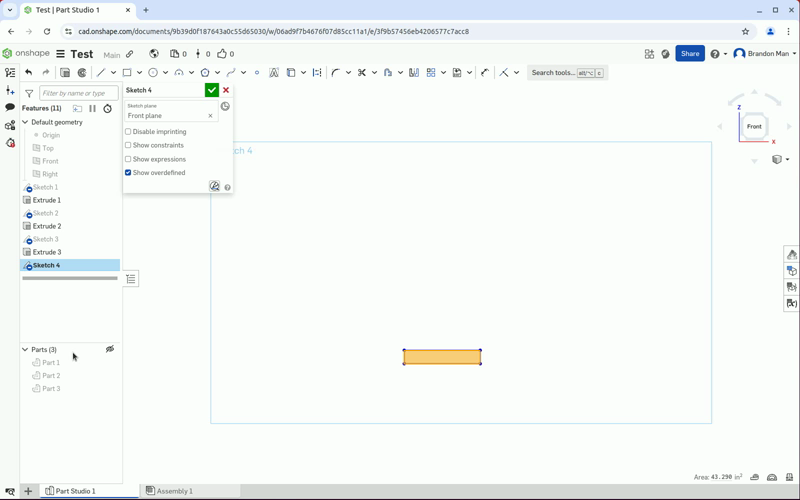
key(shift+e)
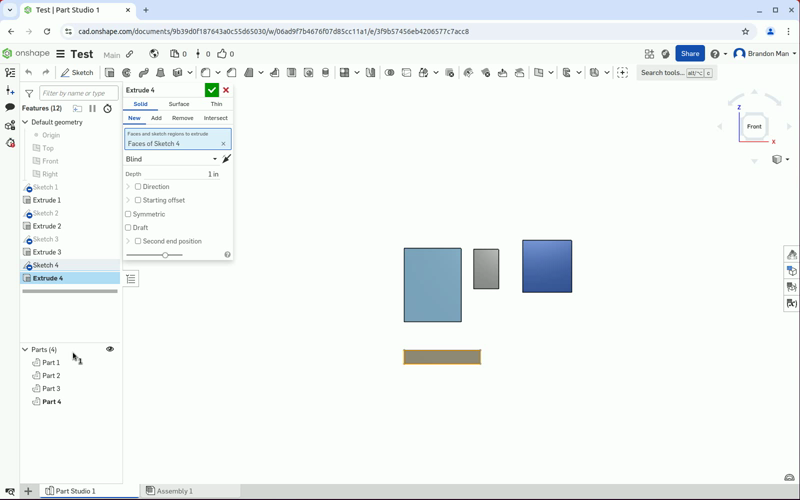
mouse_move(143, 106)
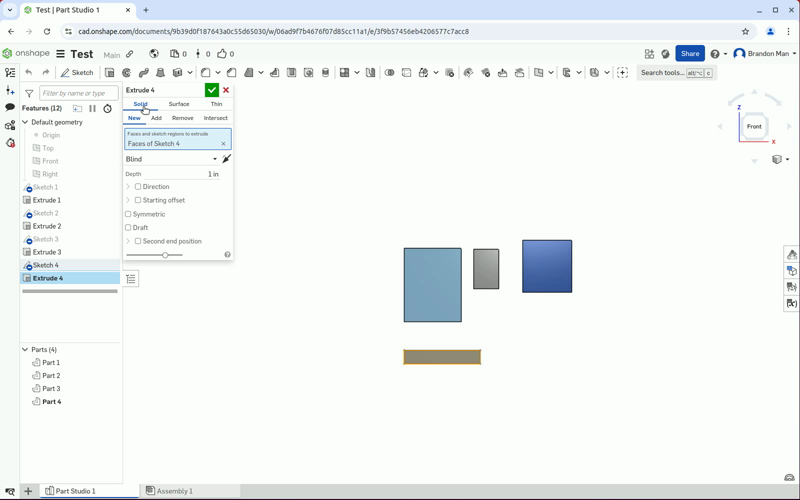
click(143, 106)
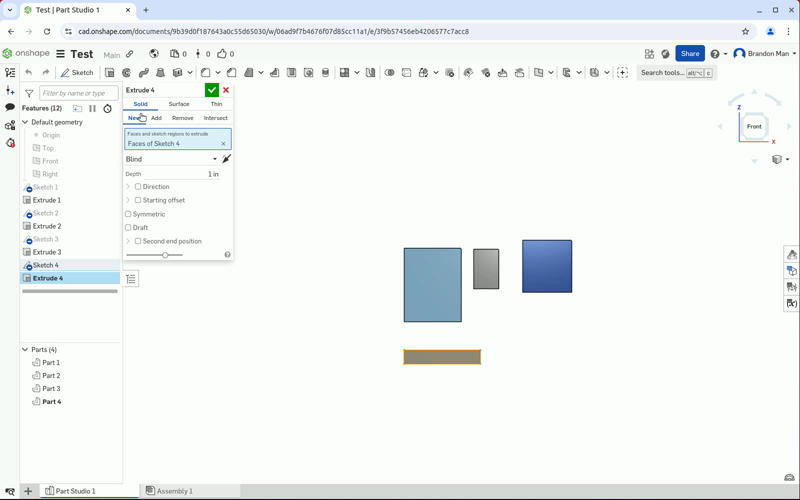
mouse_move(137, 120)
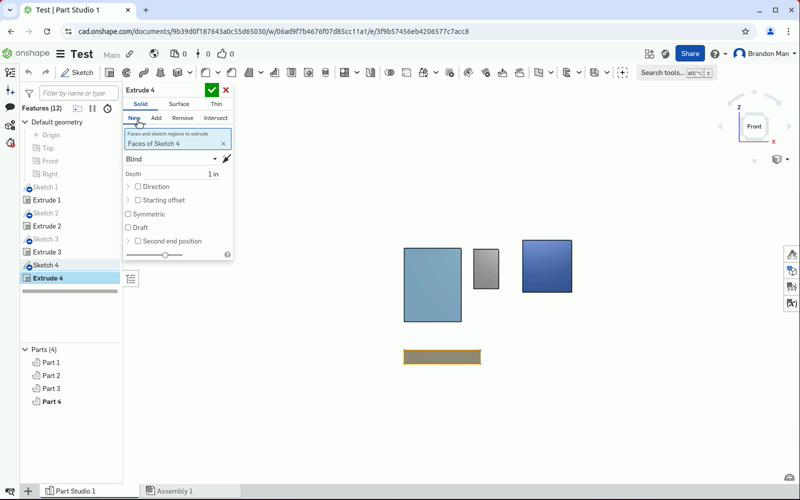
click(137, 120)
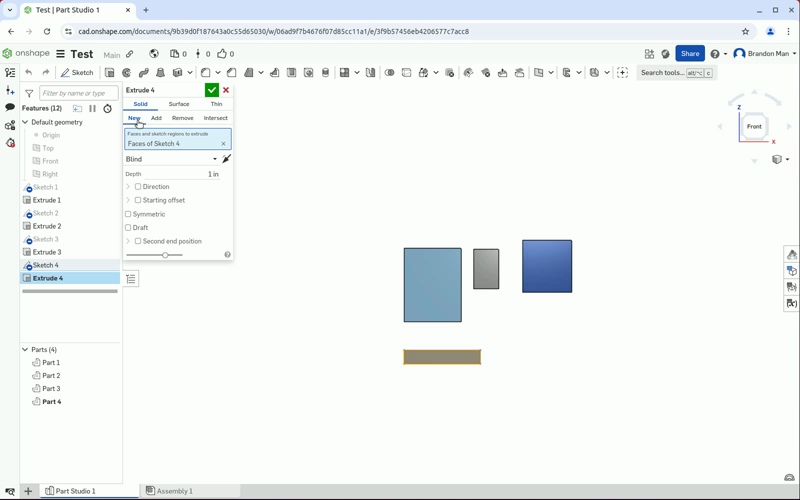
key(tab, 4)
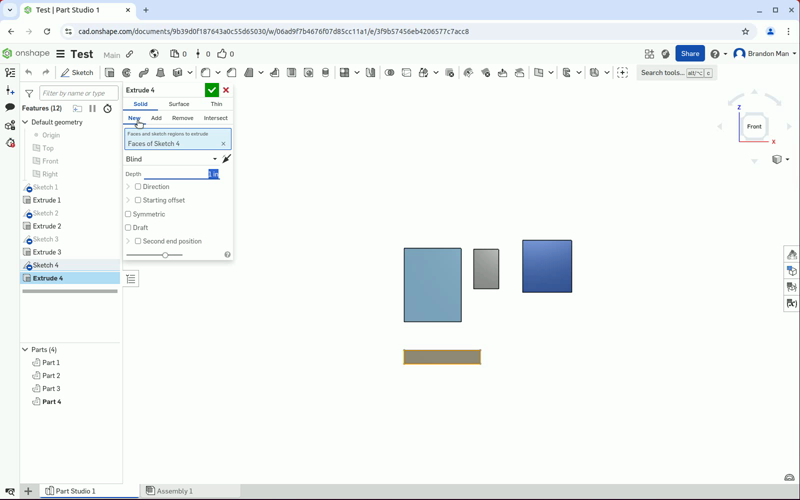
text(8.425)
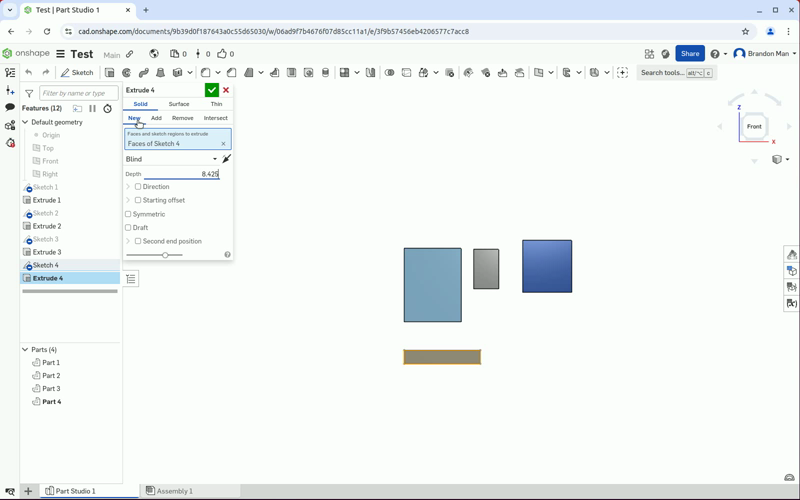
key(enter)
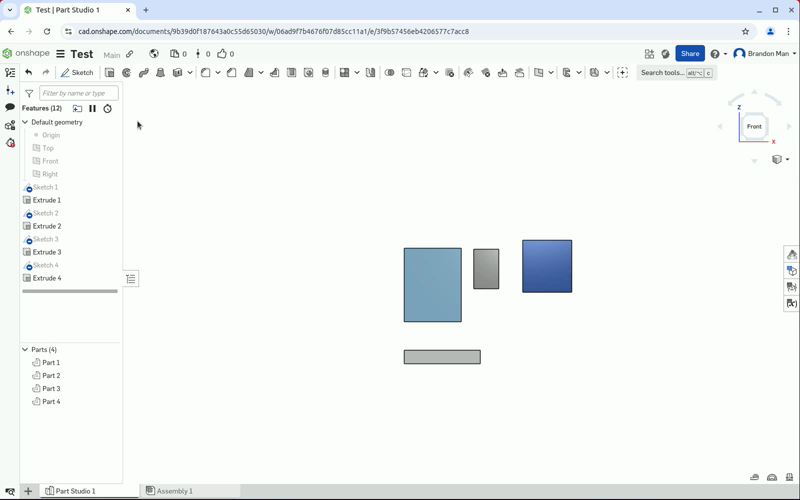
key(shift+h)
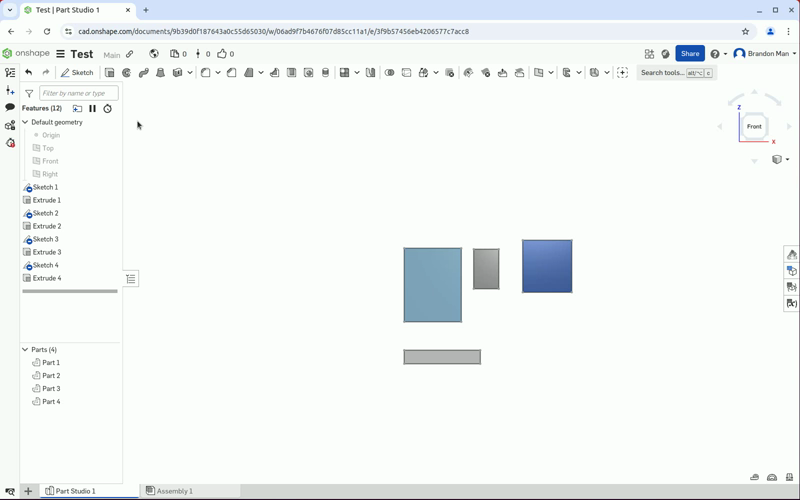
key(shift+h)
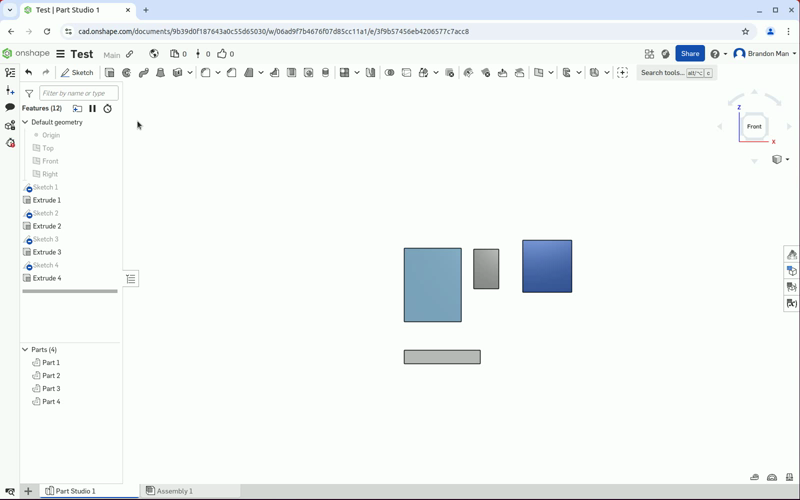
mouse_move(73, 189)
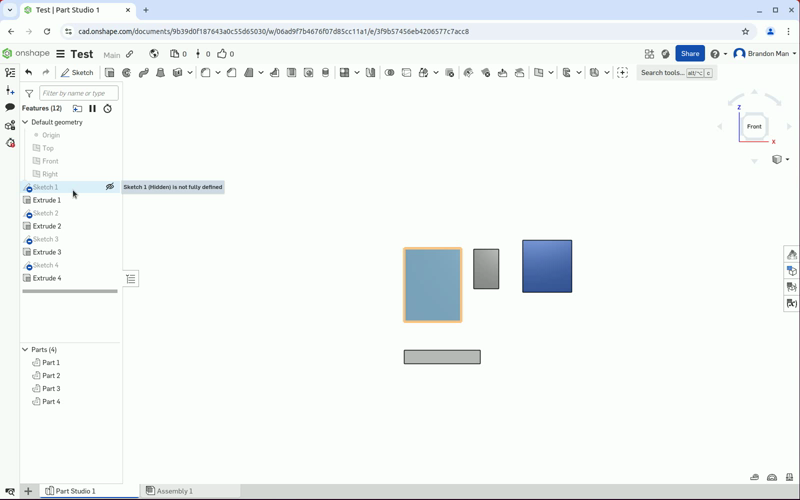
click(73, 189)
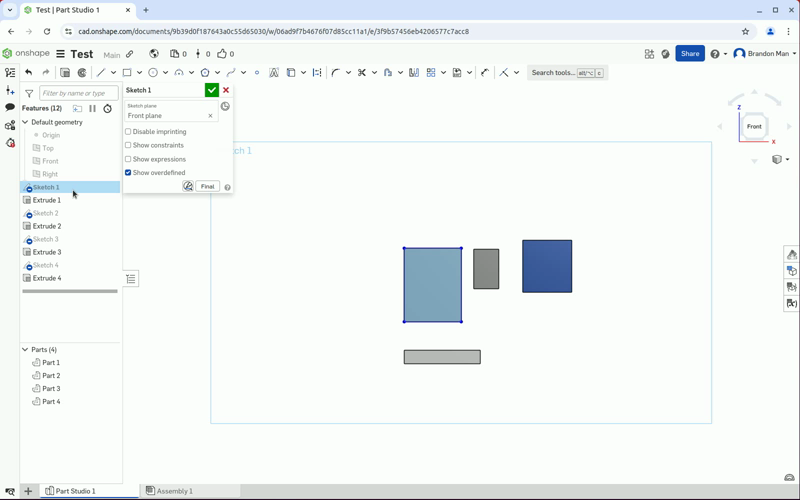
mouse_move(229, 92)
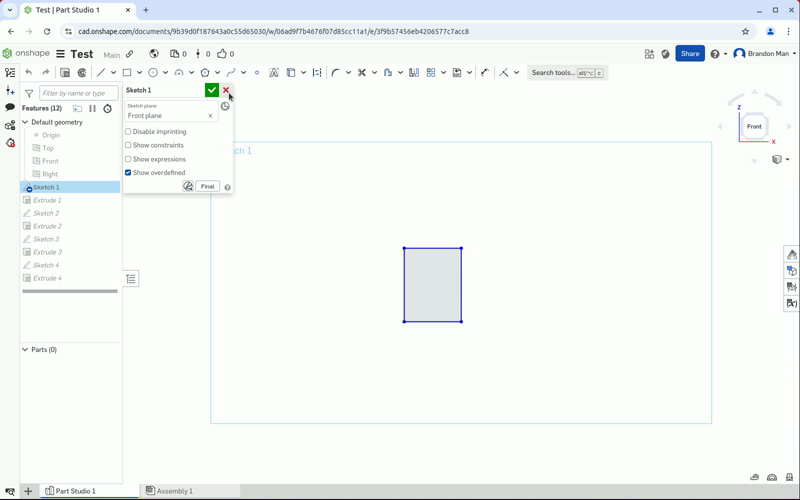
click(229, 92)
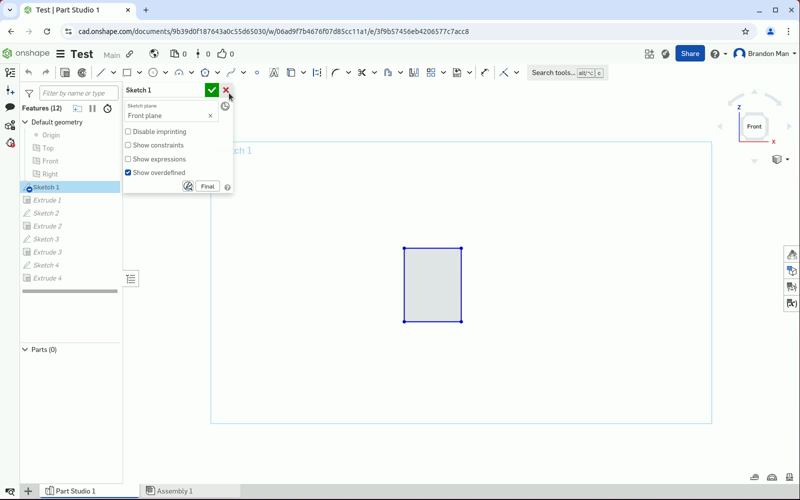
key(shift+s)
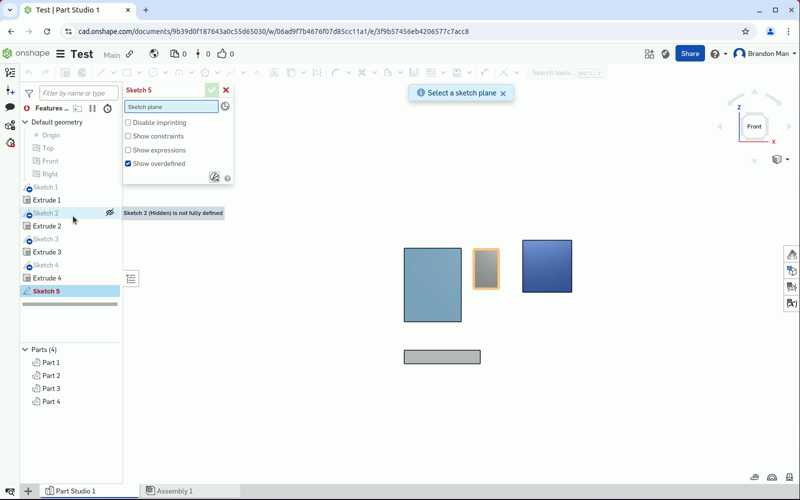
scroll(3)
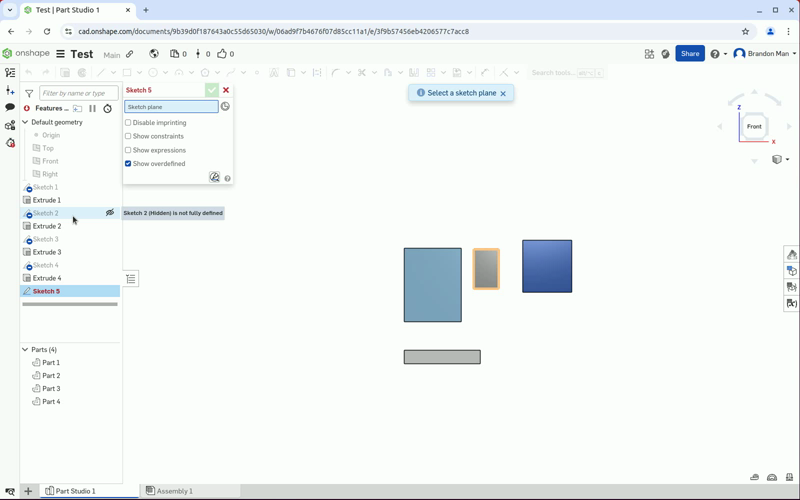
mouse_move(73, 163)
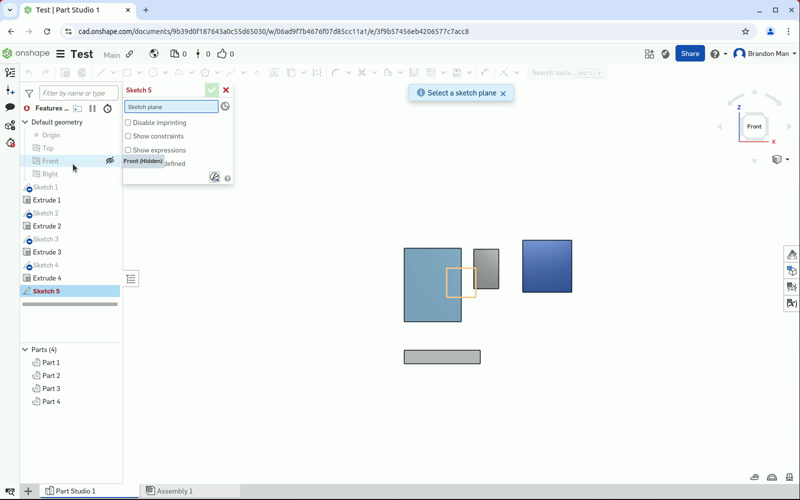
click(73, 163)
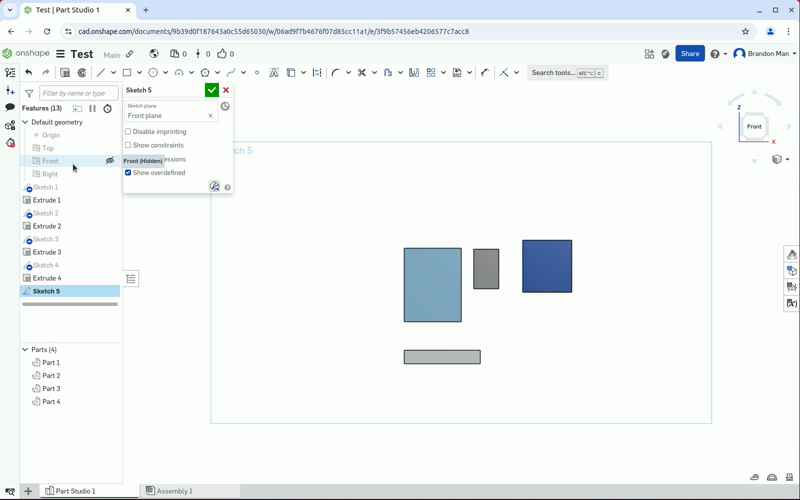
mouse_move(73, 352)
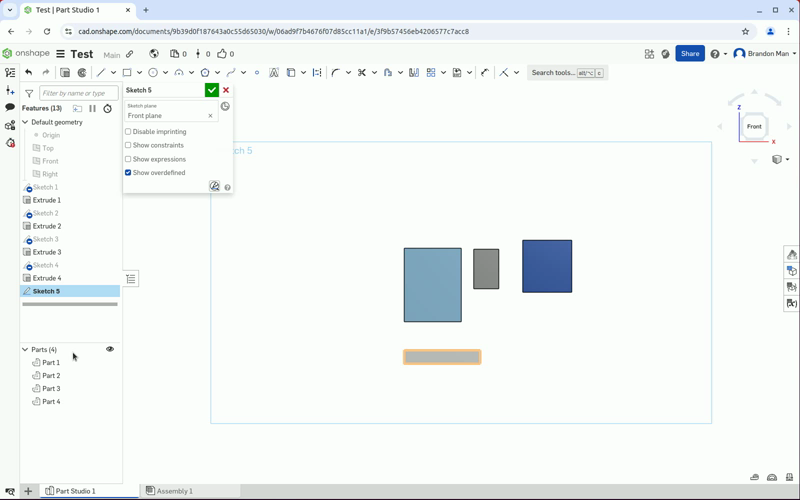
key(y)
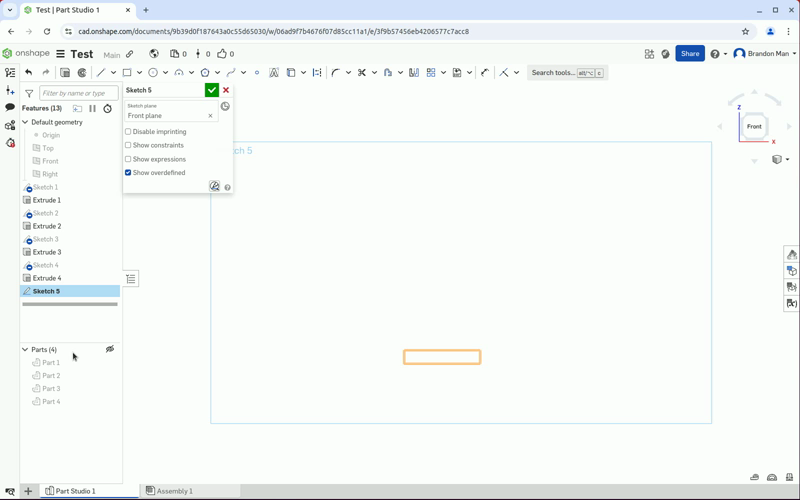
key(l)
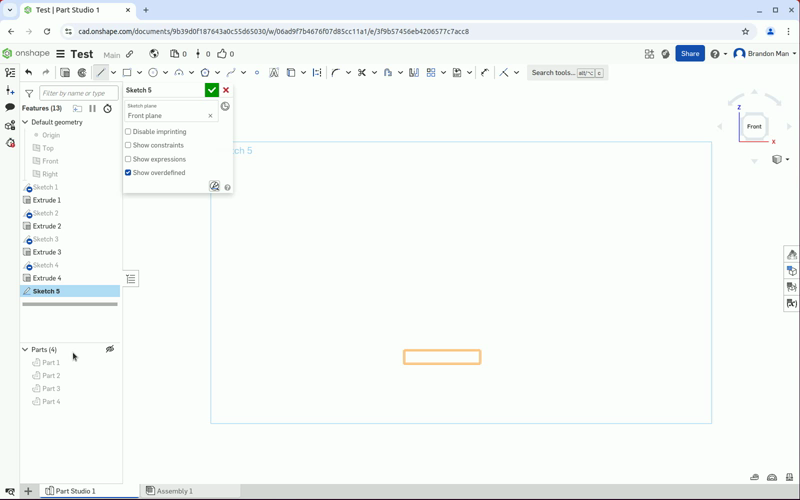
key_down(shift)
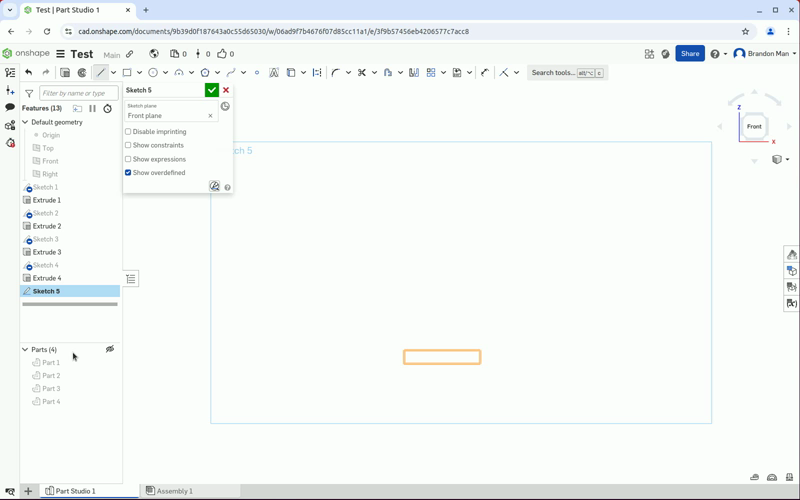
mouse_move(524, 368)
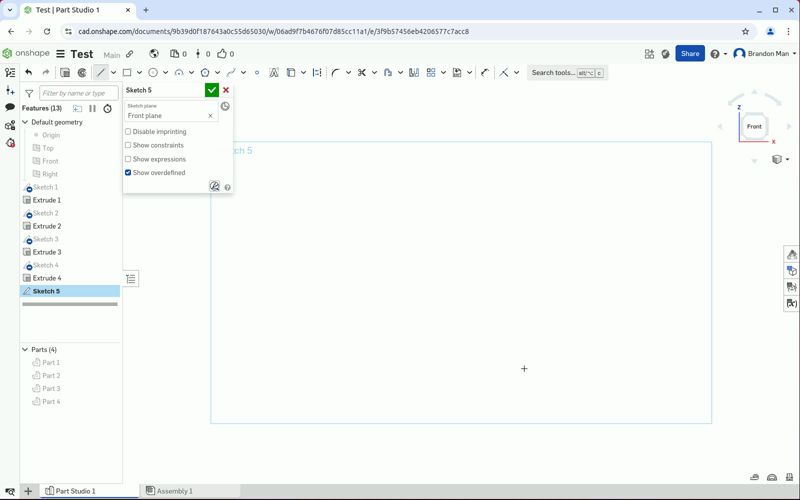
click(524, 368)
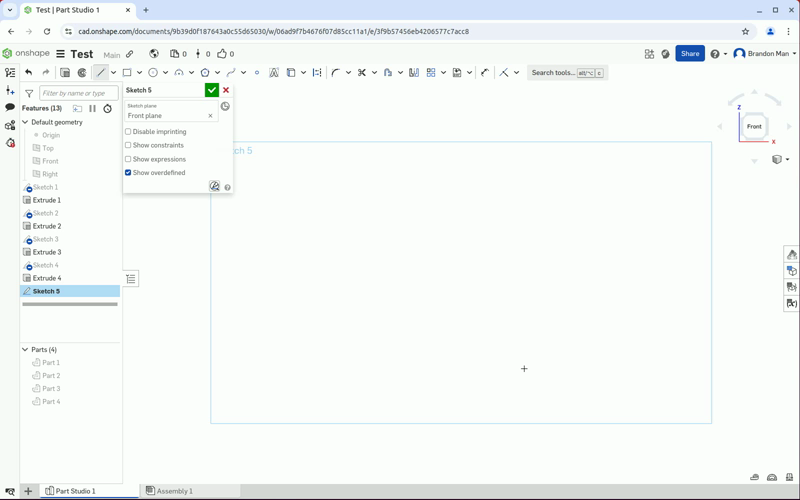
key_up(shift)
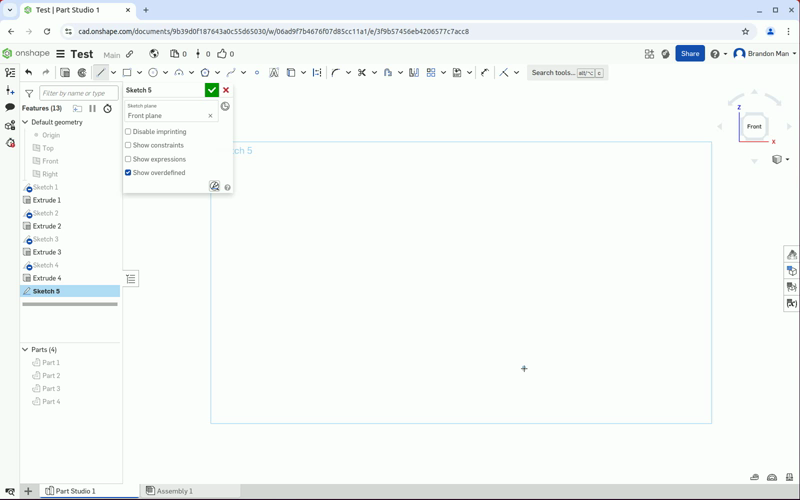
key_down(shift)
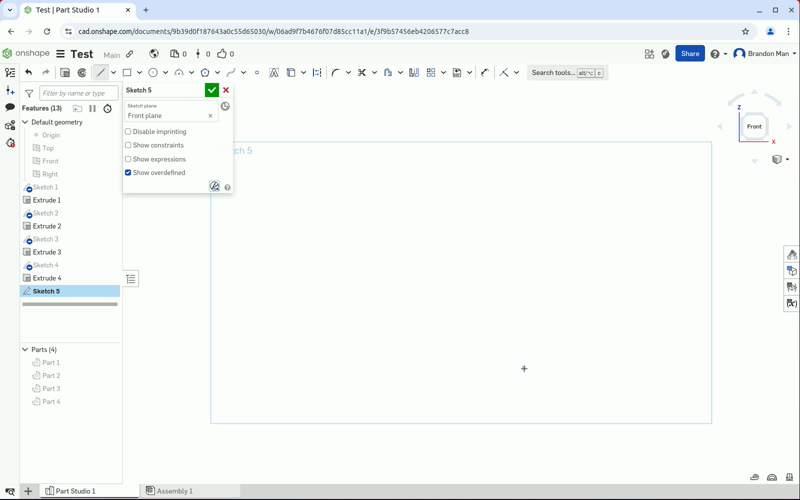
mouse_move(554, 368)
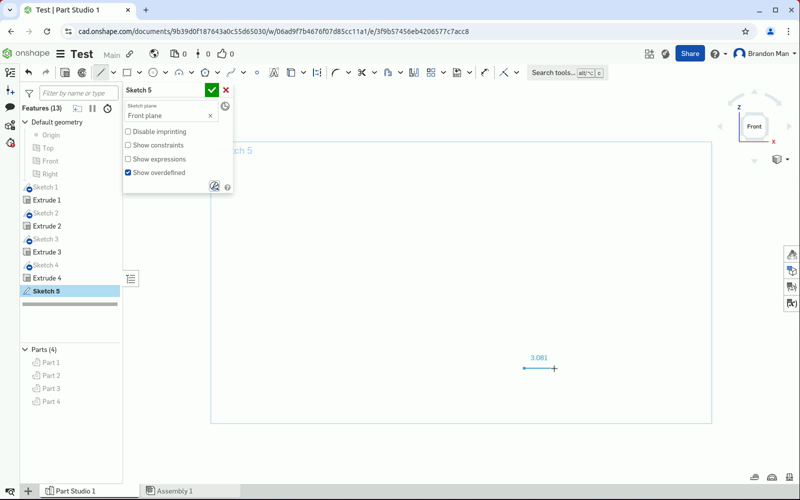
mouse_move(572, 368)
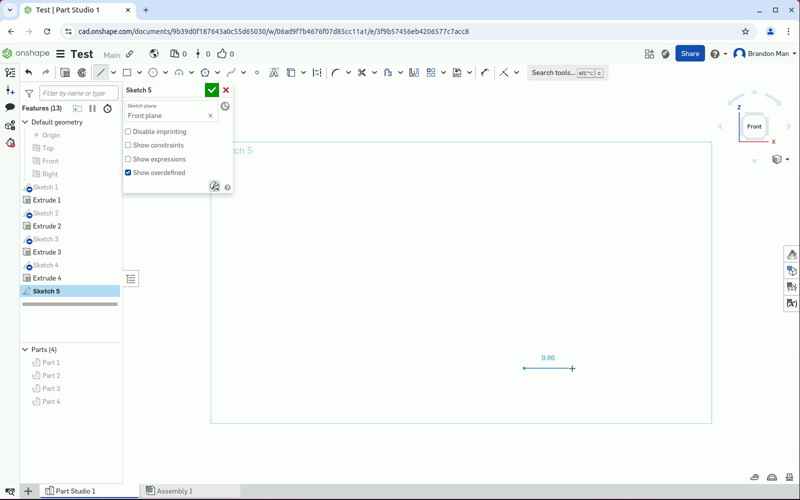
click(572, 368)
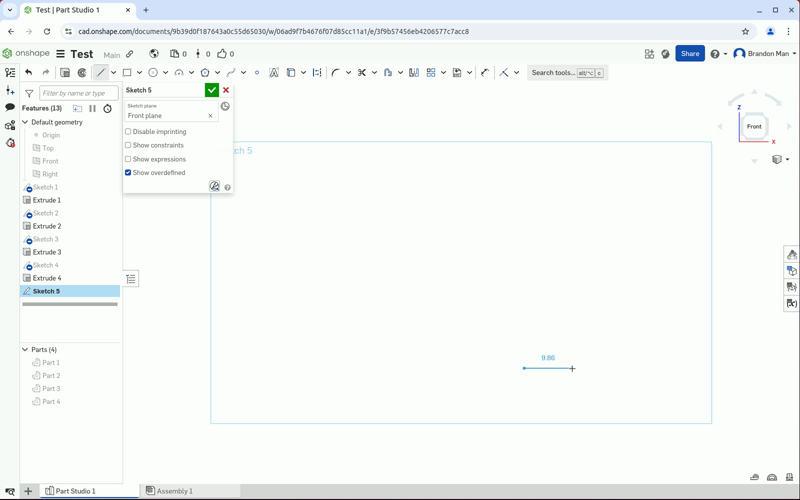
key_up(shift)
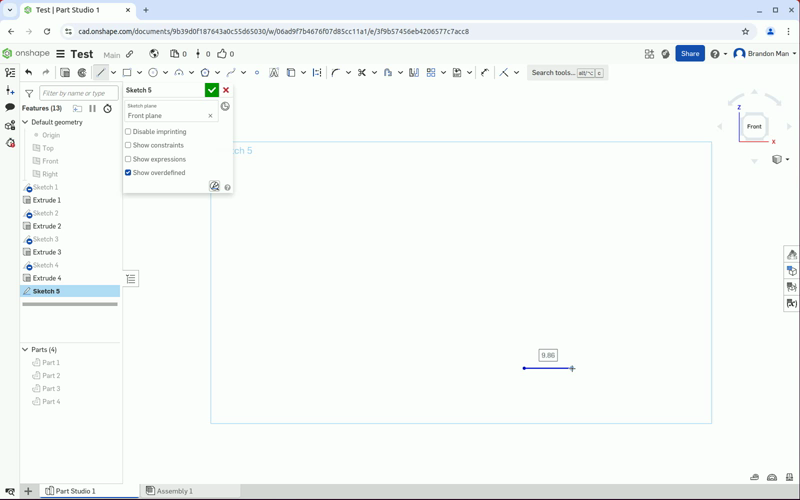
key_down(shift)
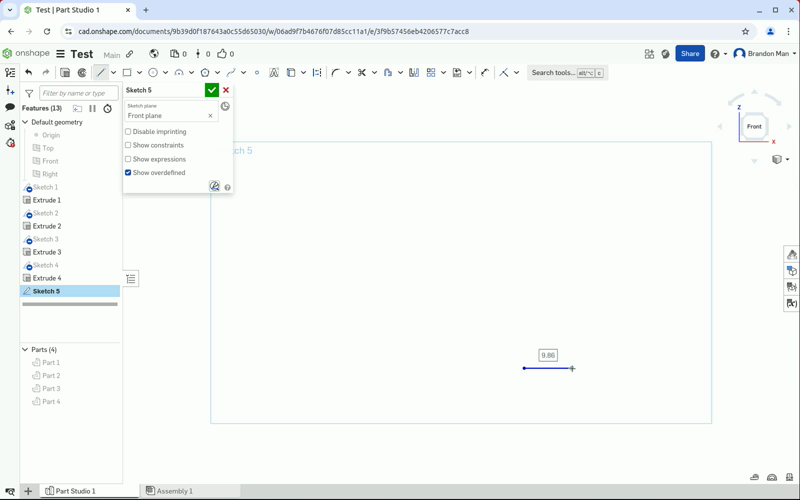
mouse_move(589, 368)
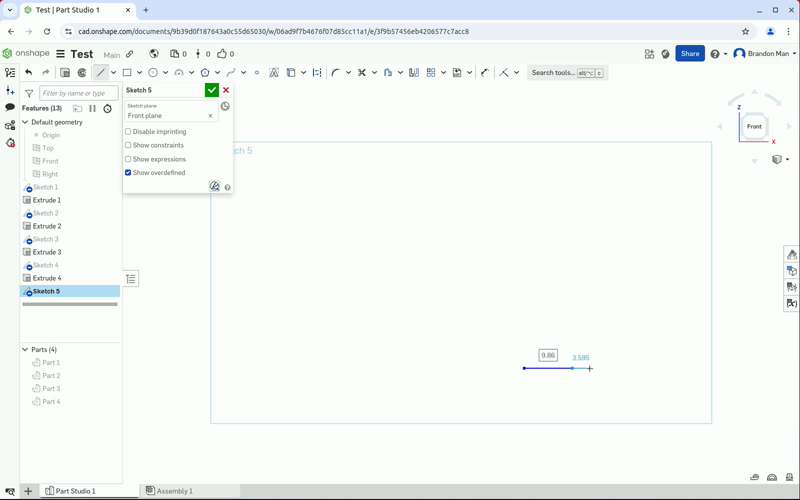
mouse_move(572, 312)
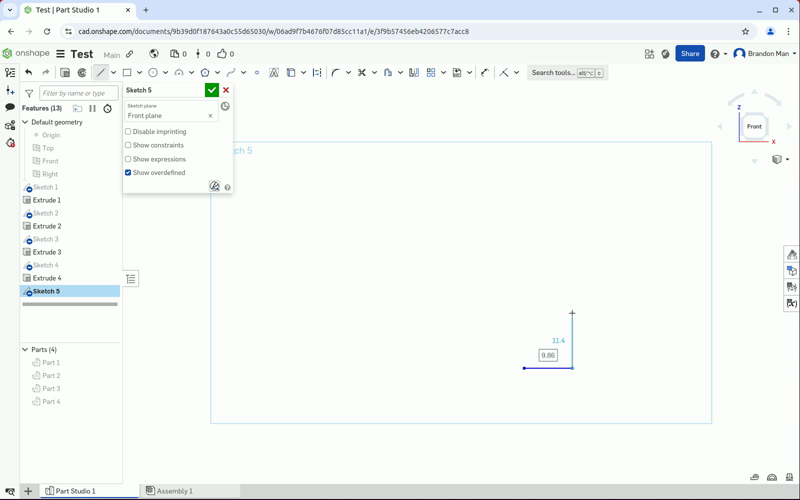
click(572, 312)
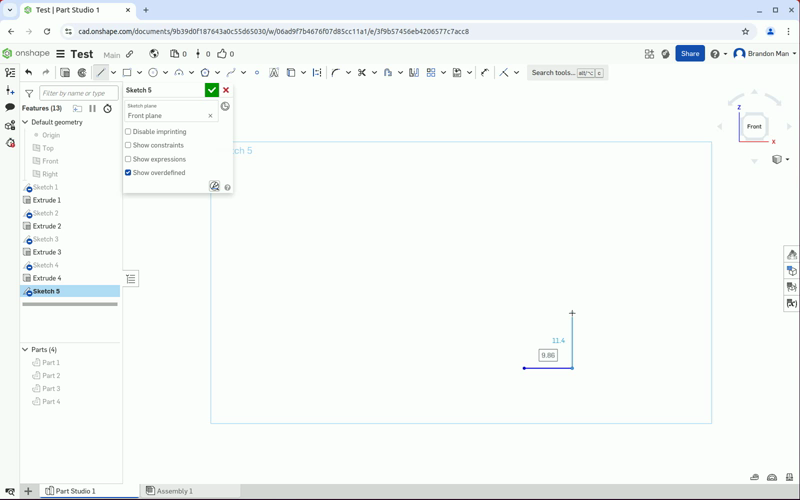
key_up(shift)
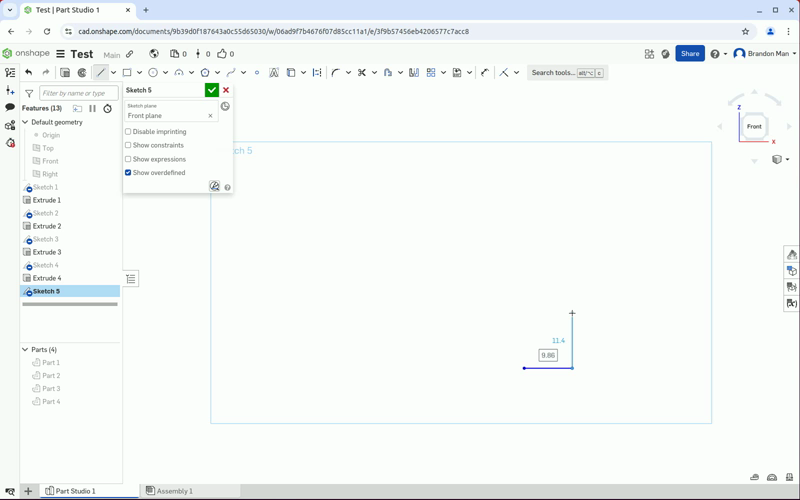
key_down(shift)
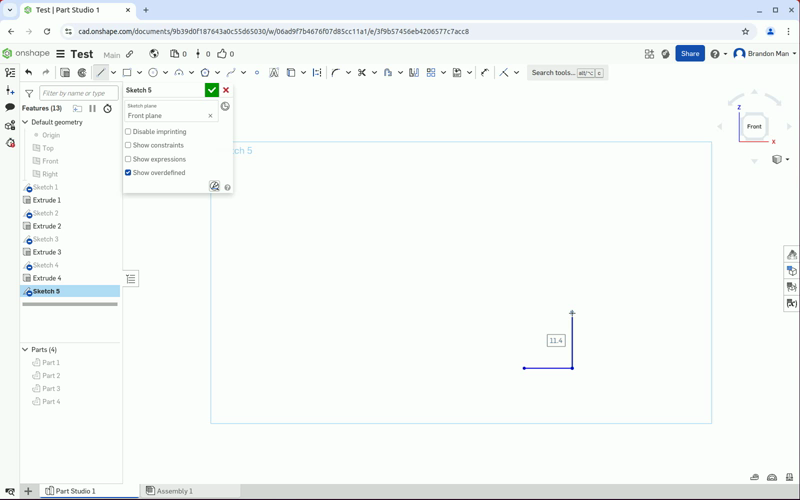
mouse_move(589, 312)
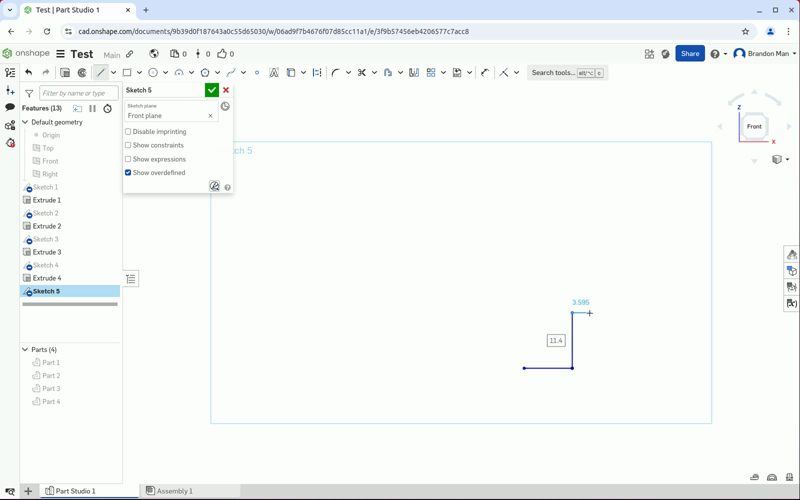
mouse_move(524, 312)
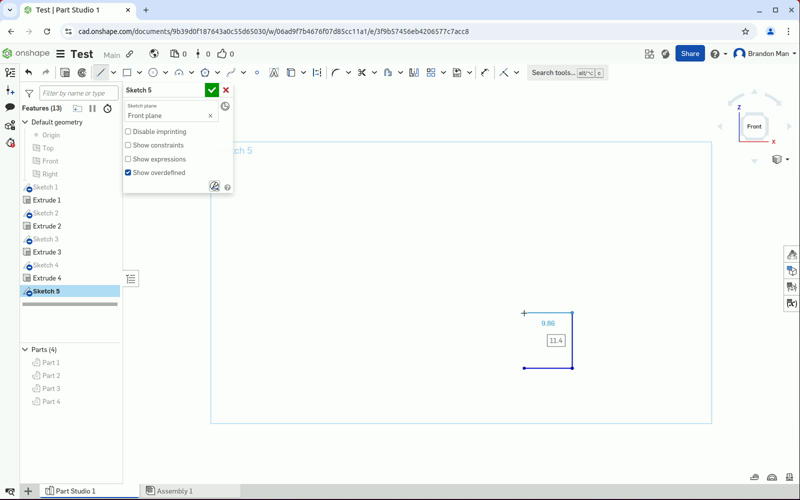
click(524, 312)
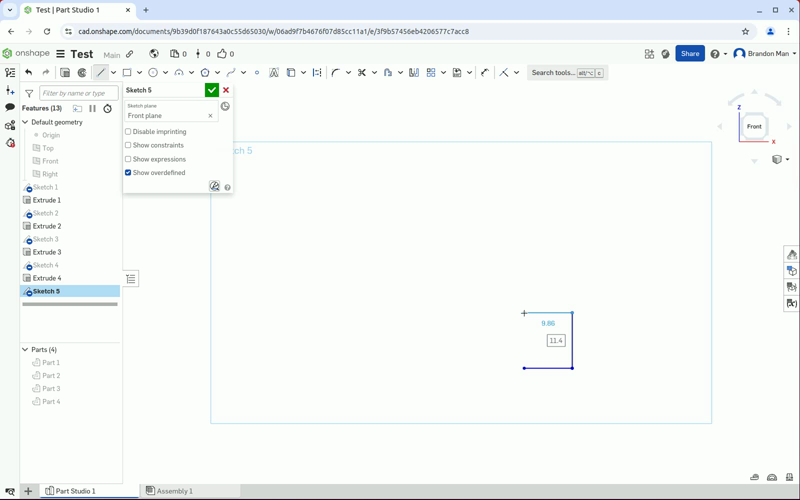
key_up(shift)
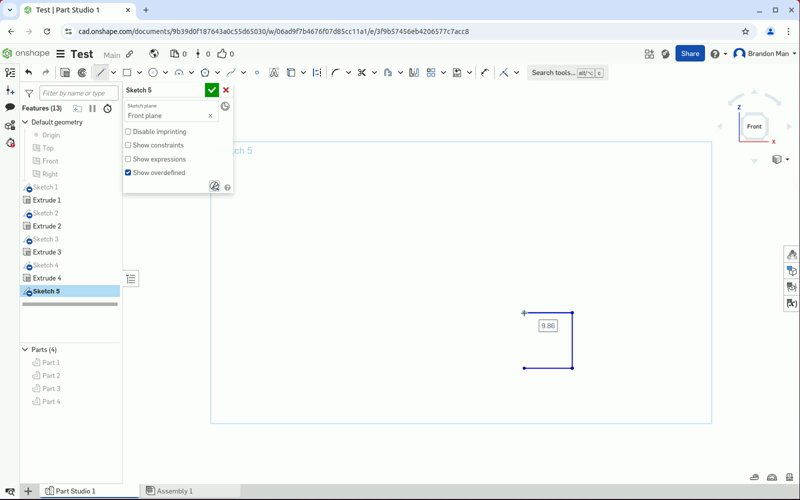
mouse_move(554, 312)
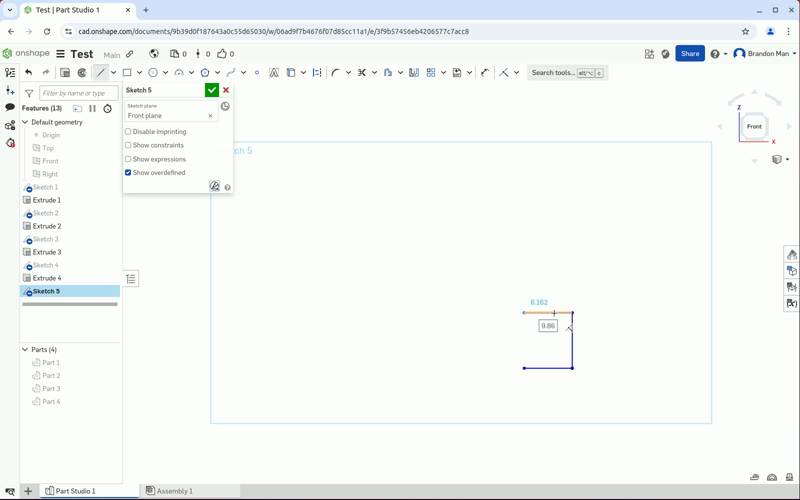
key_down(shift)
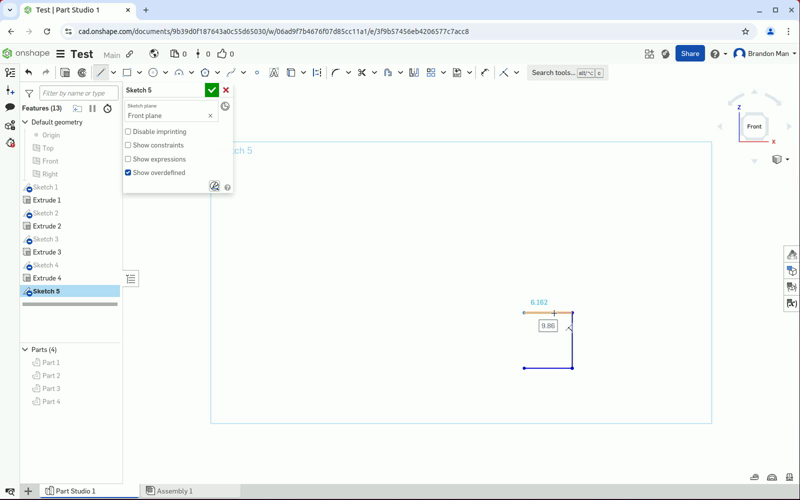
mouse_move(524, 368)
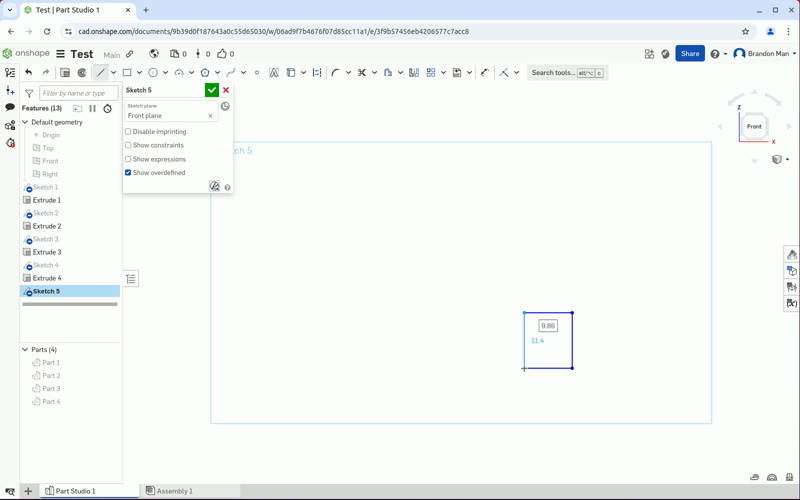
key_up(shift)
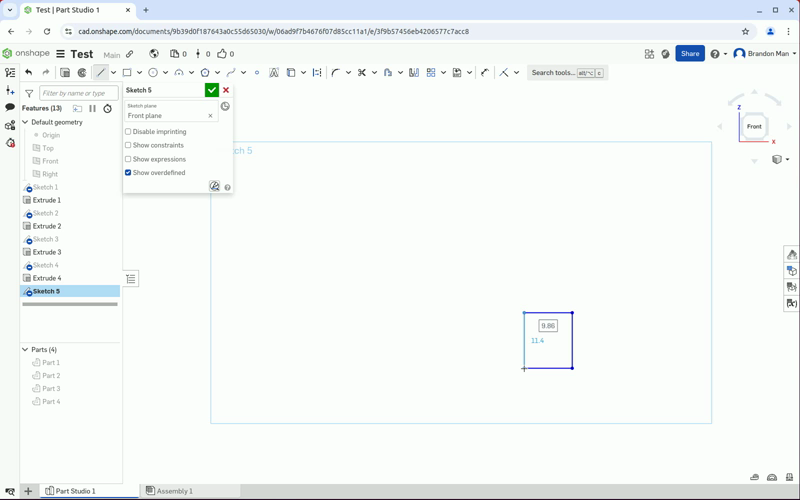
click(524, 368)
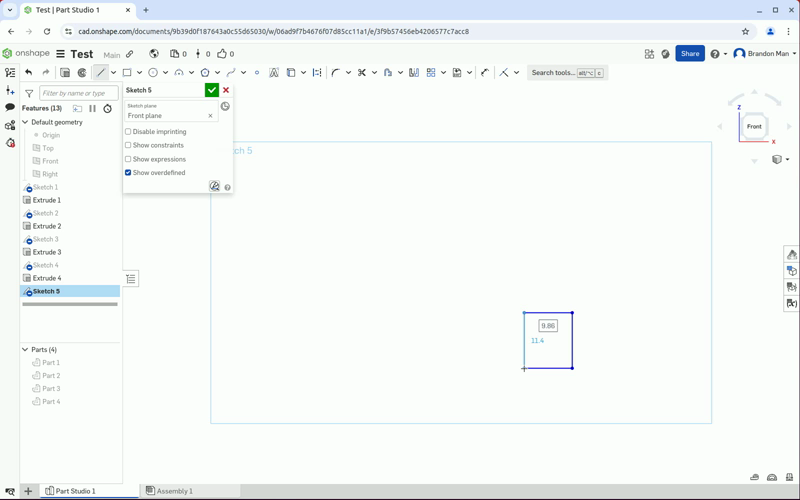
key(esc)
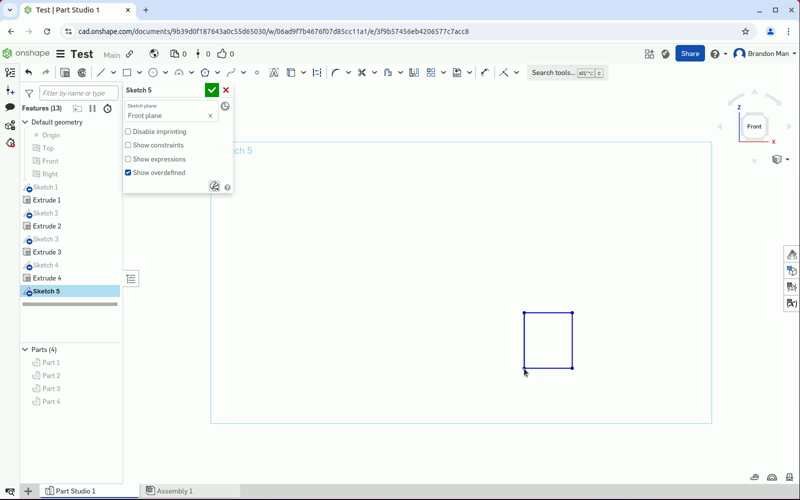
mouse_move(538, 333)
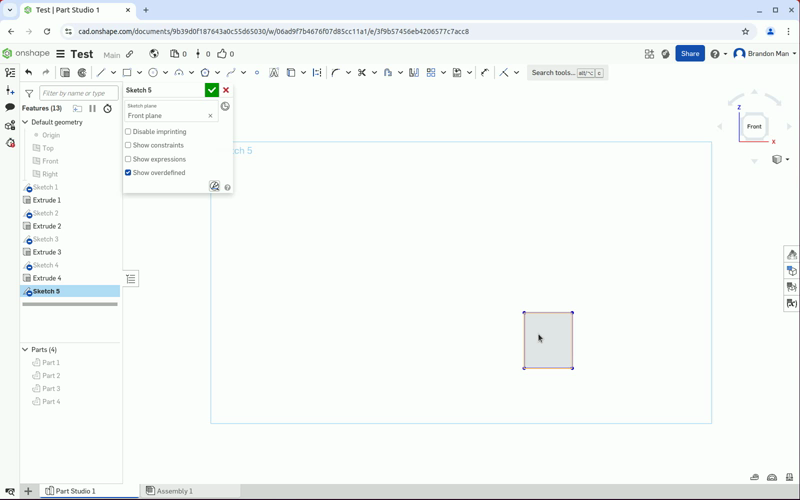
click(538, 333)
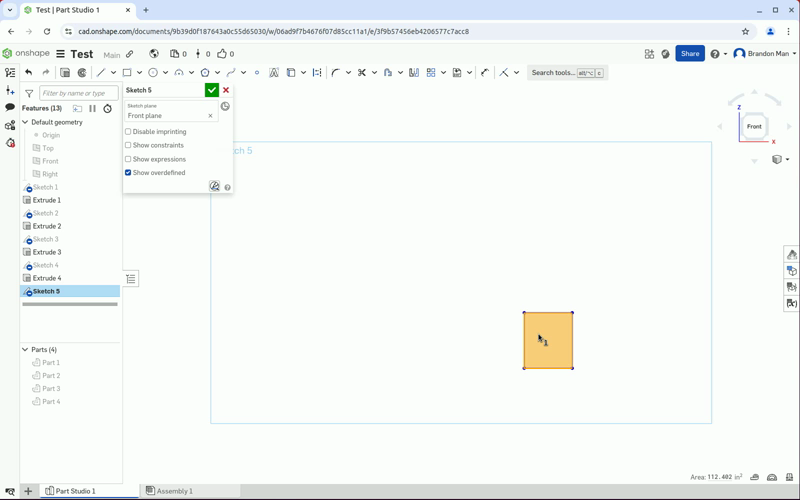
mouse_move(73, 352)
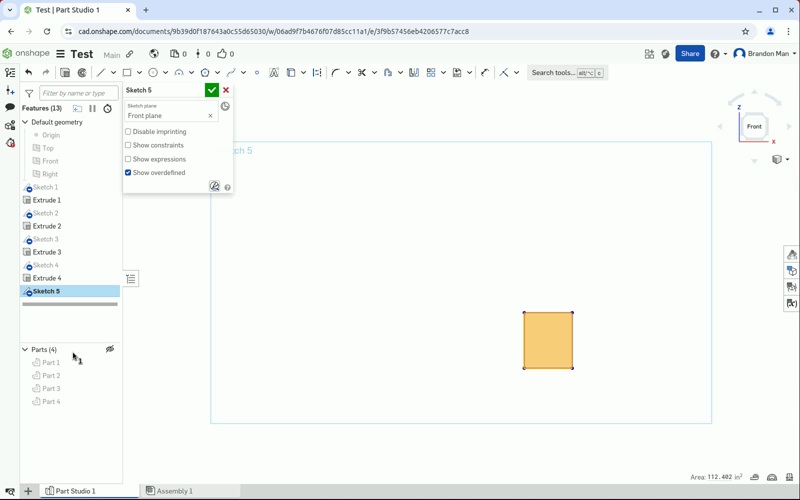
key(shift+y)
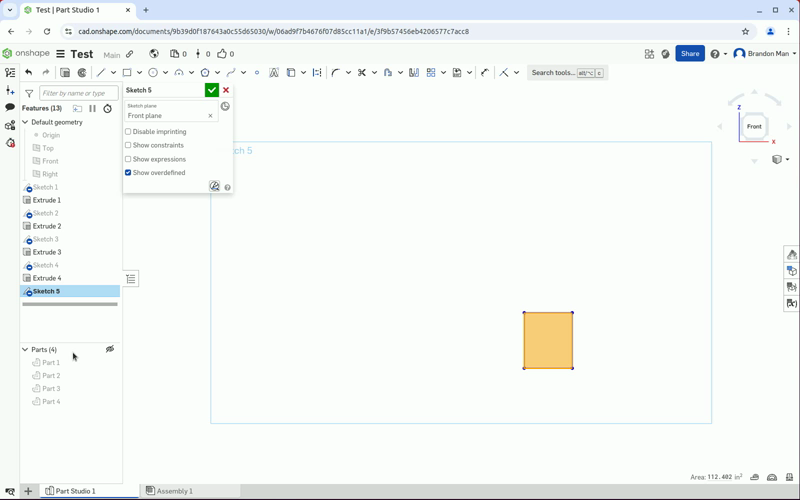
key(shift+e)
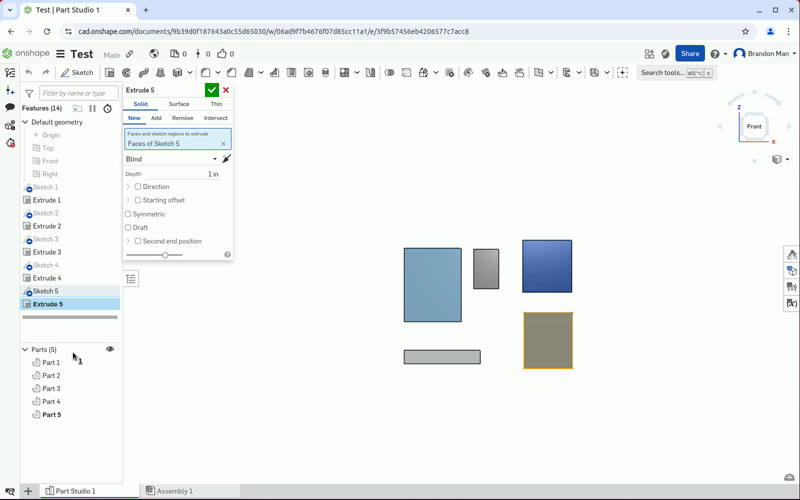
mouse_move(143, 106)
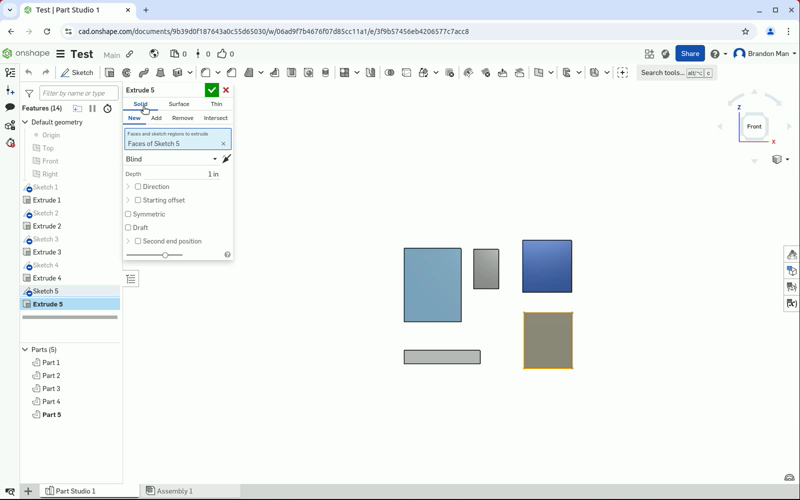
click(143, 106)
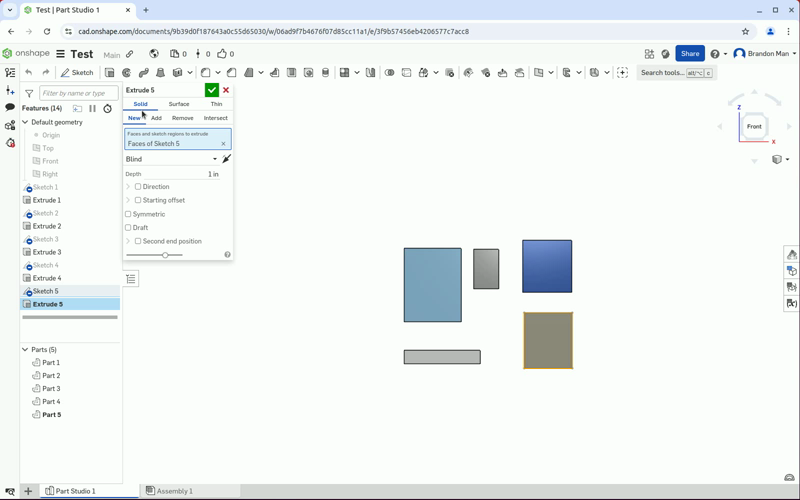
mouse_move(137, 120)
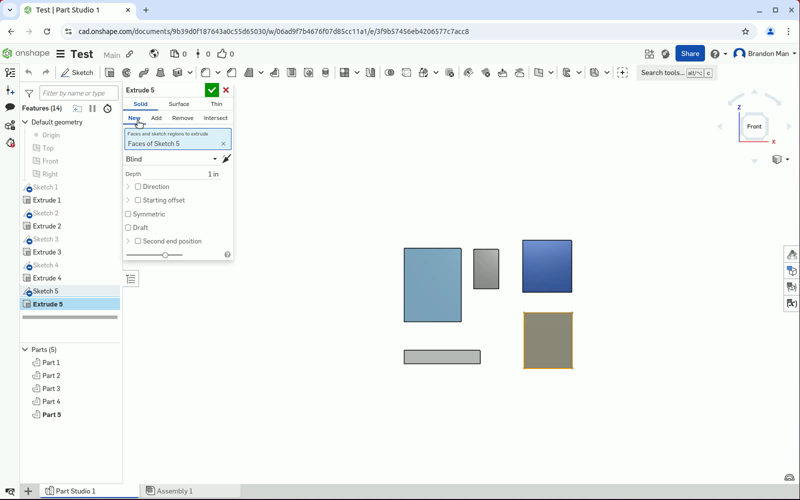
click(137, 120)
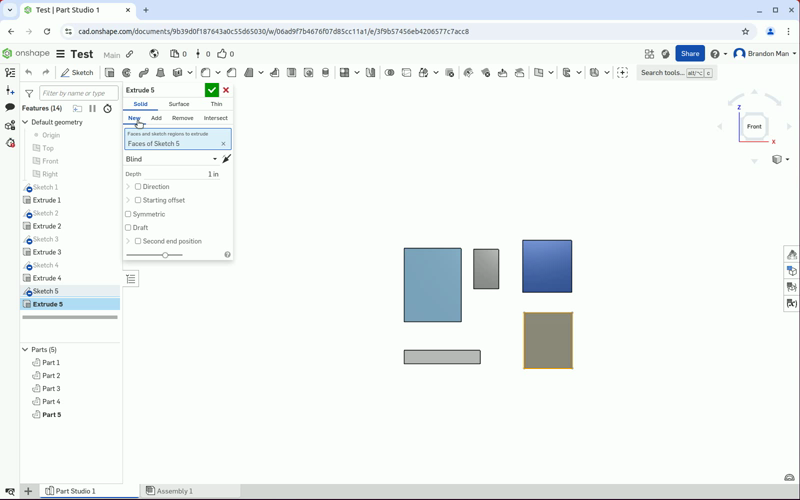
key(tab, 4)
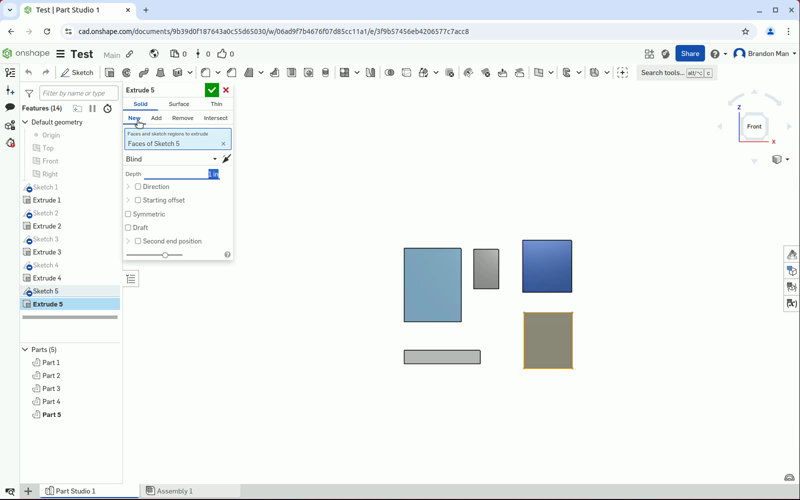
text(2.648)
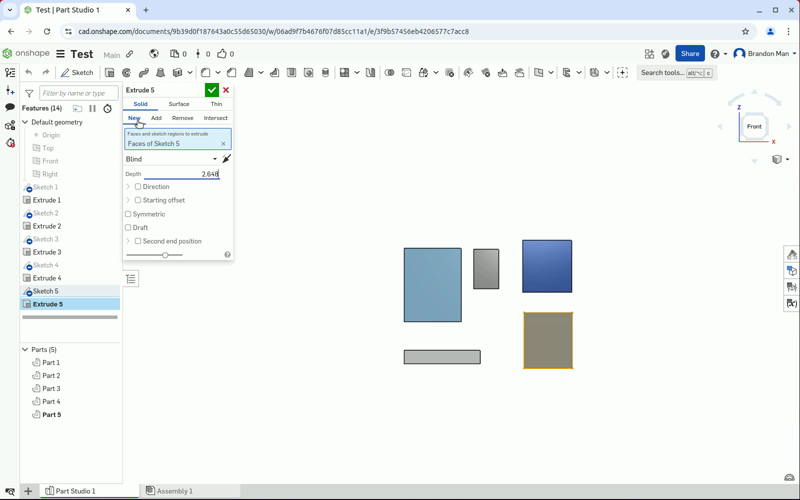
key(enter)
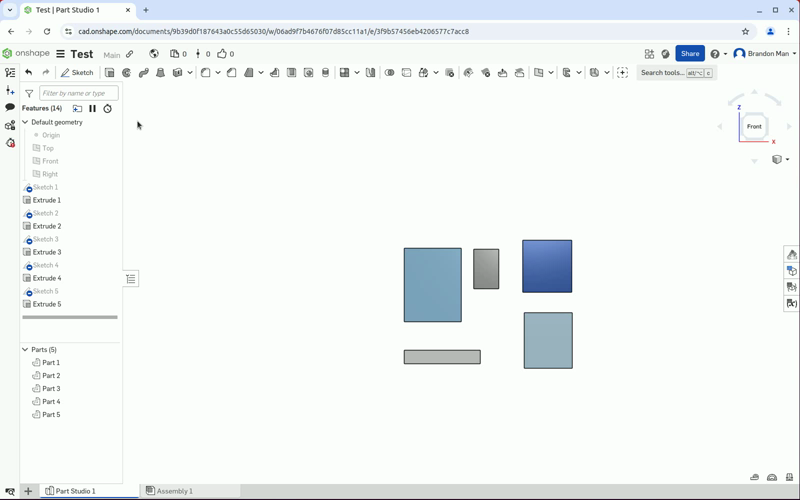
key(shift+h)
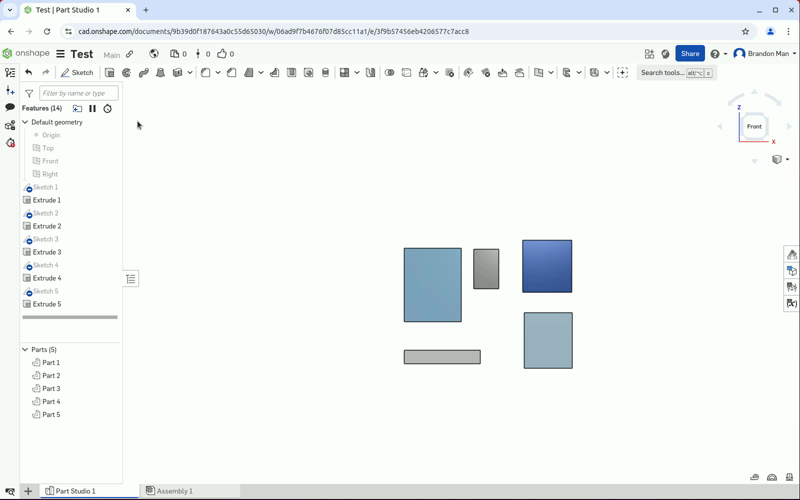
key(shift+h)
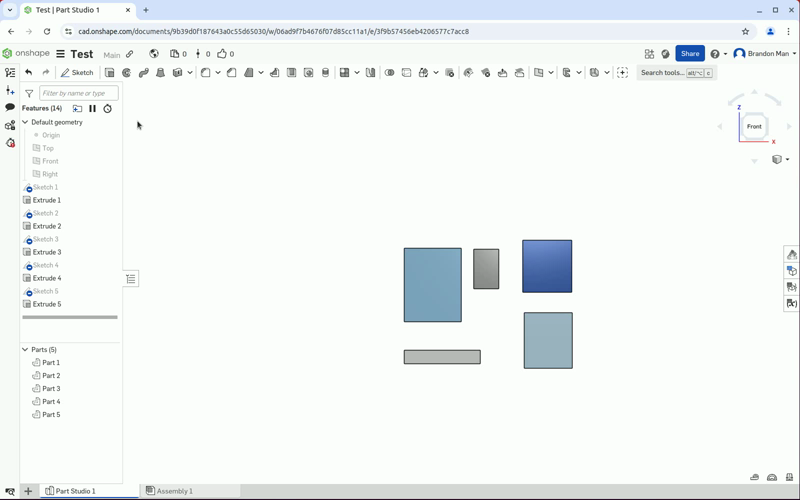
mouse_move(73, 189)
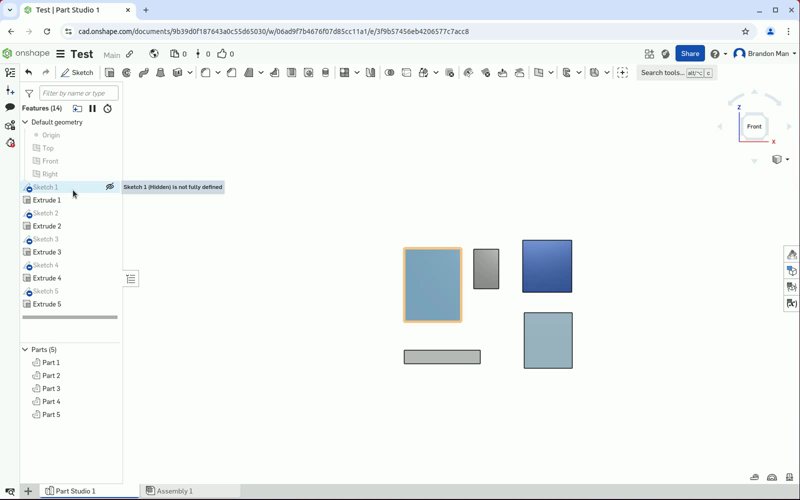
click(73, 189)
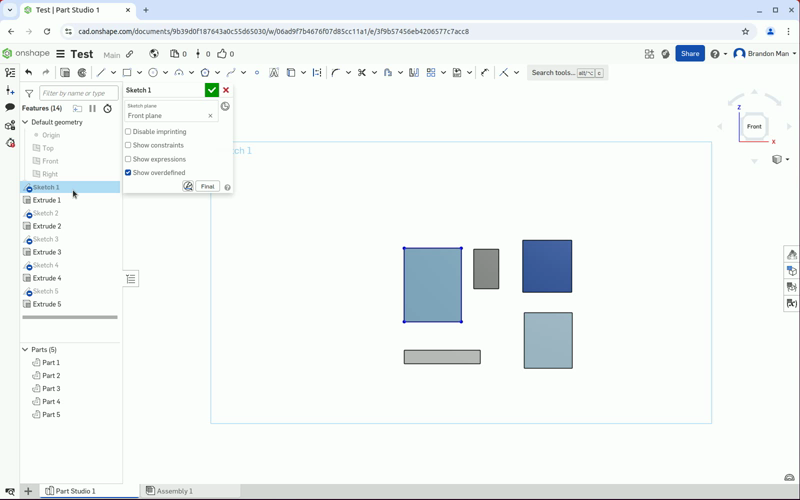
mouse_move(229, 92)
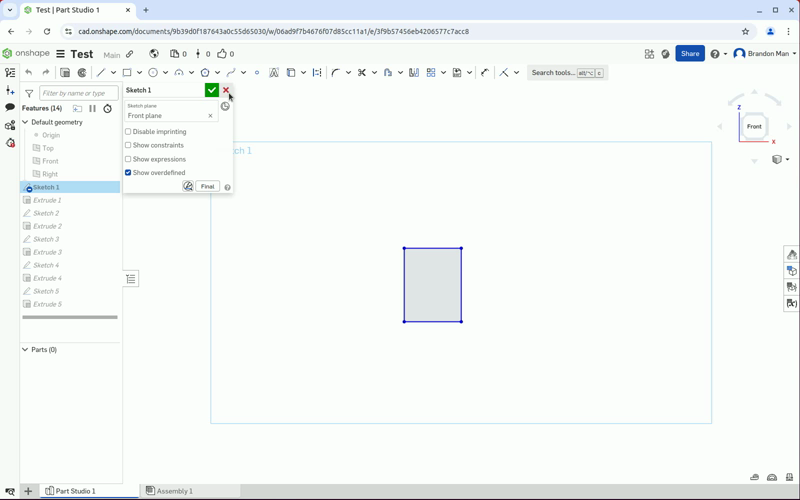
click(229, 92)
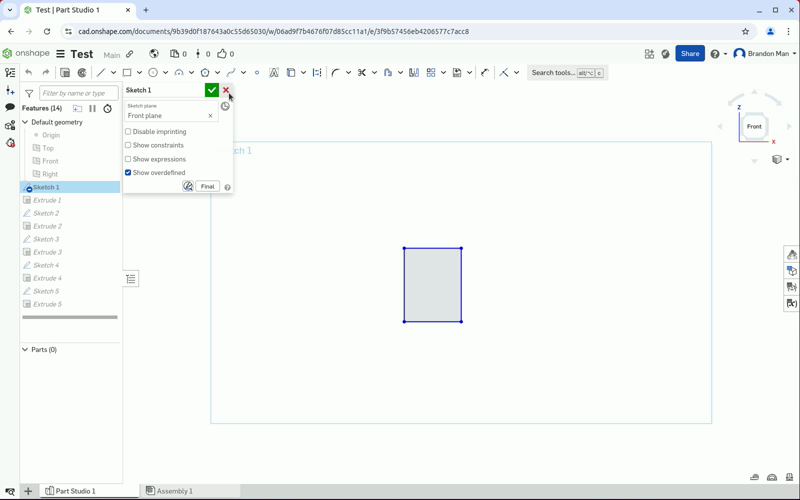
key(shift+s)
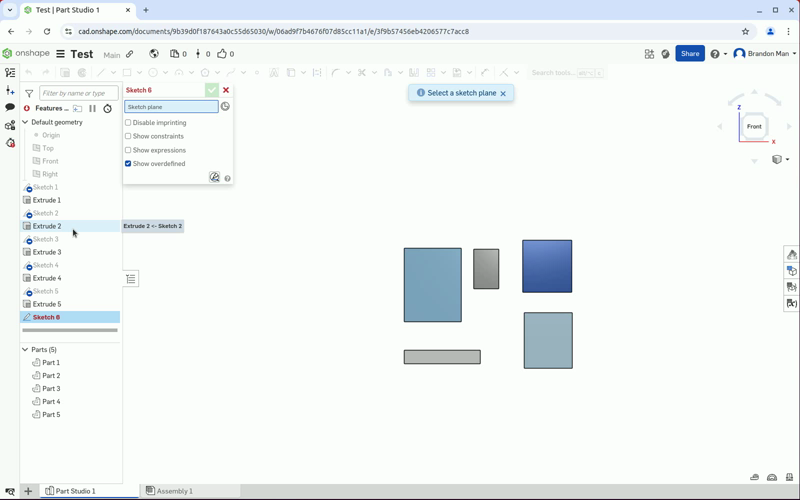
scroll(3)
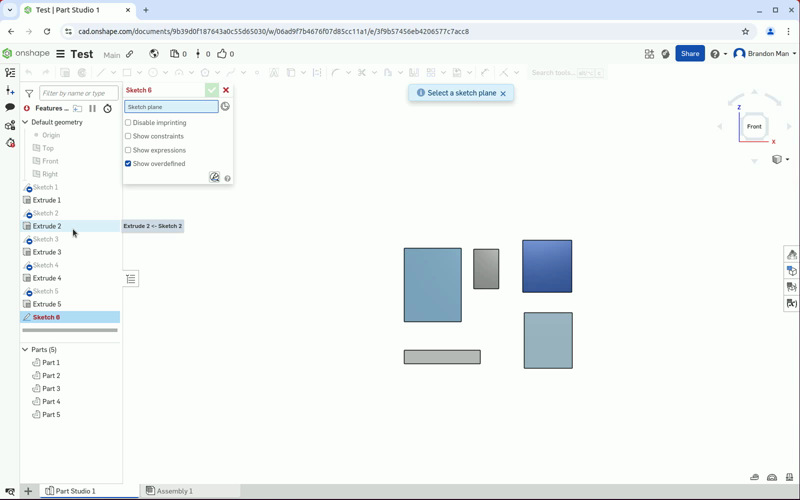
mouse_move(73, 163)
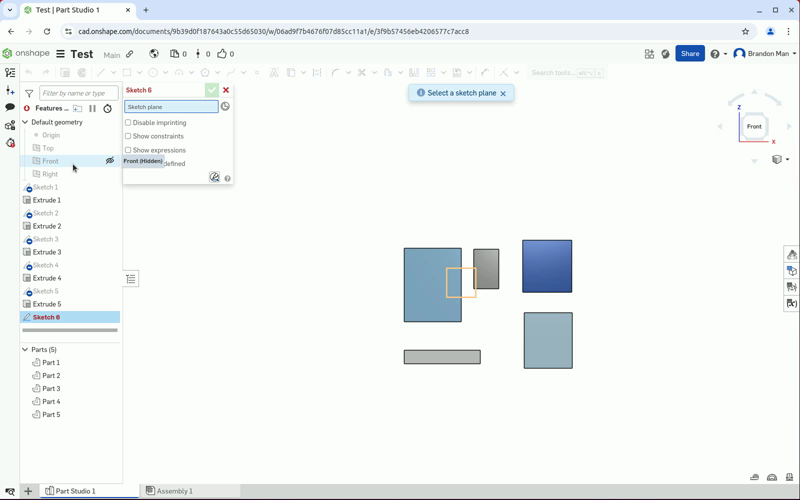
click(73, 163)
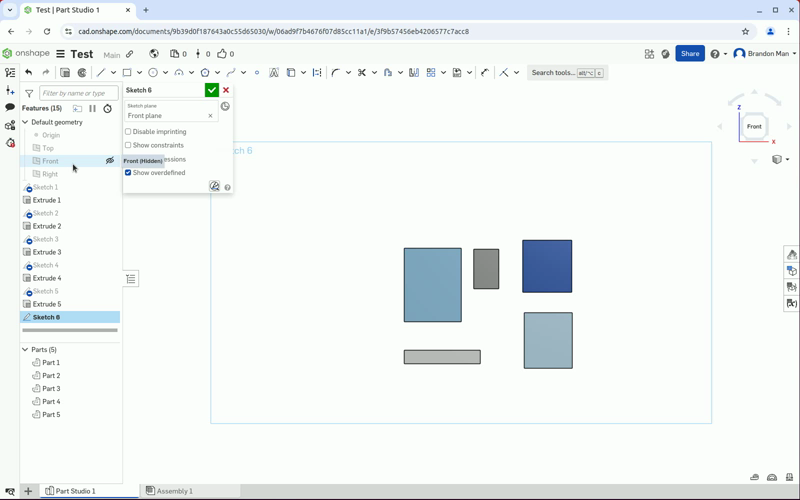
mouse_move(73, 352)
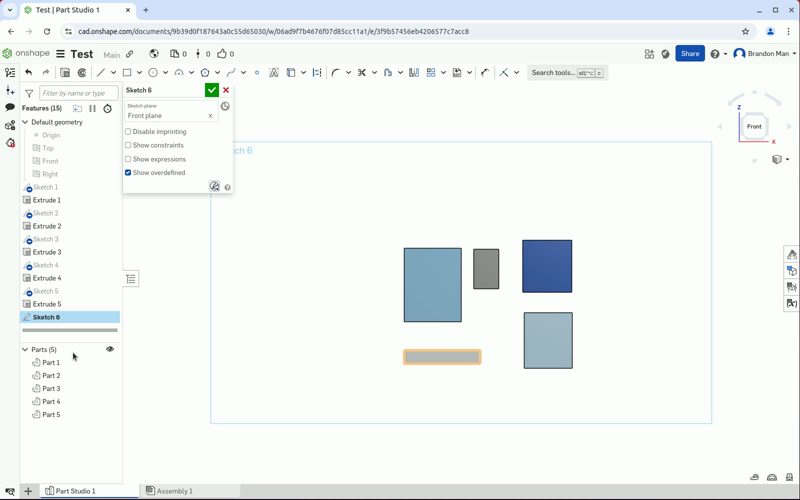
key(y)
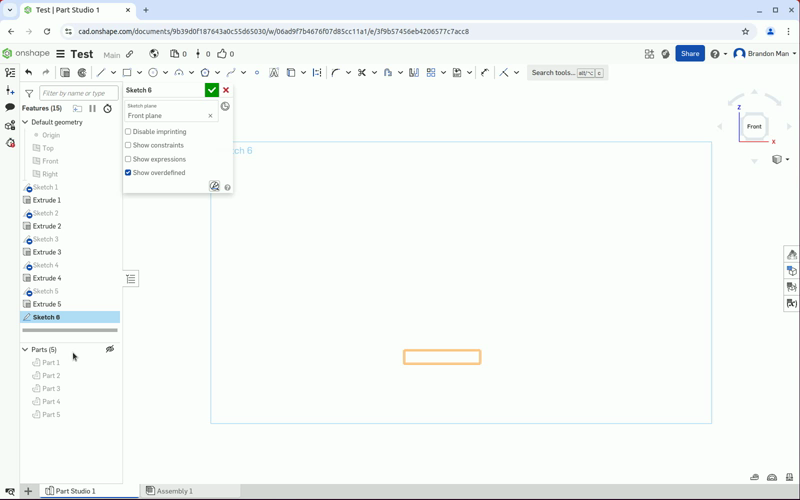
key(l)
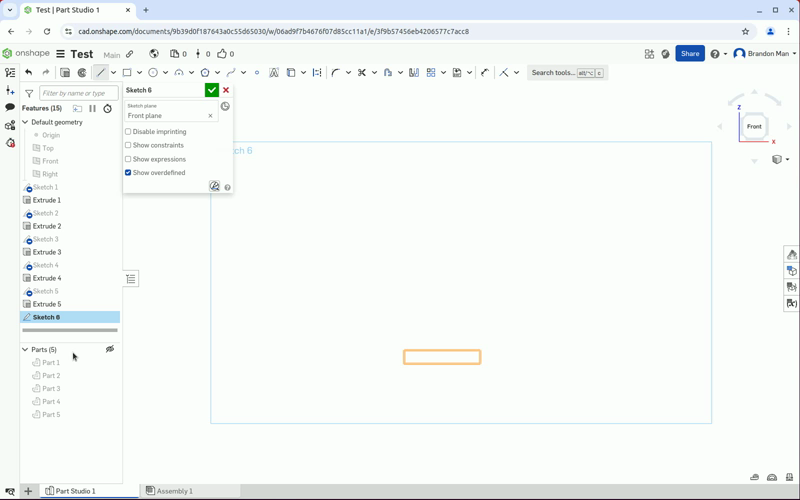
key_down(shift)
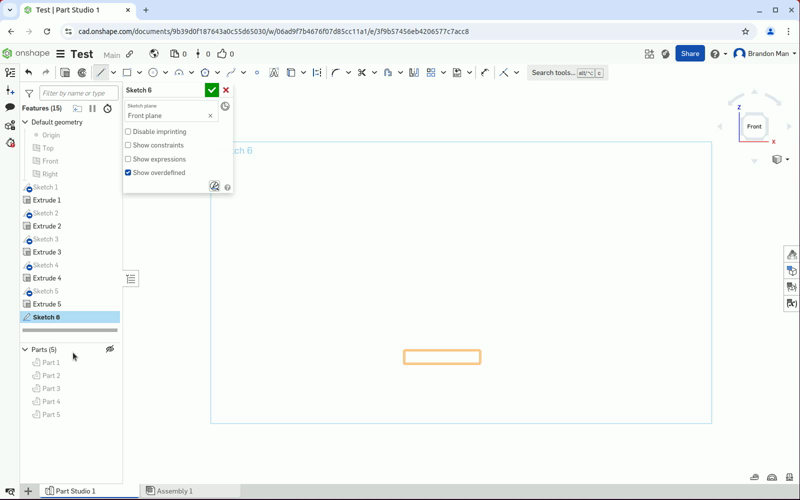
mouse_move(348, 276)
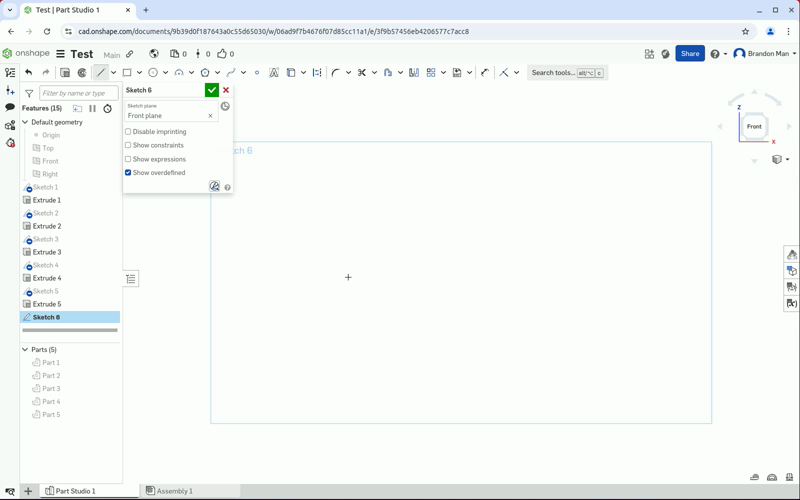
click(348, 276)
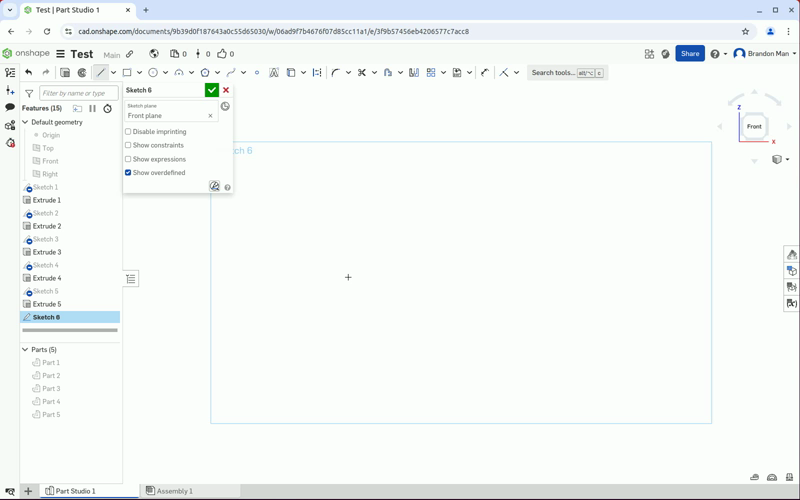
key_up(shift)
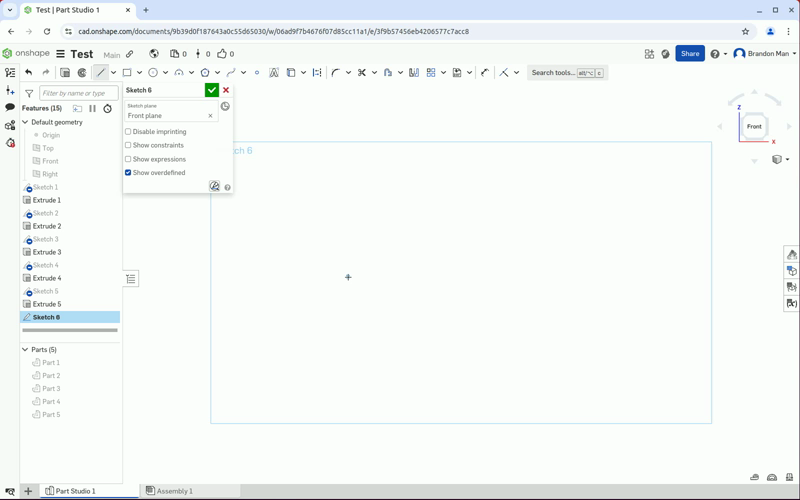
key_down(shift)
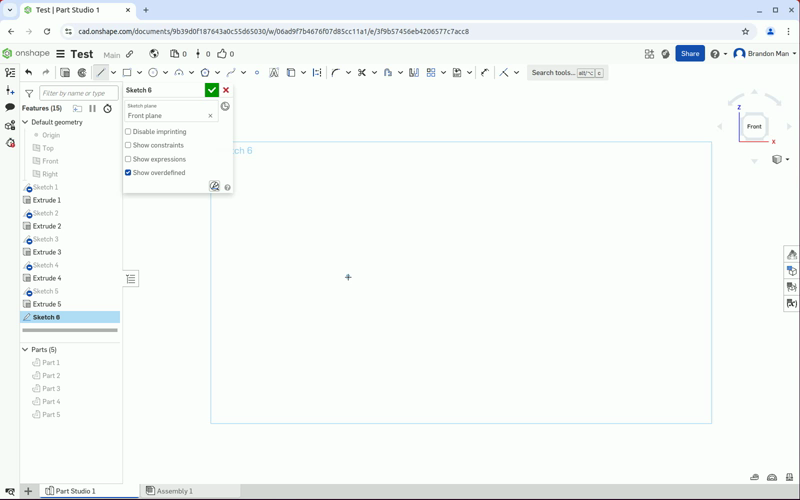
mouse_move(378, 276)
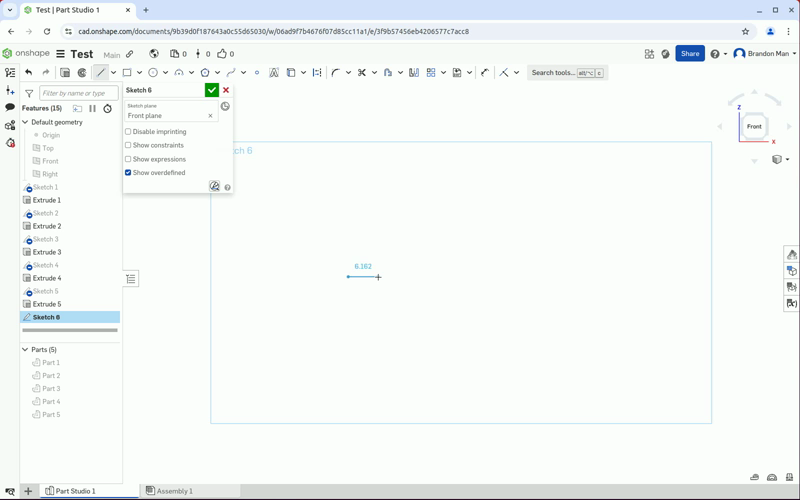
mouse_move(381, 276)
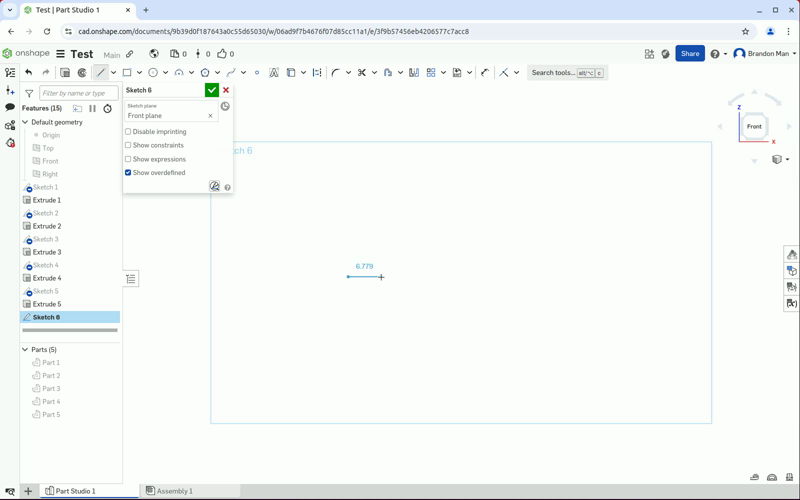
click(381, 276)
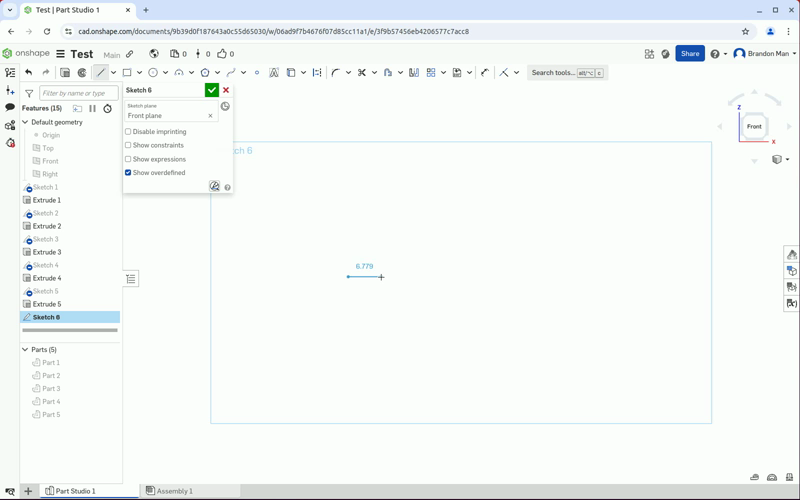
key_up(shift)
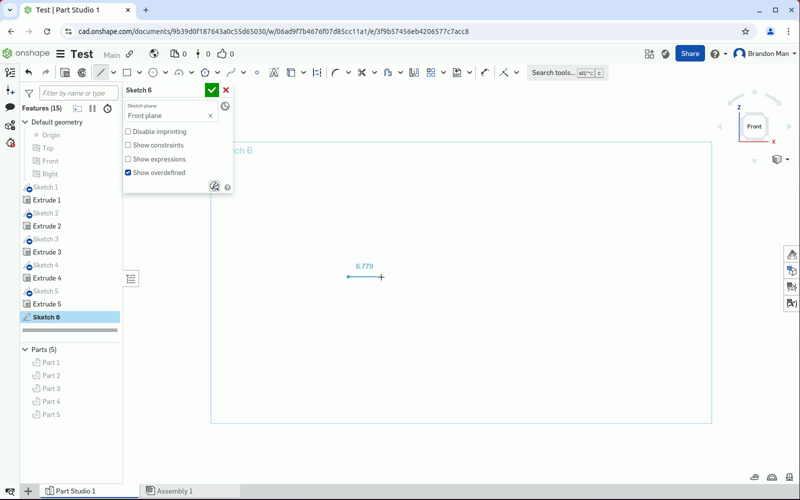
key_down(shift)
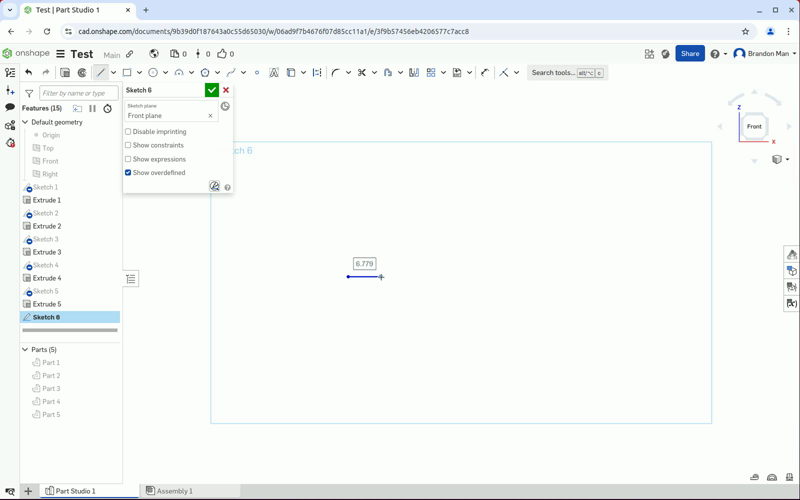
mouse_move(411, 276)
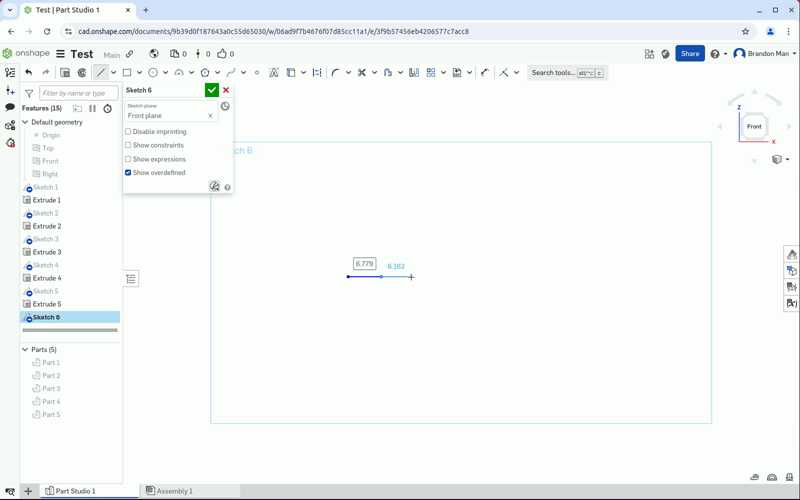
mouse_move(381, 229)
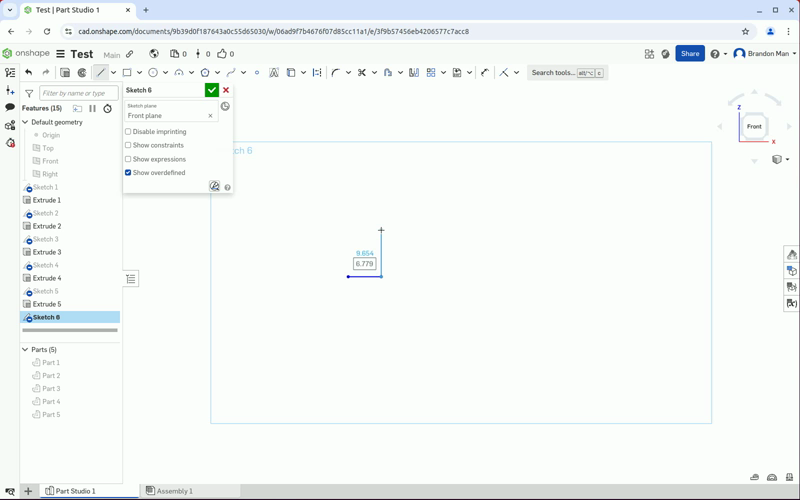
click(381, 229)
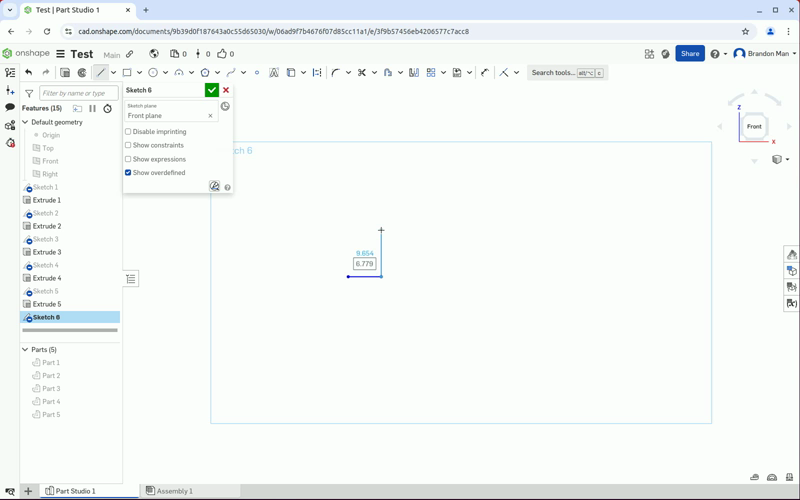
key_up(shift)
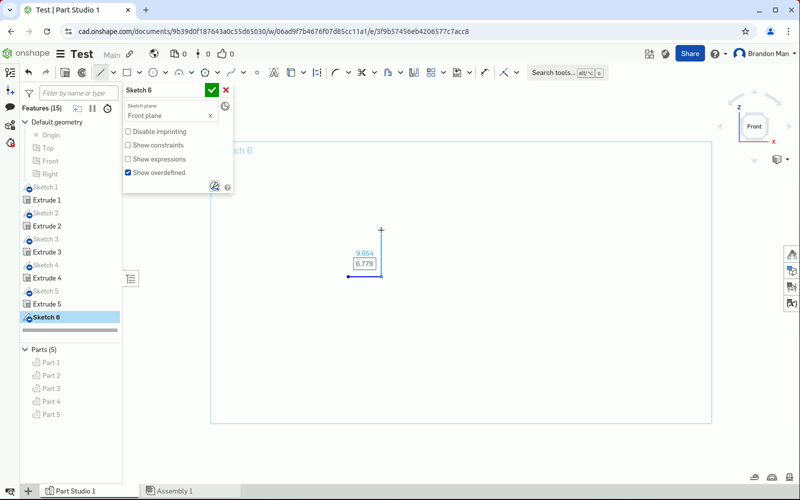
key_down(shift)
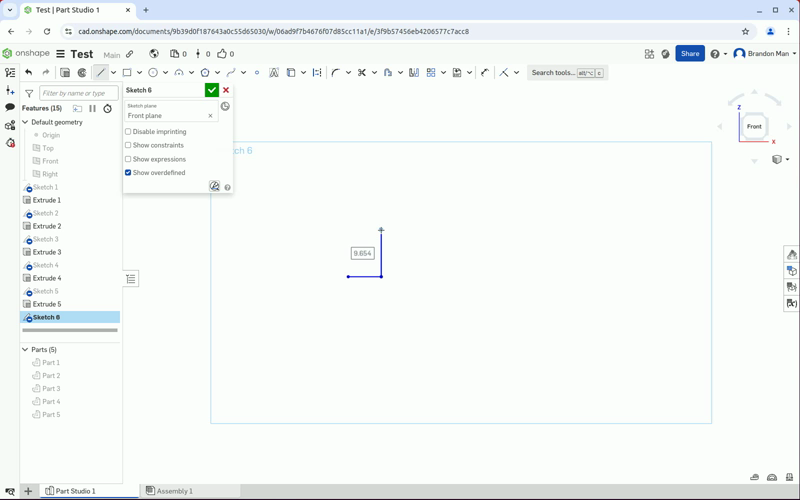
mouse_move(411, 229)
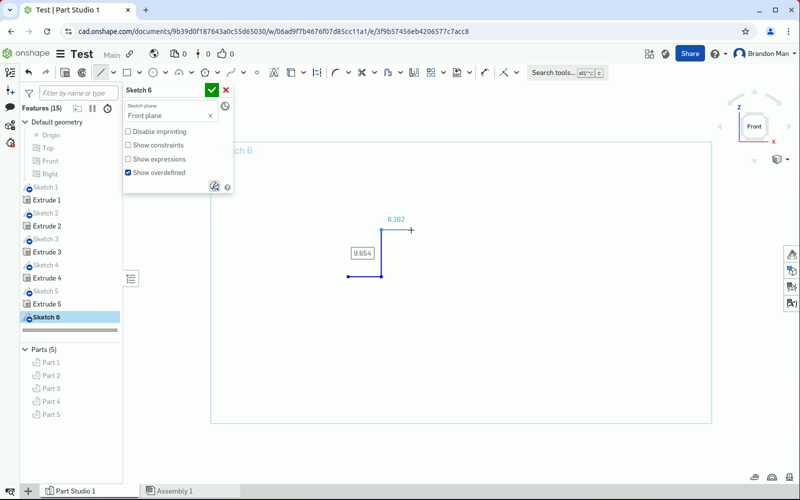
mouse_move(348, 229)
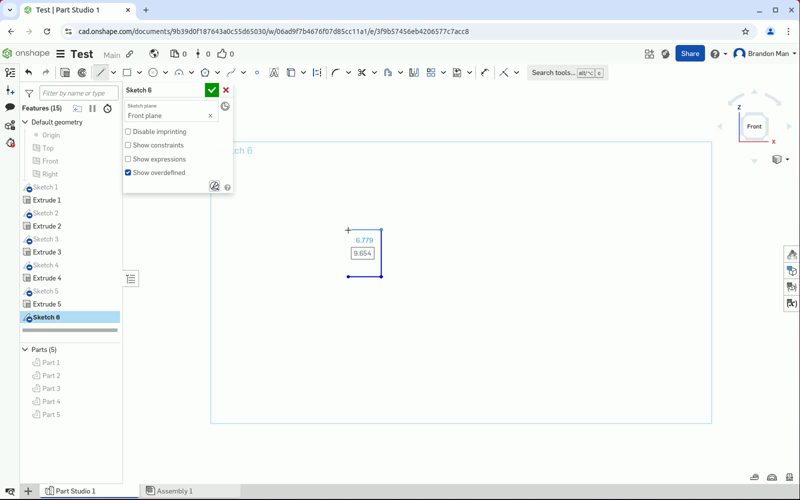
click(348, 229)
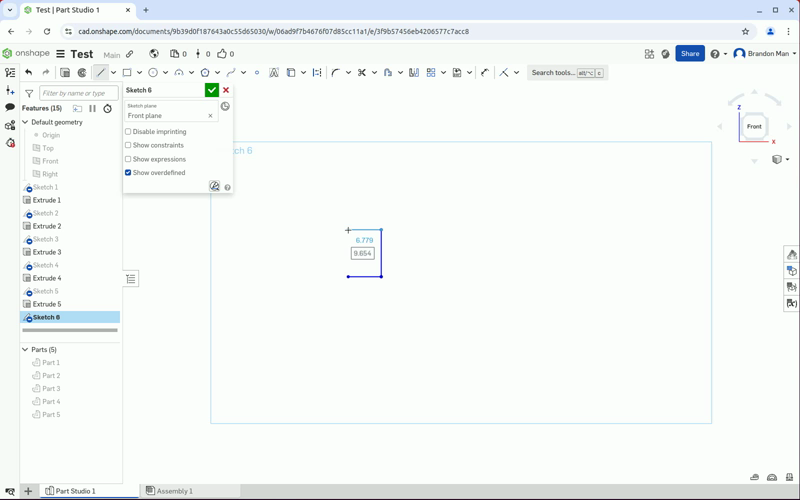
key_up(shift)
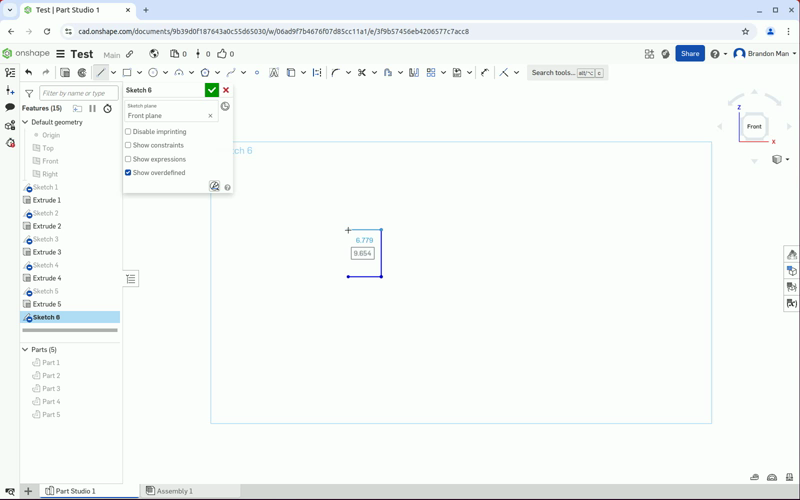
mouse_move(378, 229)
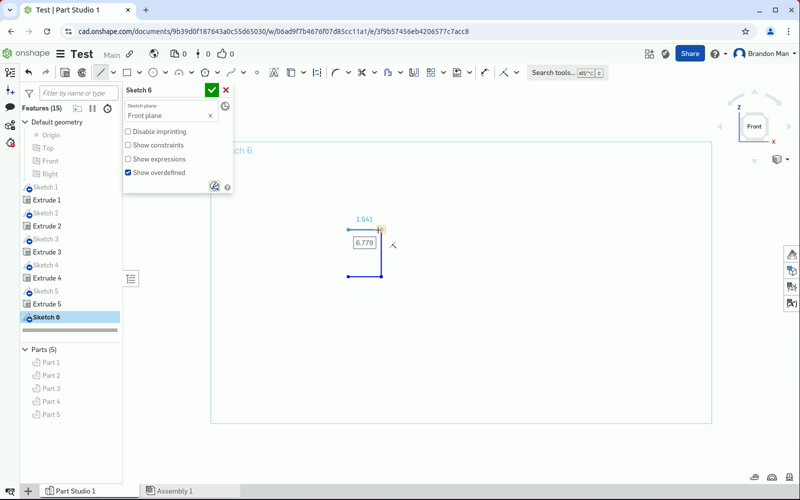
key_down(shift)
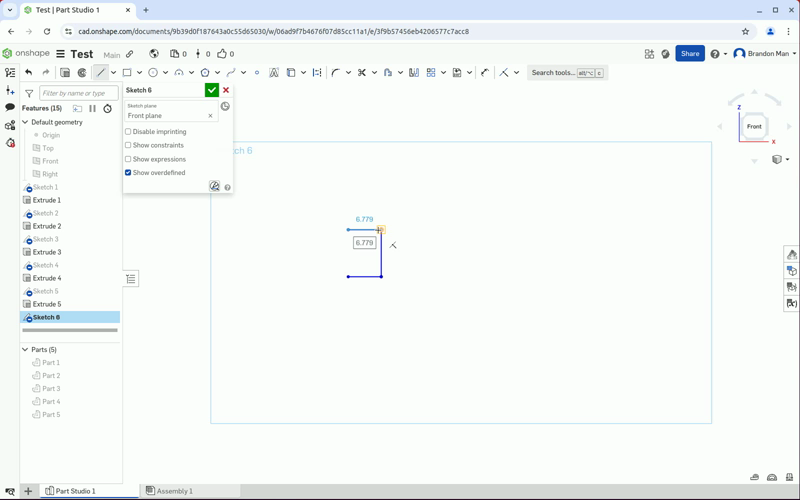
mouse_move(348, 276)
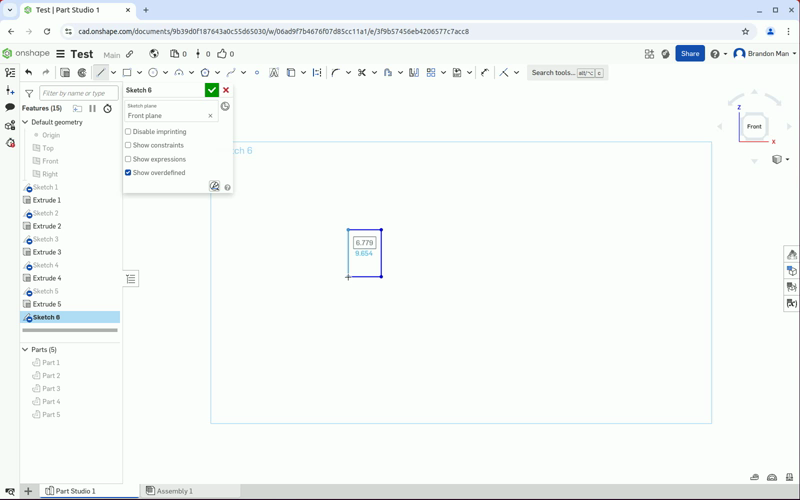
key_up(shift)
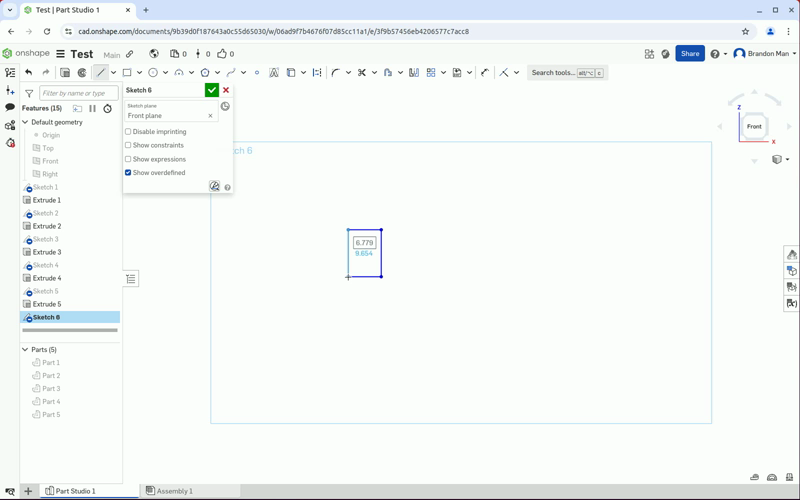
click(348, 276)
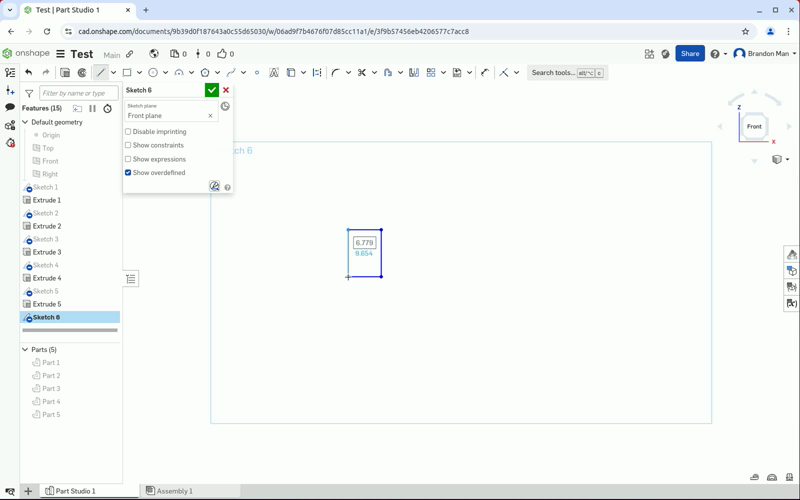
key(esc)
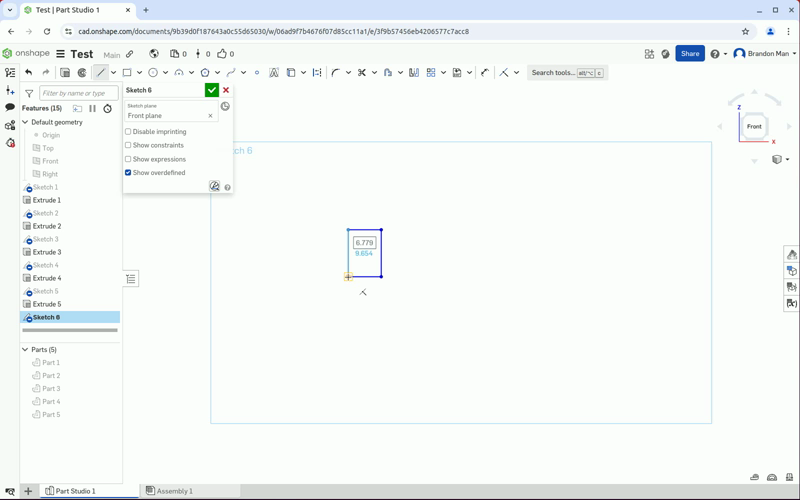
mouse_move(365, 261)
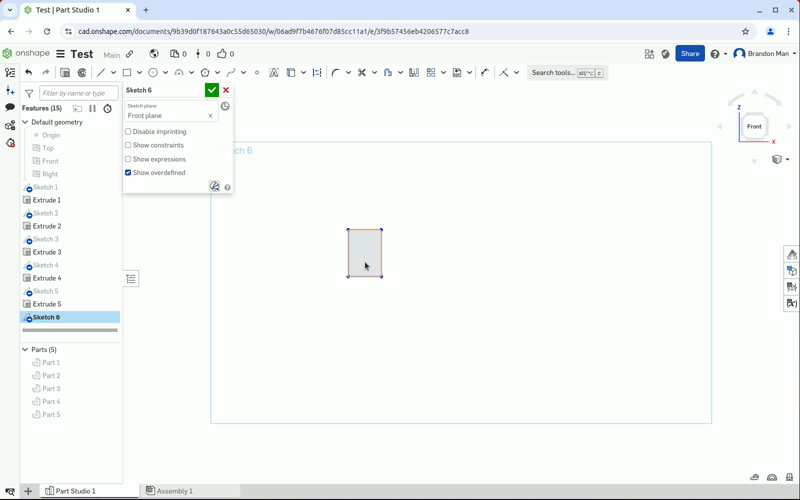
scroll(6)
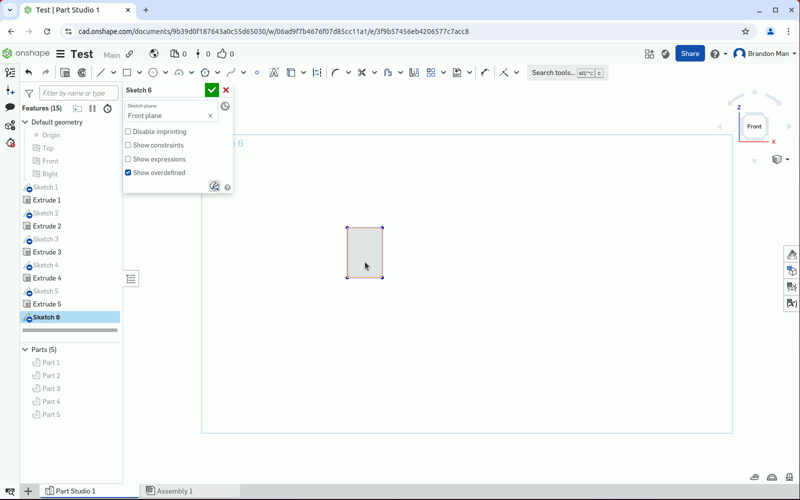
scroll(6)
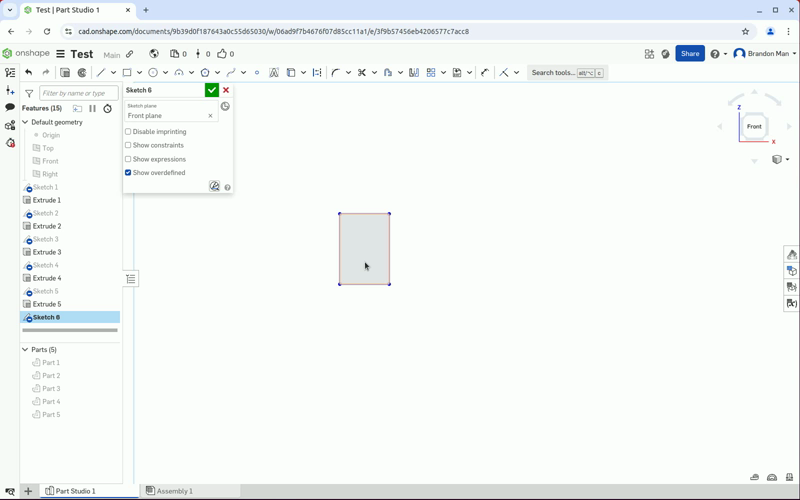
scroll(6)
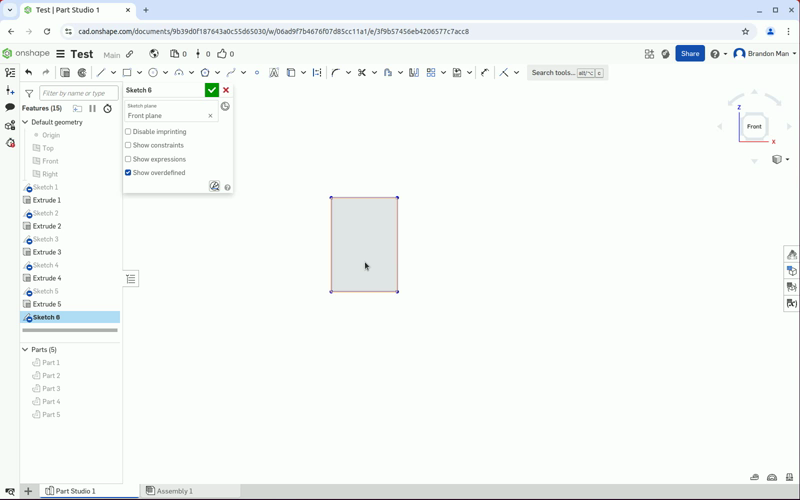
scroll(6)
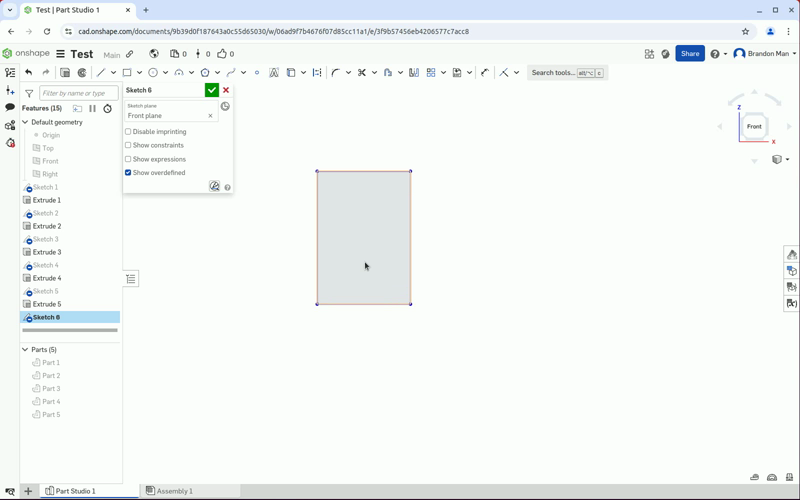
scroll(6)
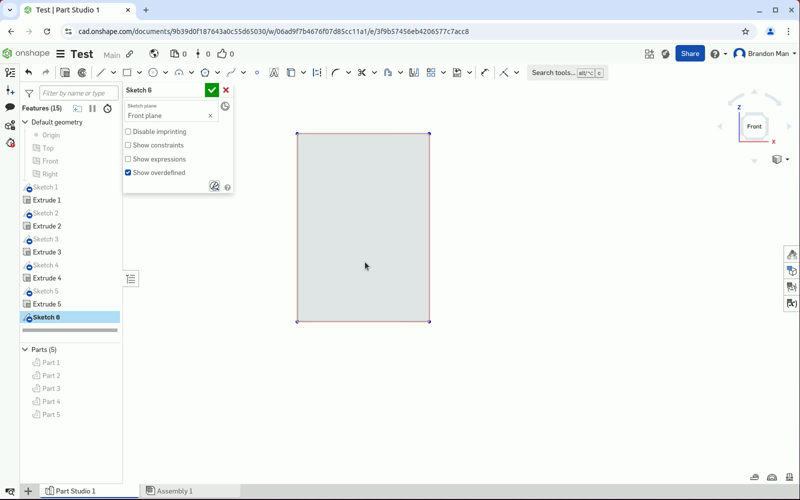
scroll(6)
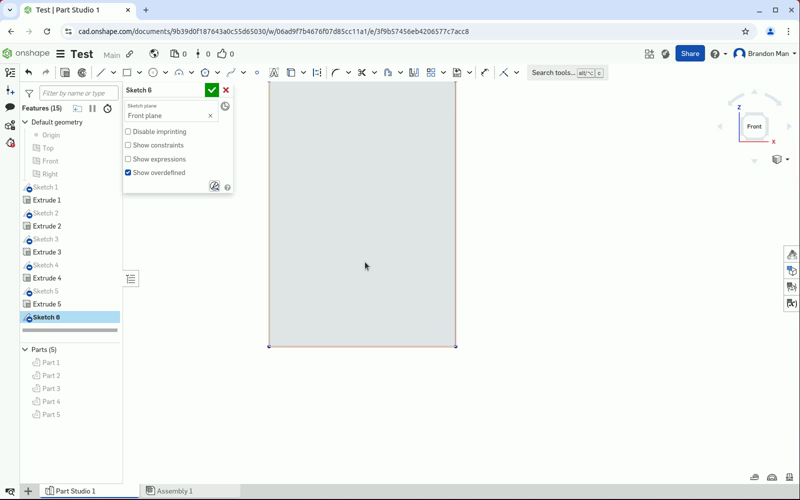
scroll(6)
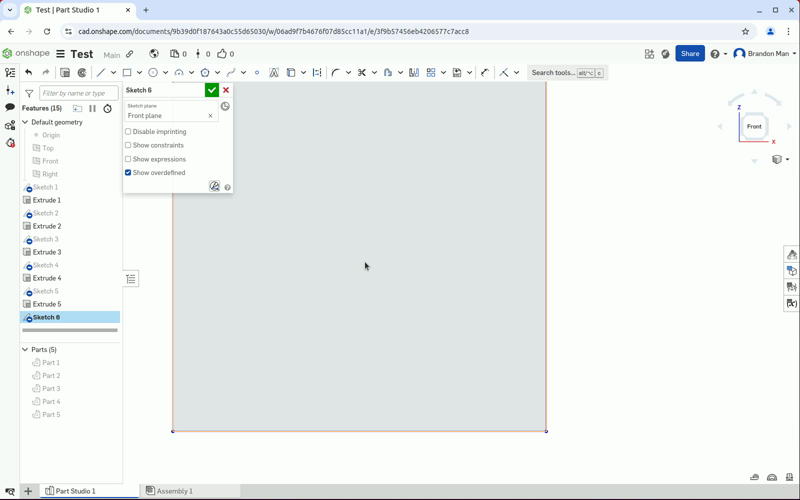
click(365, 261)
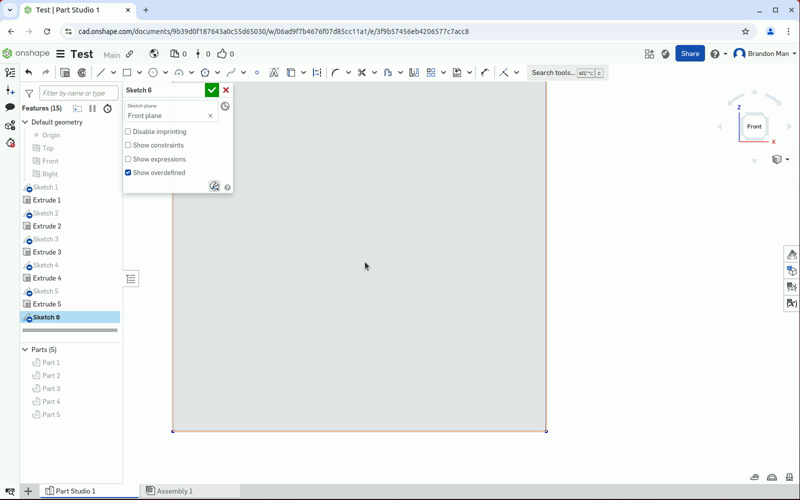
scroll(-6)
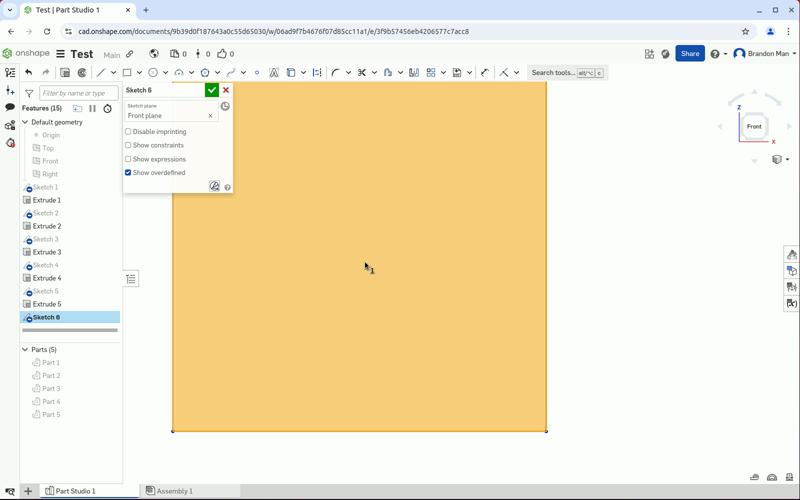
scroll(-6)
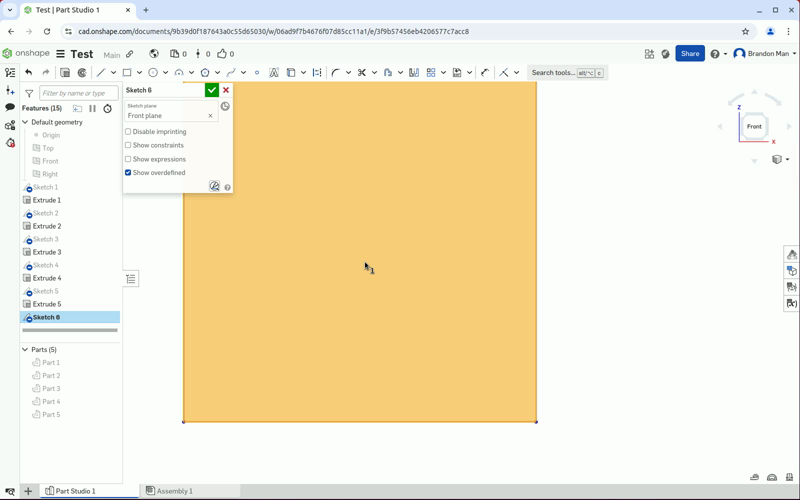
scroll(-6)
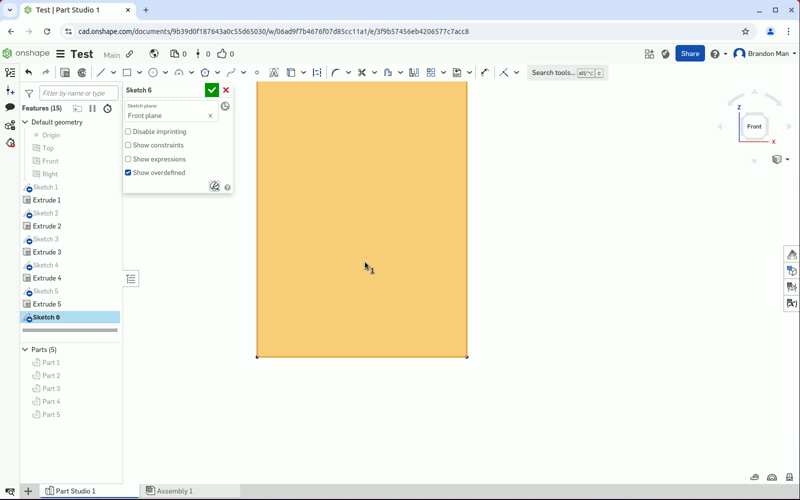
scroll(-6)
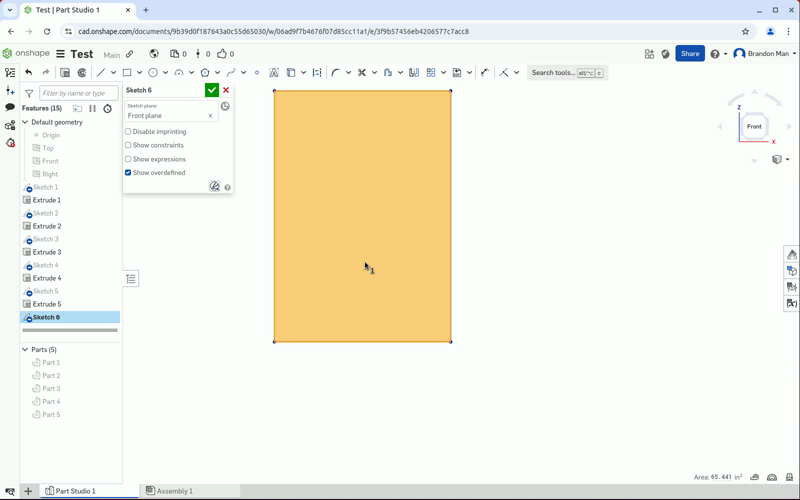
scroll(-6)
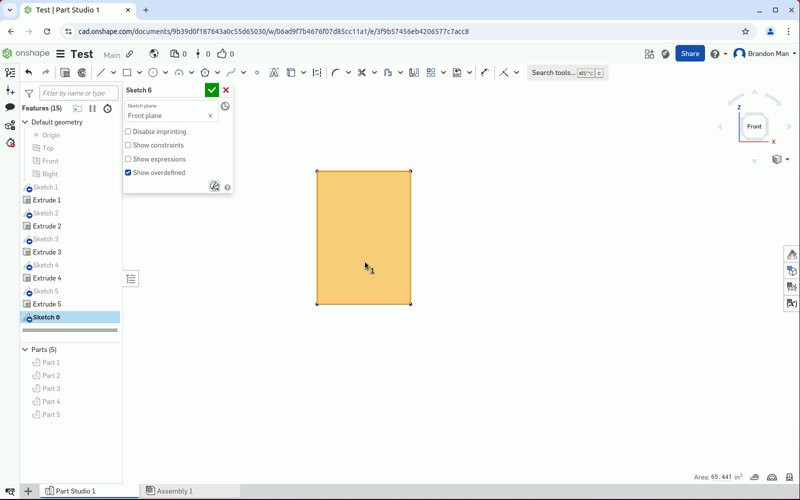
scroll(-6)
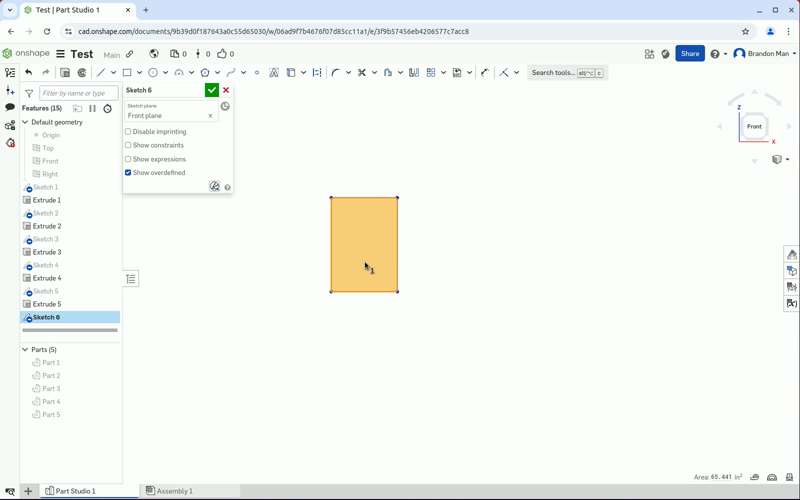
scroll(-6)
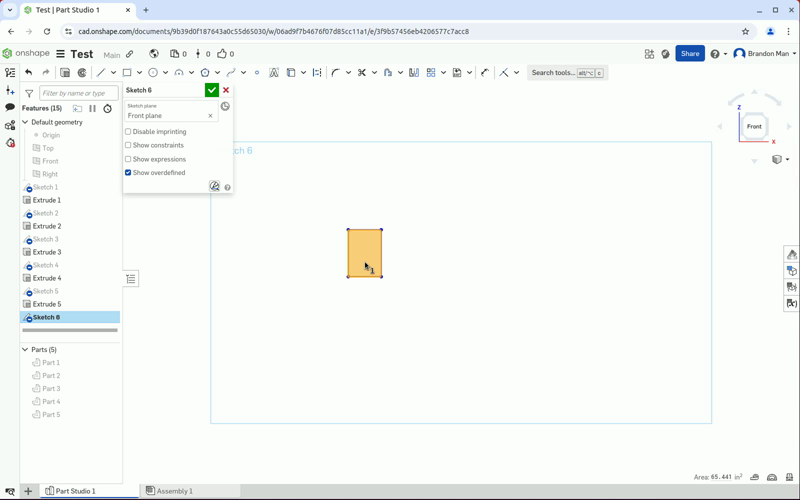
mouse_move(73, 352)
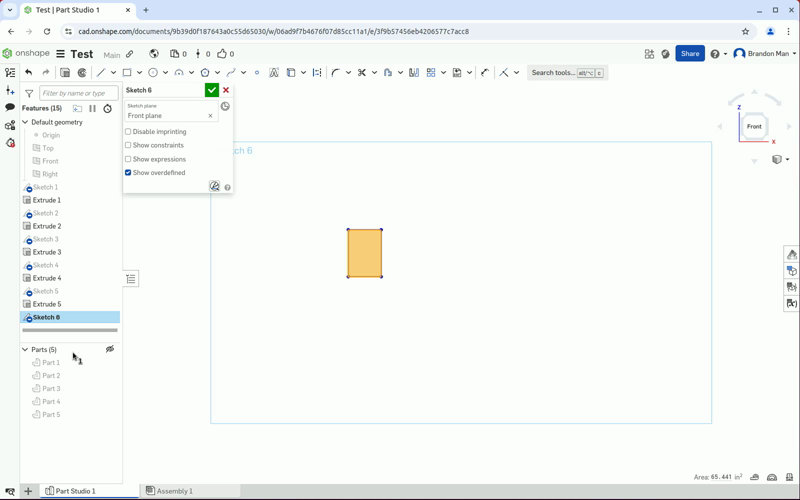
key(shift+y)
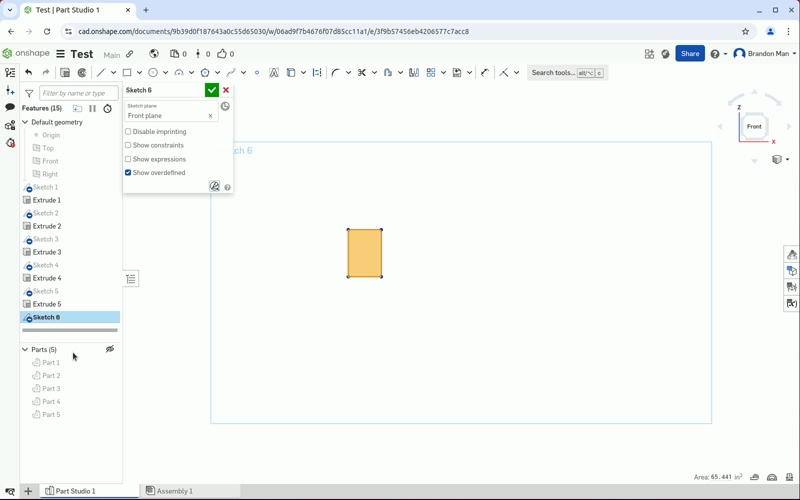
key(shift+e)
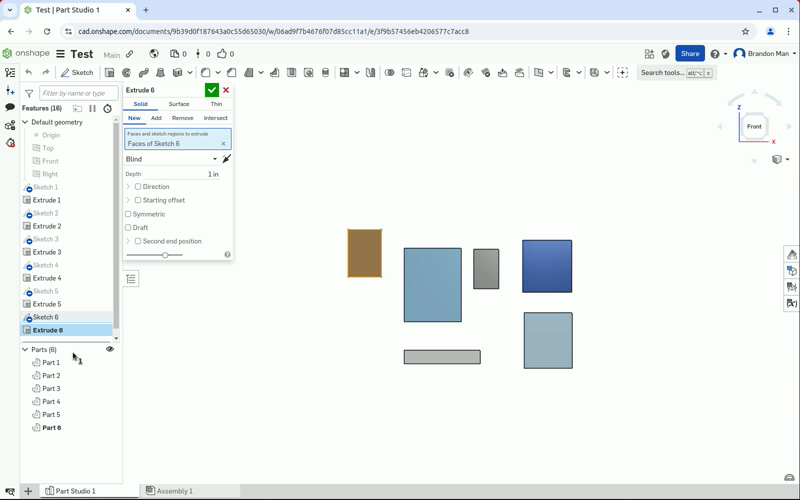
mouse_move(143, 106)
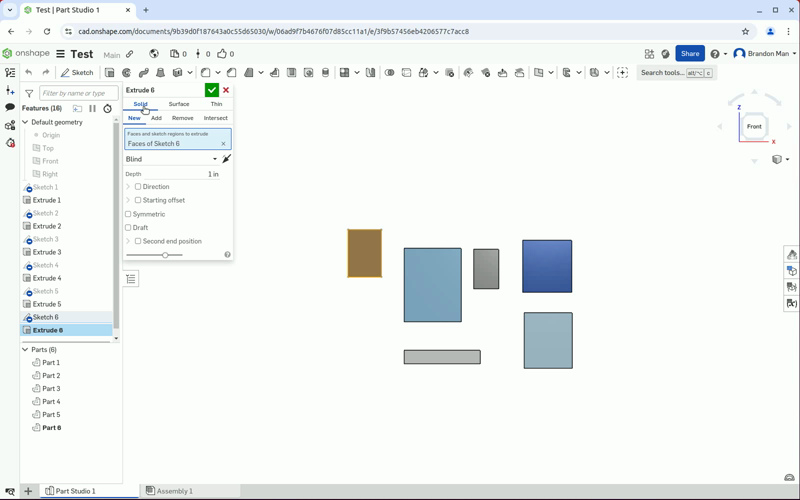
click(143, 106)
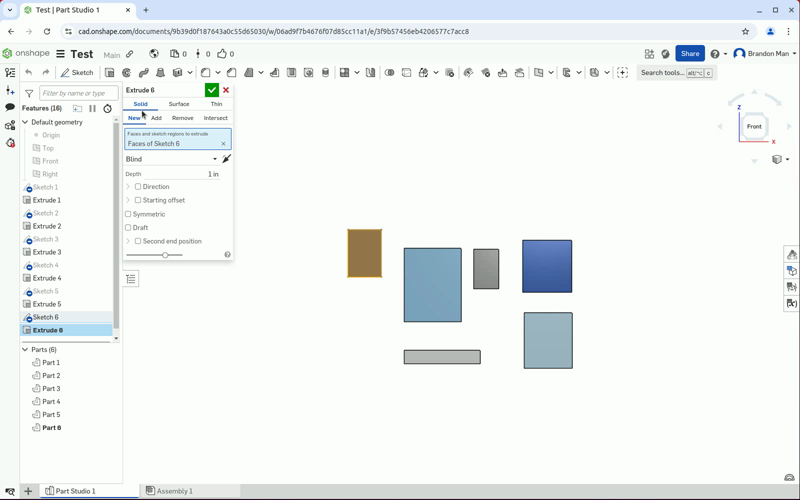
mouse_move(137, 120)
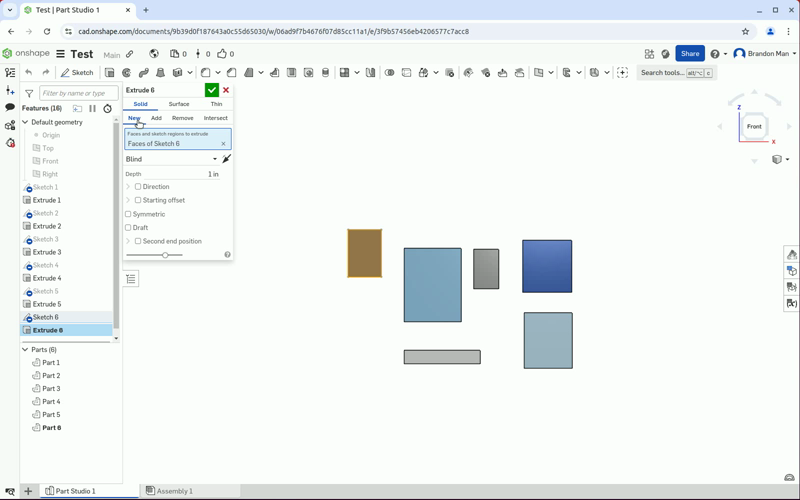
click(137, 120)
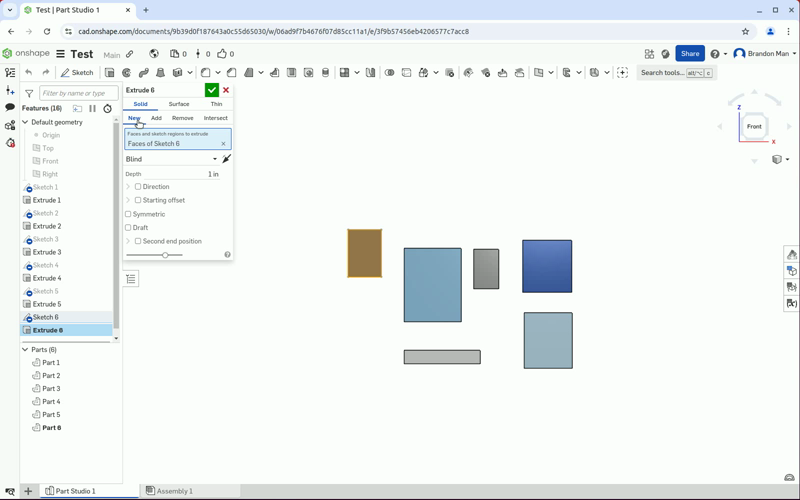
key(tab, 4)
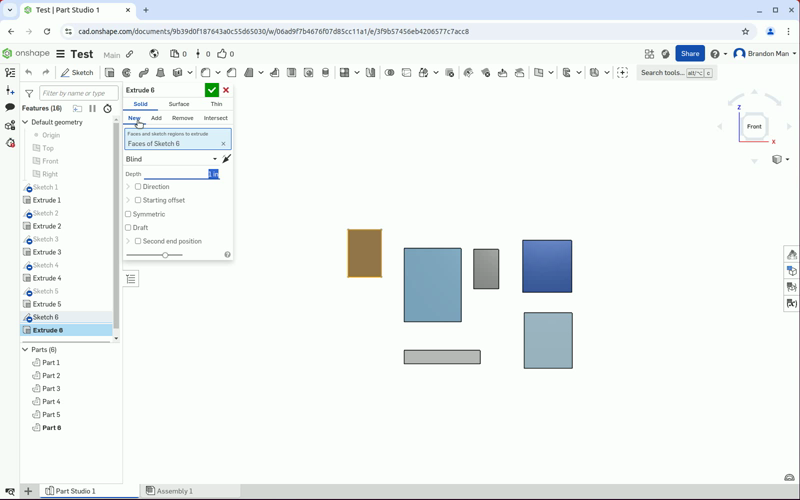
text(1.685)
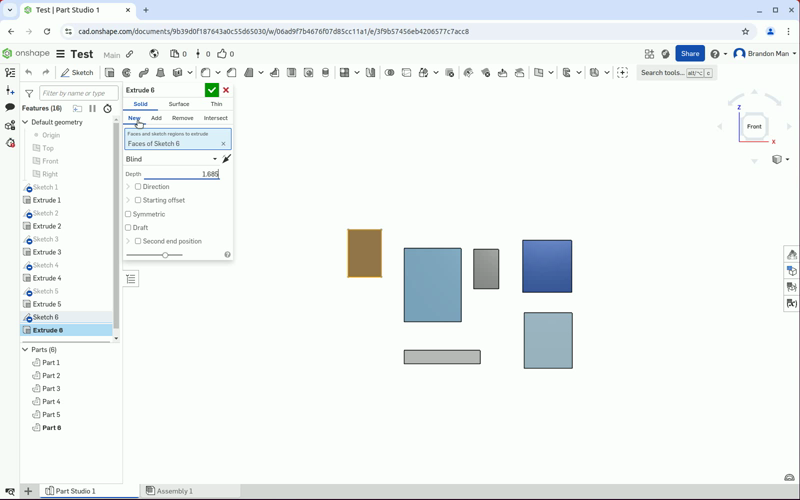
key(enter)
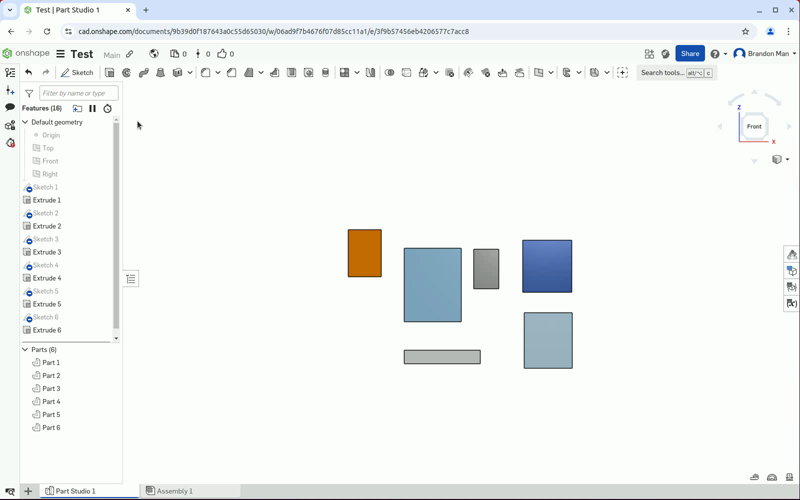
key(shift+h)
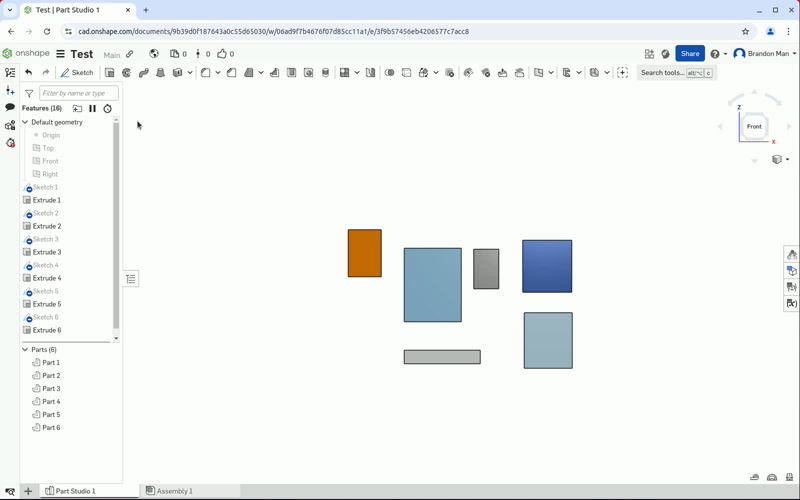
key(shift+h)
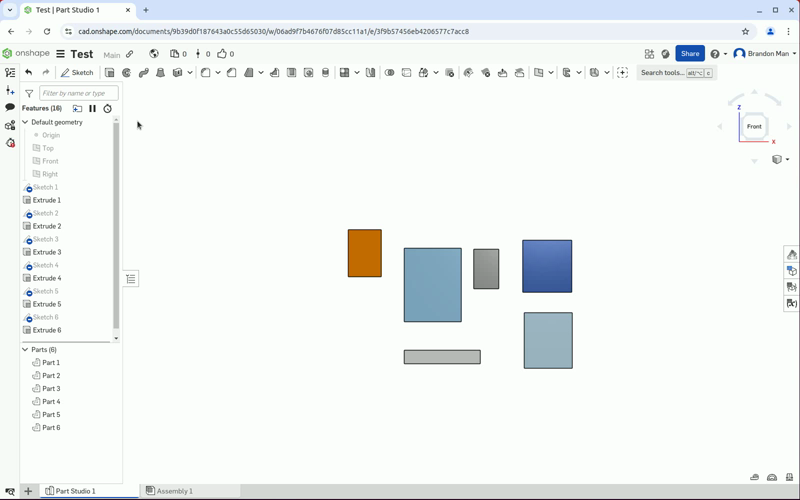
mouse_move(69, 189)
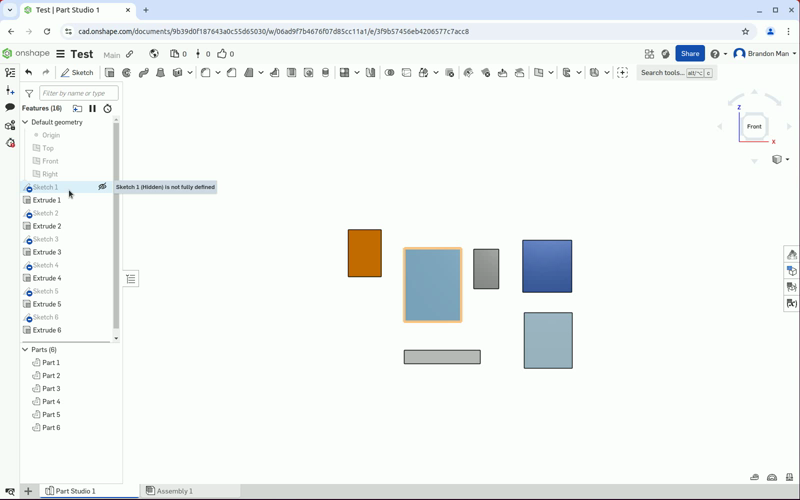
click(69, 189)
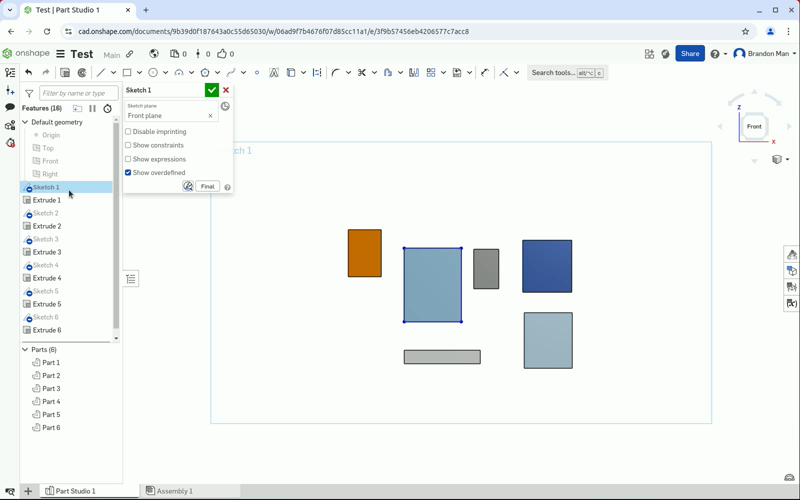
mouse_move(229, 92)
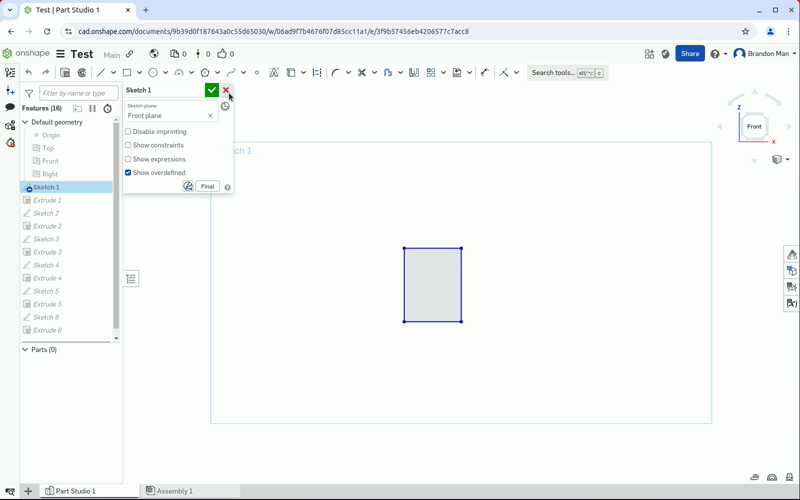
click(229, 92)
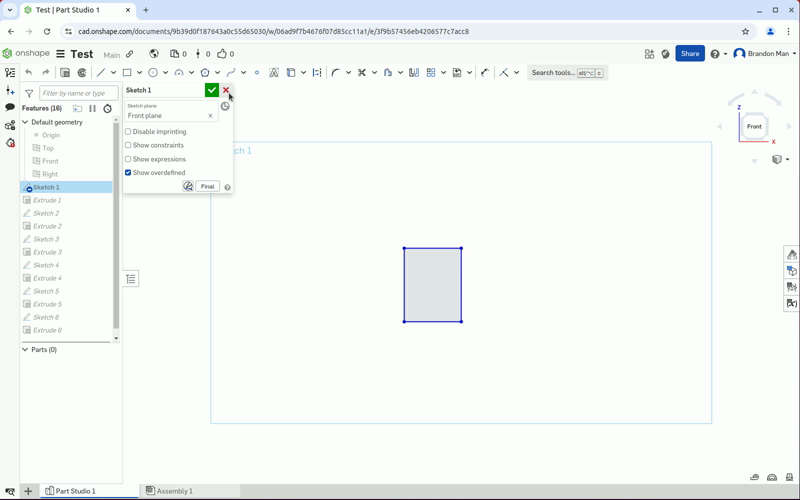
key(shift+s)
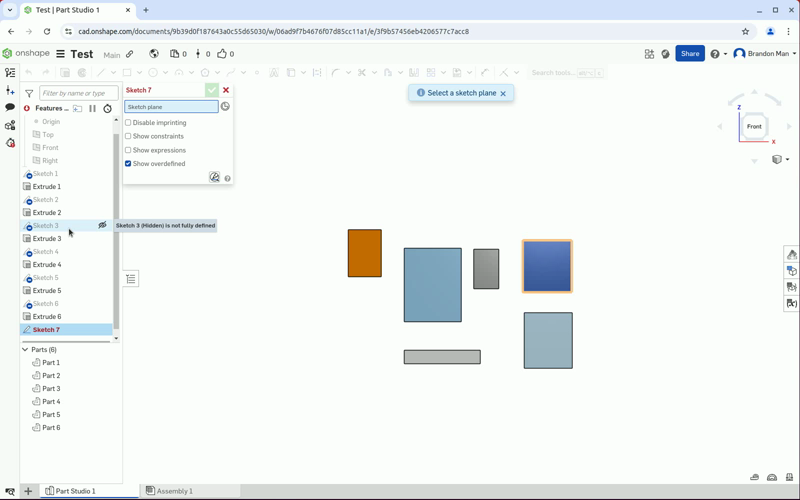
scroll(3)
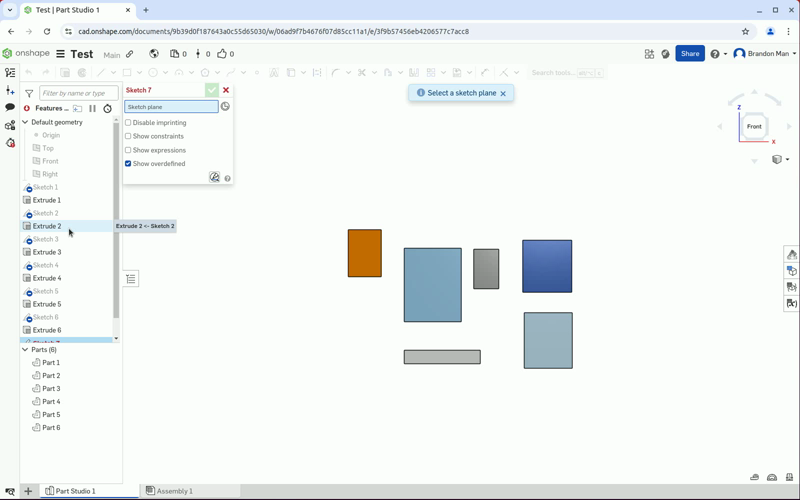
mouse_move(69, 163)
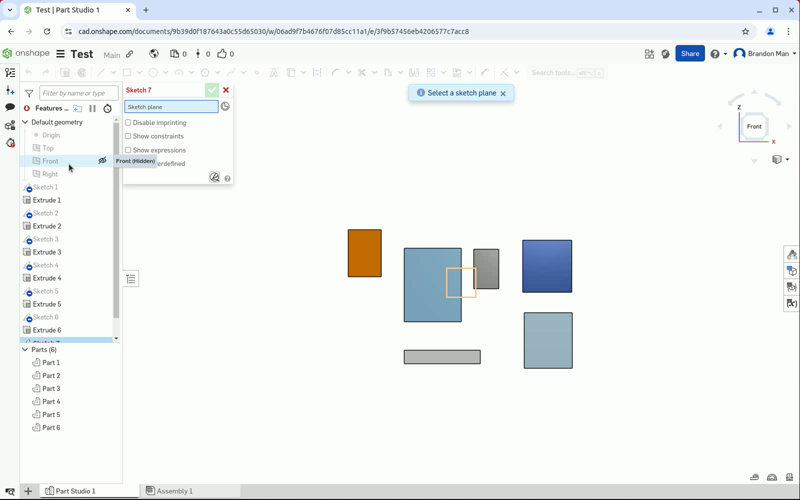
click(69, 163)
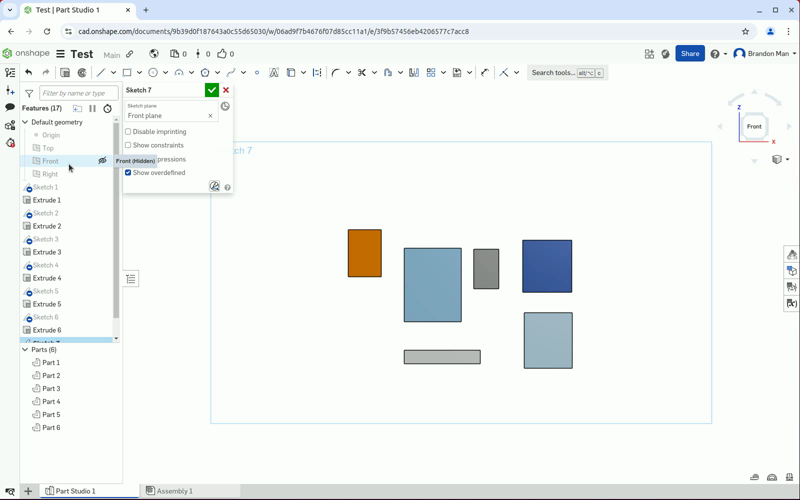
mouse_move(73, 352)
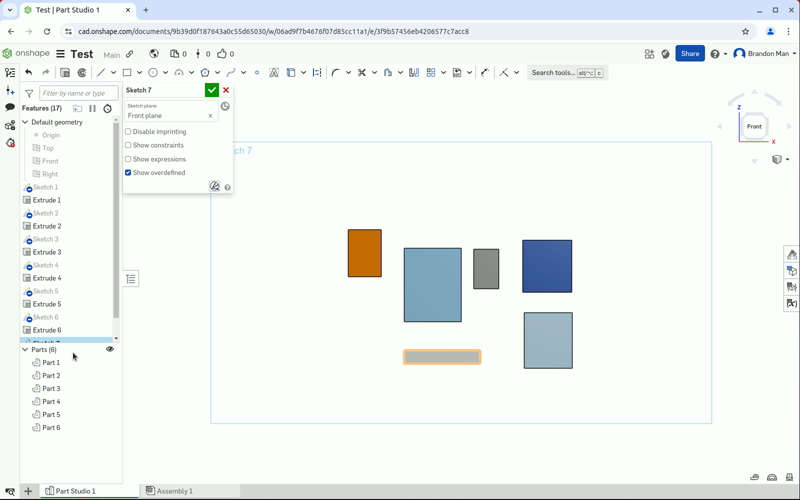
key(y)
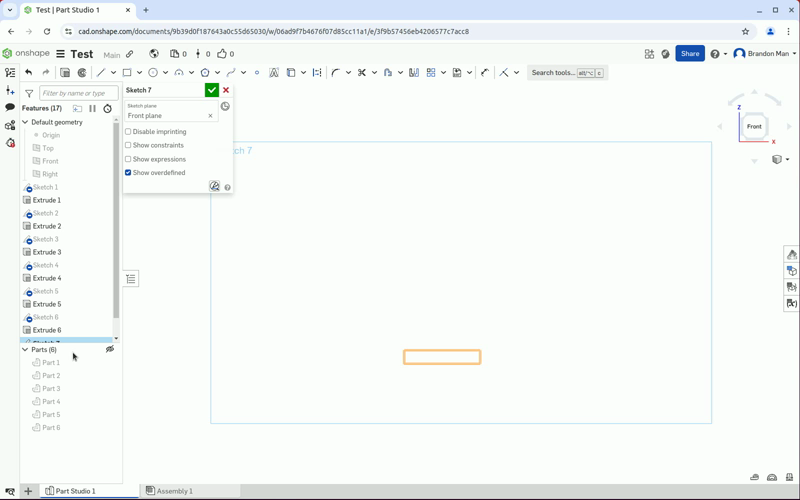
key(l)
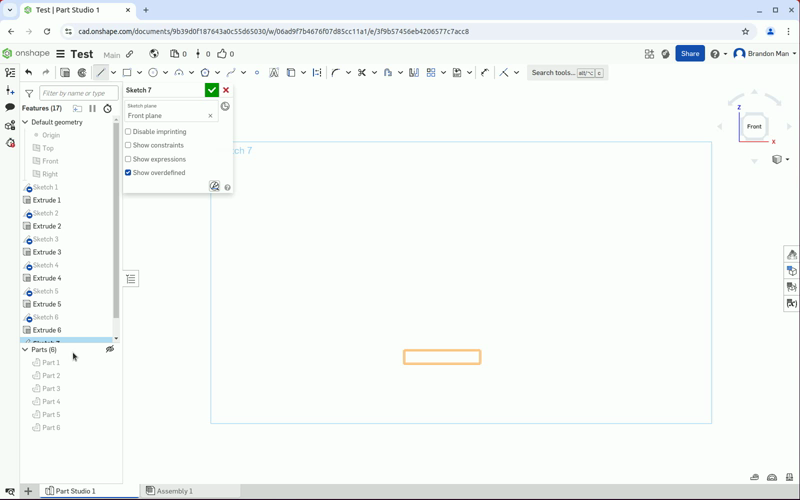
key_down(shift)
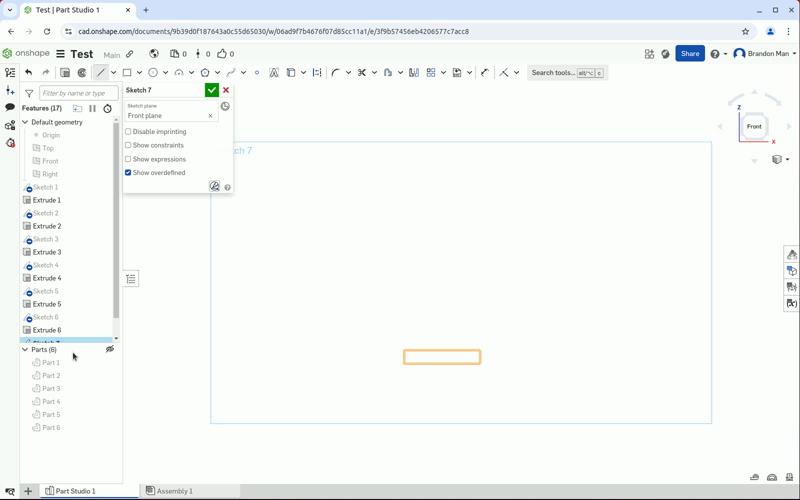
mouse_move(357, 322)
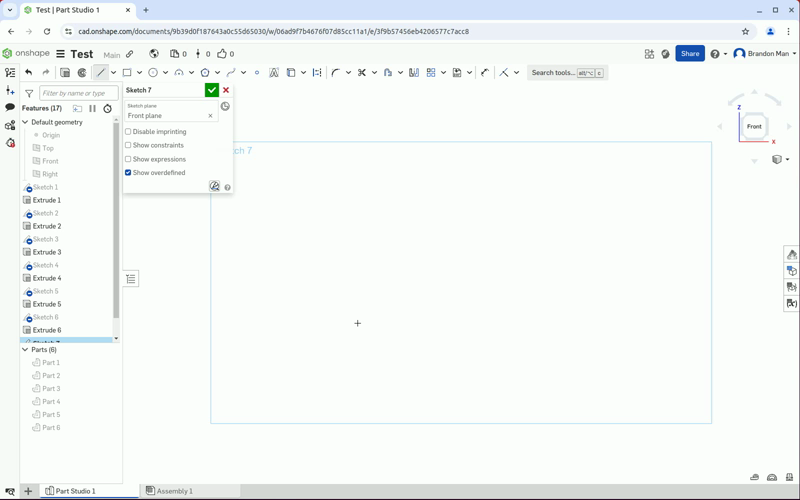
click(357, 322)
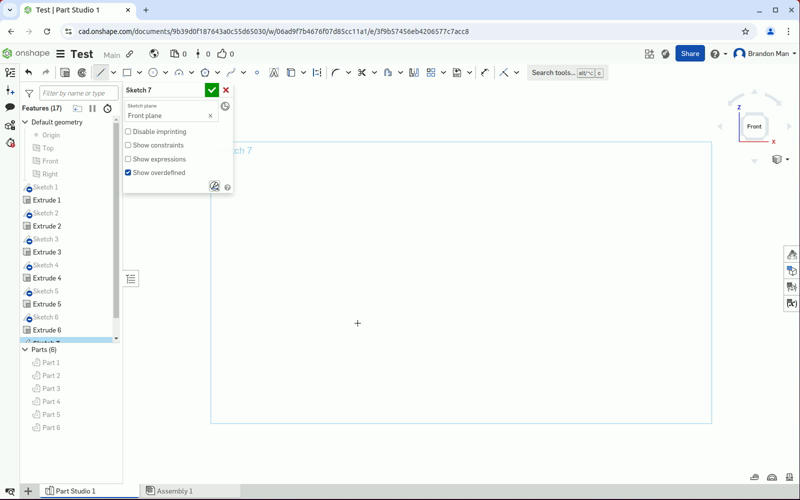
key_up(shift)
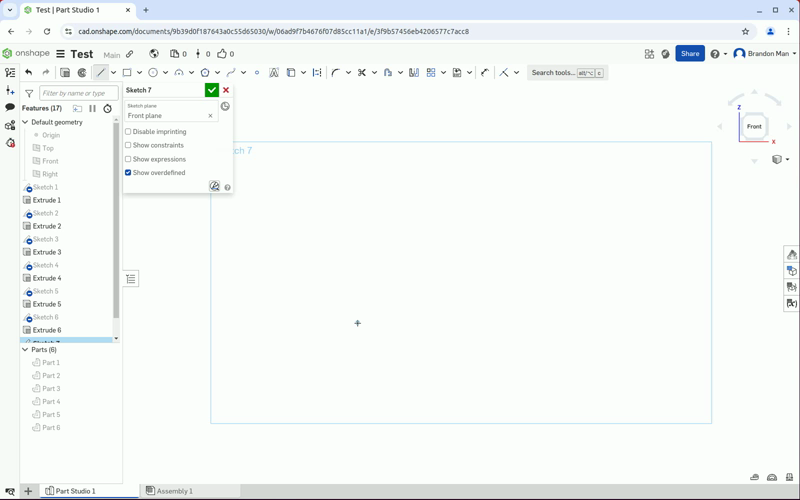
key_down(shift)
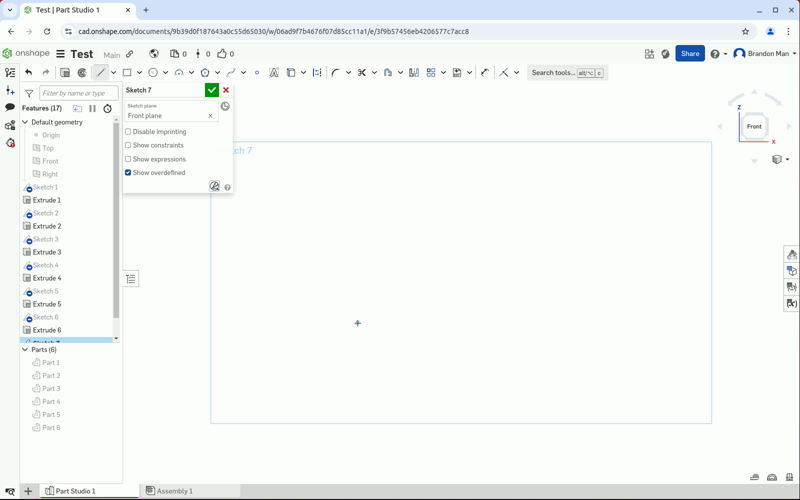
mouse_move(387, 322)
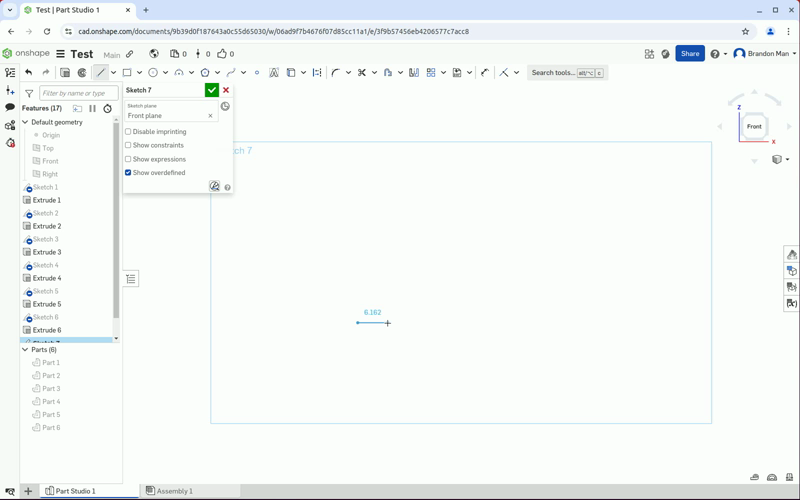
mouse_move(380, 322)
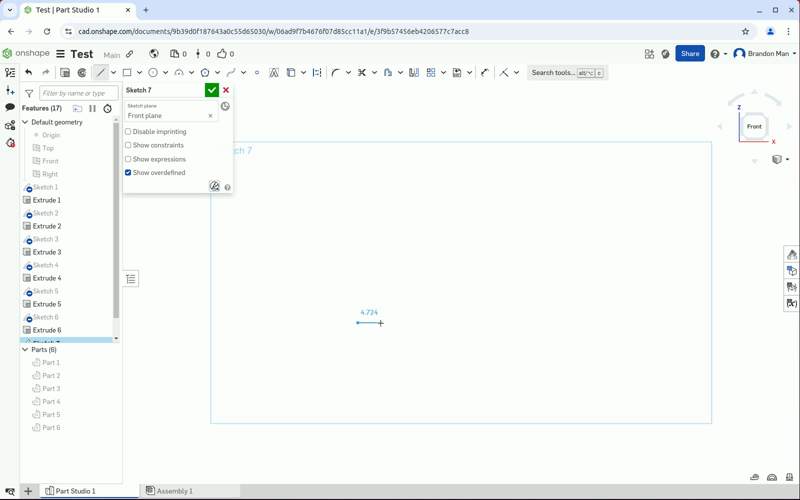
click(380, 322)
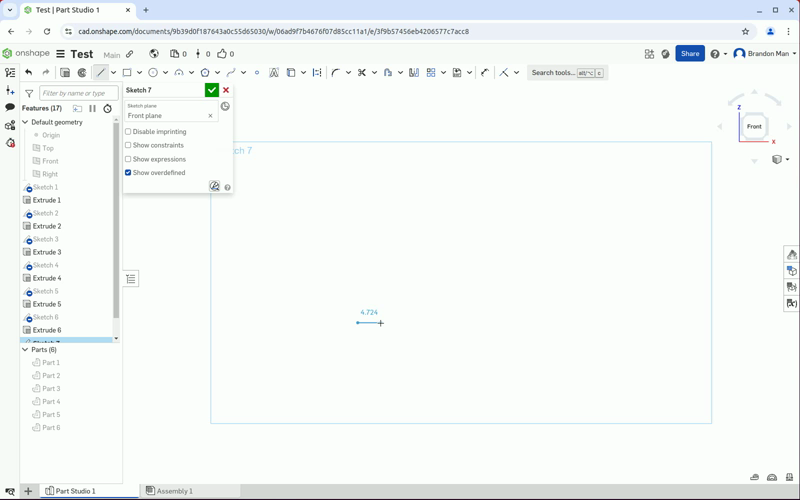
key_up(shift)
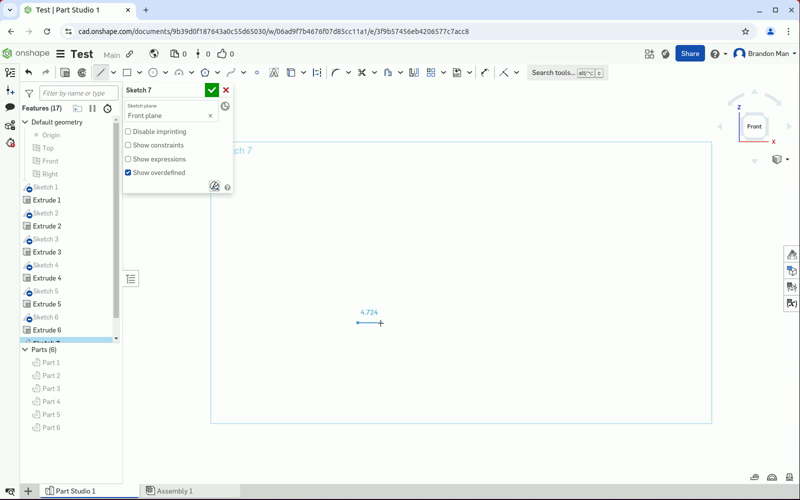
key_down(shift)
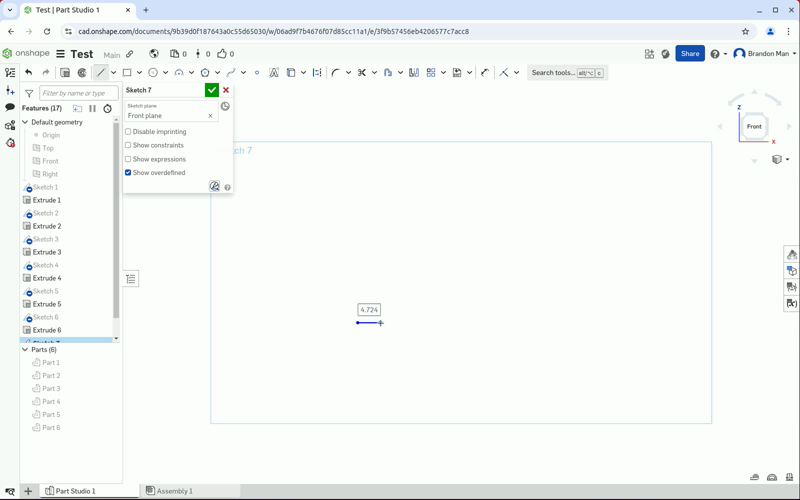
mouse_move(410, 322)
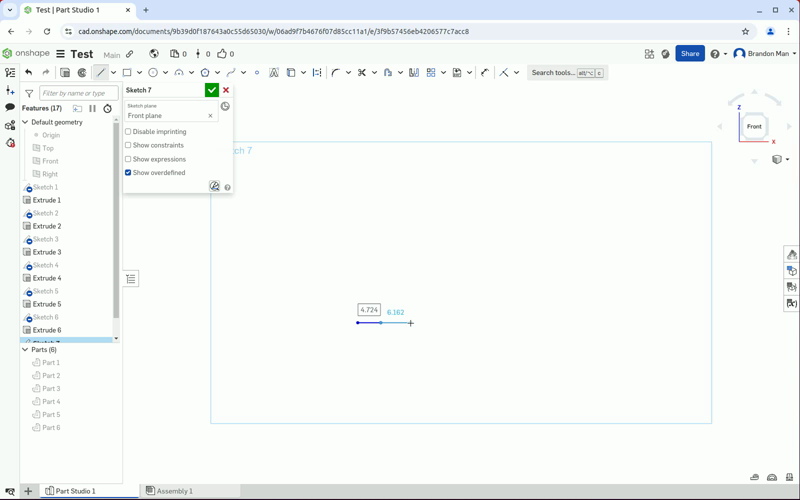
mouse_move(380, 289)
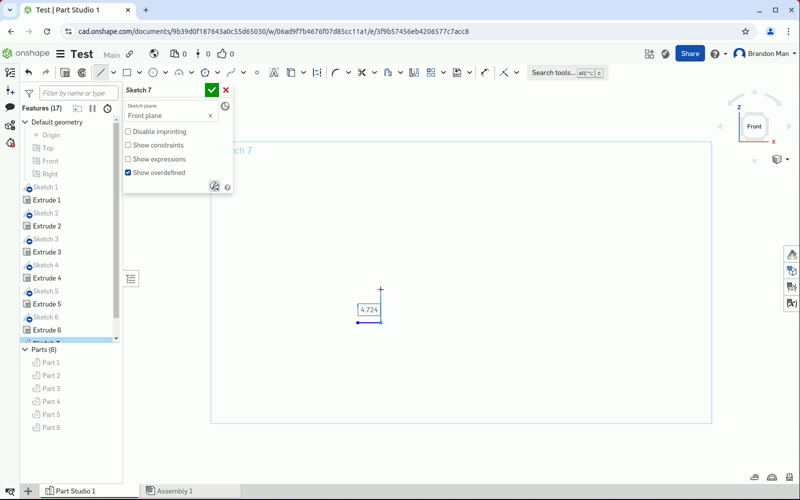
click(380, 289)
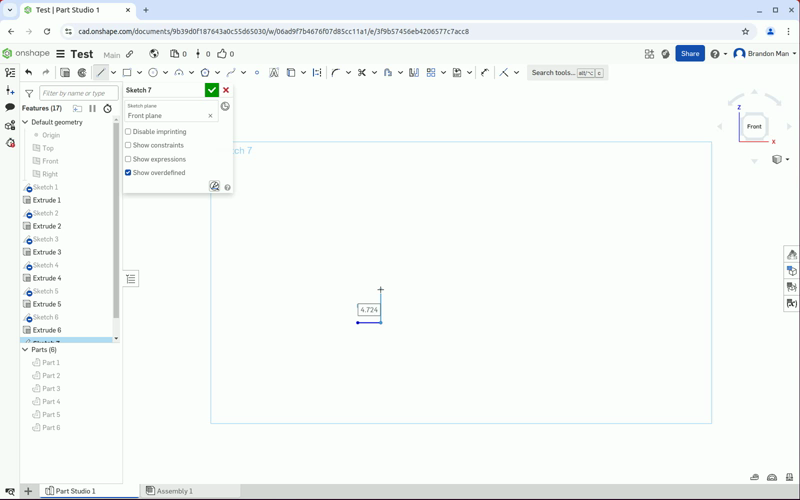
key_up(shift)
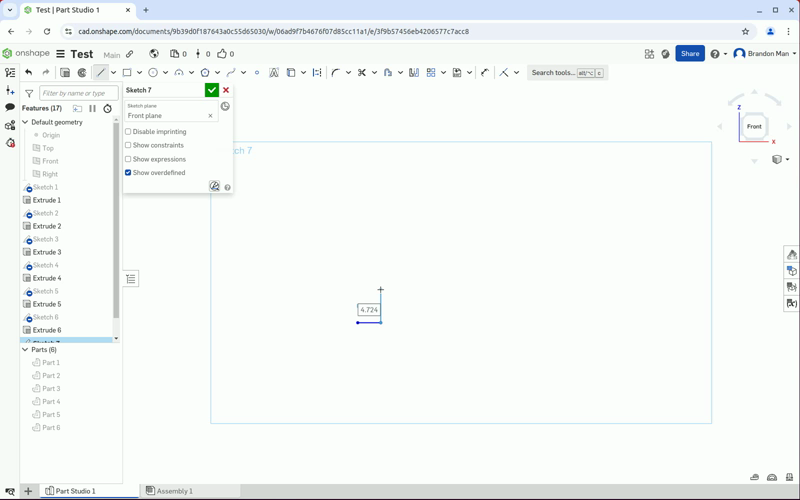
key_down(shift)
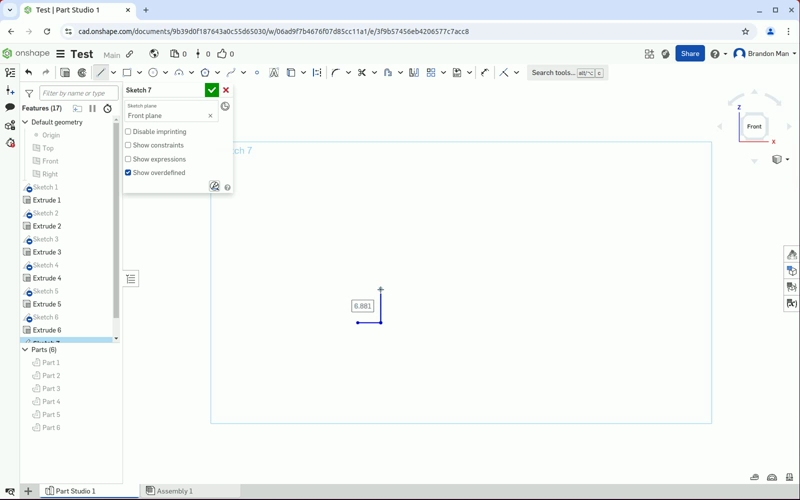
mouse_move(410, 289)
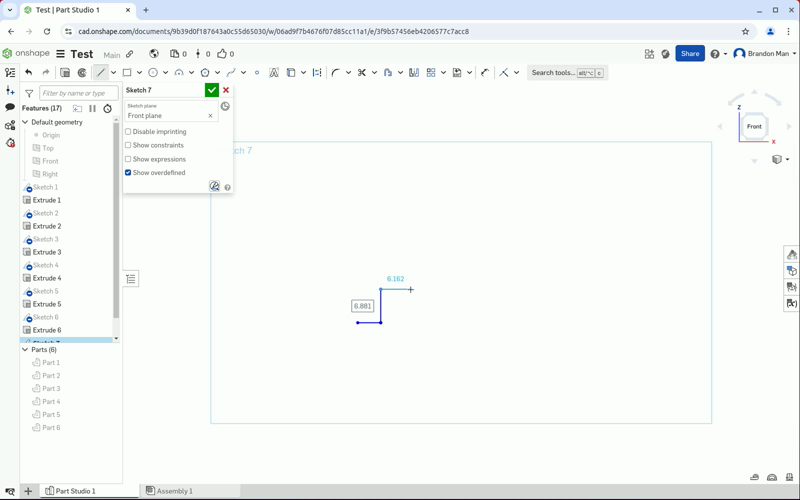
mouse_move(357, 289)
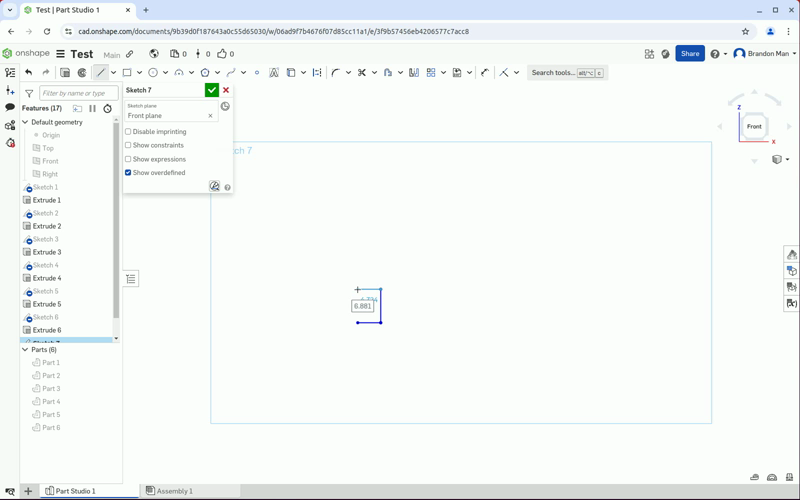
click(357, 289)
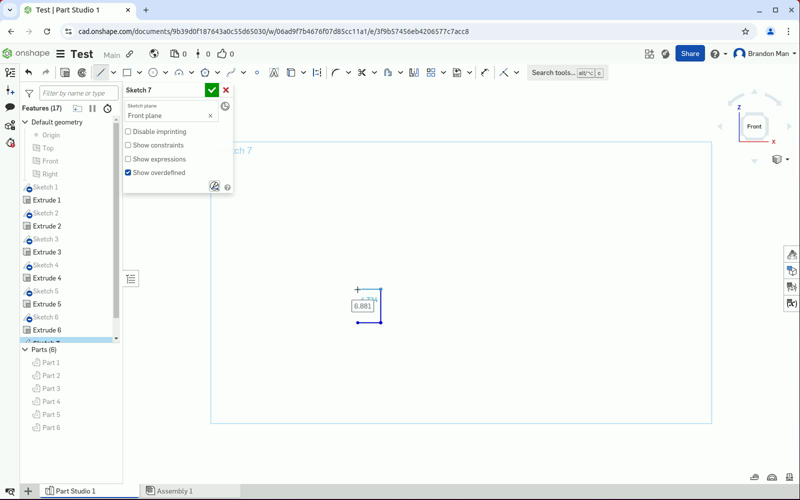
key_up(shift)
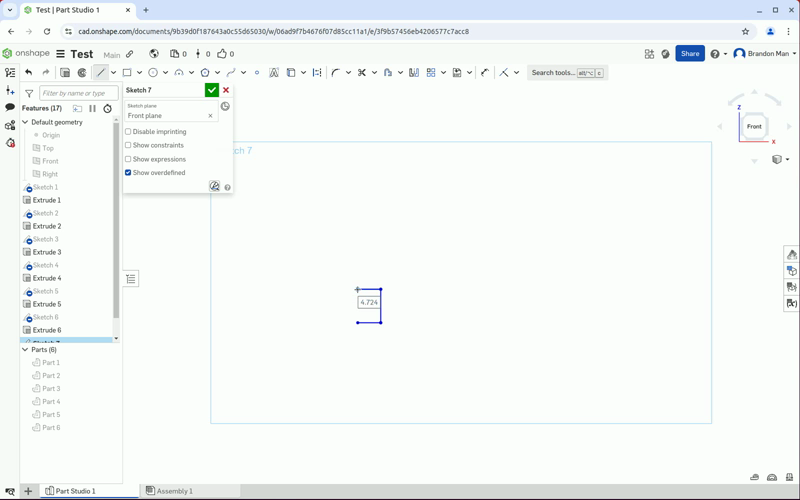
mouse_move(387, 289)
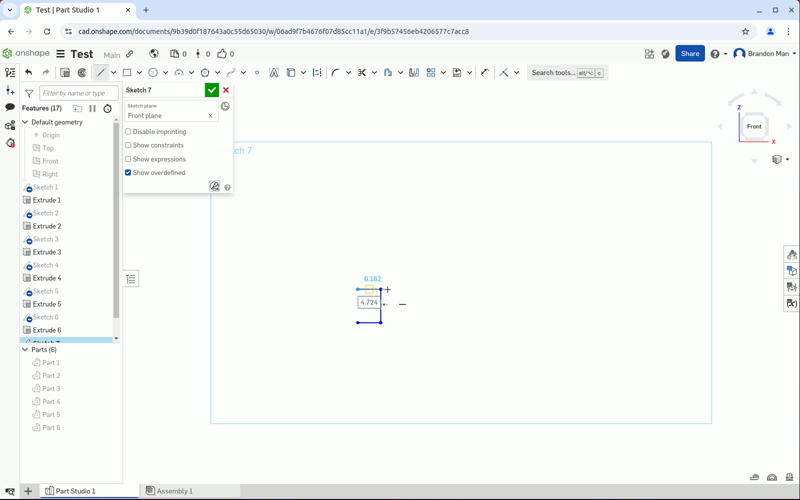
key_down(shift)
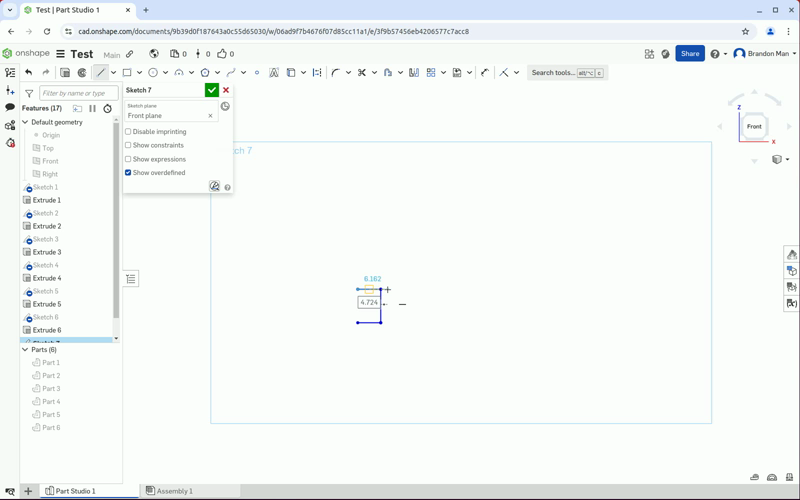
mouse_move(357, 322)
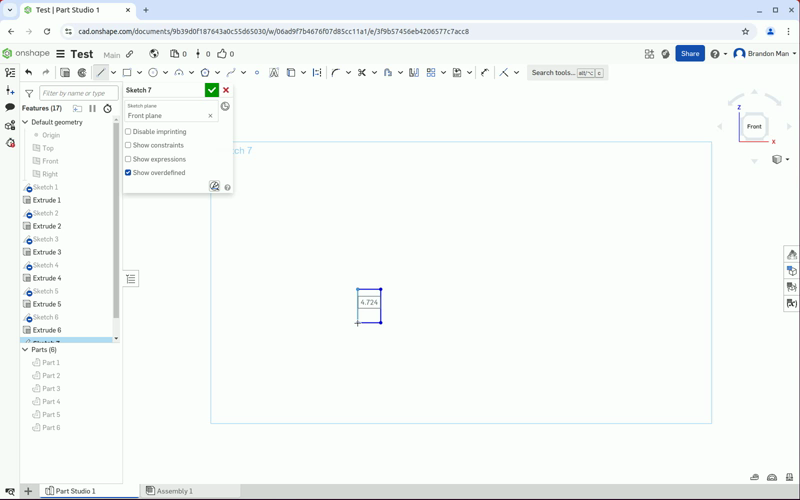
key_up(shift)
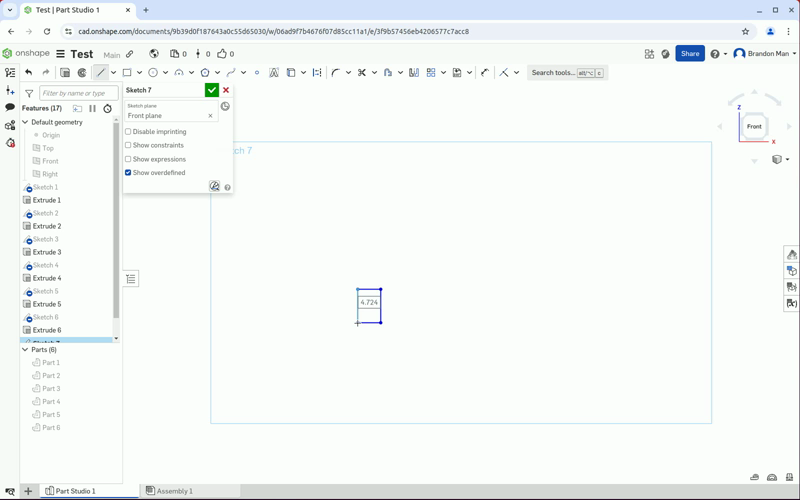
click(357, 322)
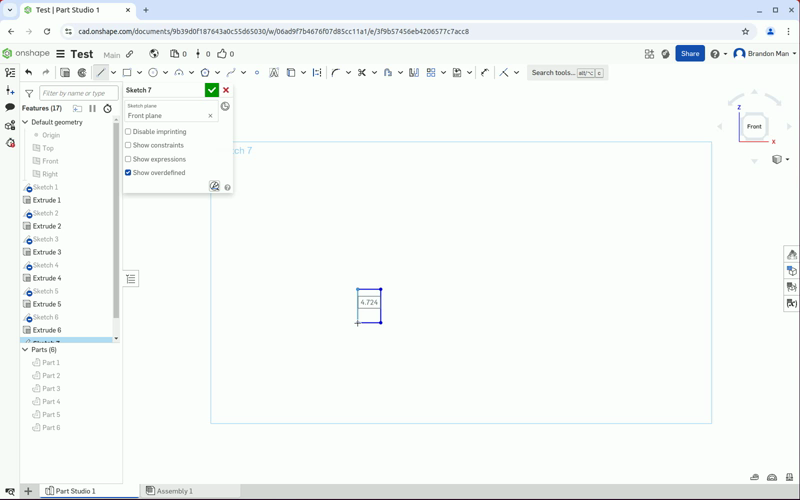
key(esc)
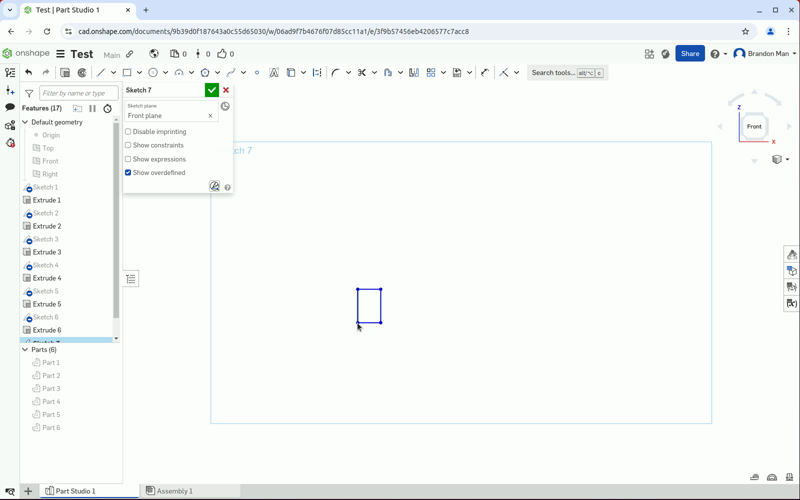
mouse_move(358, 310)
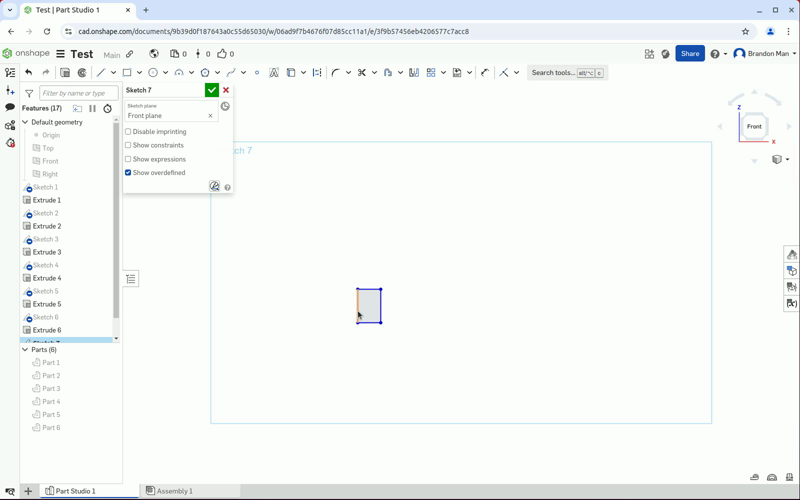
scroll(6)
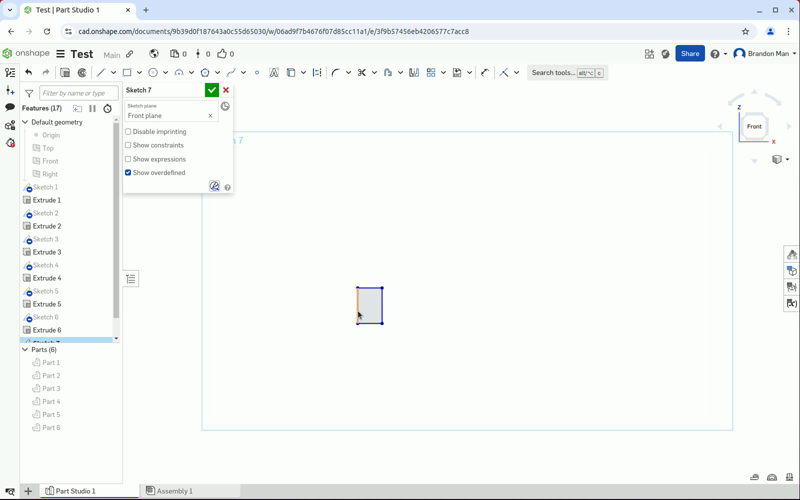
scroll(6)
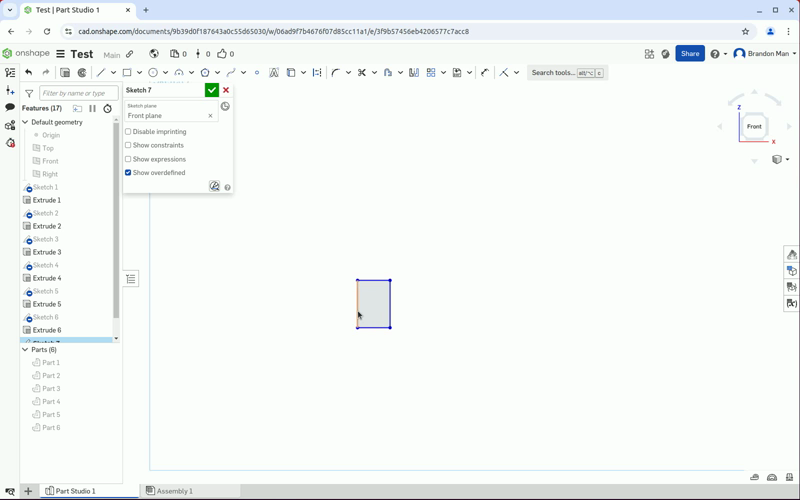
scroll(6)
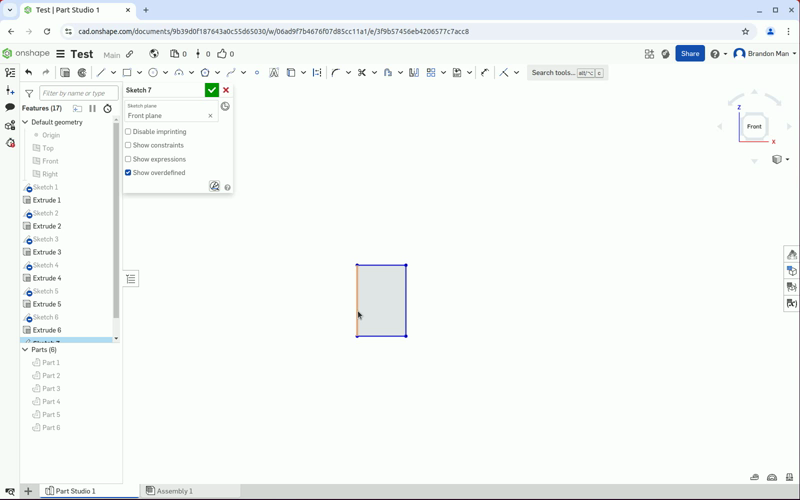
scroll(6)
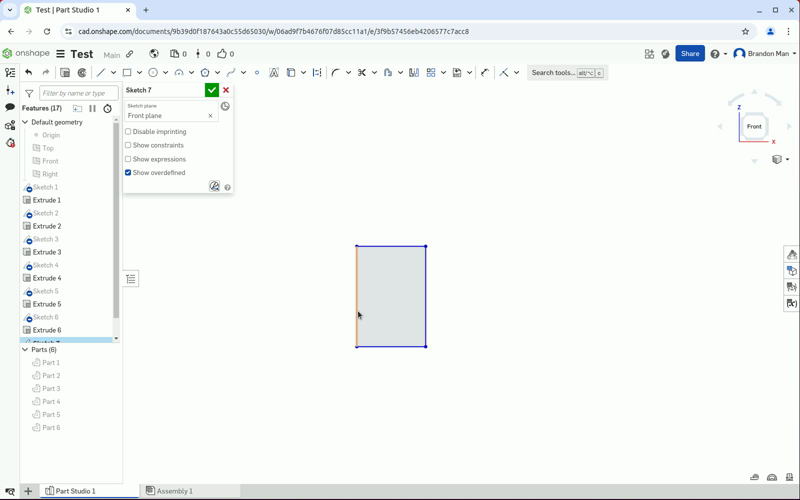
scroll(6)
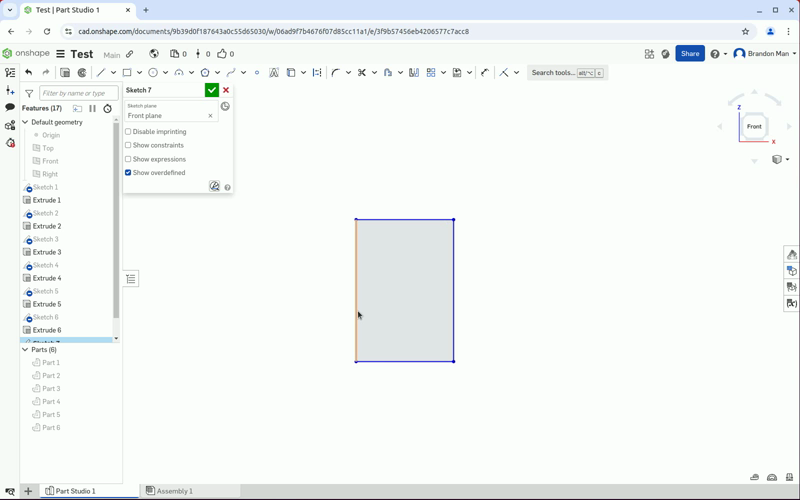
scroll(6)
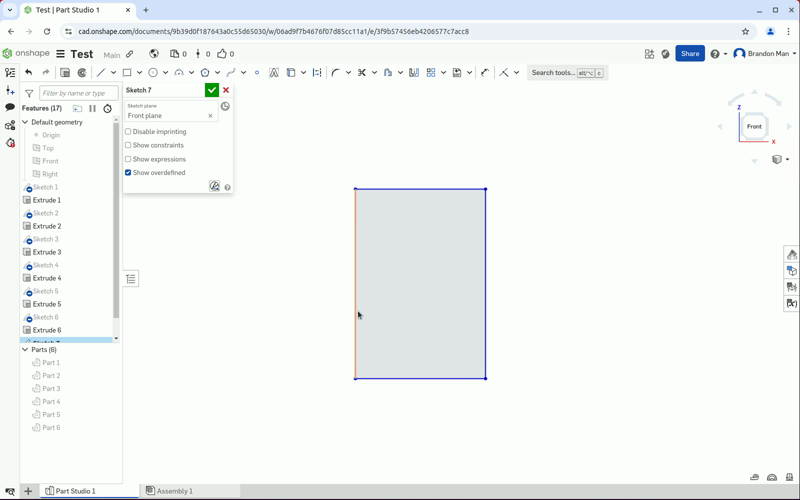
scroll(6)
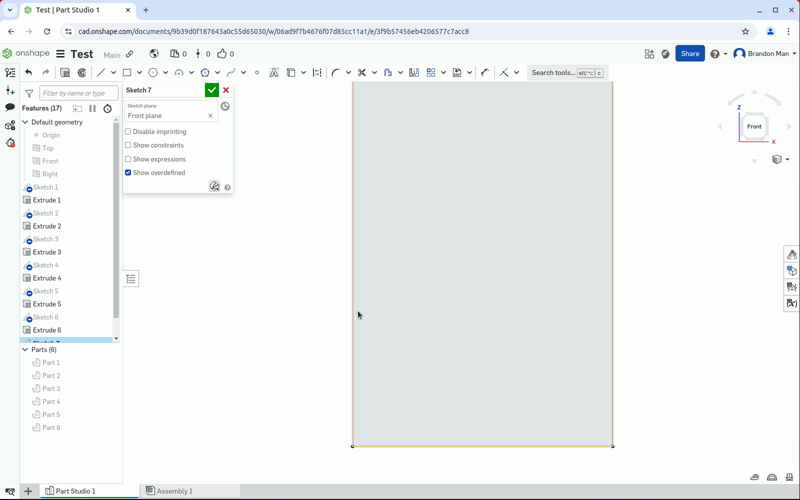
click(358, 310)
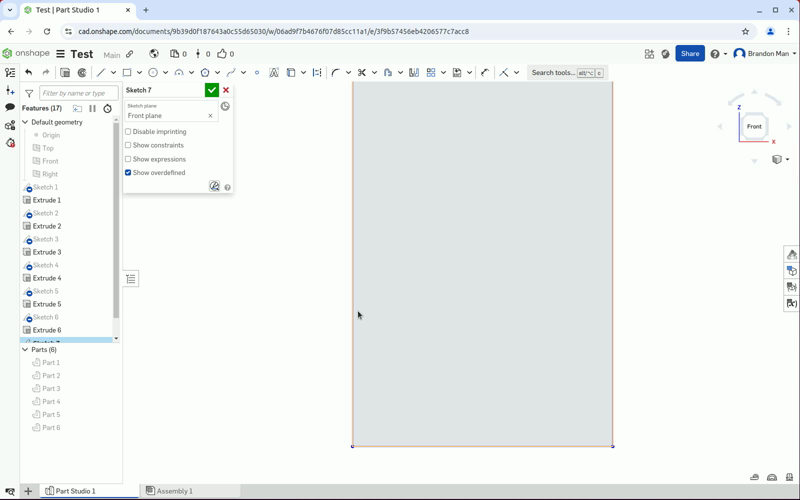
scroll(-6)
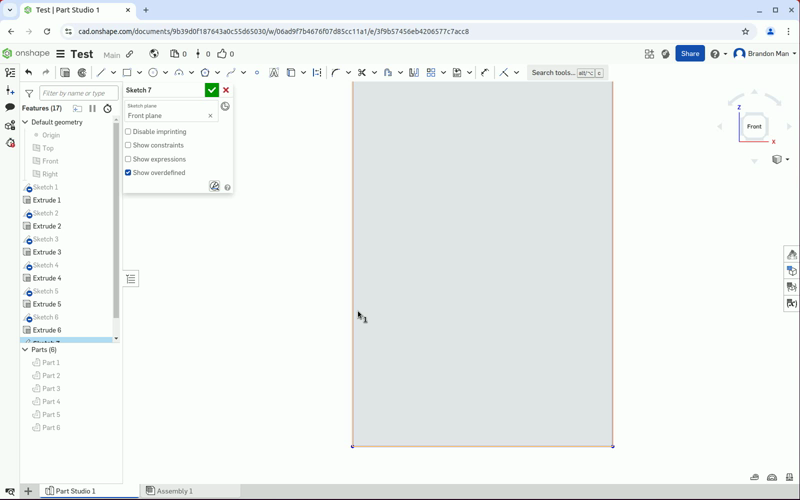
scroll(-6)
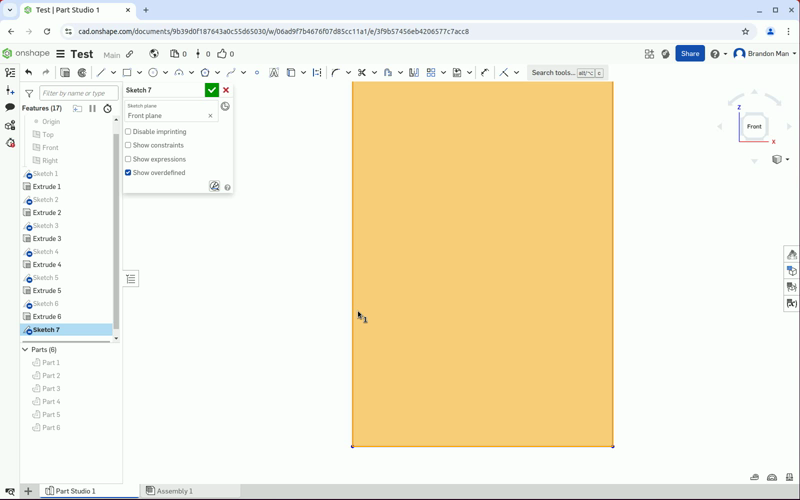
scroll(-6)
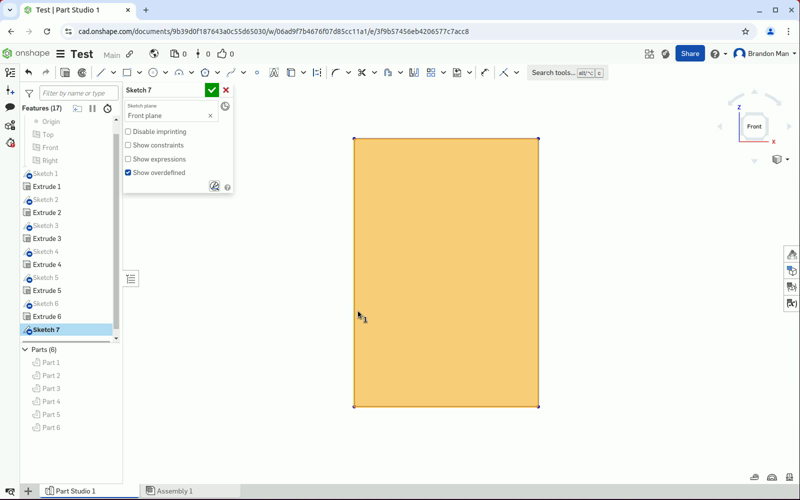
scroll(-6)
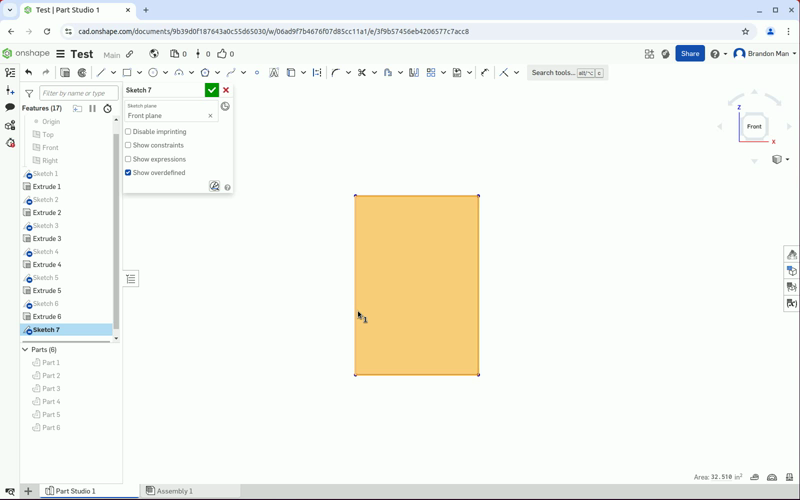
scroll(-6)
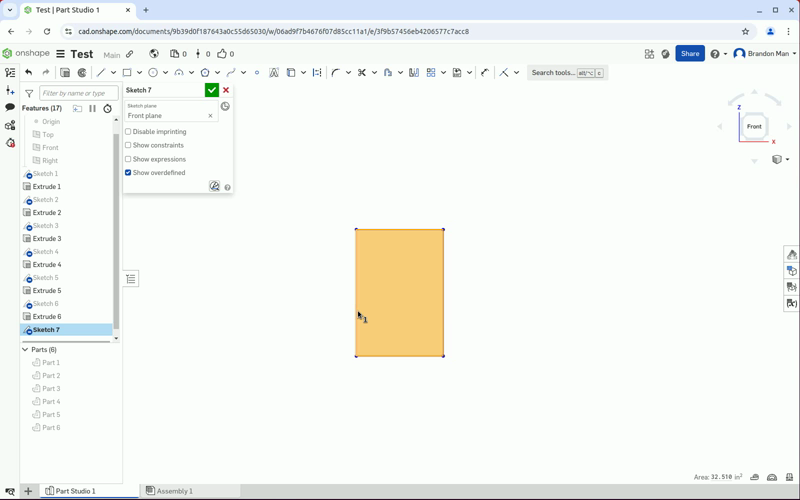
scroll(-6)
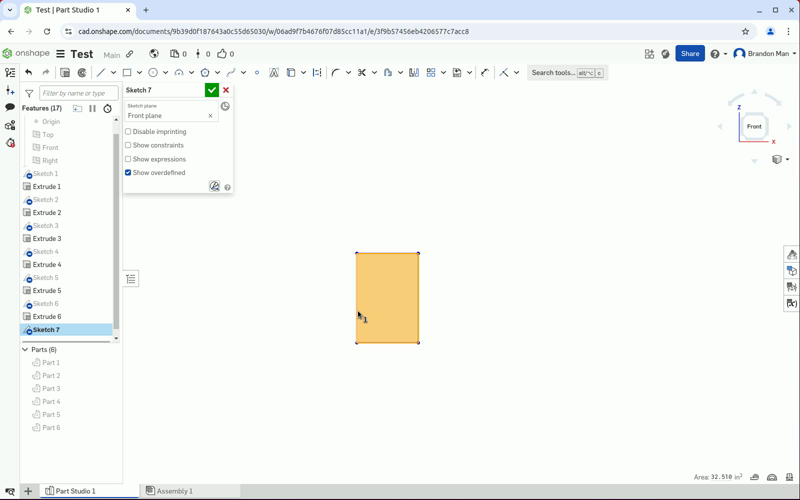
scroll(-6)
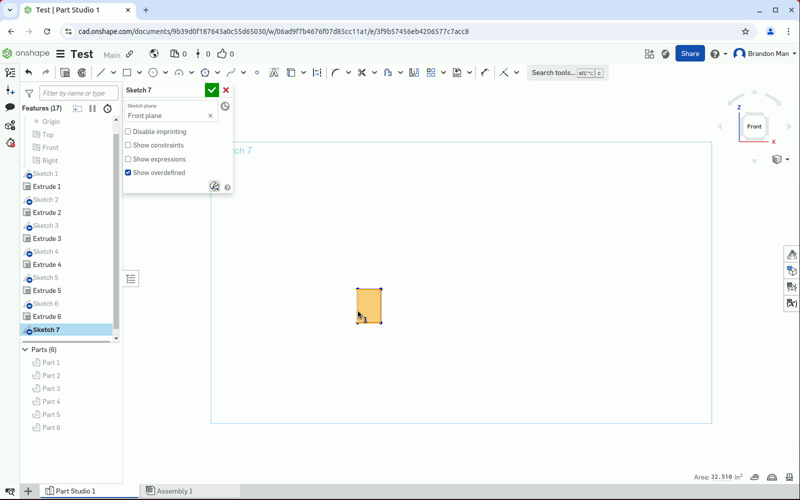
mouse_move(73, 352)
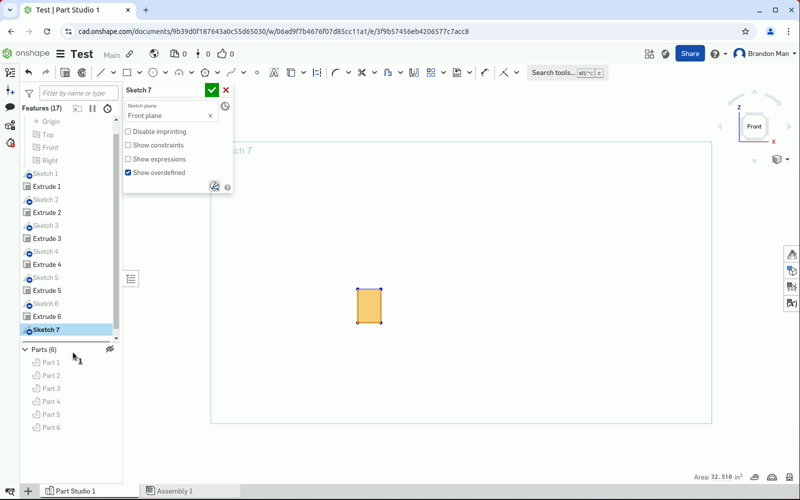
key(shift+y)
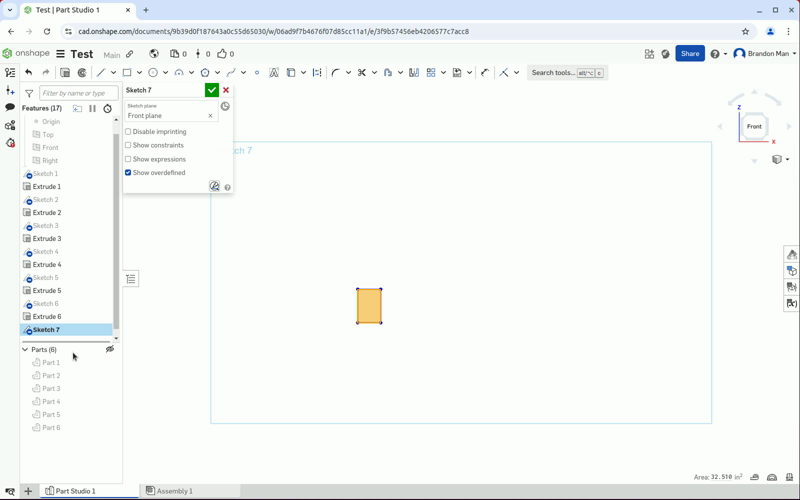
key(shift+e)
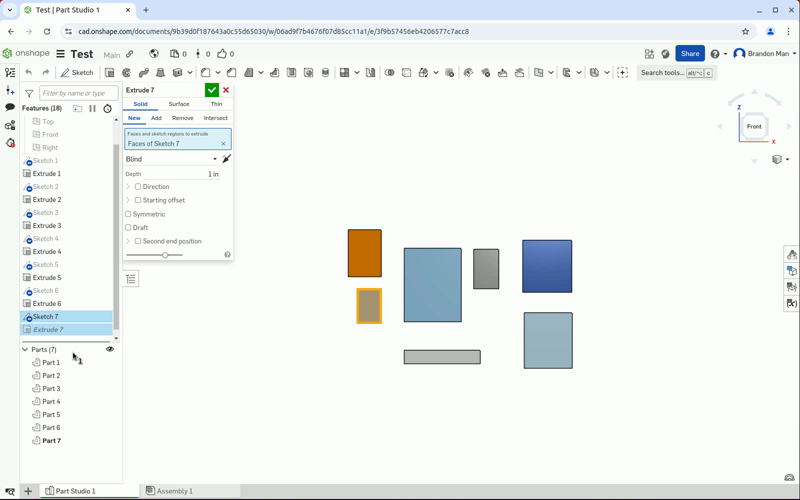
mouse_move(143, 106)
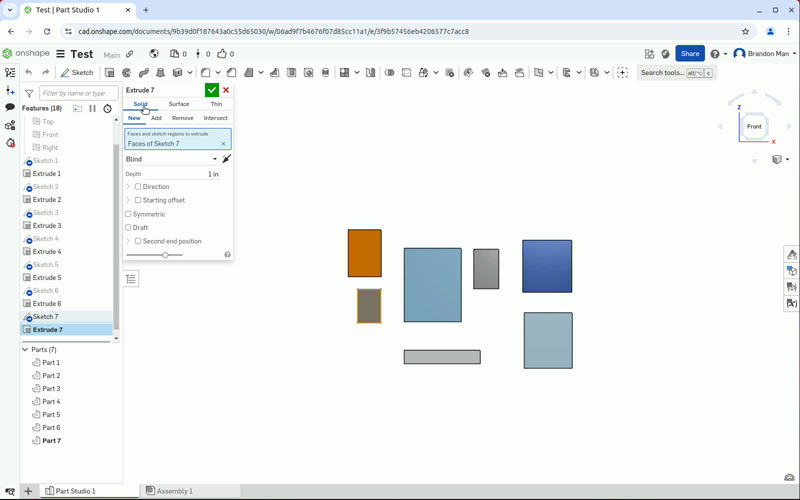
click(143, 106)
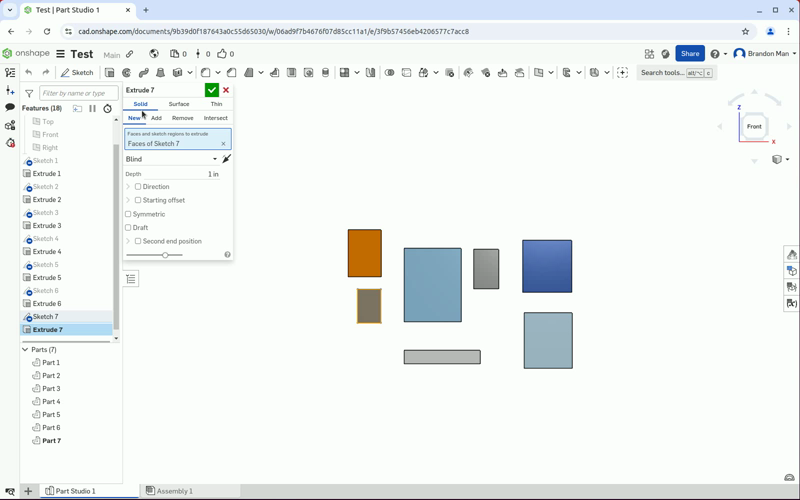
mouse_move(137, 120)
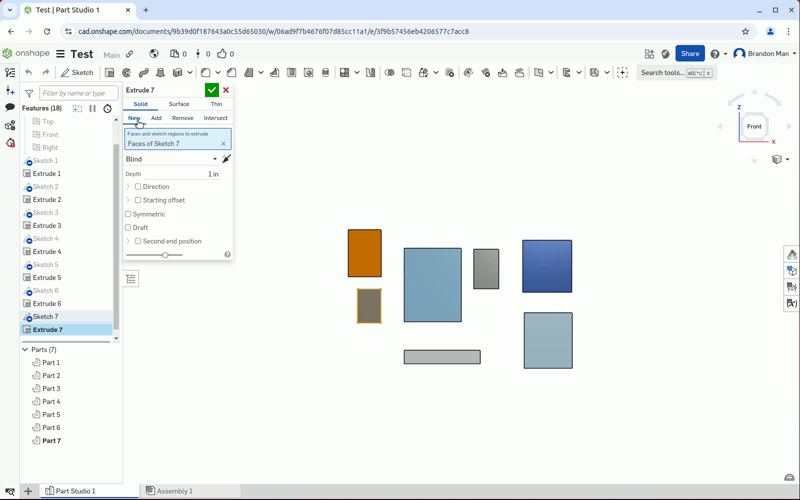
click(137, 120)
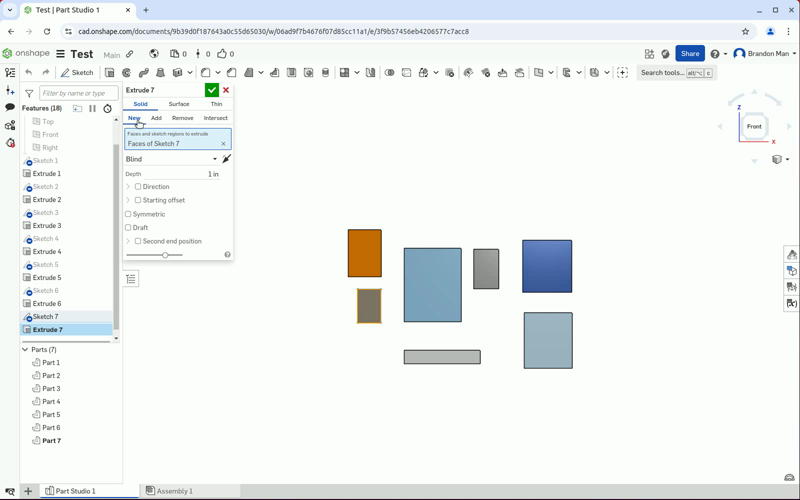
key(tab, 4)
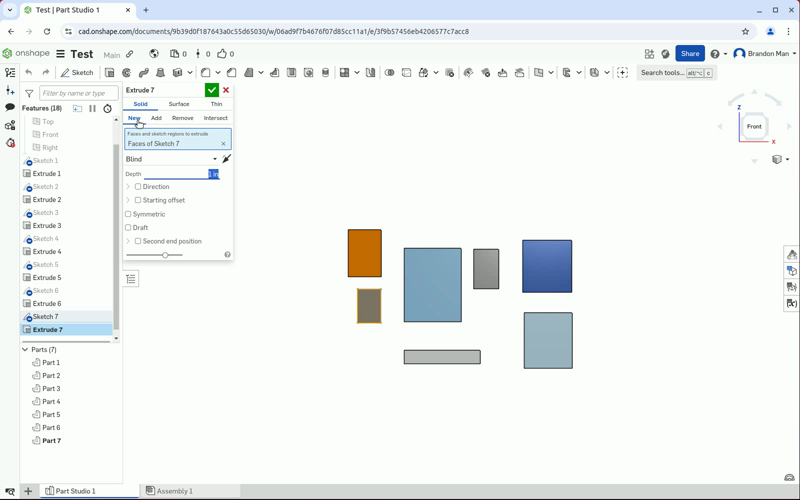
text(0.481)
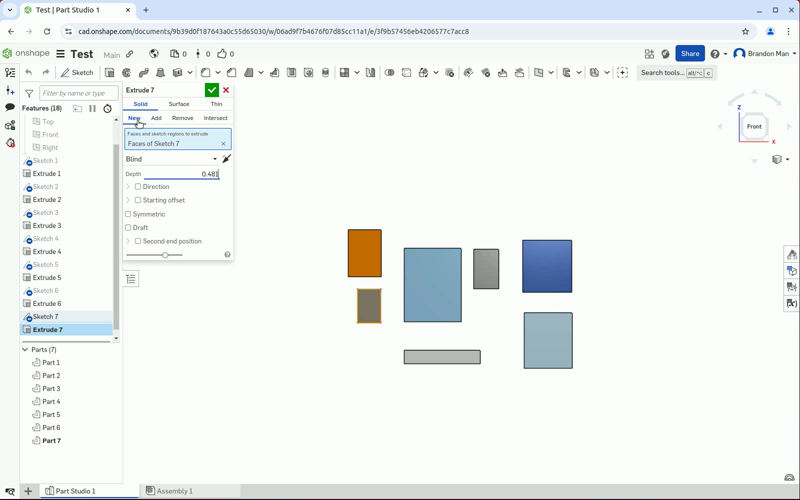
key(enter)
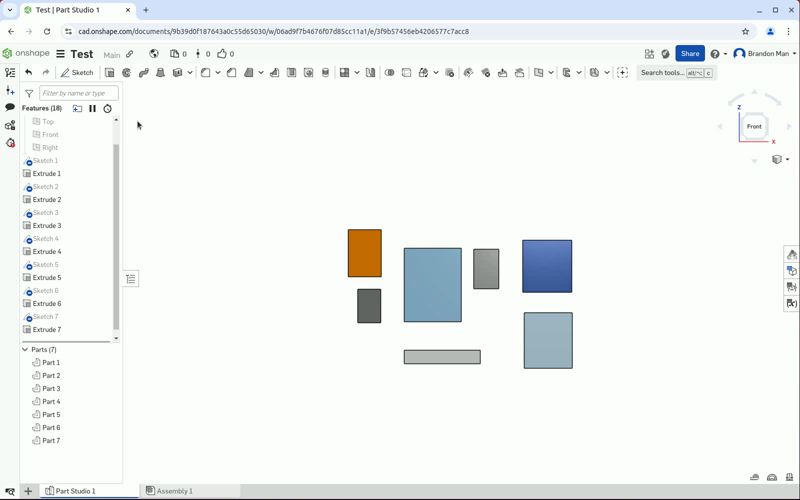
key(shift+h)
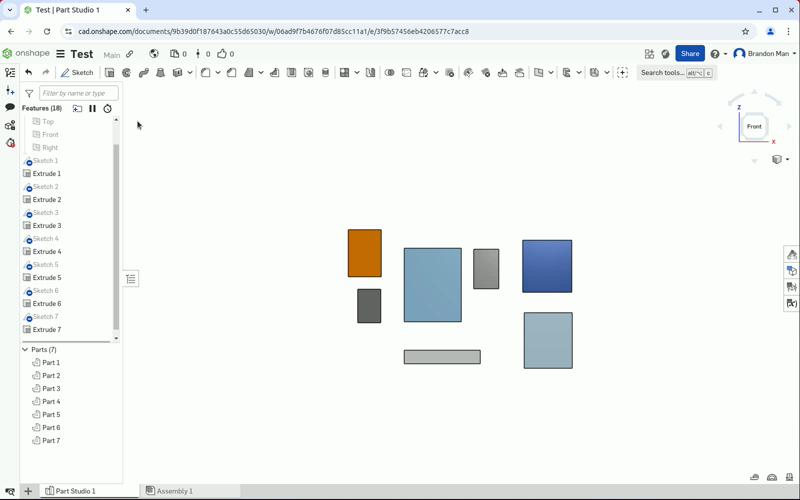
key(shift+h)
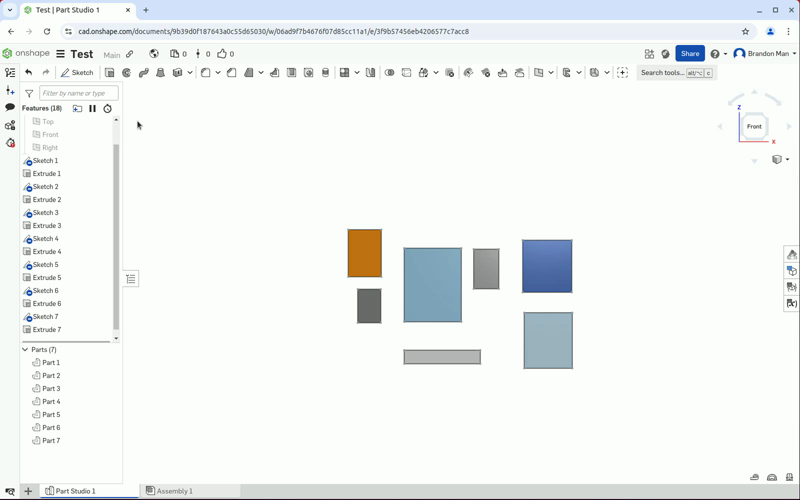
key(shift+7)
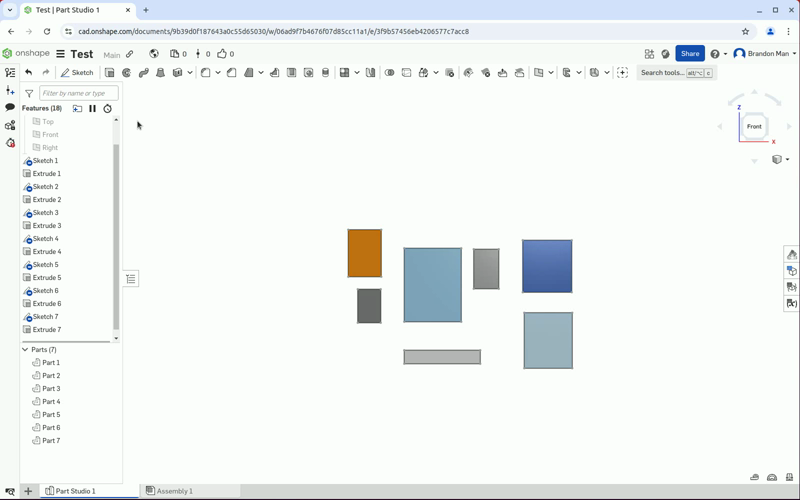
key(left, 2)
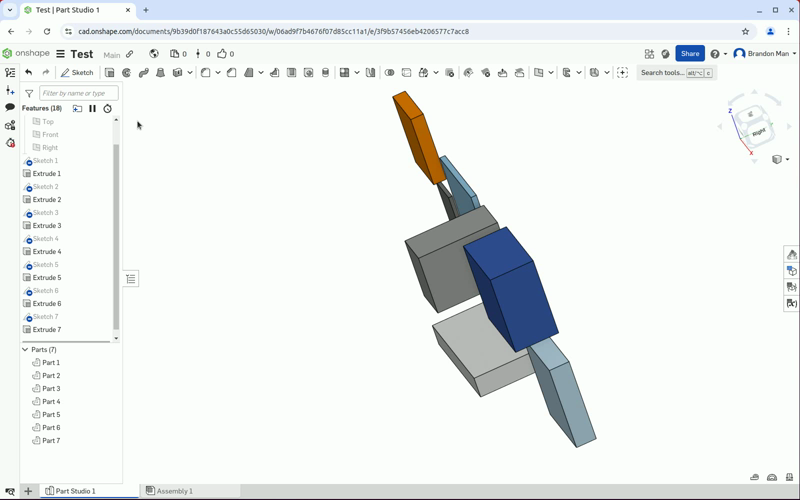
key(down, 2)
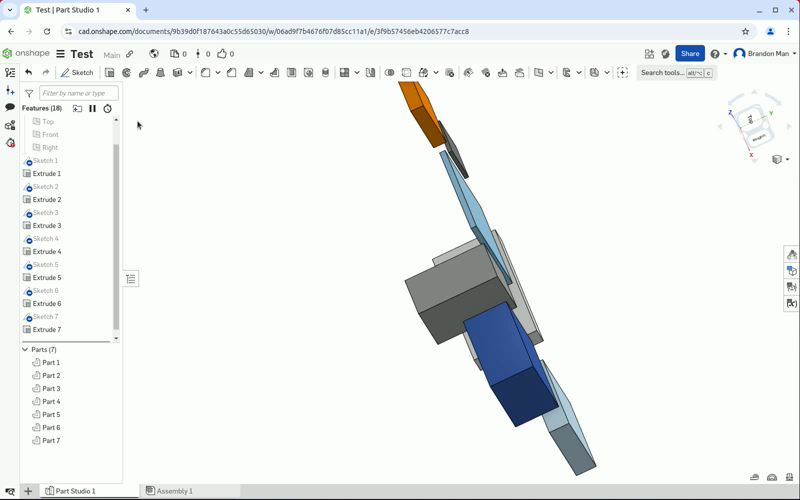
key(up, 2)
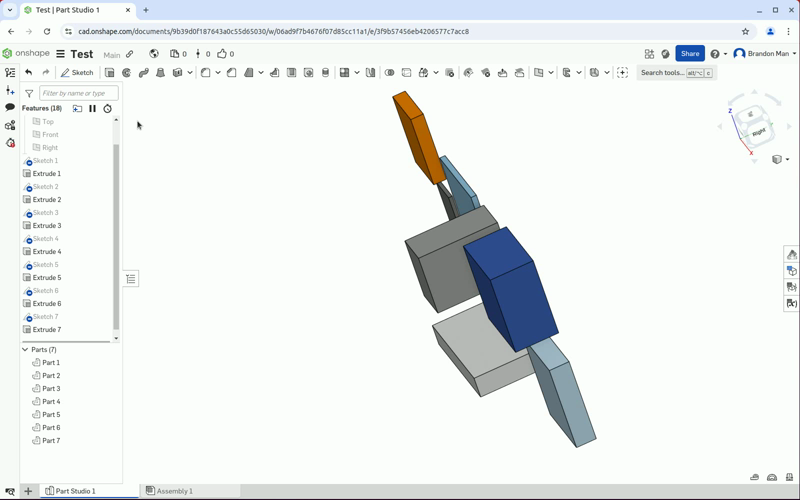
key(right, 2)
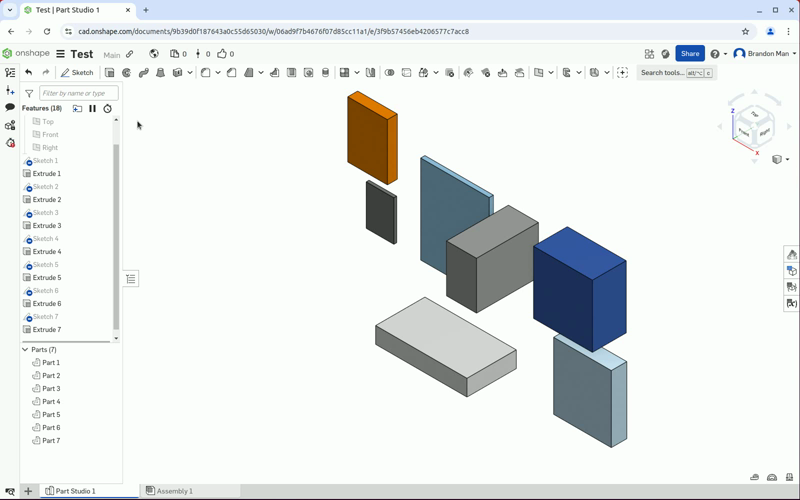
mouse_move(69, 163)
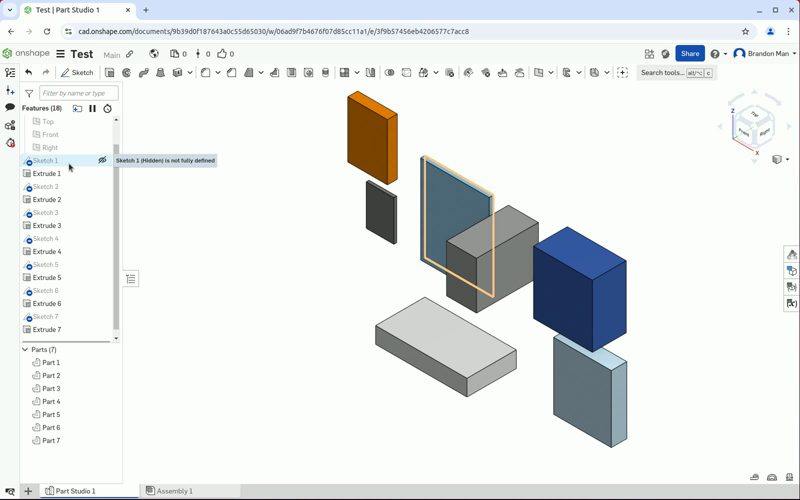
click(69, 163)